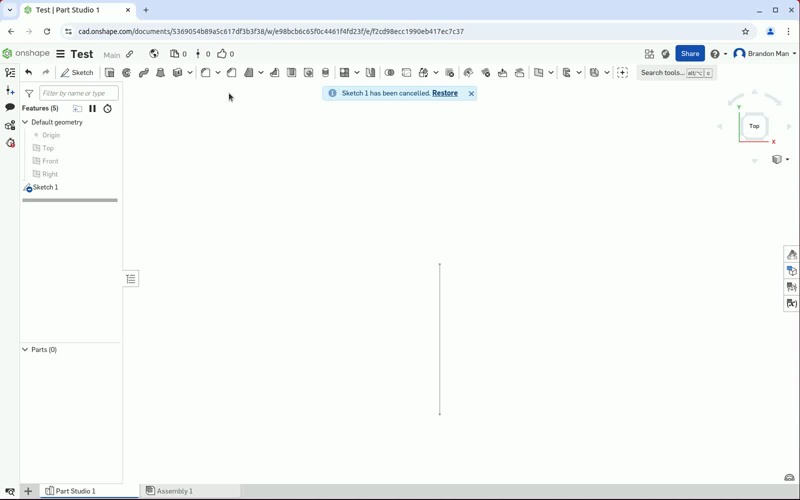
key(shift+h)
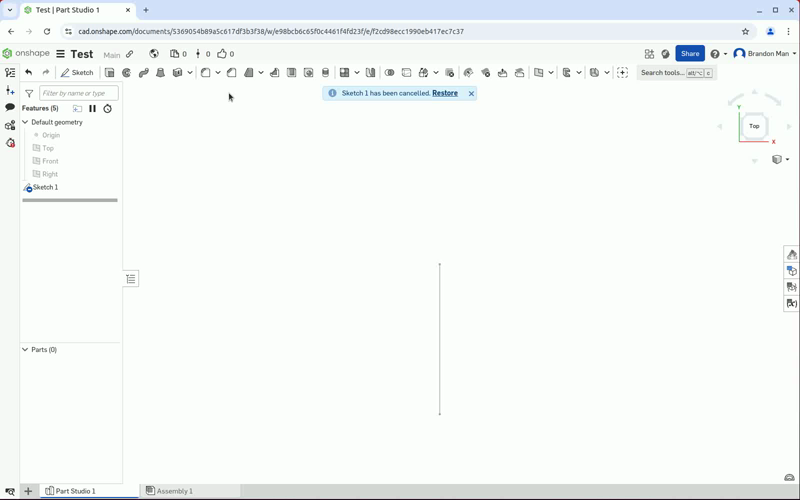
key(shift+s)
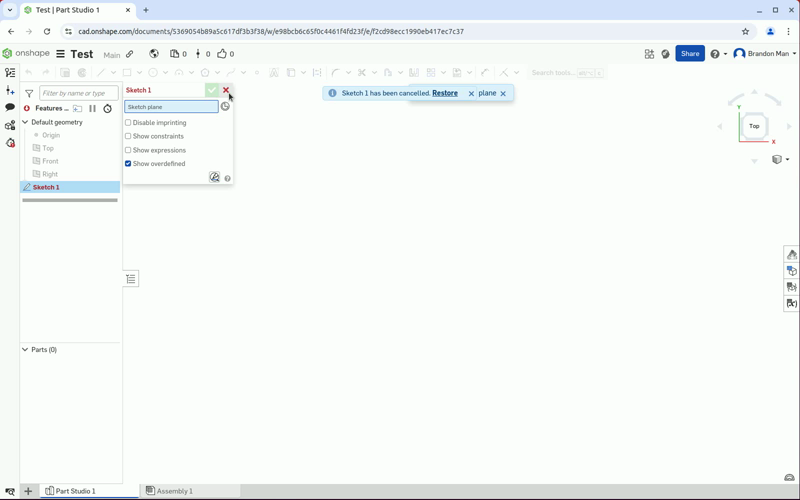
mouse_move(73, 150)
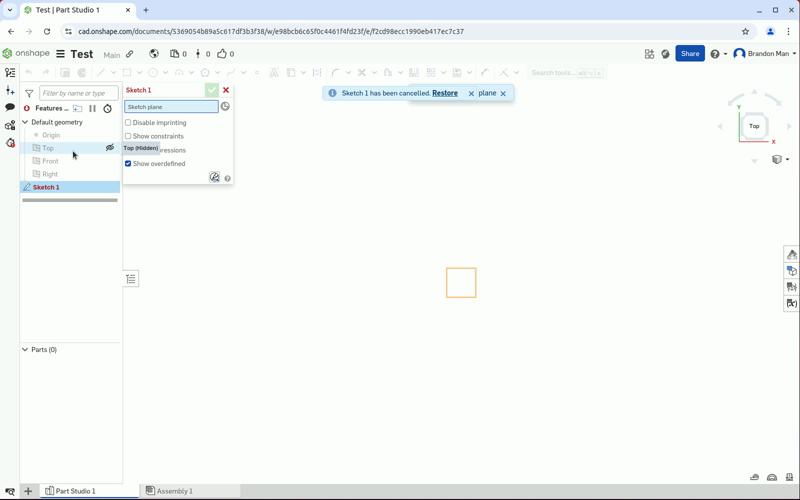
click(73, 150)
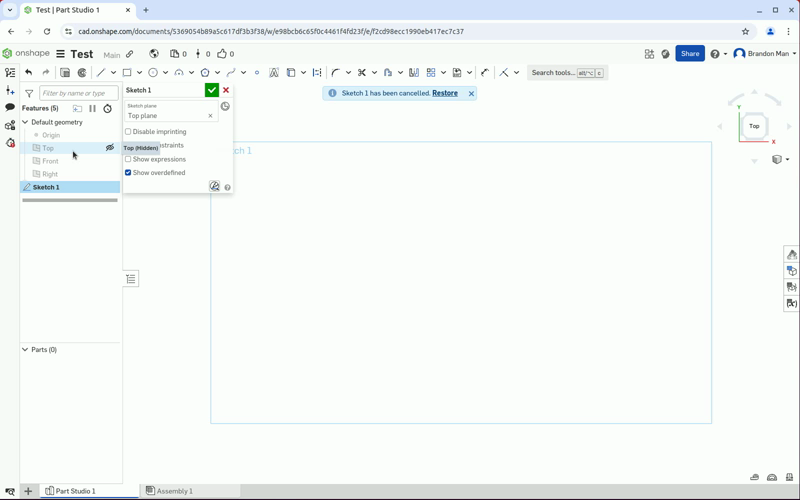
mouse_move(73, 352)
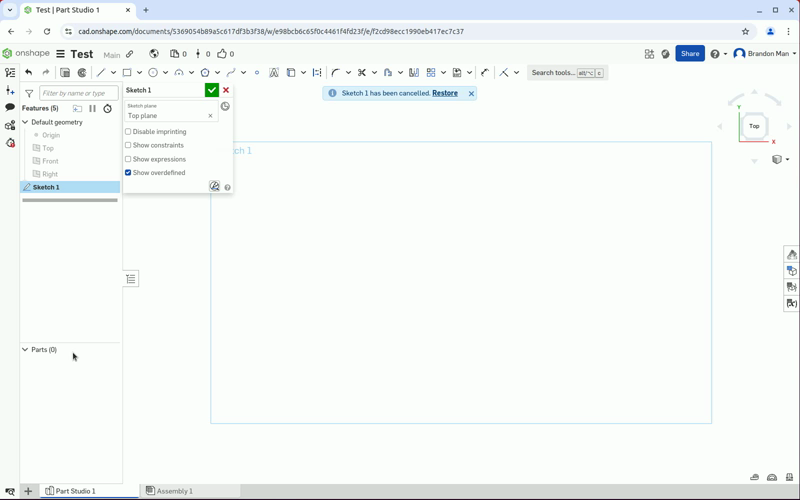
key(y)
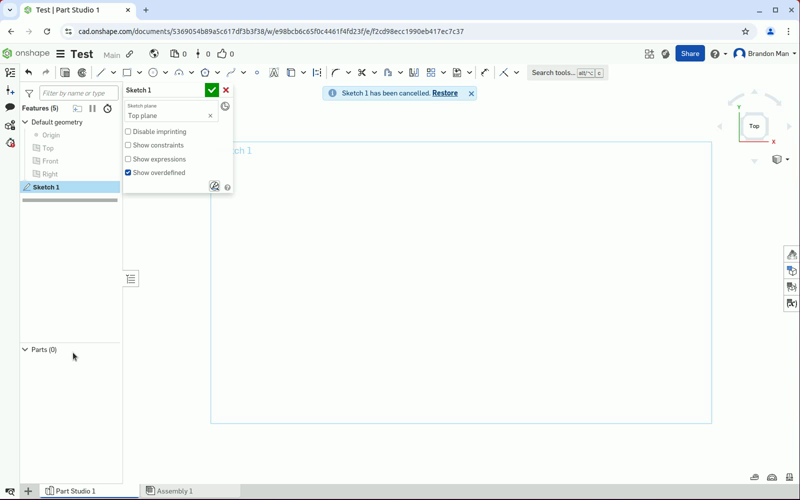
key(l)
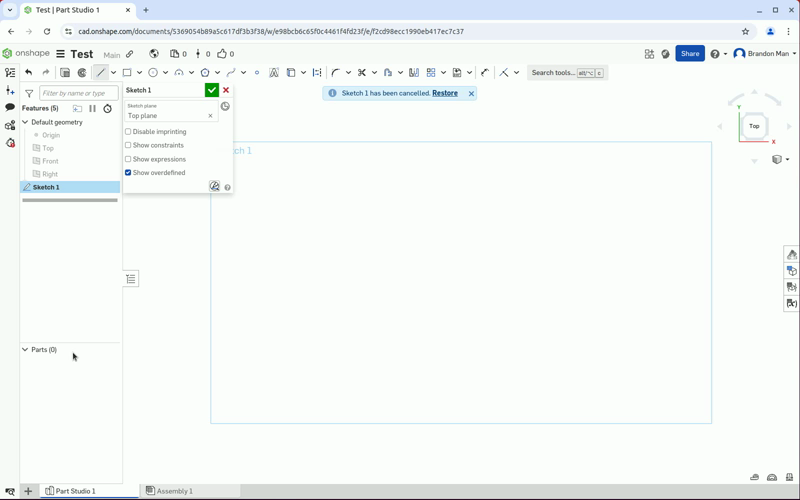
key_down(shift)
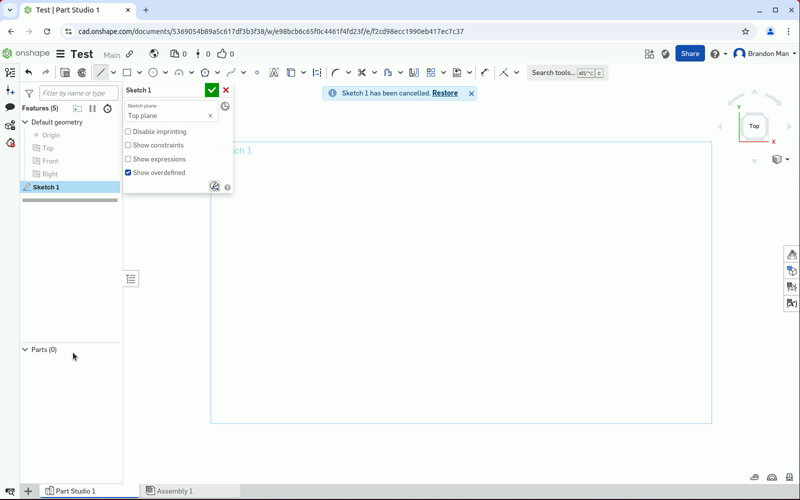
mouse_move(348, 389)
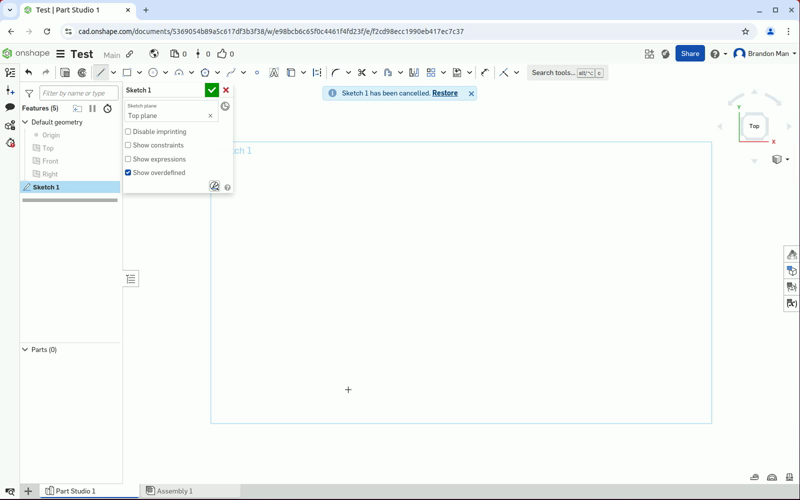
click(348, 389)
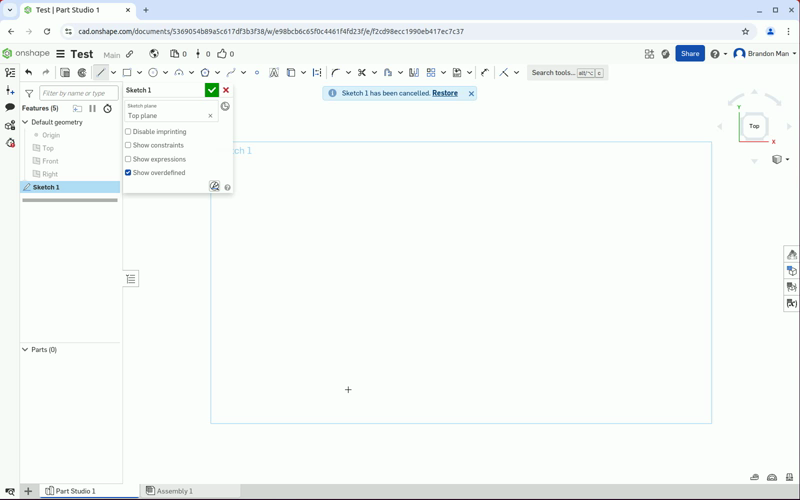
key_up(shift)
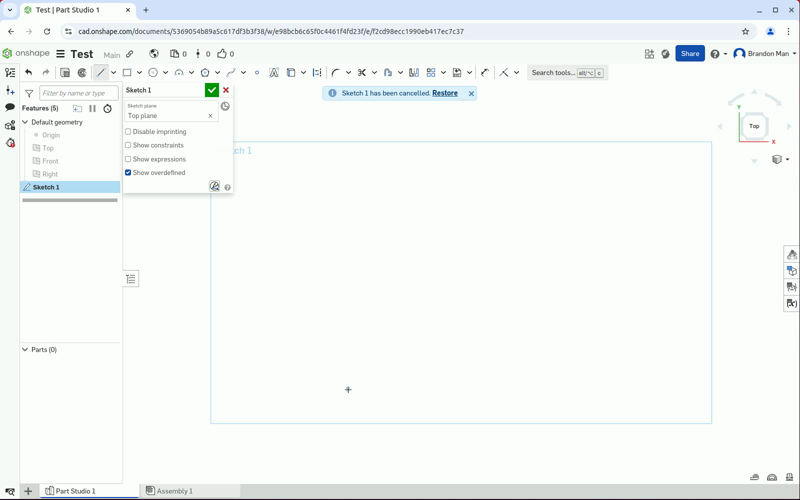
key_down(shift)
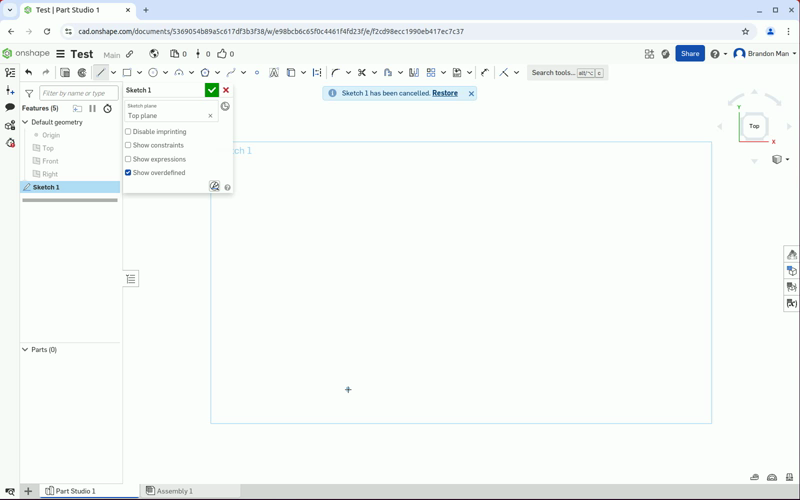
mouse_move(572, 389)
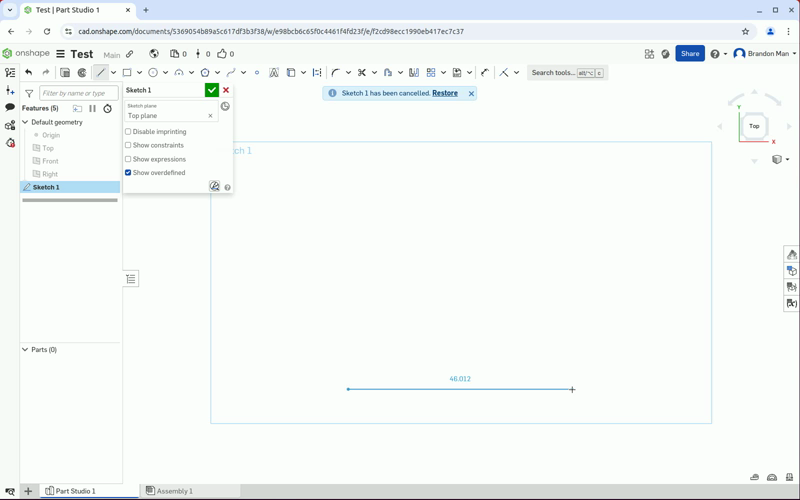
click(572, 389)
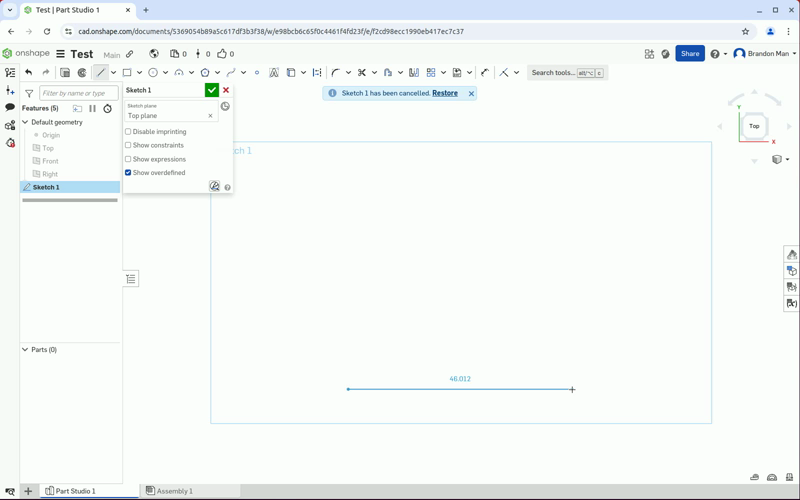
key_up(shift)
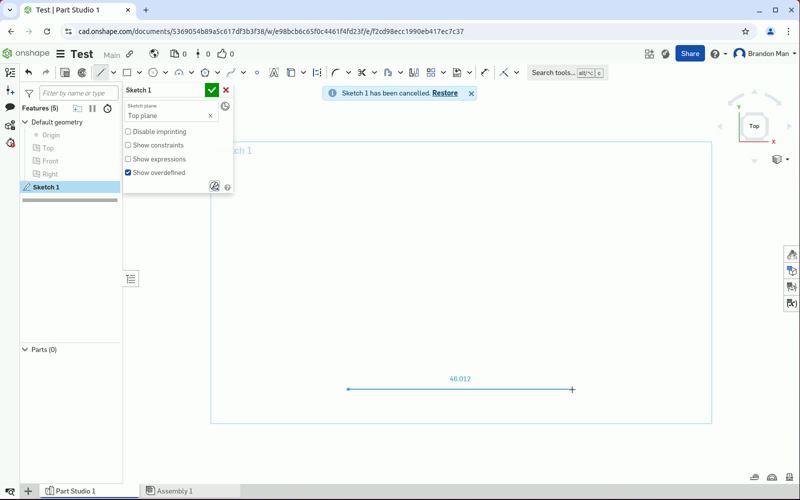
key_down(shift)
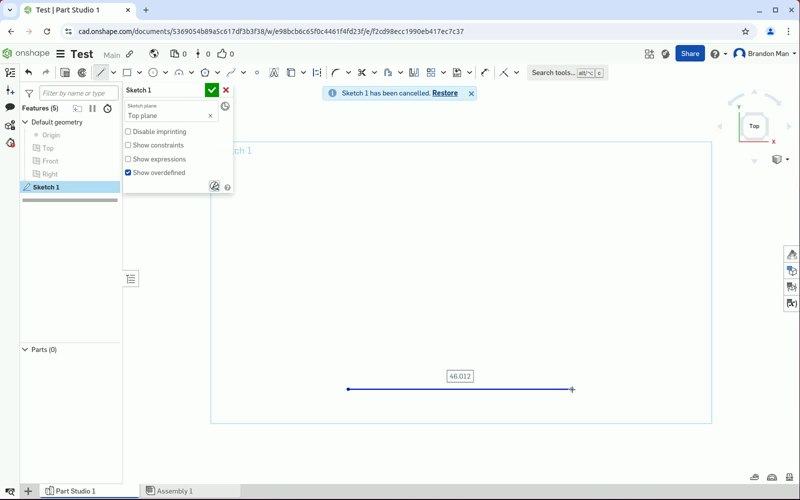
mouse_move(572, 316)
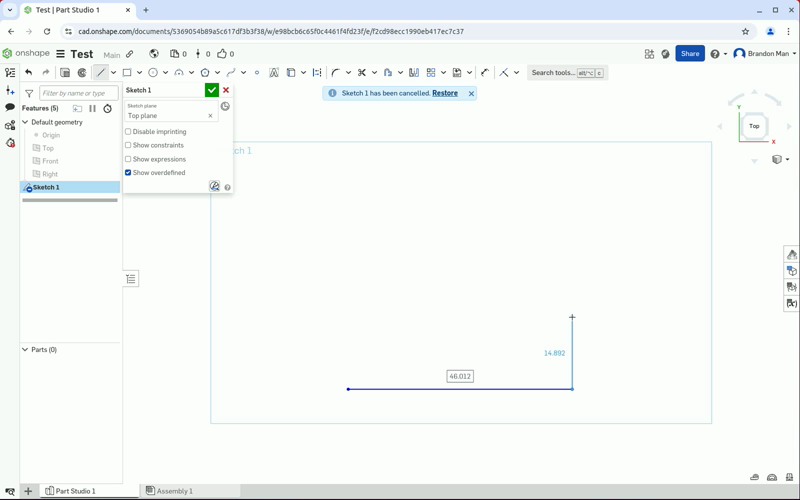
click(572, 316)
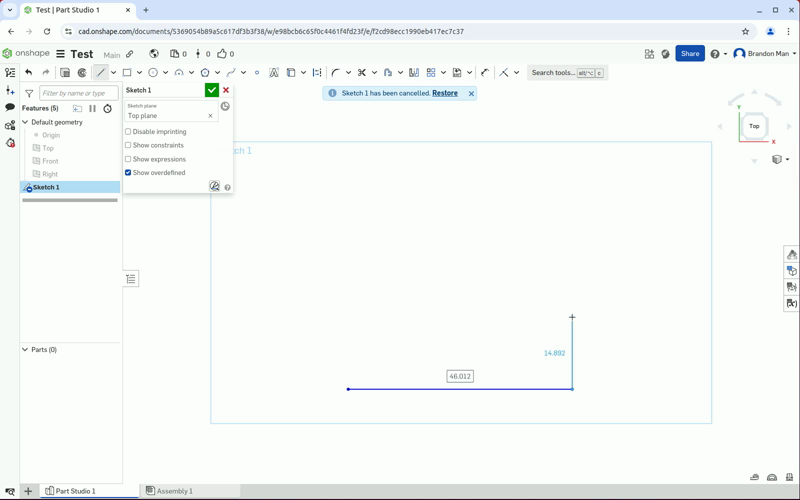
key_up(shift)
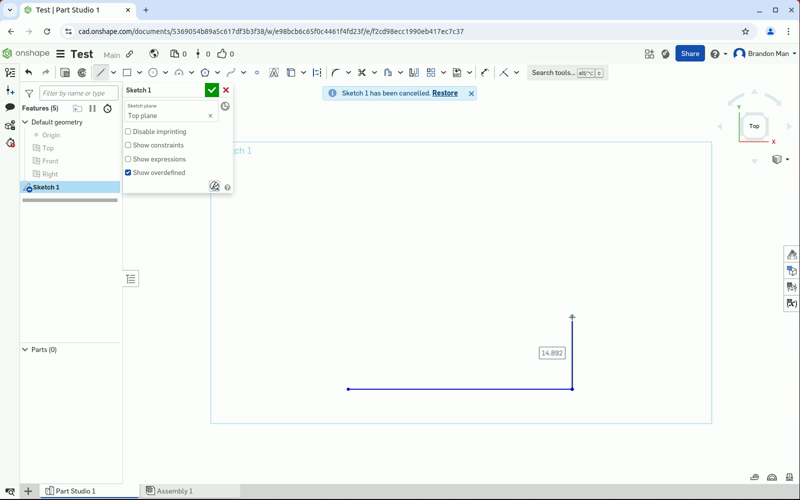
key_down(shift)
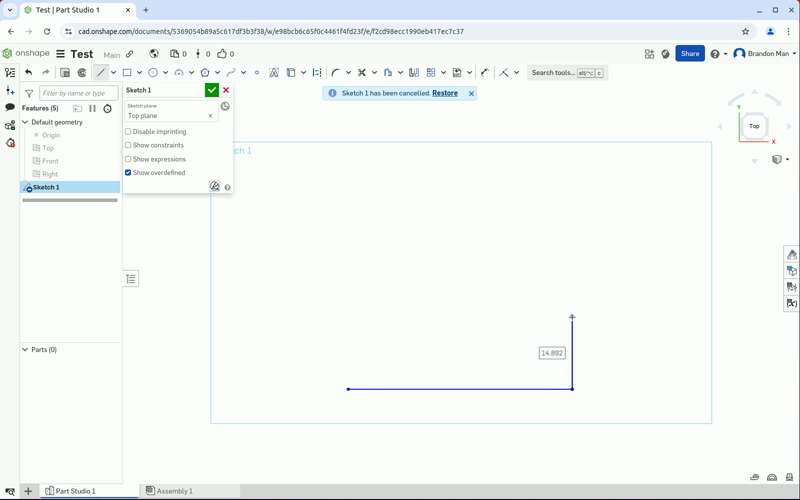
mouse_move(572, 250)
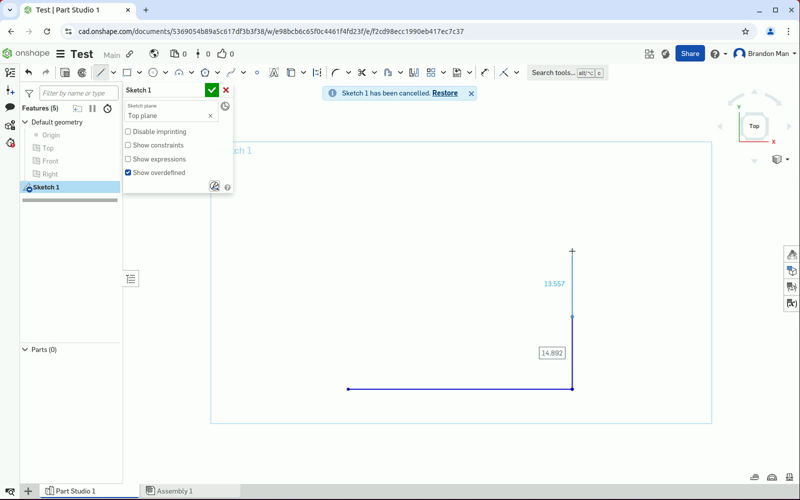
click(572, 250)
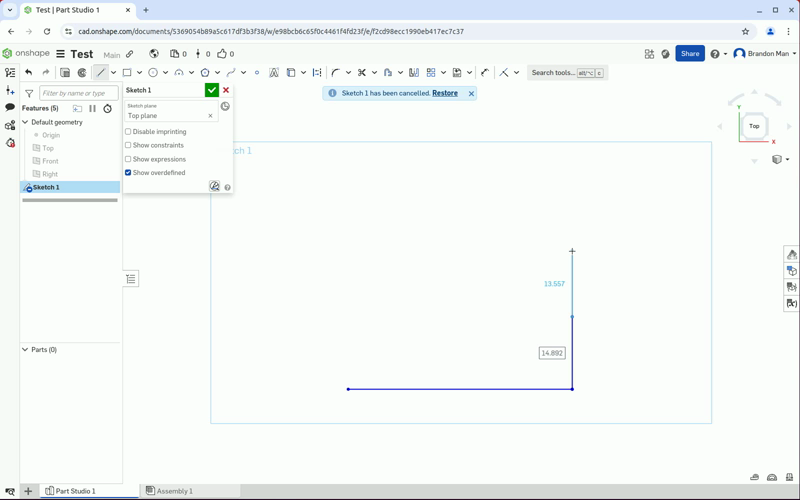
key_up(shift)
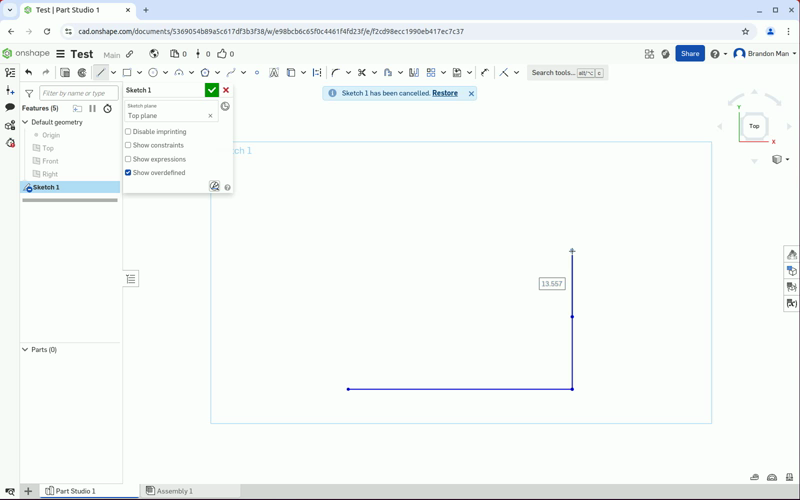
key_down(shift)
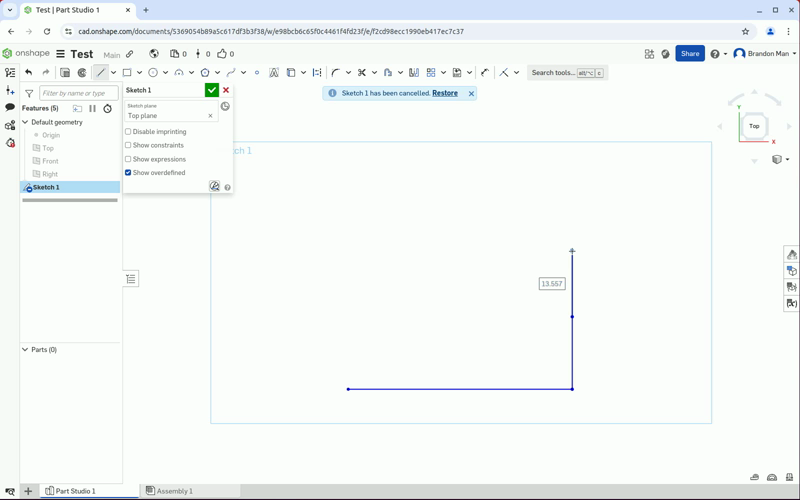
mouse_move(572, 177)
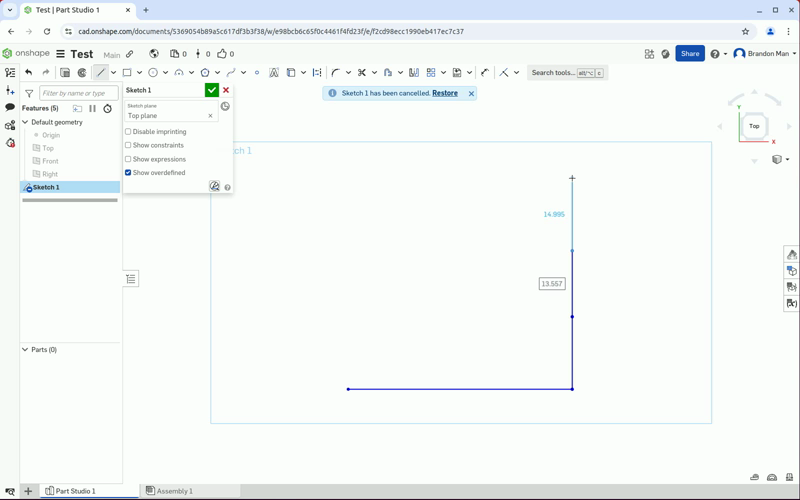
click(572, 177)
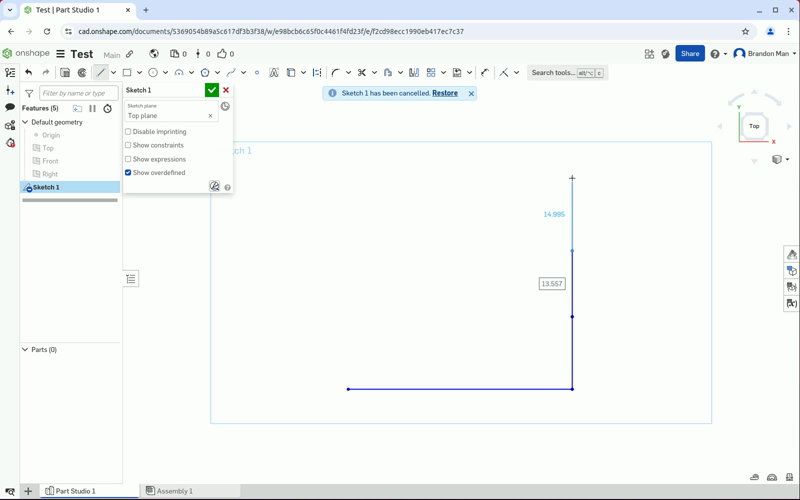
key_up(shift)
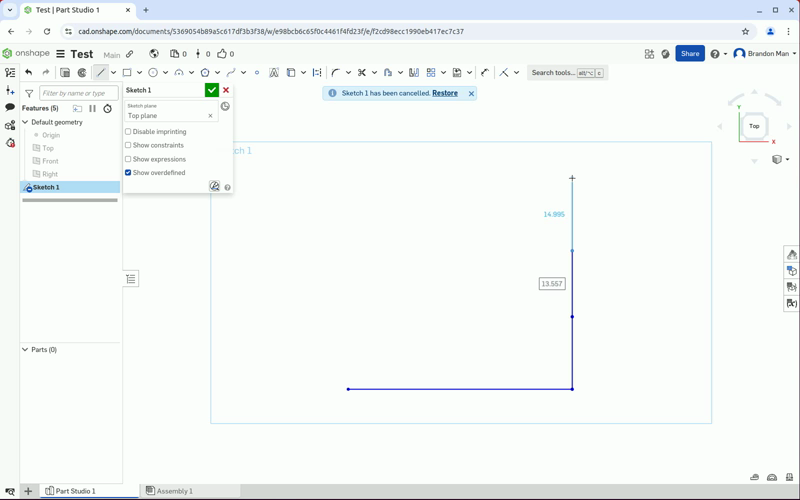
key_down(shift)
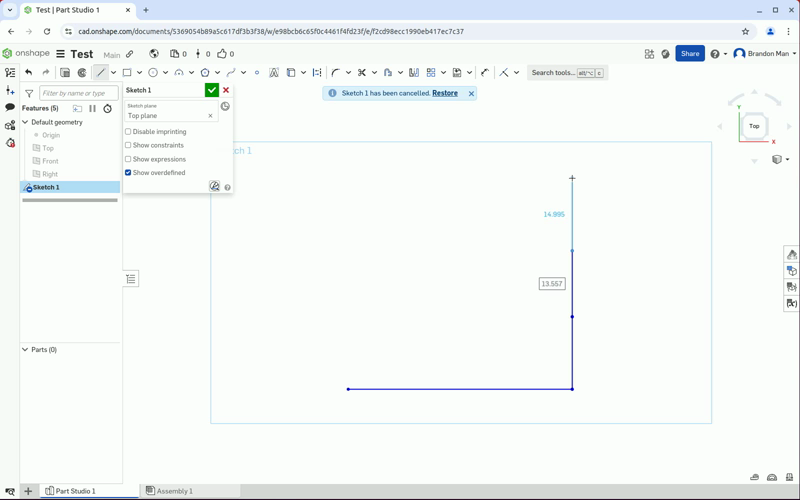
mouse_move(348, 177)
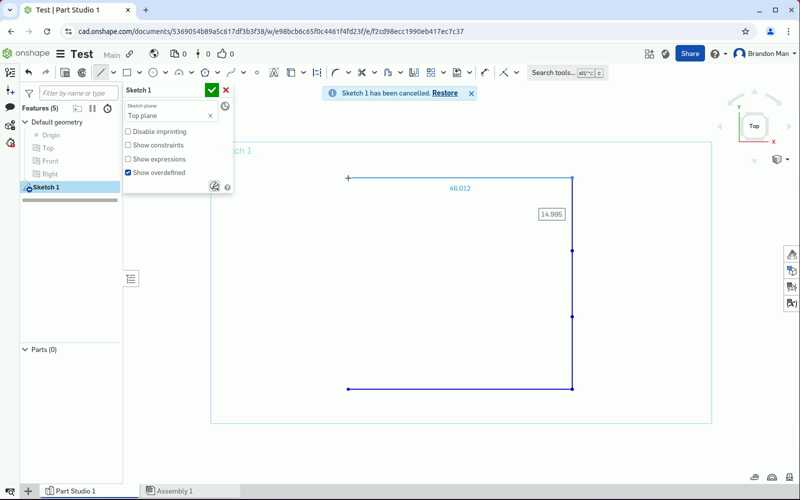
click(348, 177)
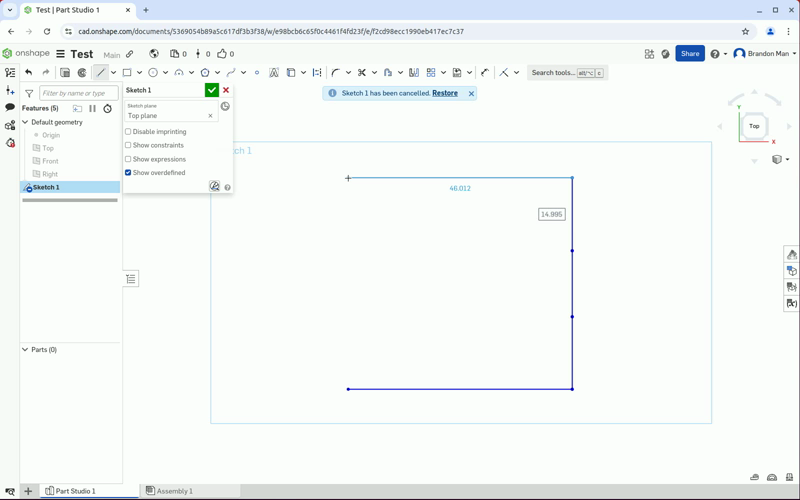
key_up(shift)
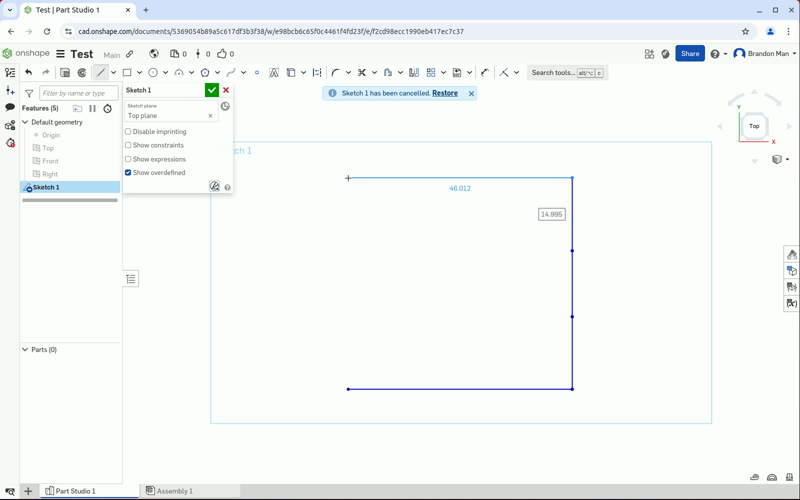
key_down(shift)
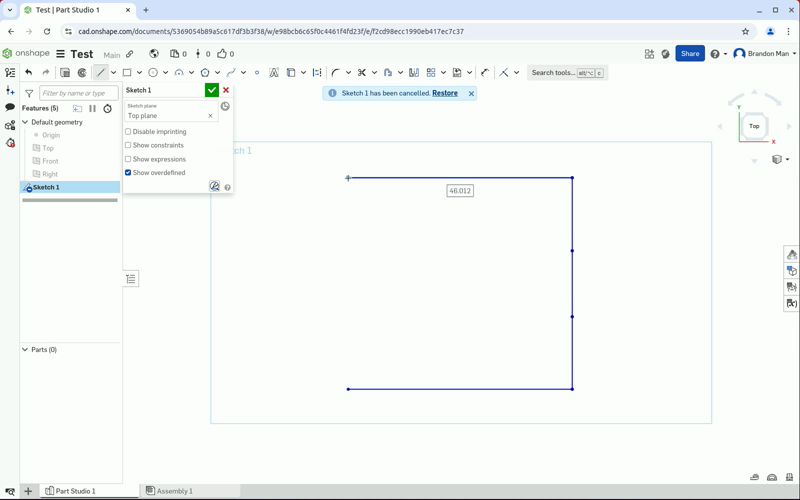
mouse_move(348, 250)
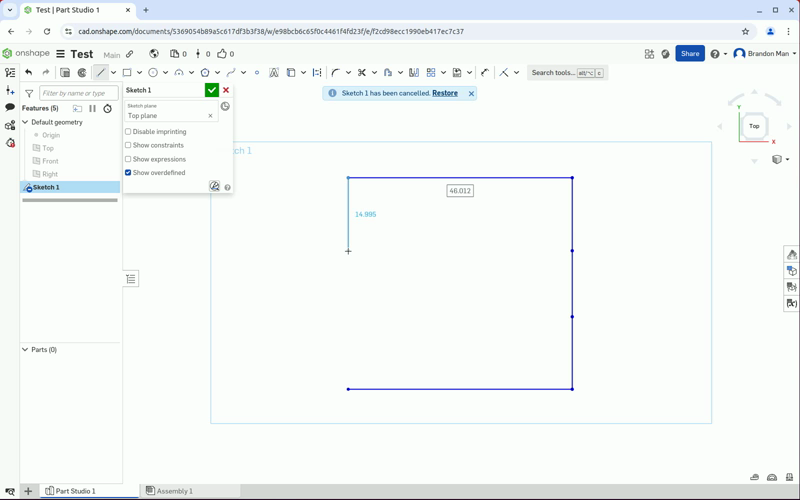
click(348, 250)
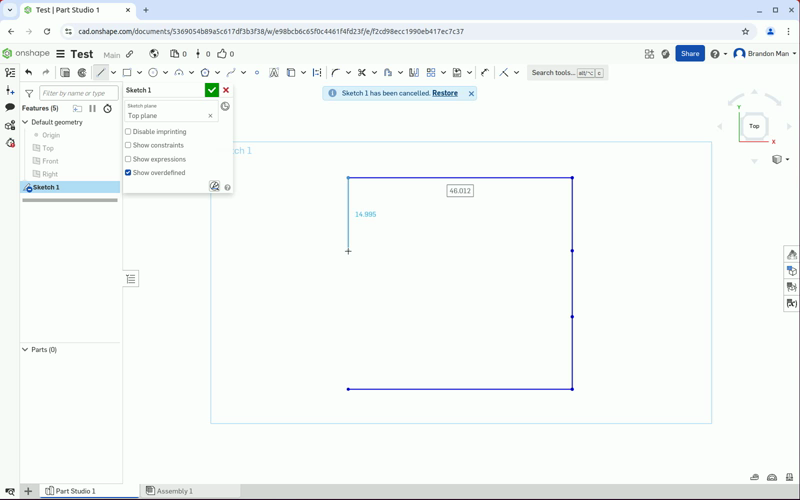
key_up(shift)
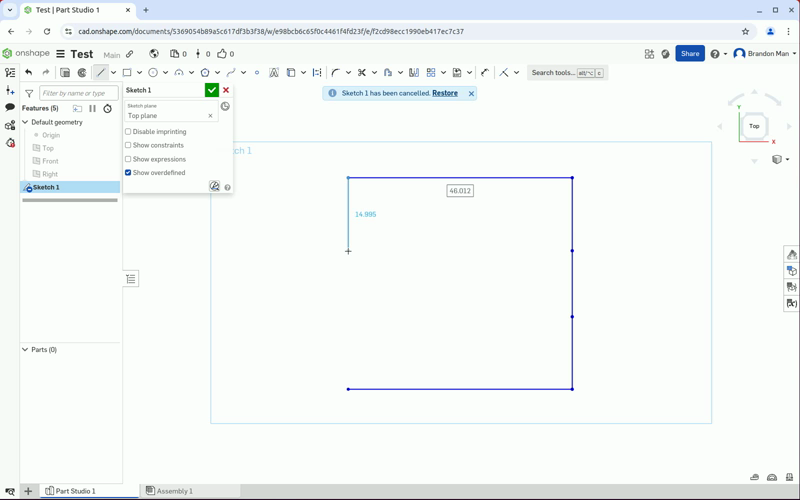
key_down(shift)
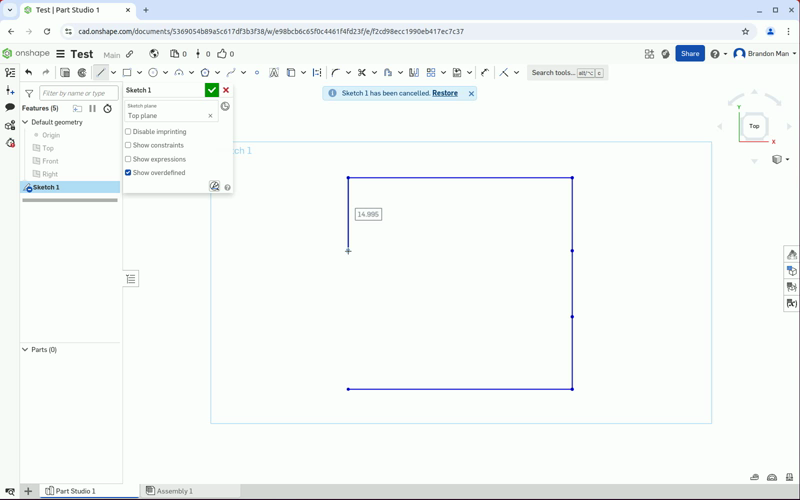
mouse_move(348, 316)
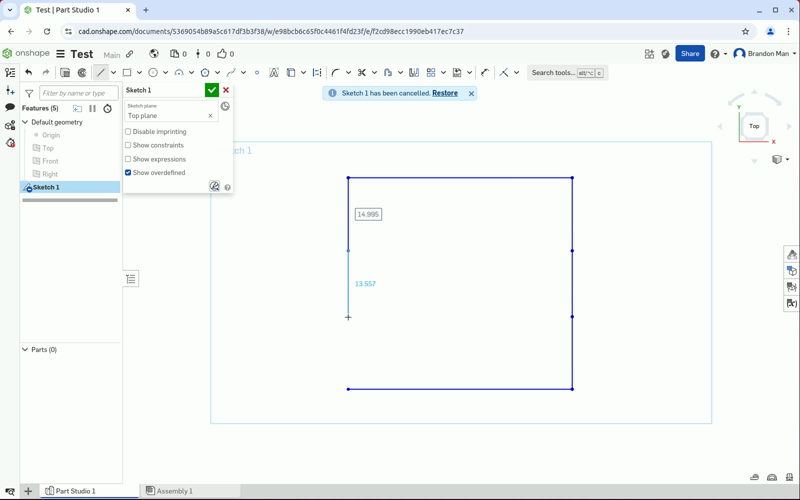
click(348, 316)
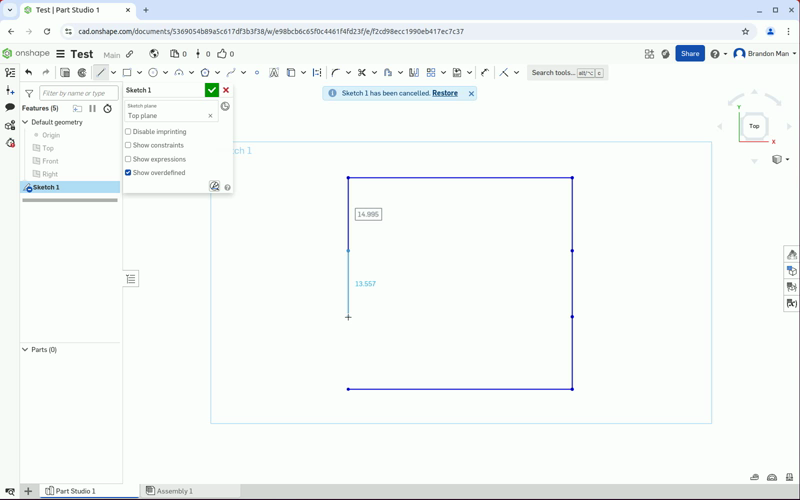
key_up(shift)
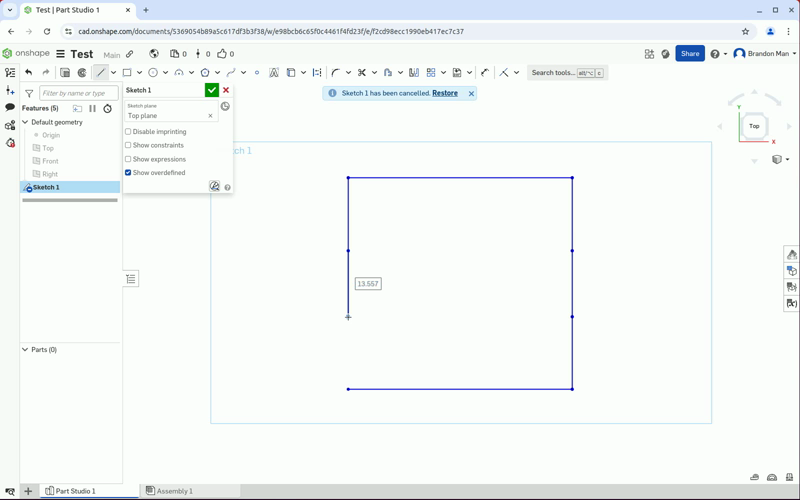
key_down(shift)
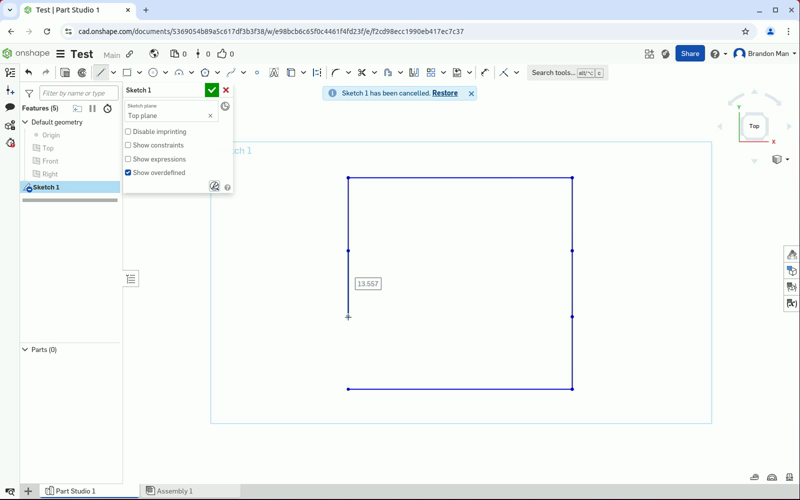
mouse_move(348, 389)
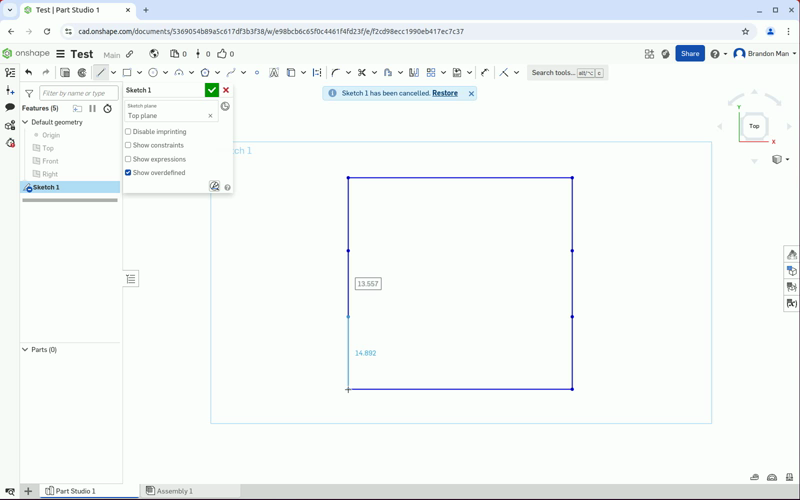
key_up(shift)
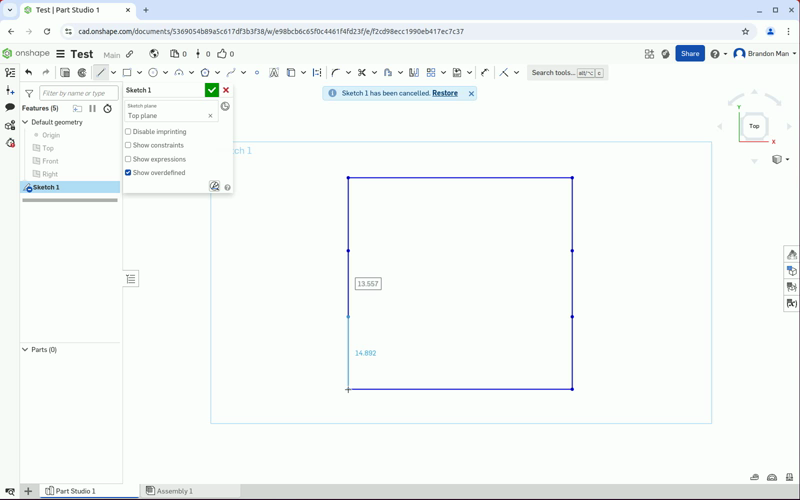
click(348, 389)
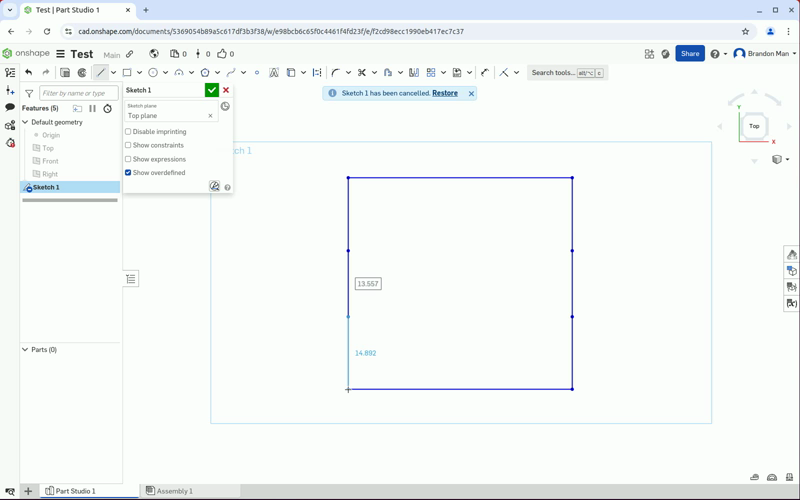
key(esc)
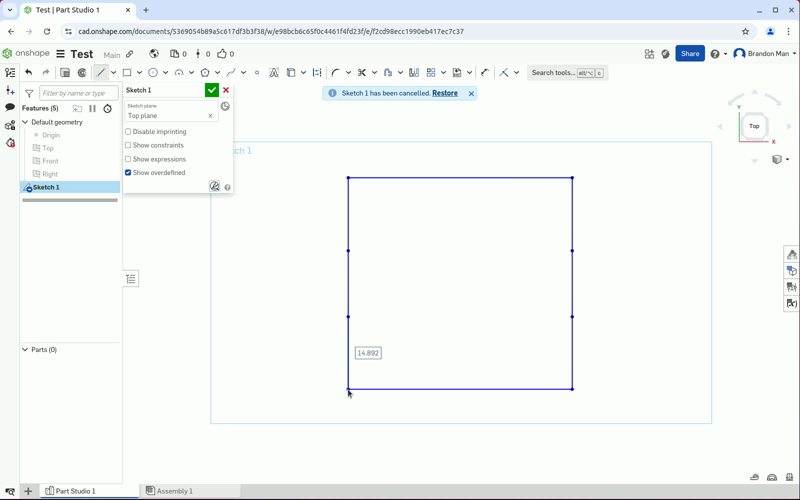
mouse_move(455, 350)
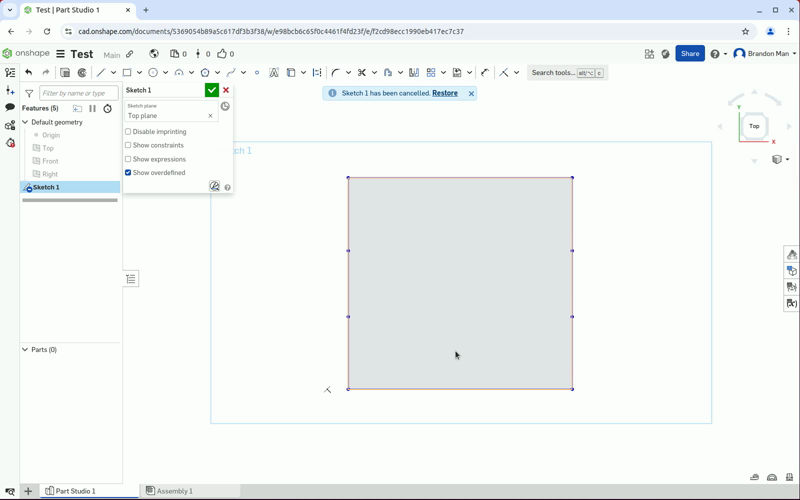
click(455, 350)
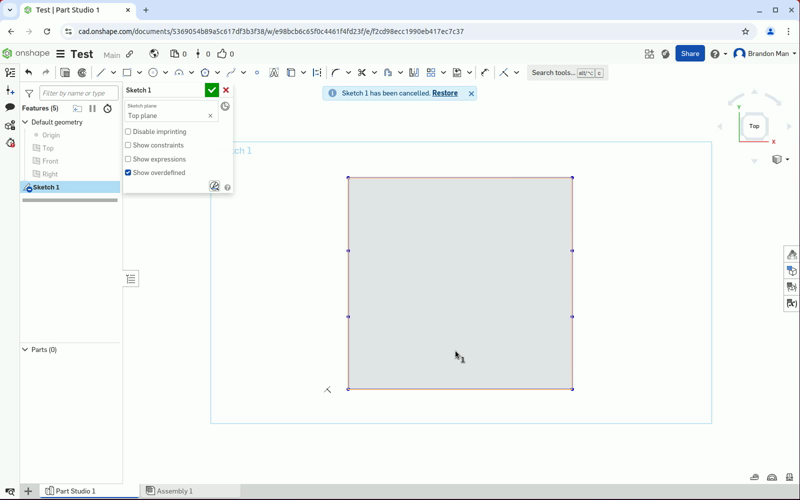
mouse_move(73, 352)
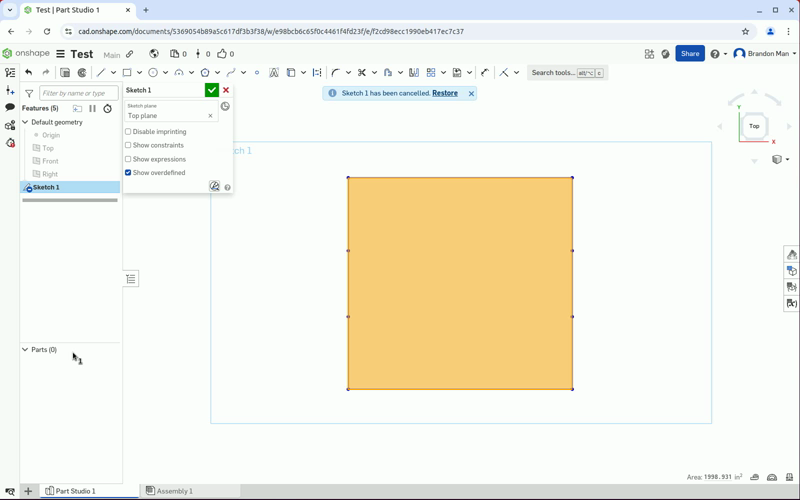
key(shift+y)
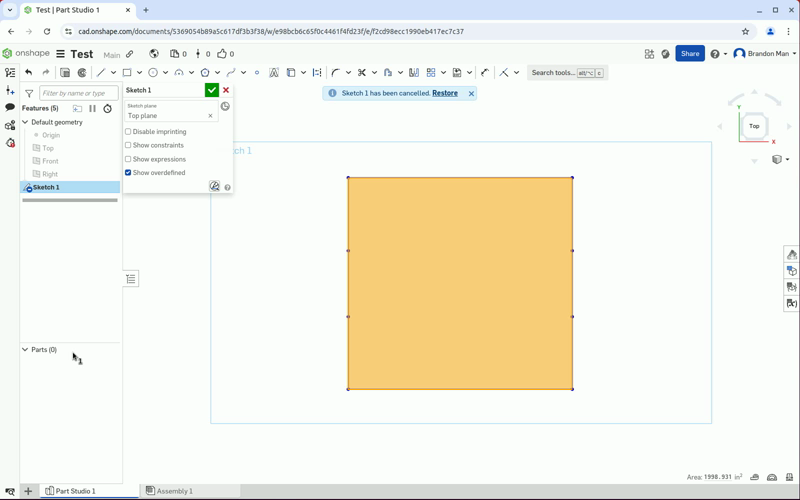
key(shift+e)
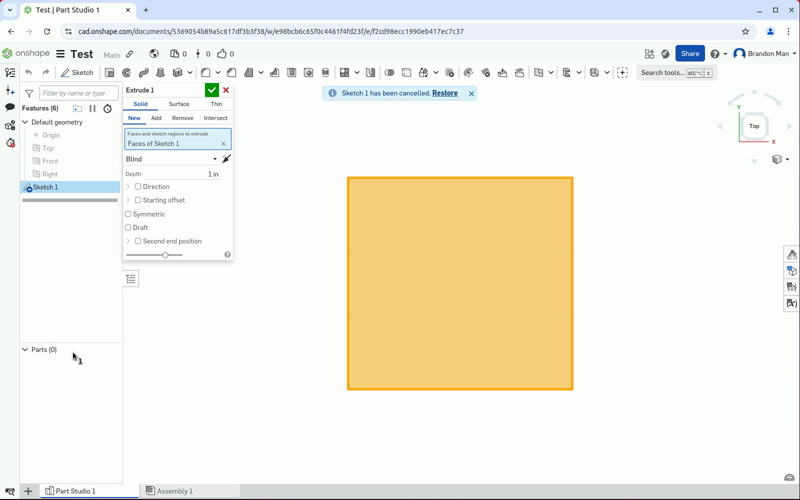
mouse_move(143, 106)
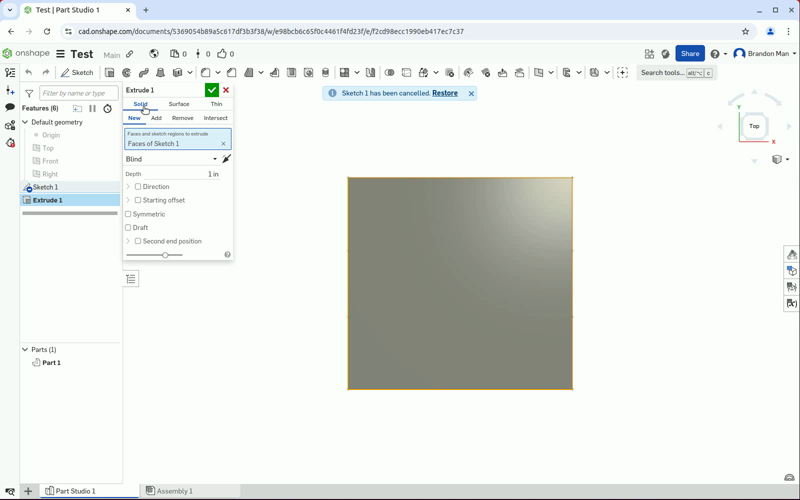
click(143, 106)
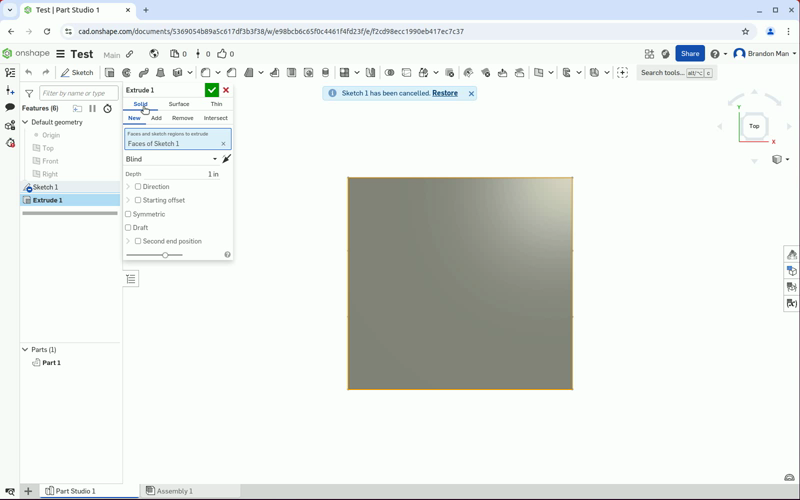
mouse_move(137, 120)
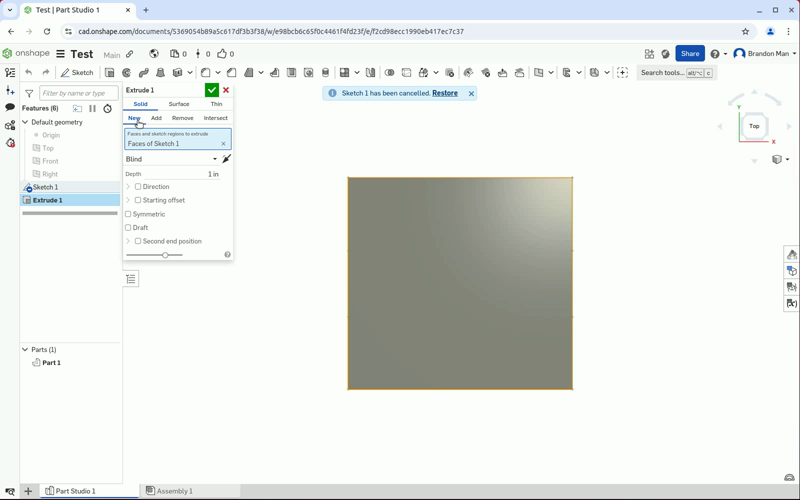
click(137, 120)
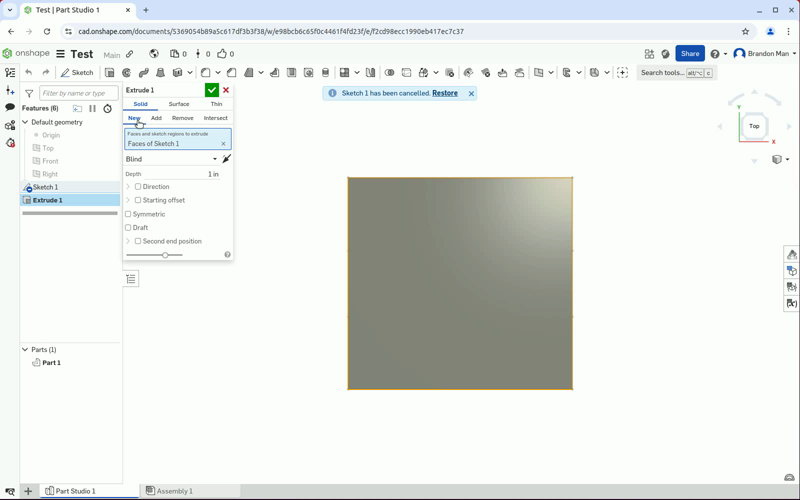
key(tab, 4)
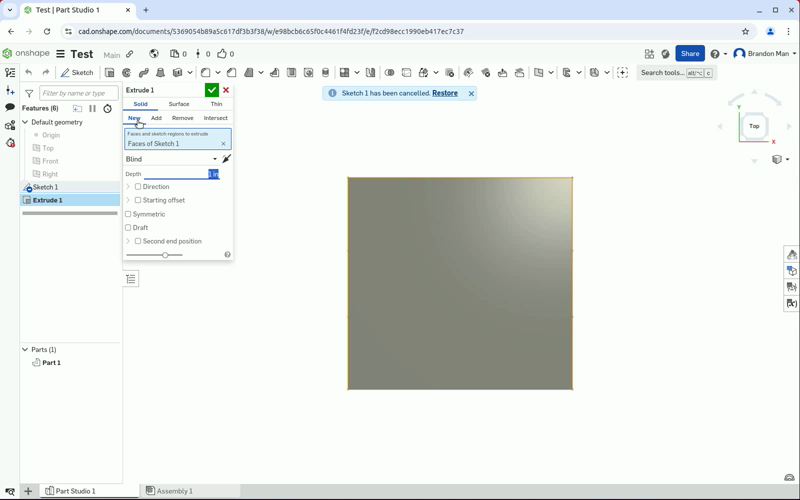
text(2.407)
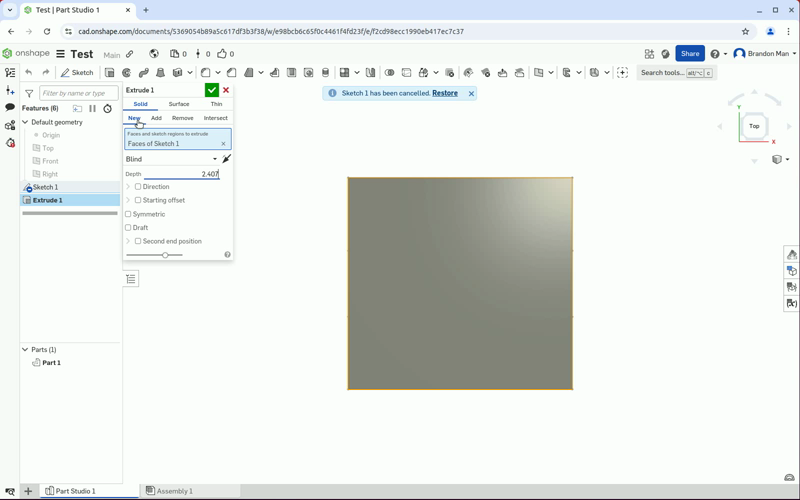
key(enter)
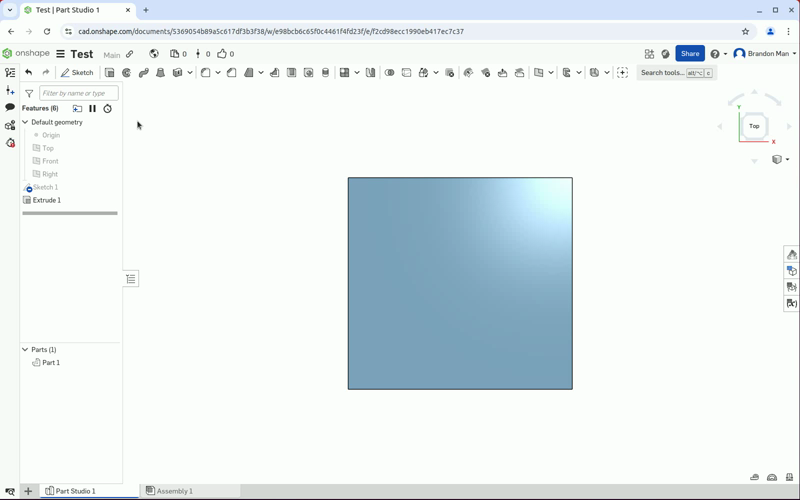
key(shift+h)
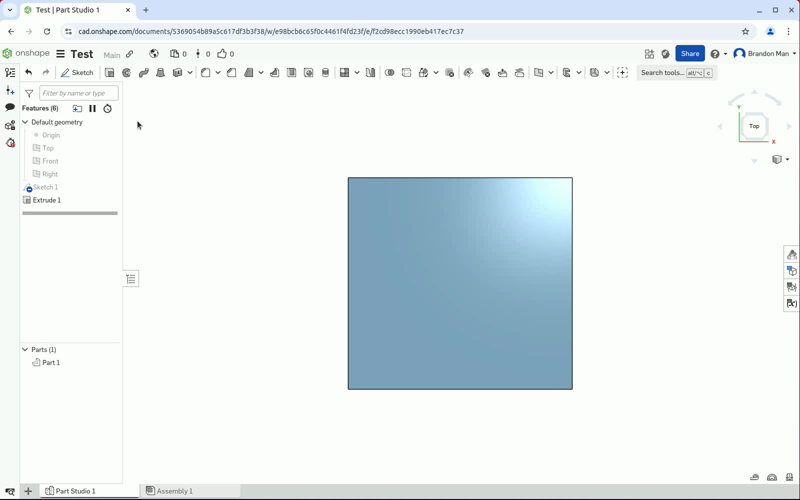
key(shift+h)
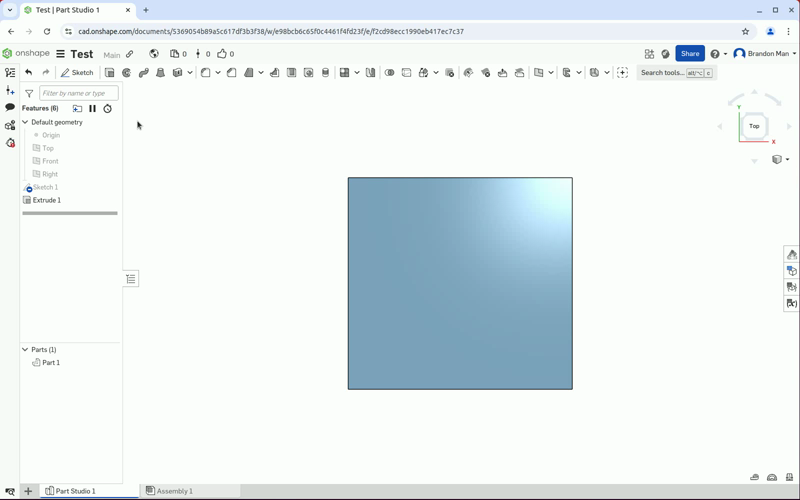
mouse_move(73, 189)
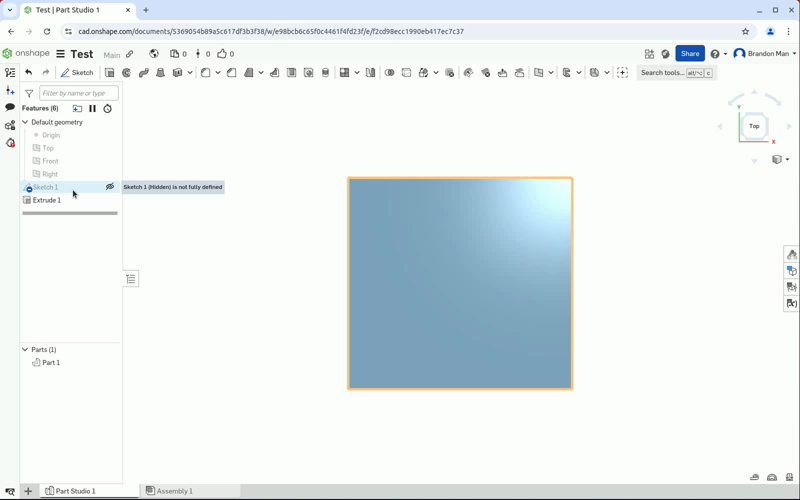
click(73, 189)
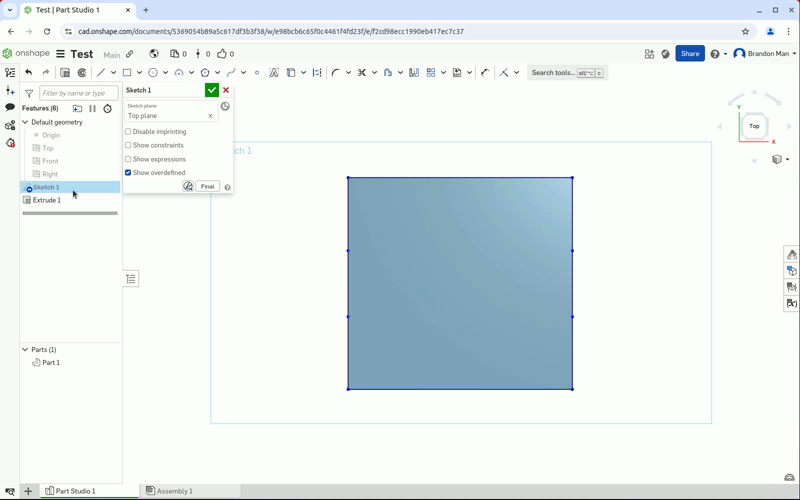
mouse_move(229, 92)
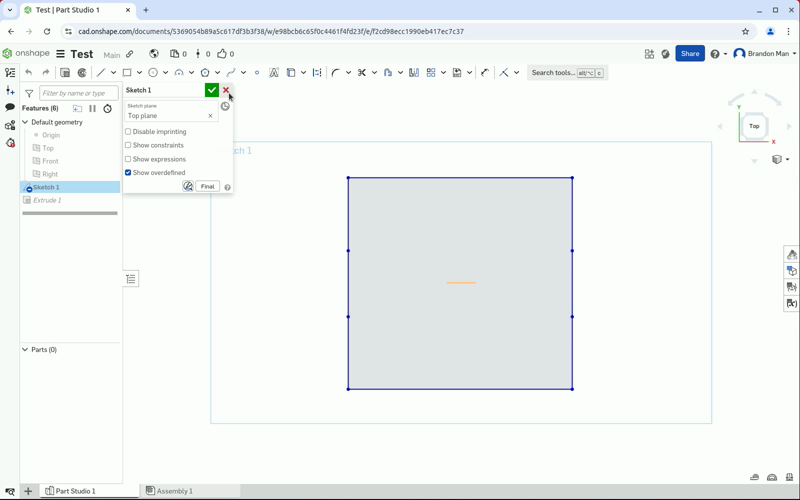
click(229, 92)
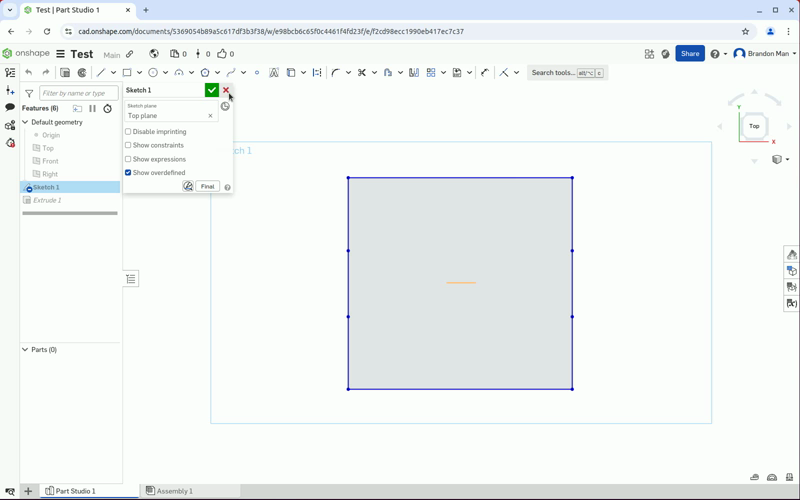
key(shift+s)
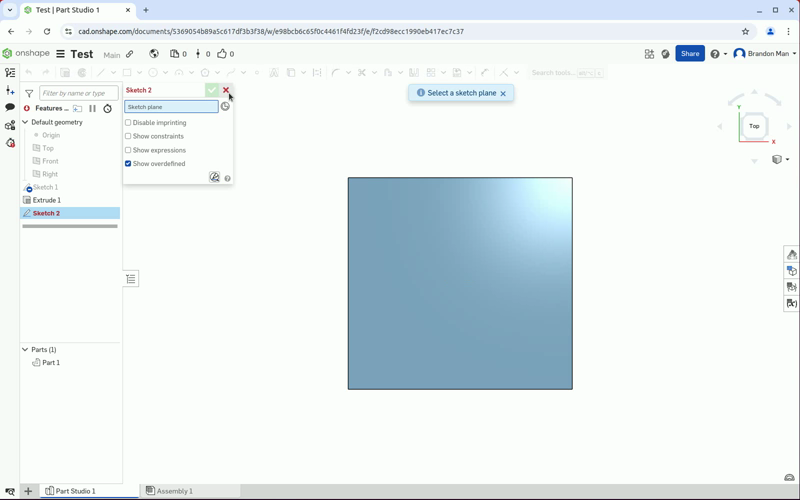
mouse_move(73, 150)
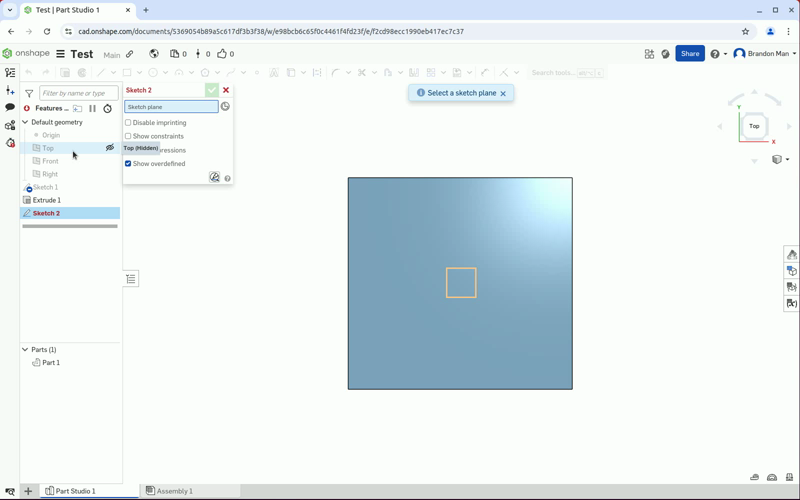
click(73, 150)
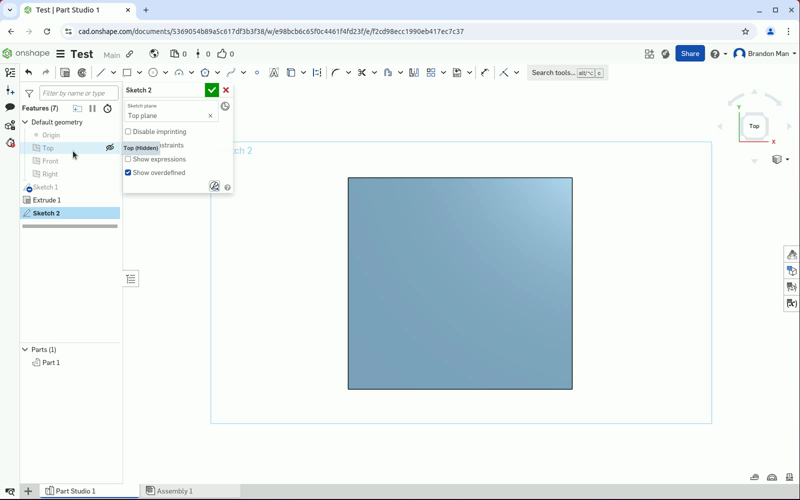
mouse_move(73, 352)
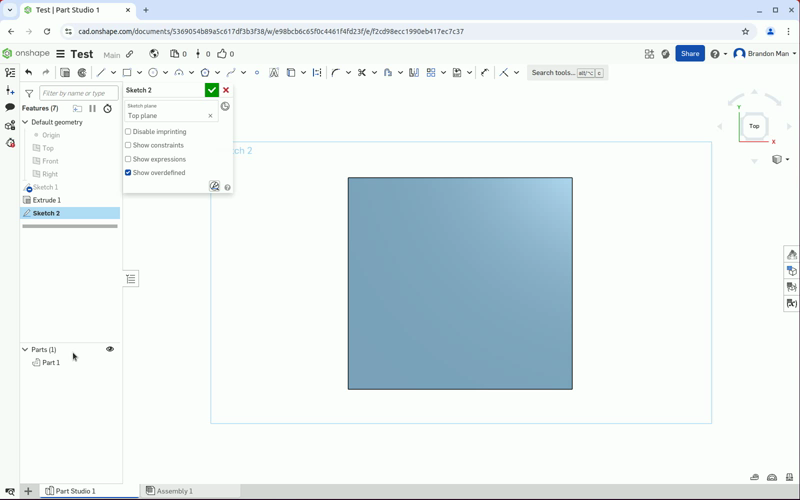
key(y)
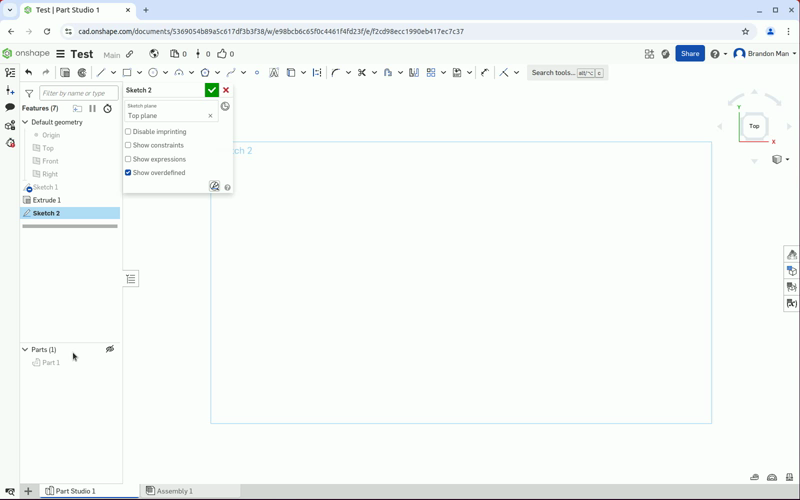
key(l)
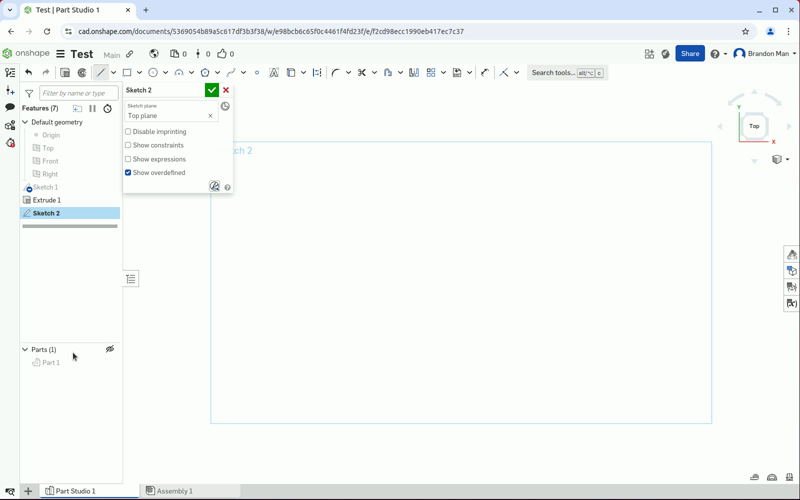
key_down(shift)
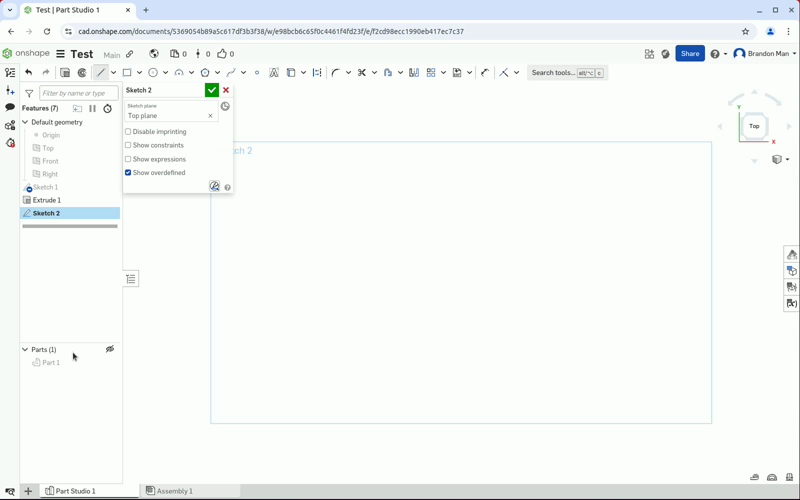
mouse_move(348, 389)
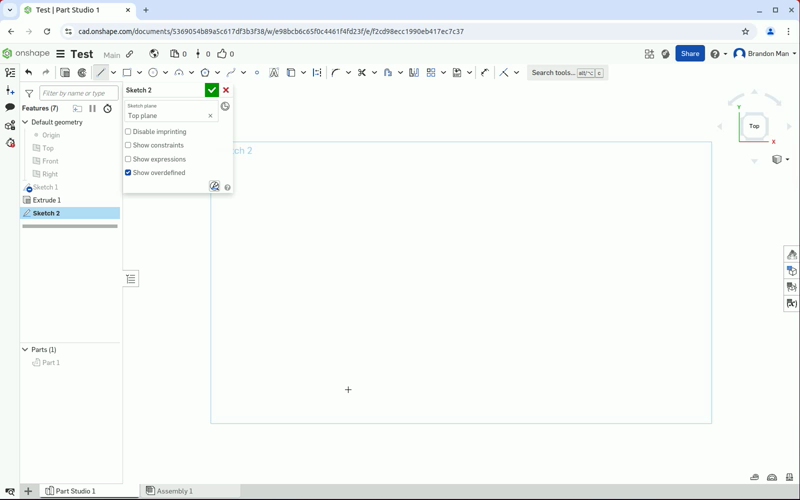
click(348, 389)
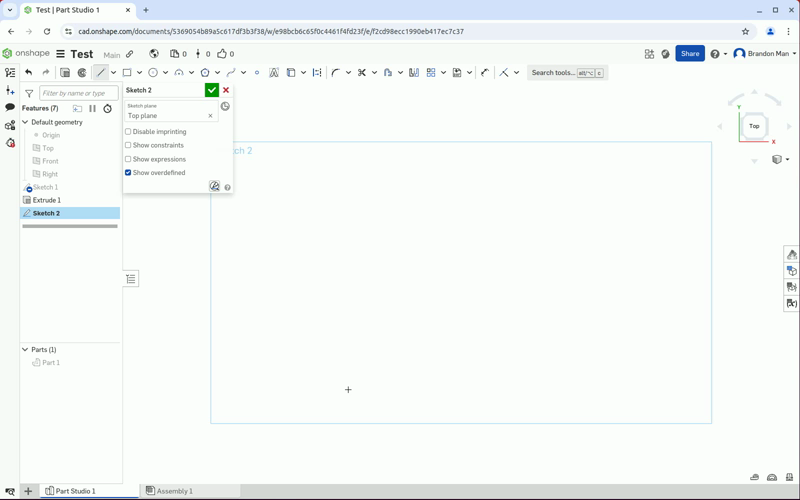
key_up(shift)
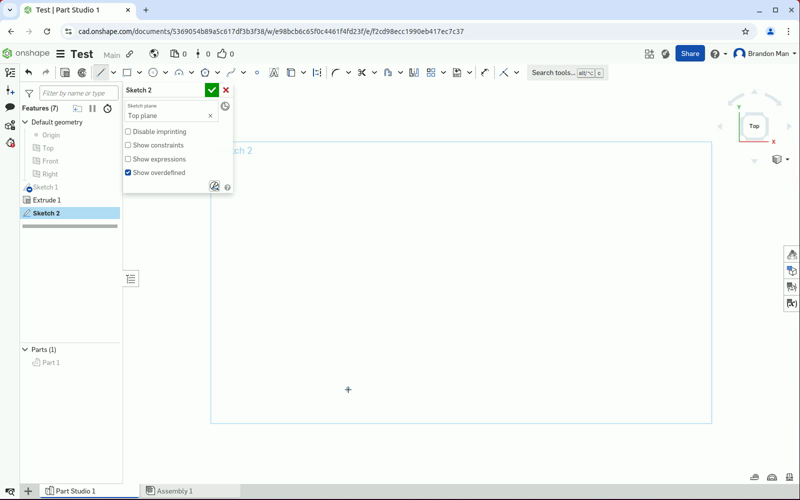
key_down(shift)
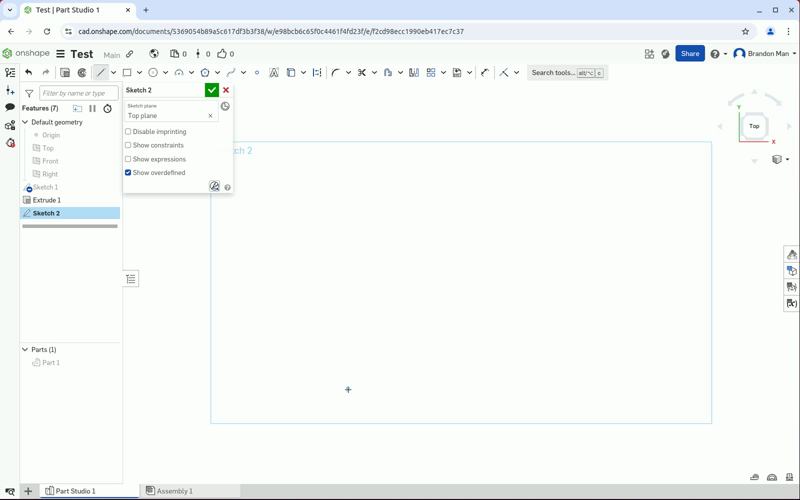
mouse_move(572, 389)
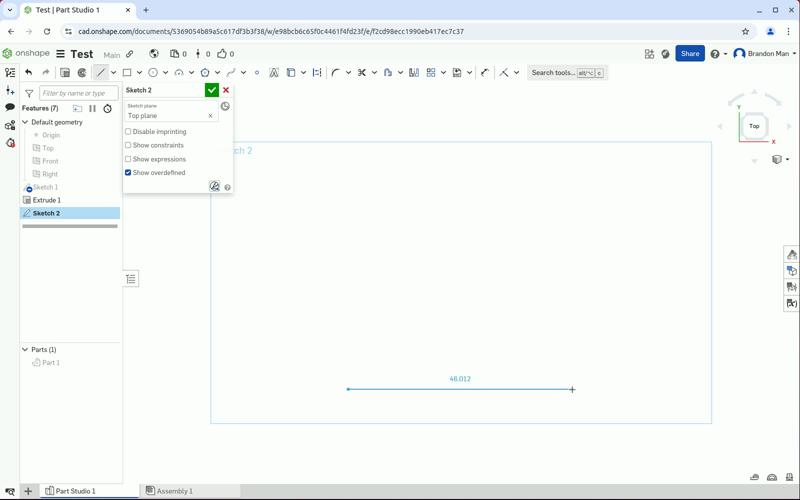
click(572, 389)
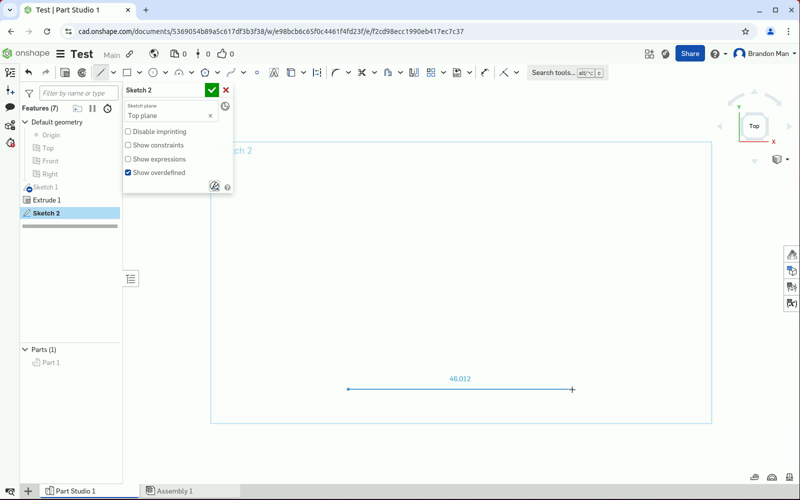
key_up(shift)
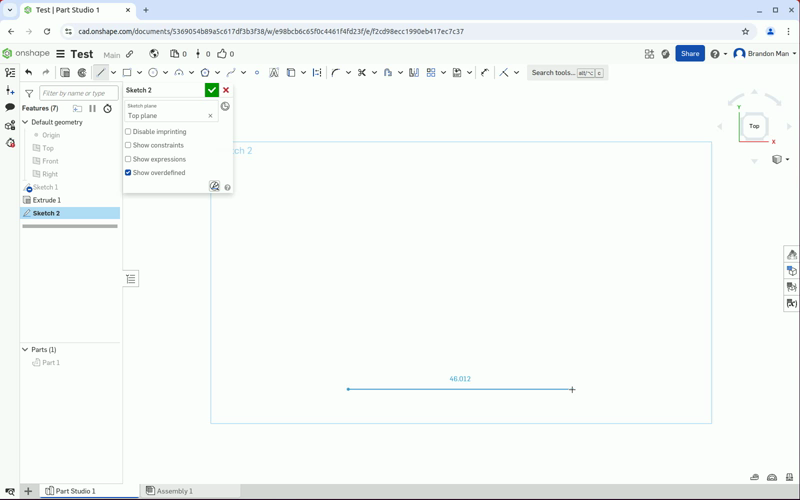
key_down(shift)
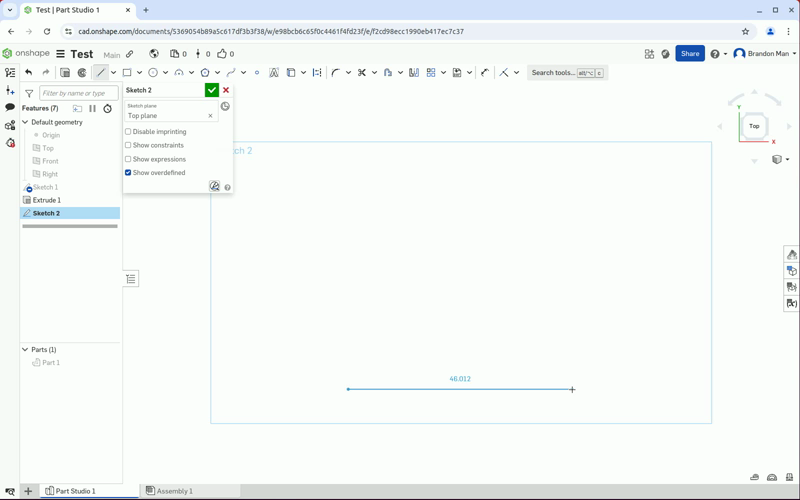
mouse_move(572, 316)
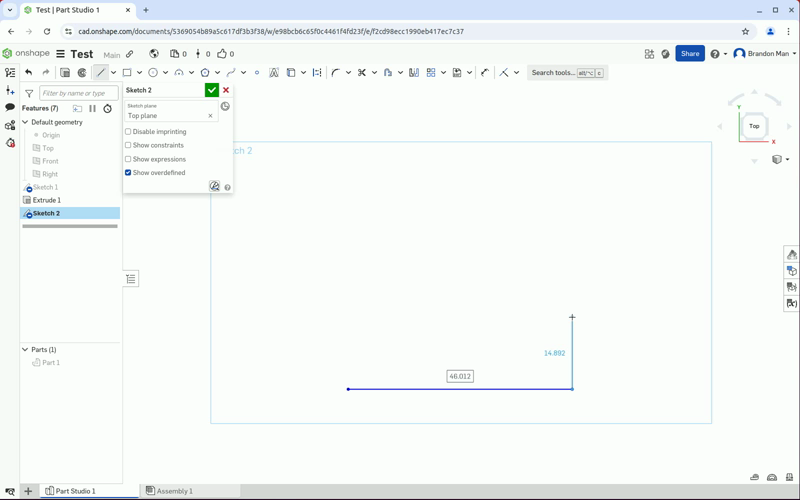
click(572, 316)
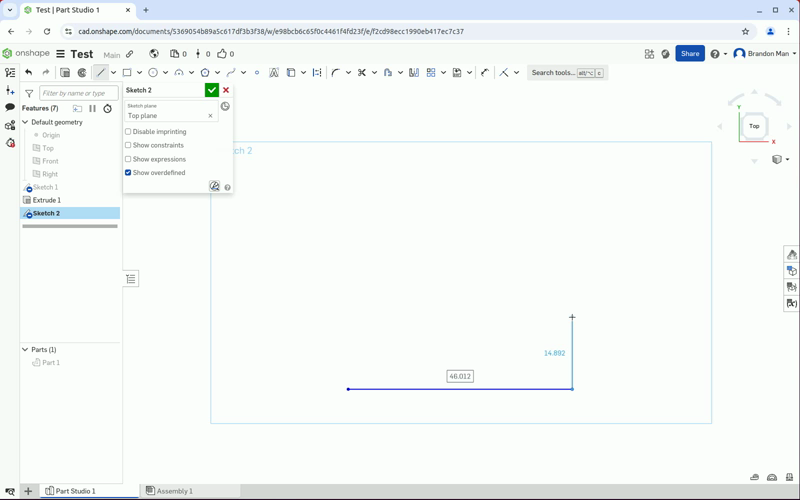
key_up(shift)
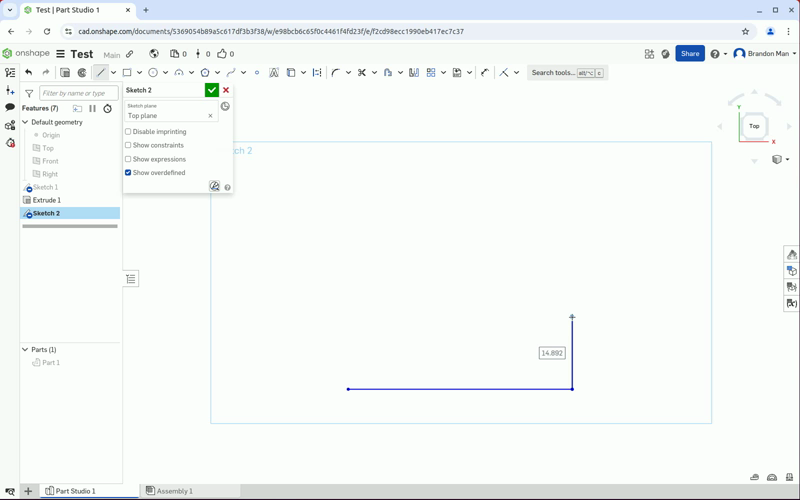
key_down(shift)
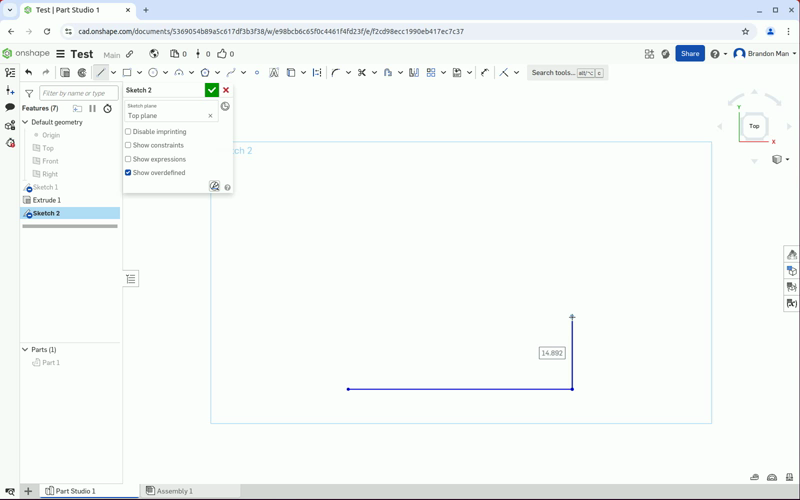
mouse_move(572, 250)
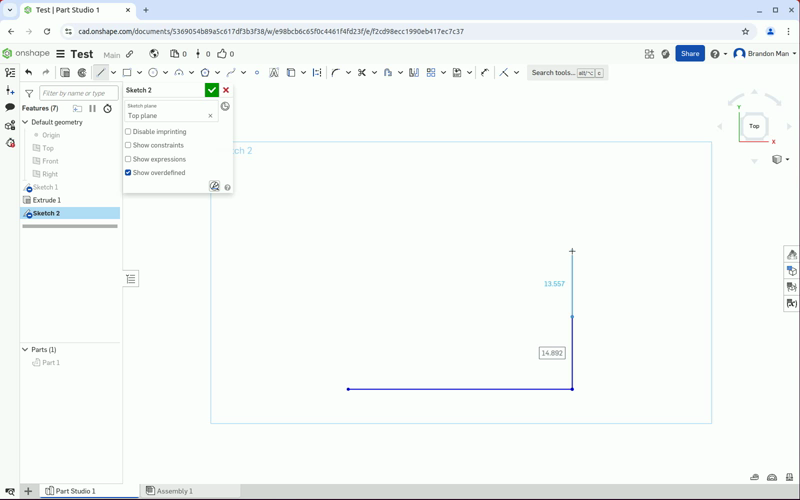
click(572, 250)
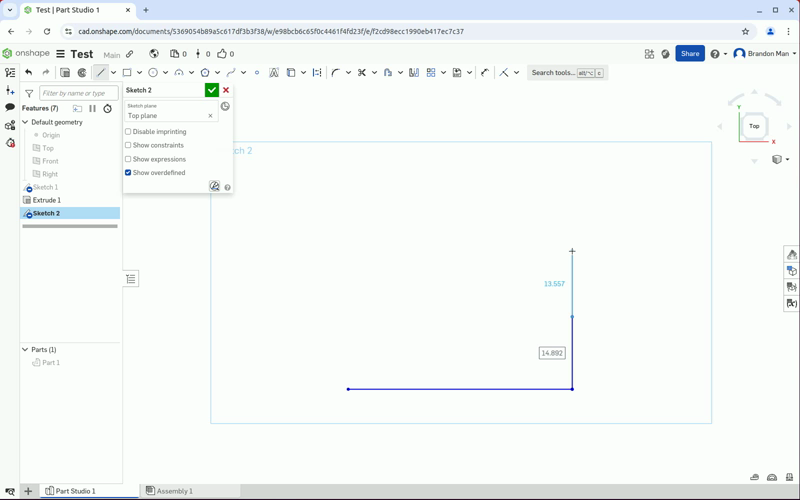
key_up(shift)
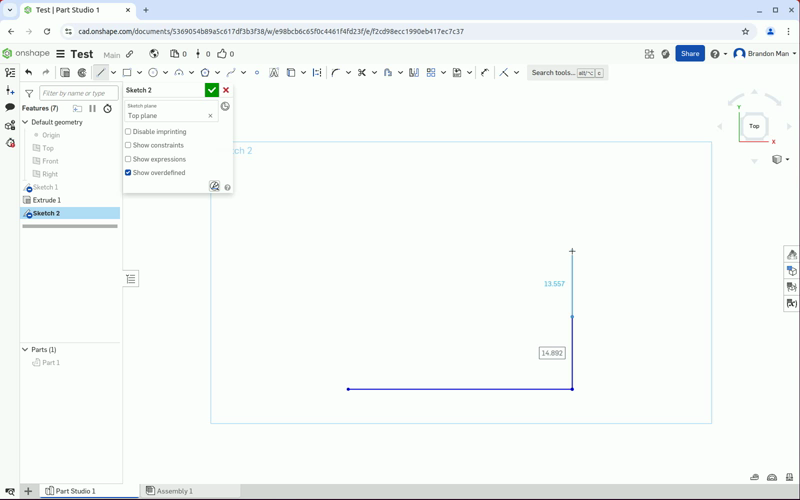
key_down(shift)
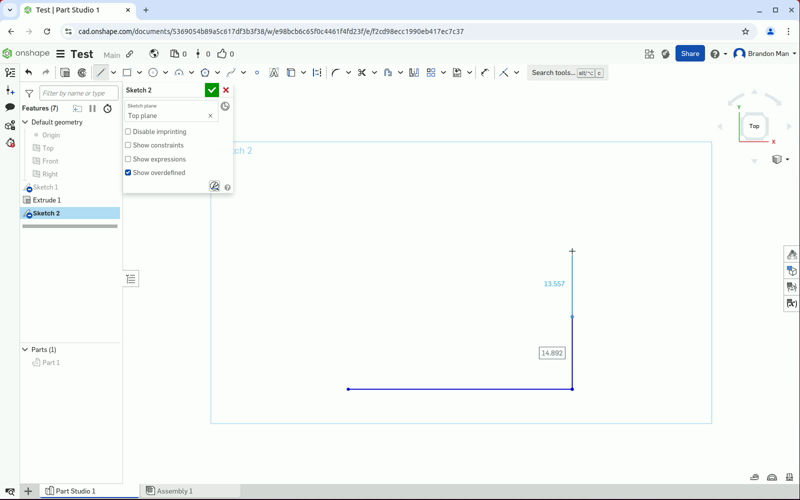
mouse_move(572, 177)
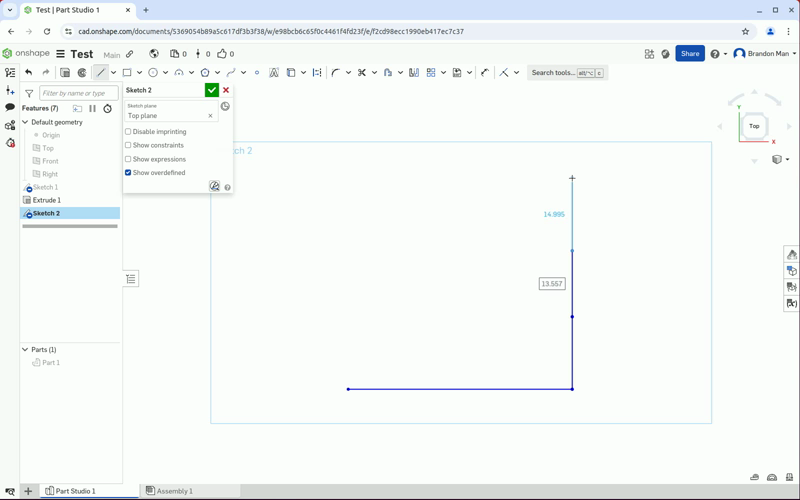
click(572, 177)
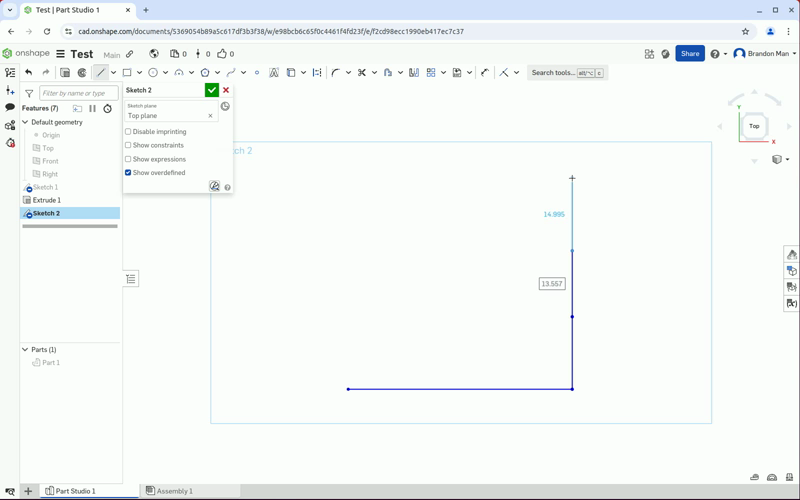
key_up(shift)
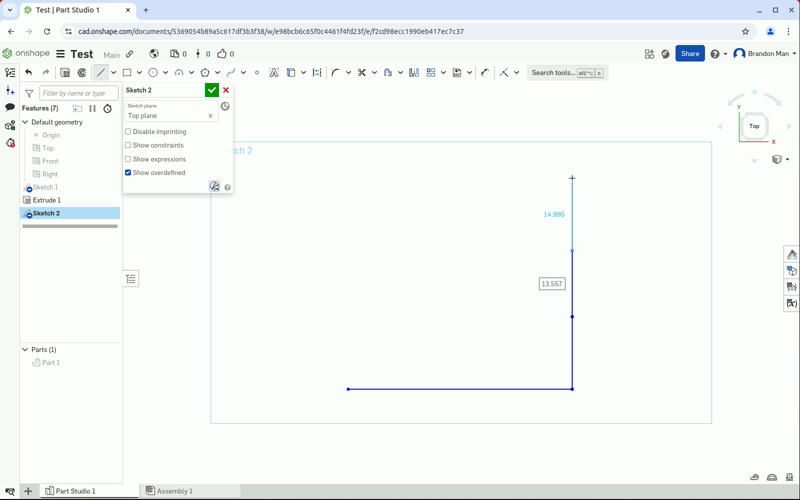
key_down(shift)
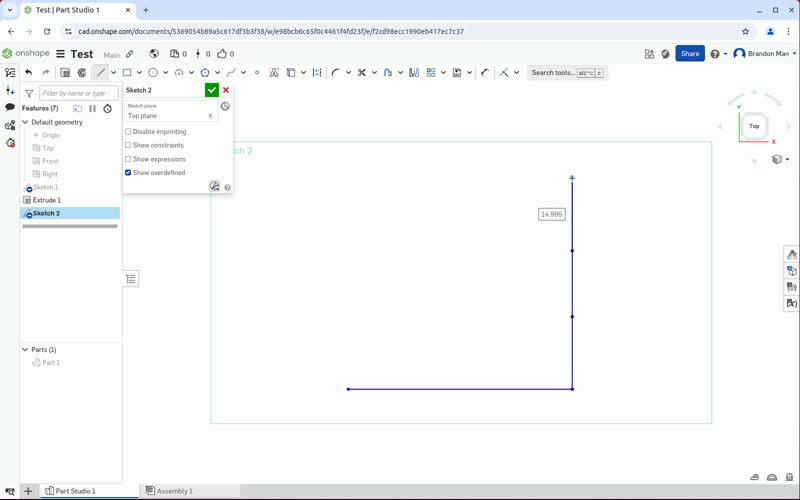
mouse_move(348, 177)
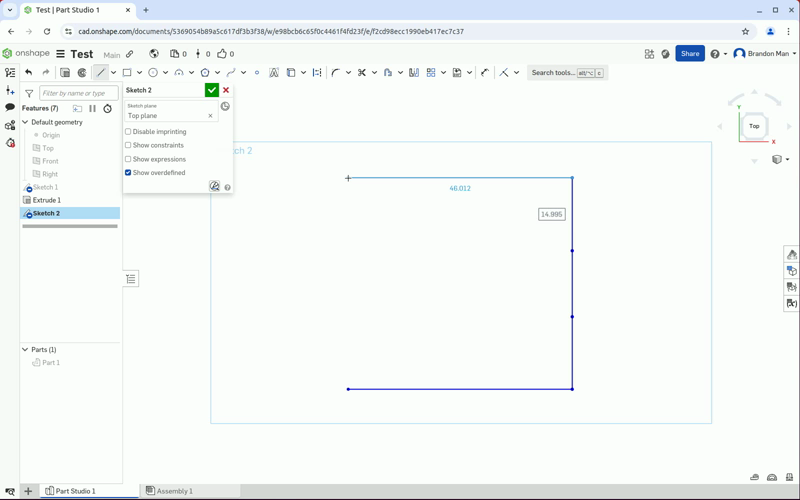
click(348, 177)
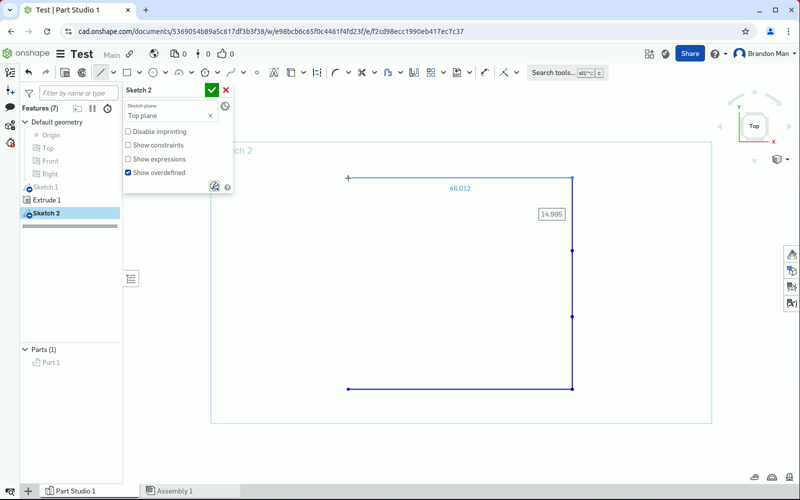
key_up(shift)
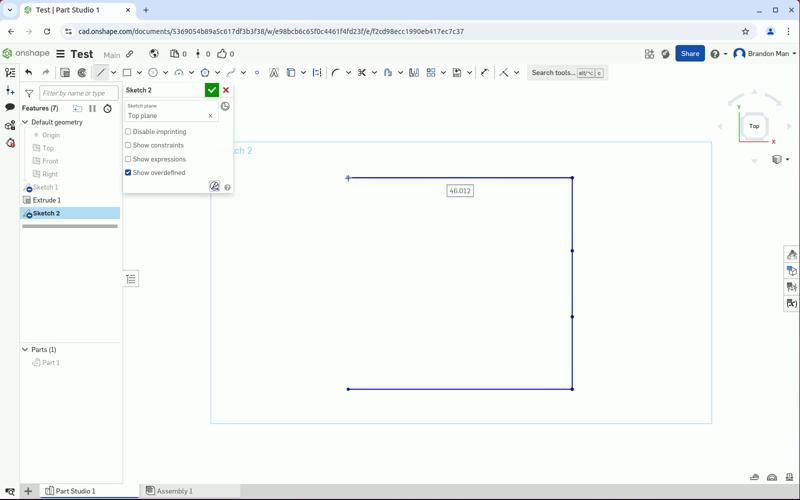
key_down(shift)
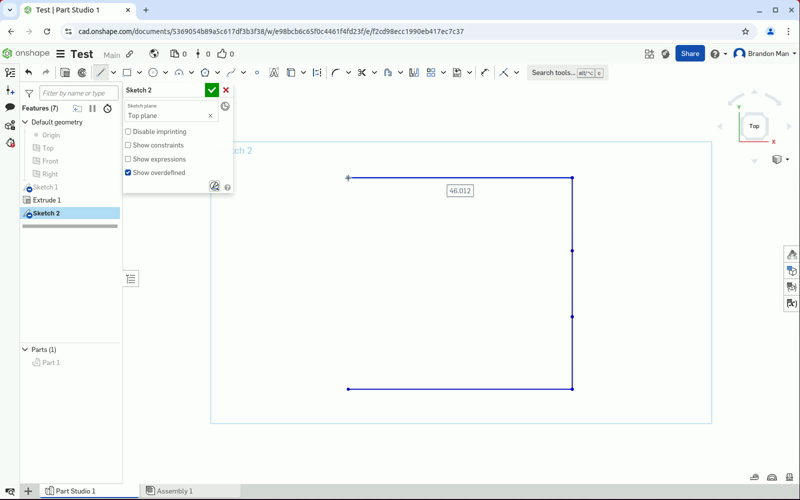
mouse_move(348, 250)
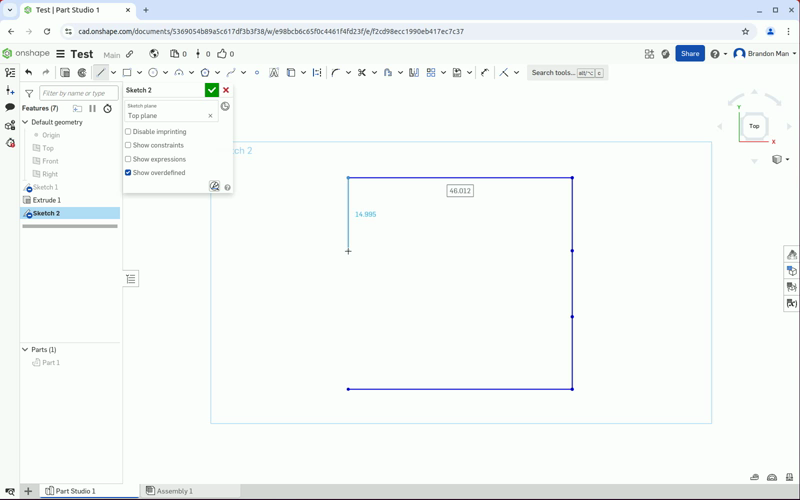
click(348, 250)
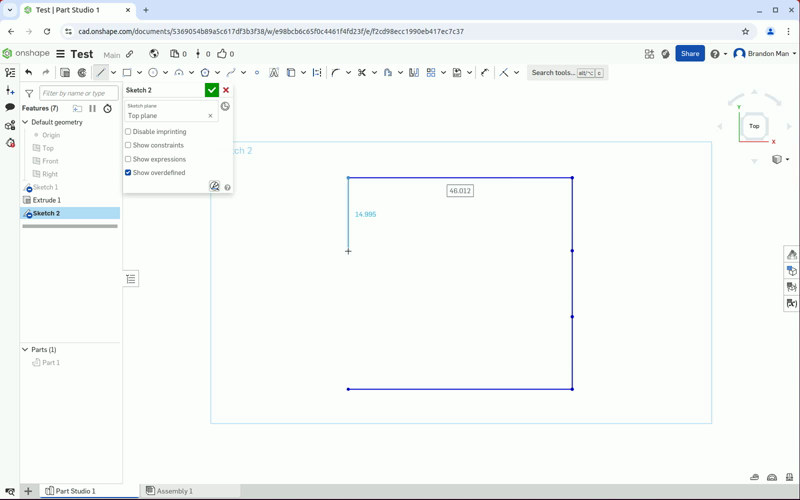
key_up(shift)
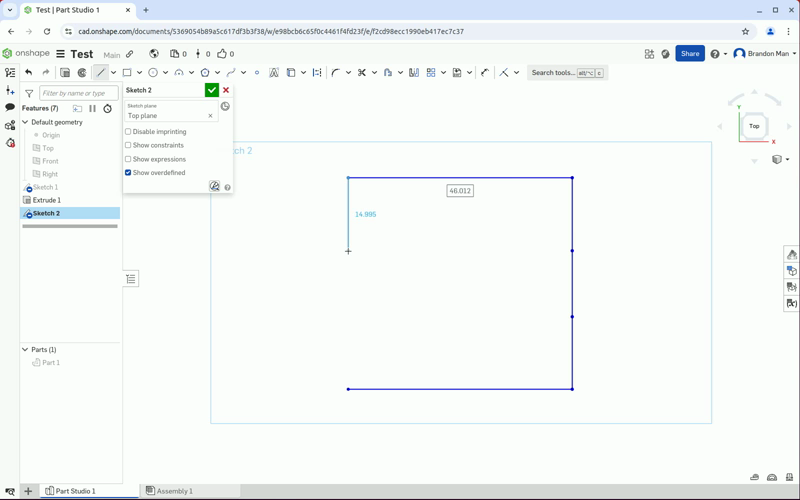
key_down(shift)
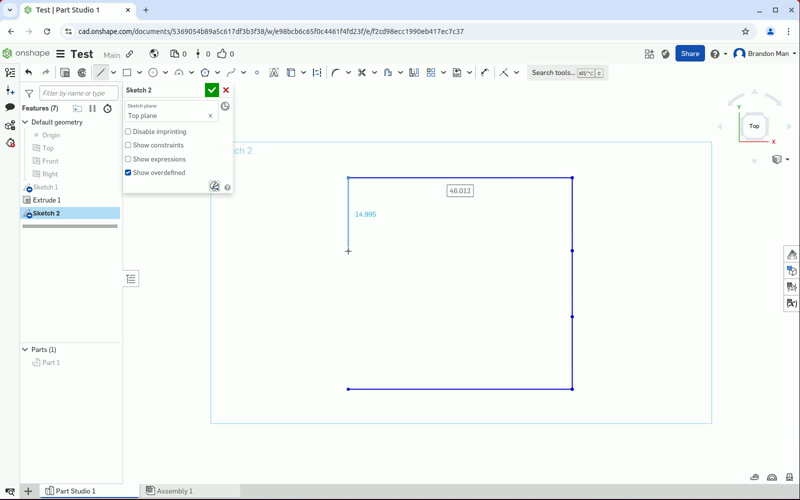
mouse_move(348, 316)
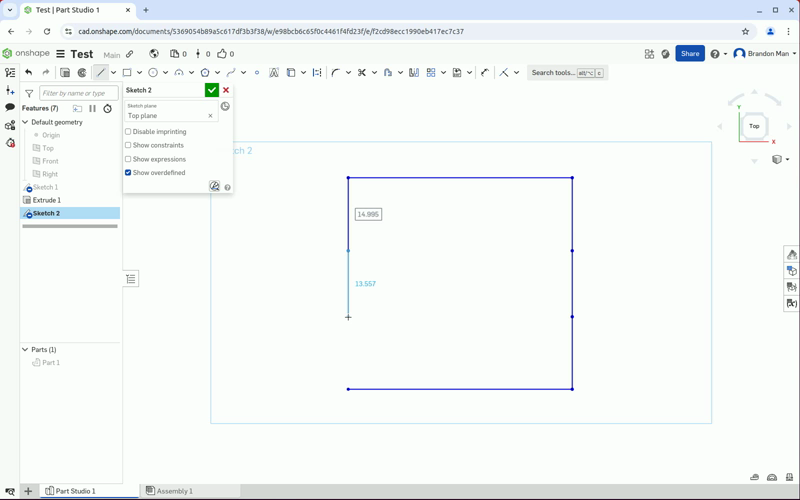
click(348, 316)
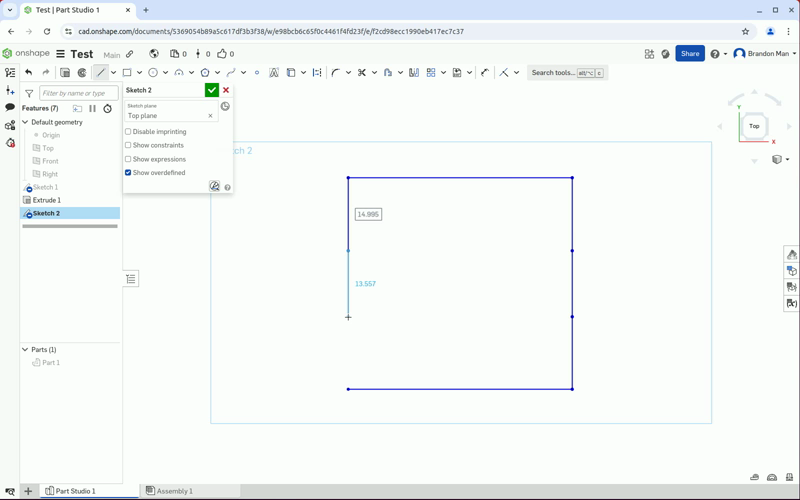
key_up(shift)
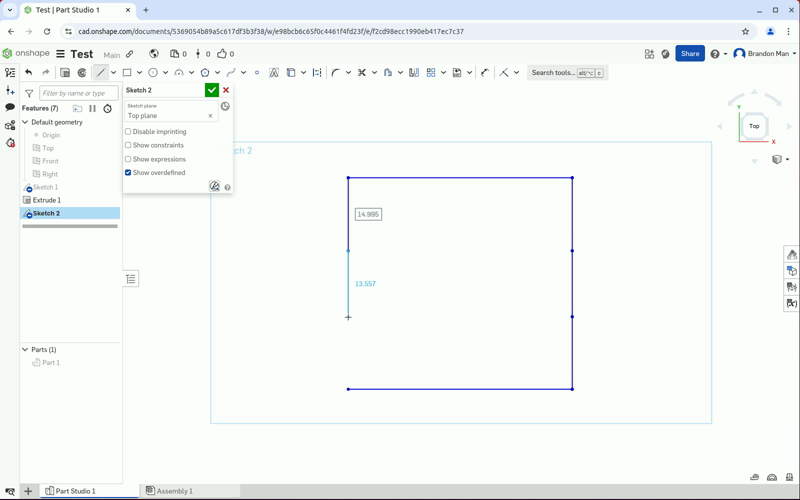
key_down(shift)
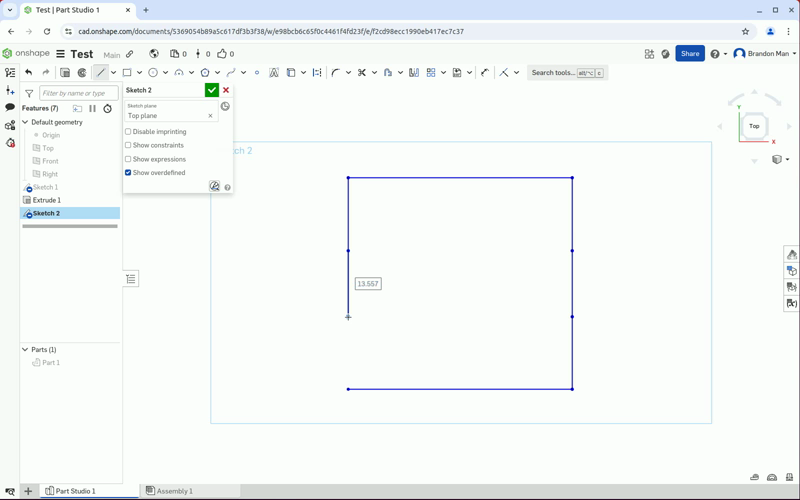
mouse_move(348, 389)
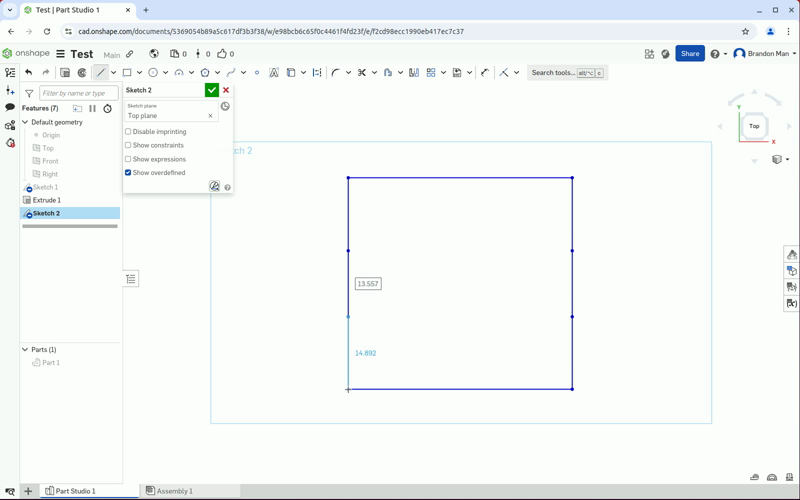
key_up(shift)
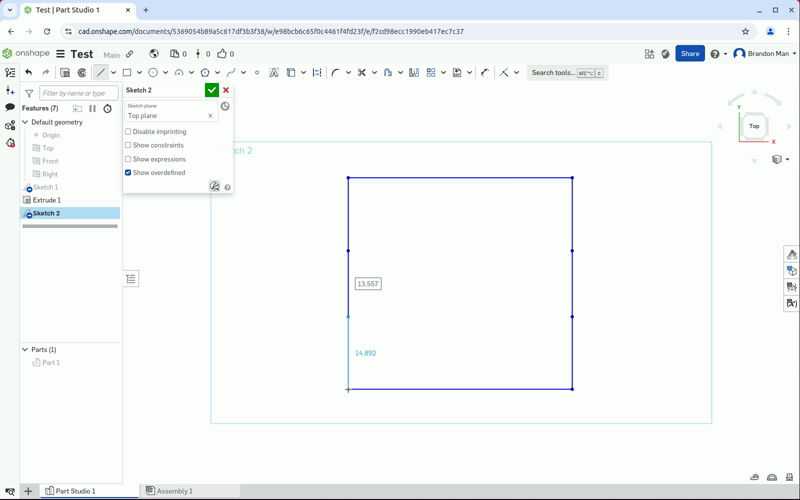
click(348, 389)
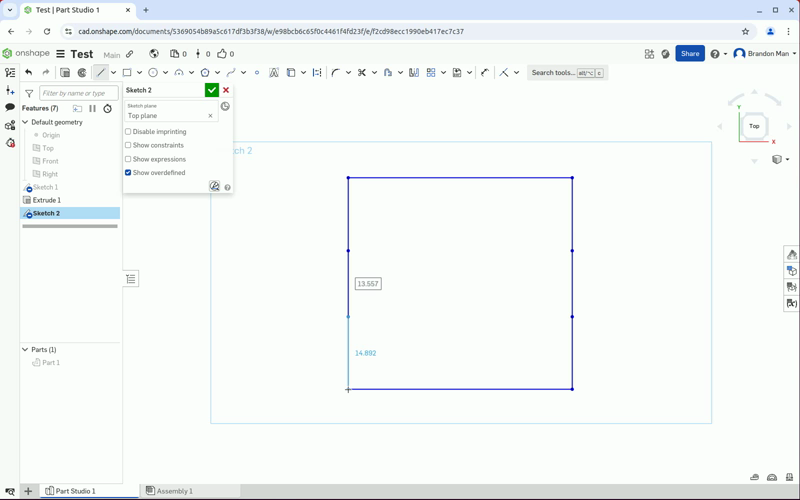
key(esc)
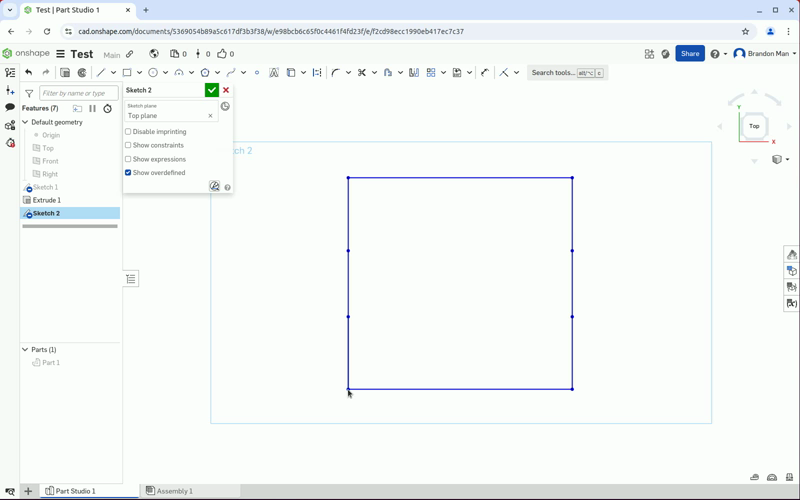
mouse_move(482, 291)
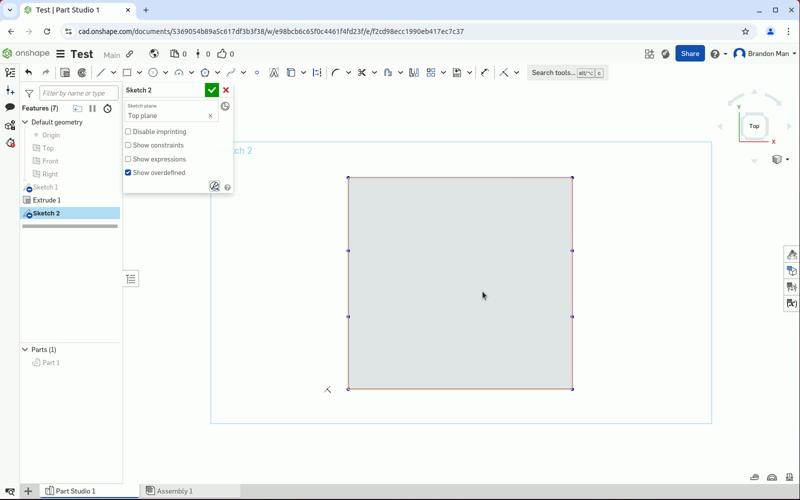
click(482, 291)
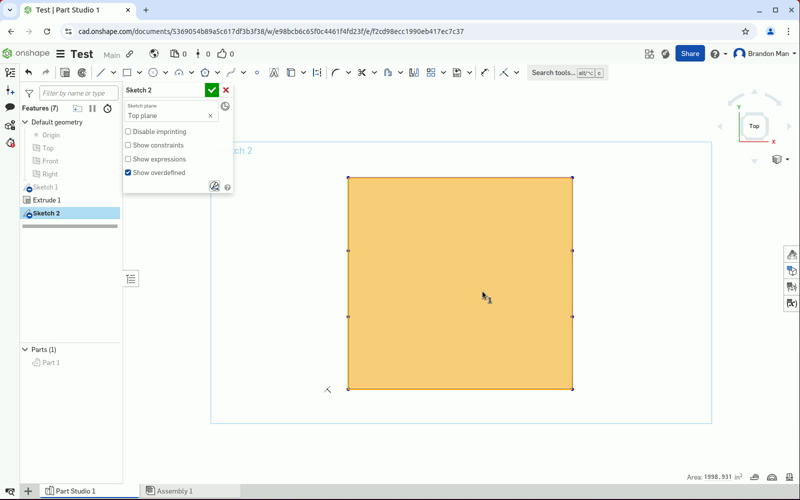
mouse_move(73, 352)
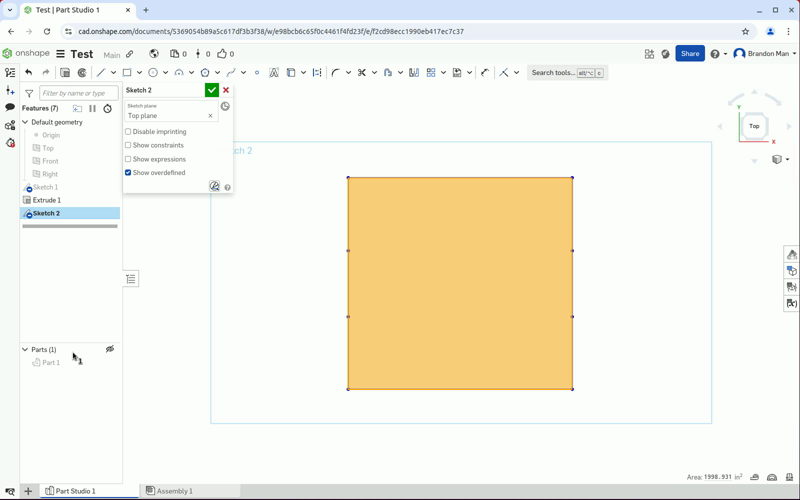
key(shift+y)
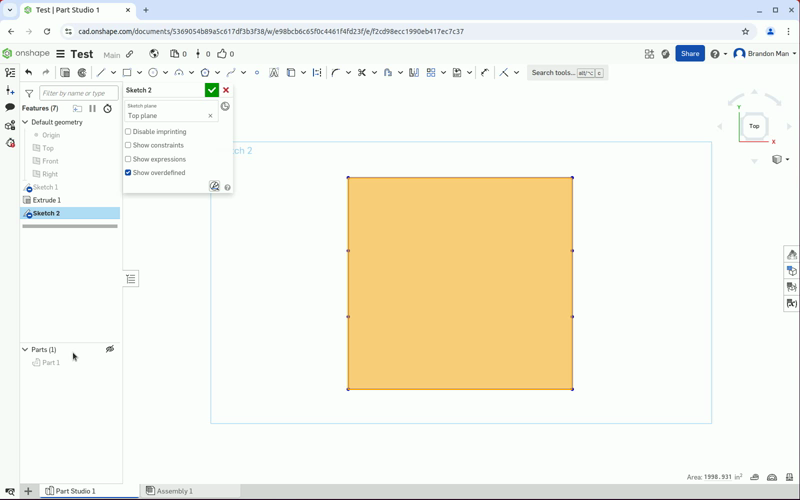
key(shift+e)
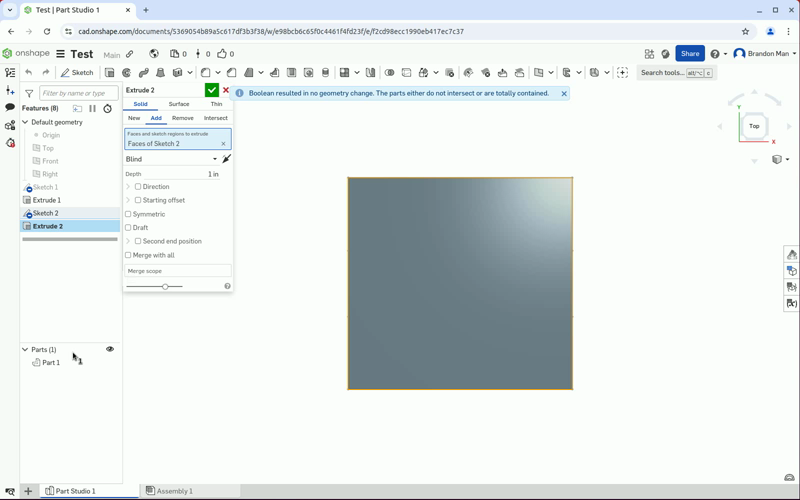
mouse_move(143, 106)
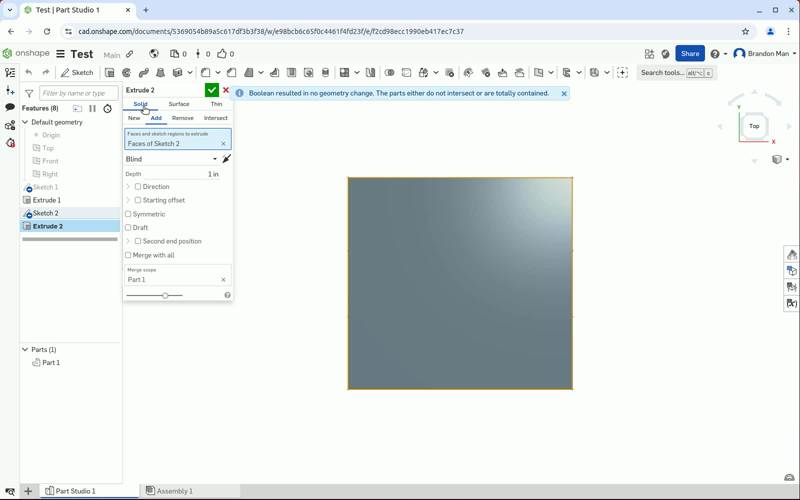
click(143, 106)
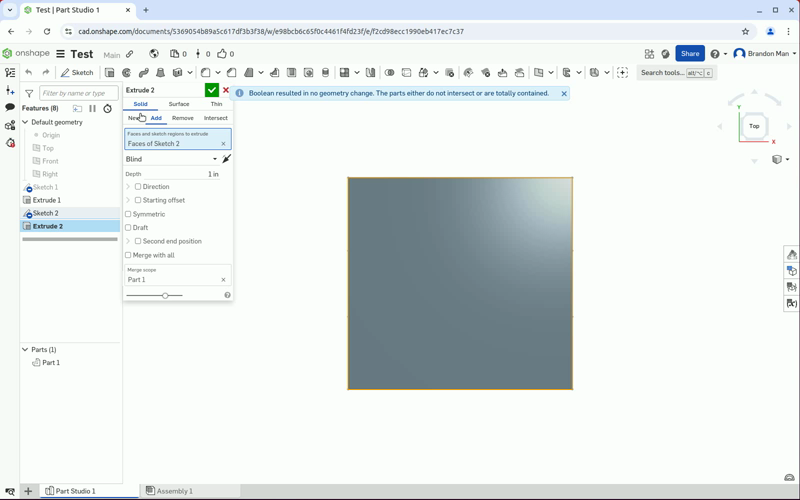
mouse_move(137, 120)
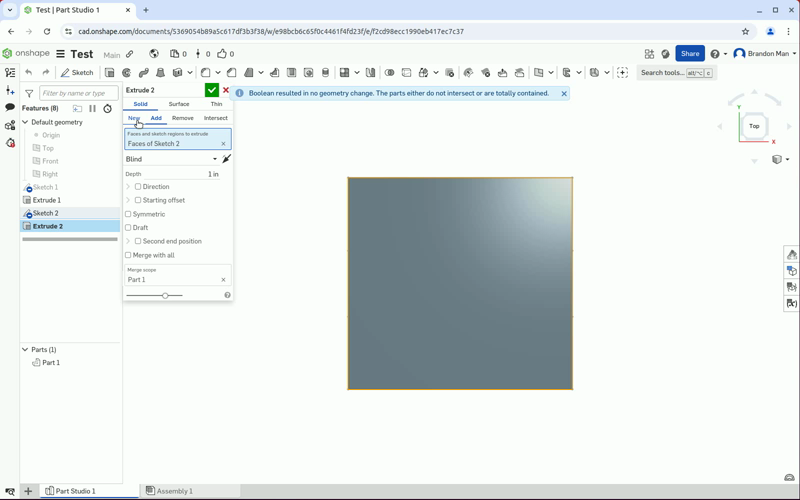
click(137, 120)
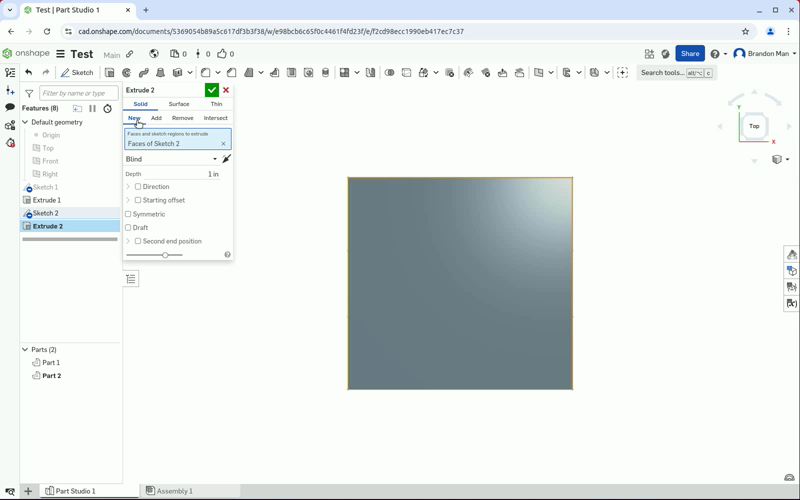
key(tab, 4)
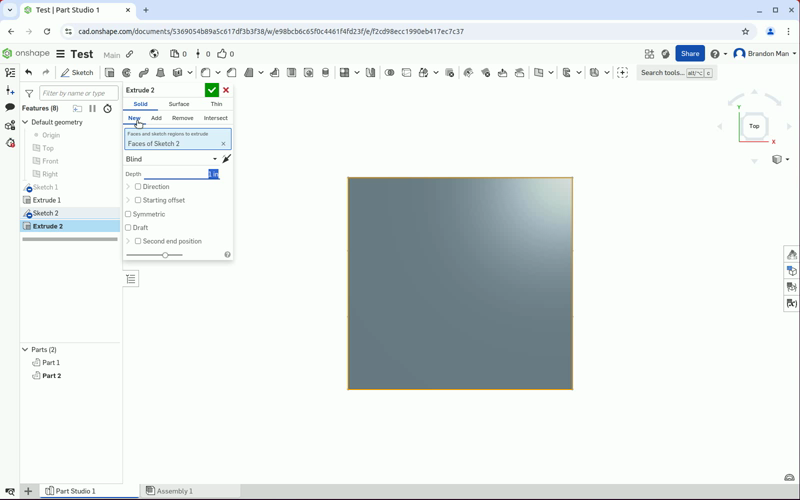
text(2.407)
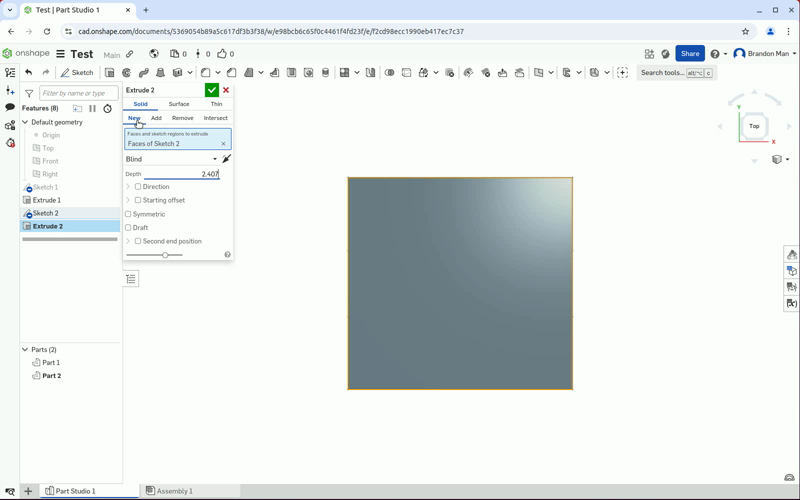
key(enter)
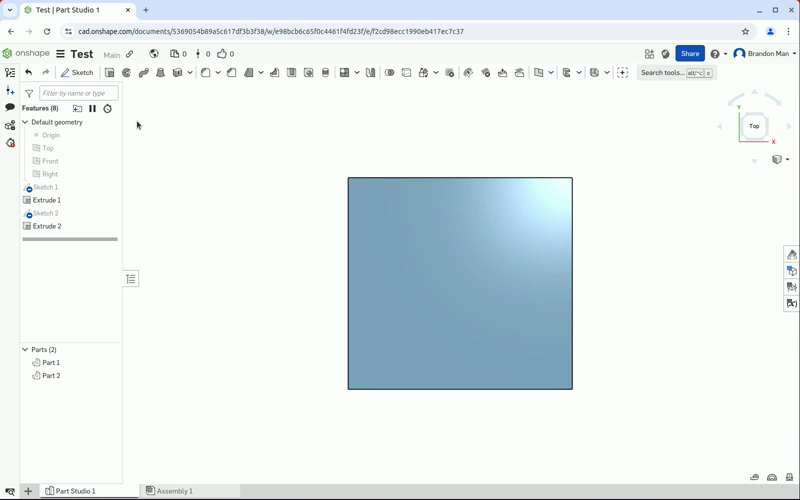
key(shift+h)
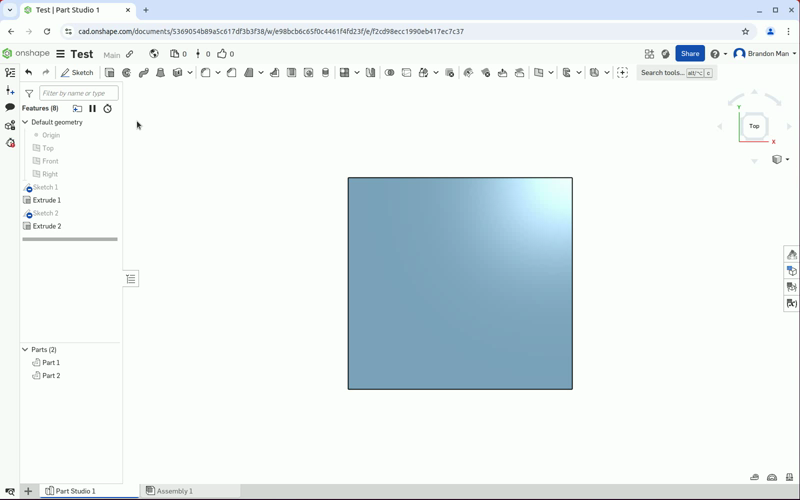
key(shift+h)
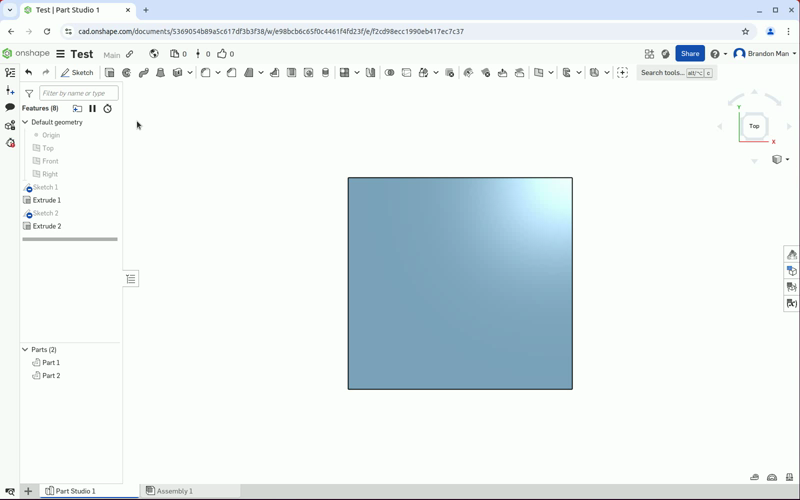
mouse_move(73, 189)
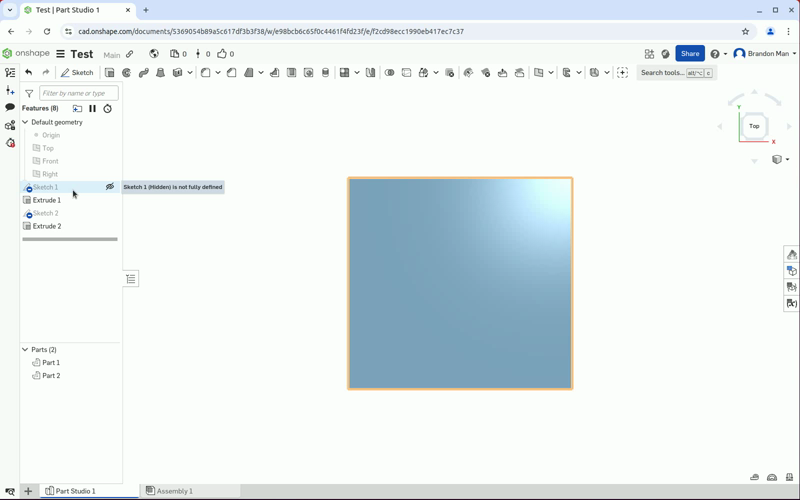
click(73, 189)
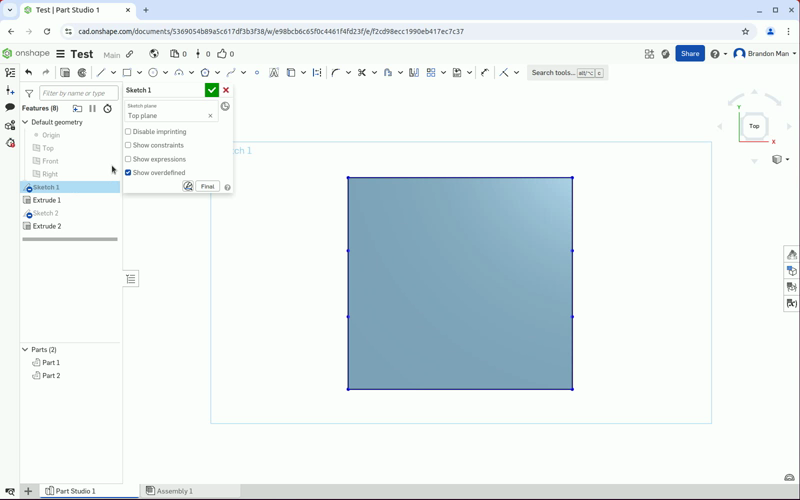
mouse_move(229, 92)
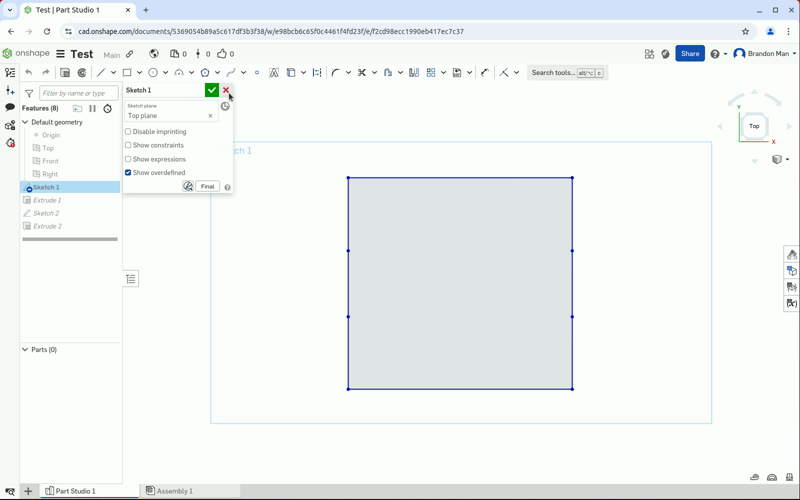
click(229, 92)
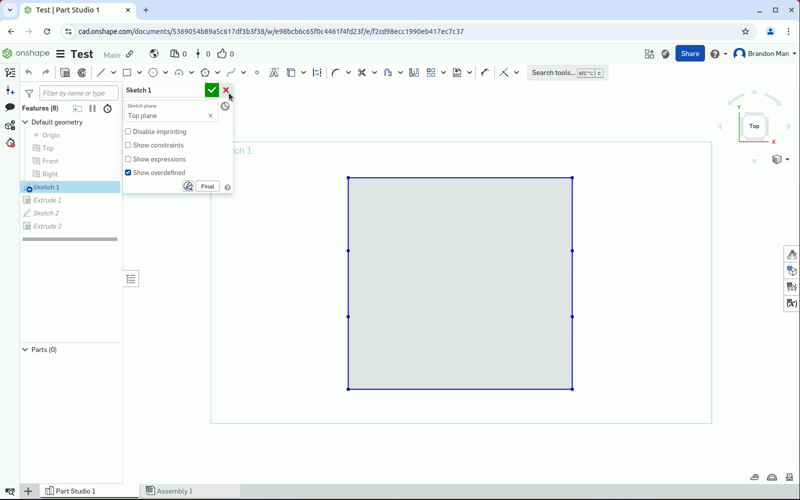
key(shift+s)
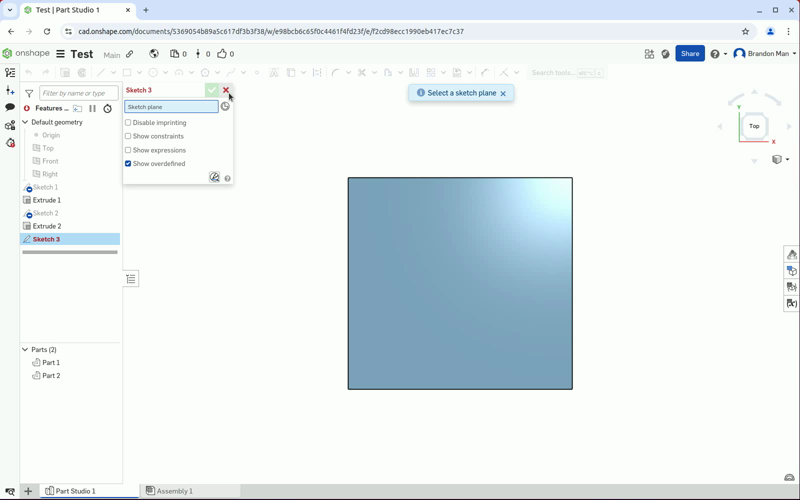
mouse_move(73, 150)
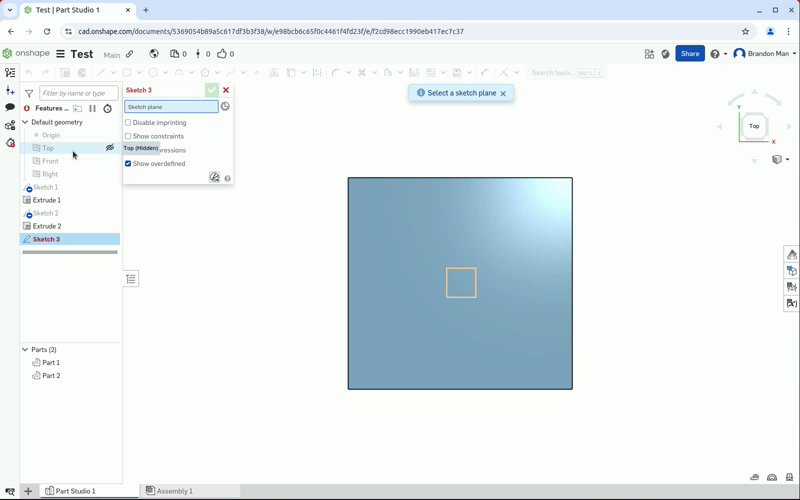
click(73, 150)
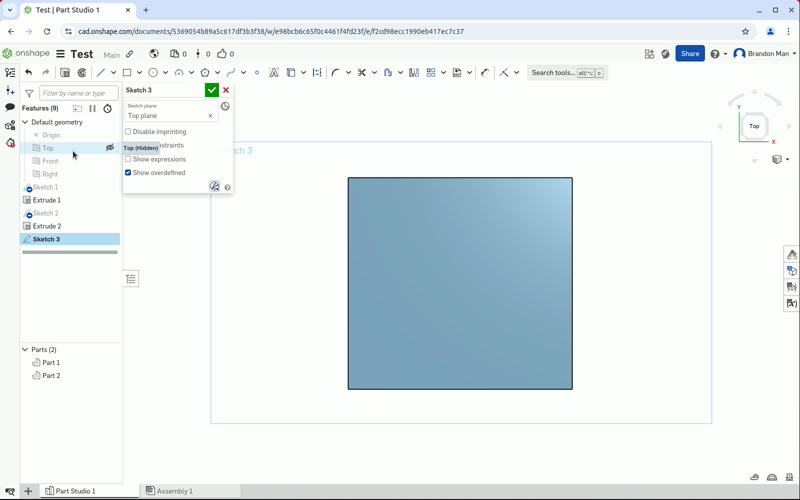
mouse_move(73, 352)
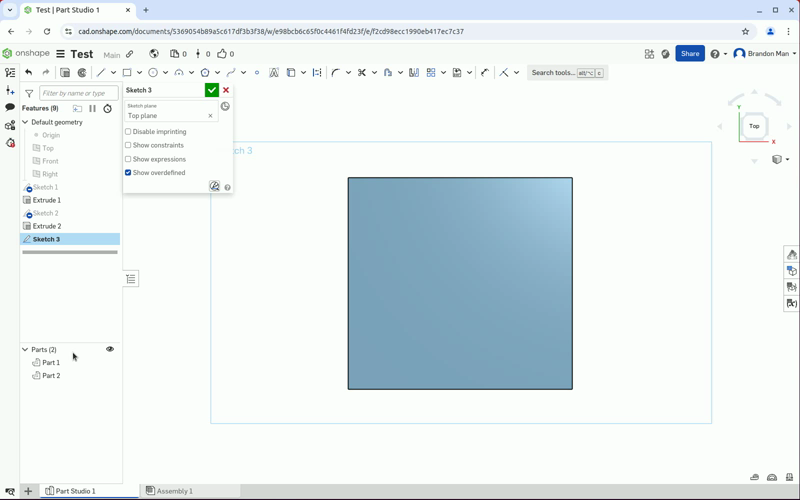
key(y)
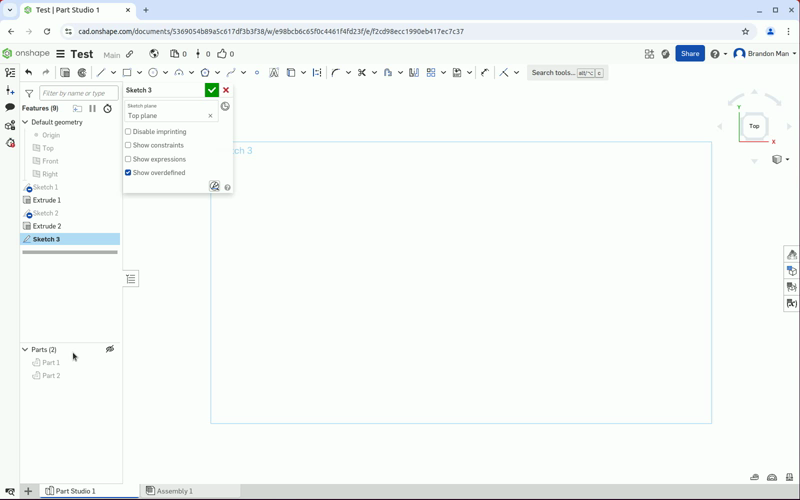
key(l)
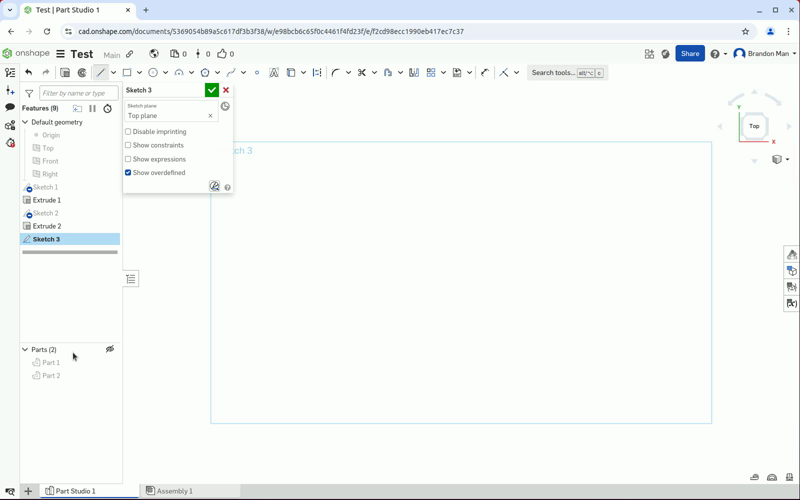
key_down(shift)
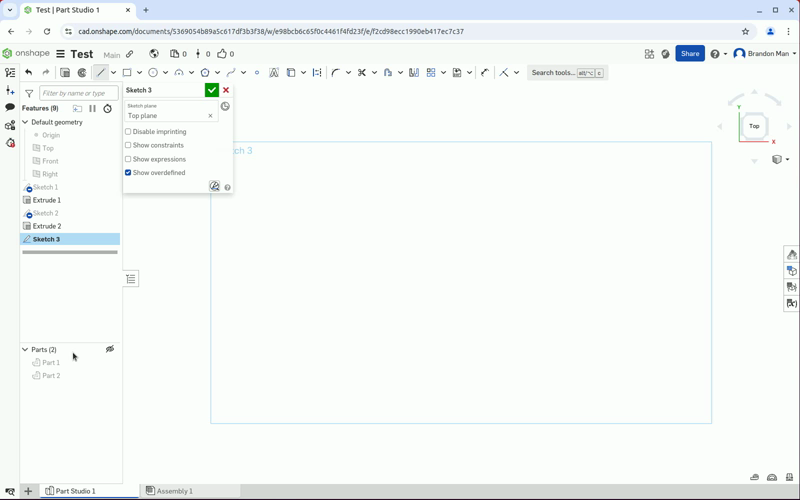
mouse_move(348, 389)
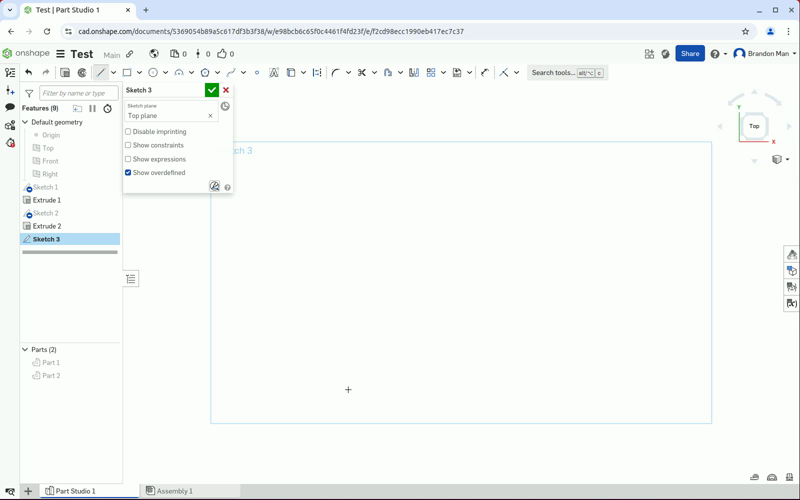
click(348, 389)
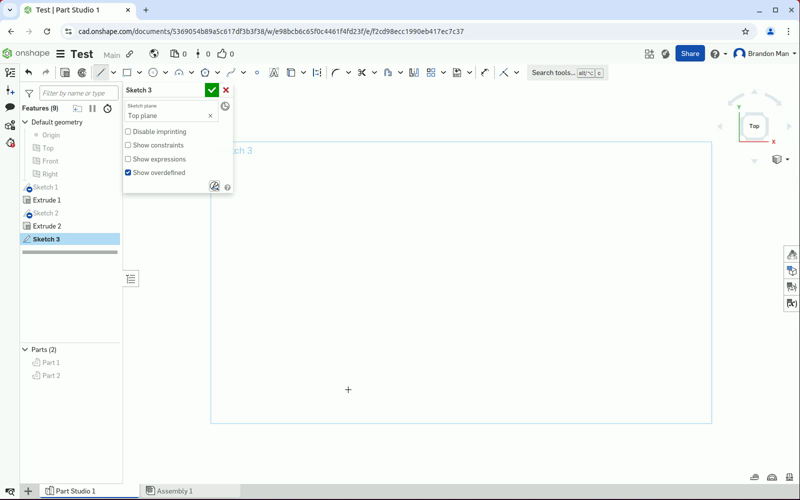
key_up(shift)
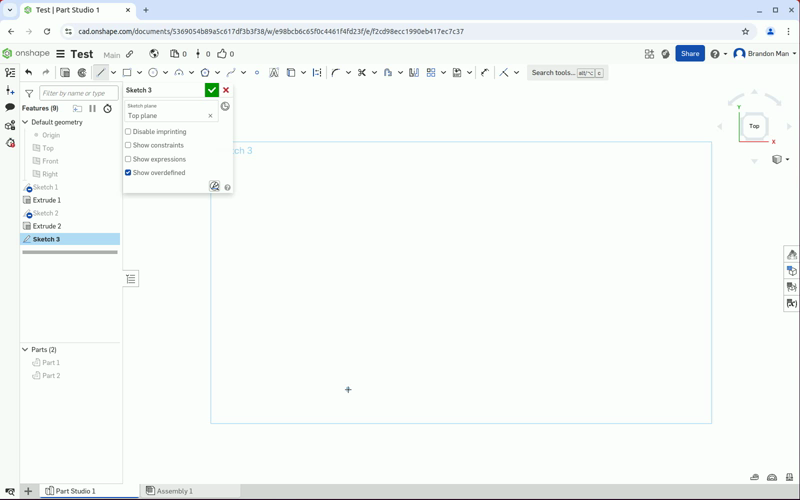
key_down(shift)
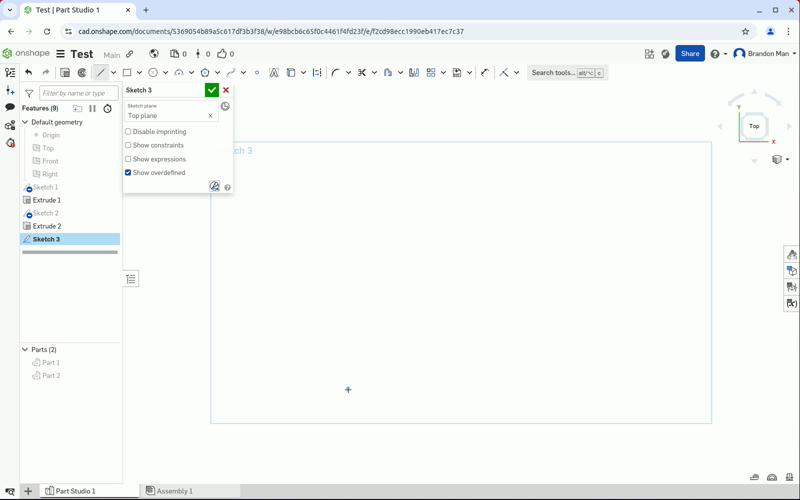
mouse_move(572, 389)
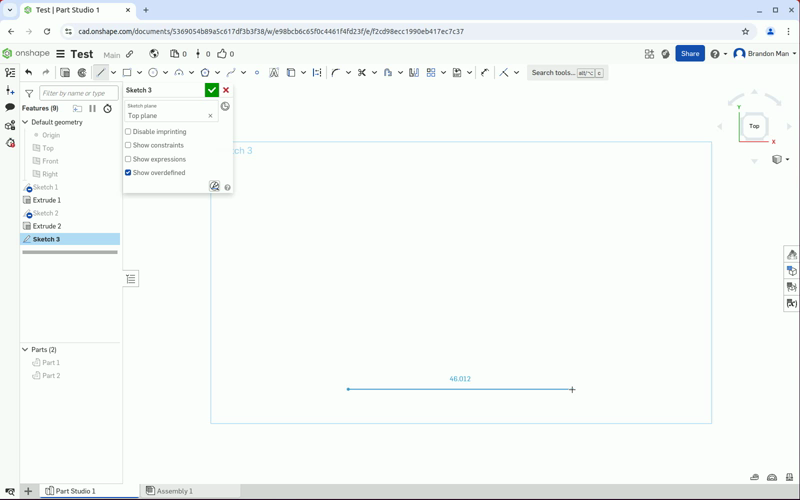
click(572, 389)
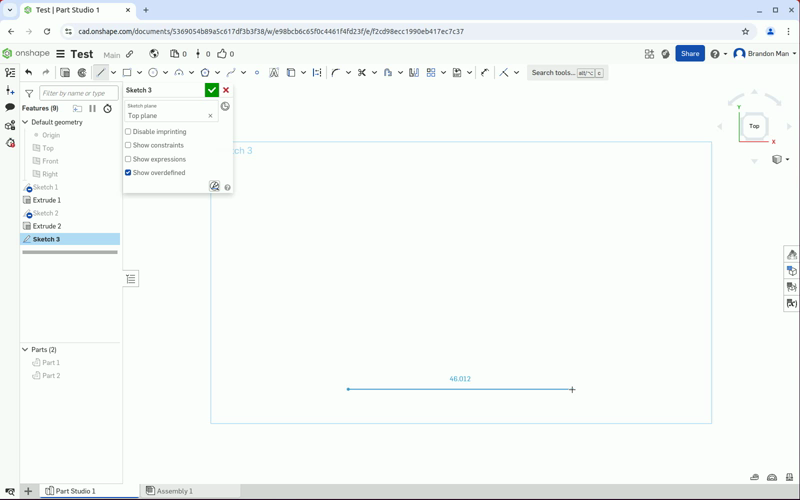
key_up(shift)
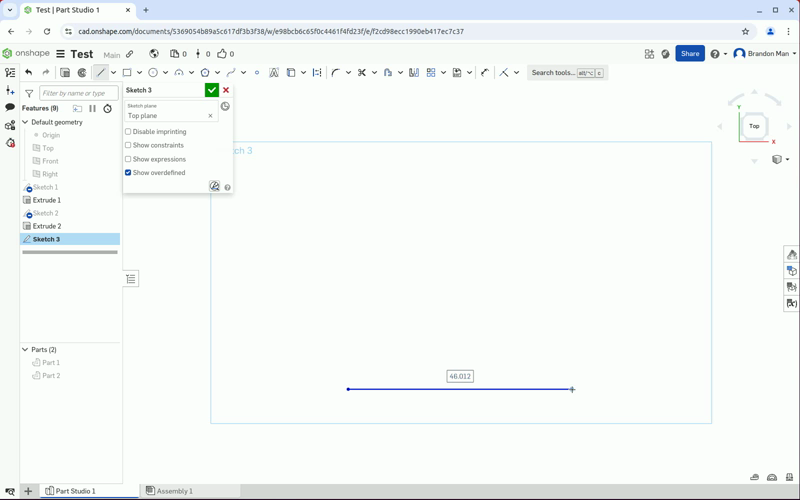
key_down(shift)
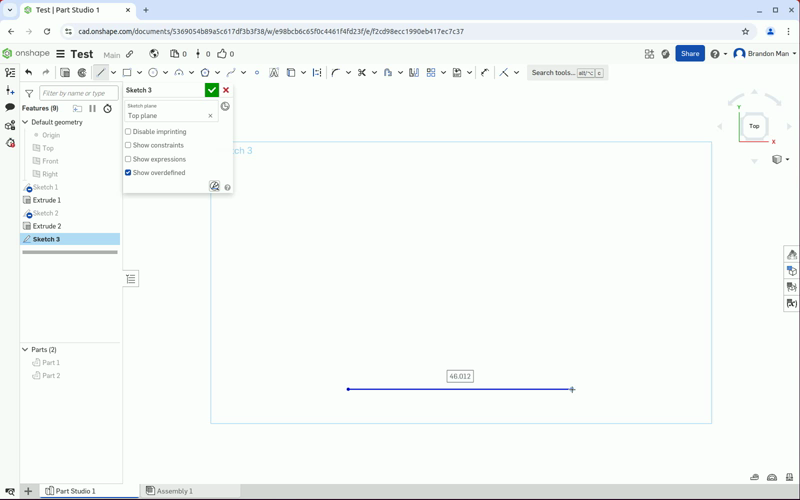
mouse_move(572, 316)
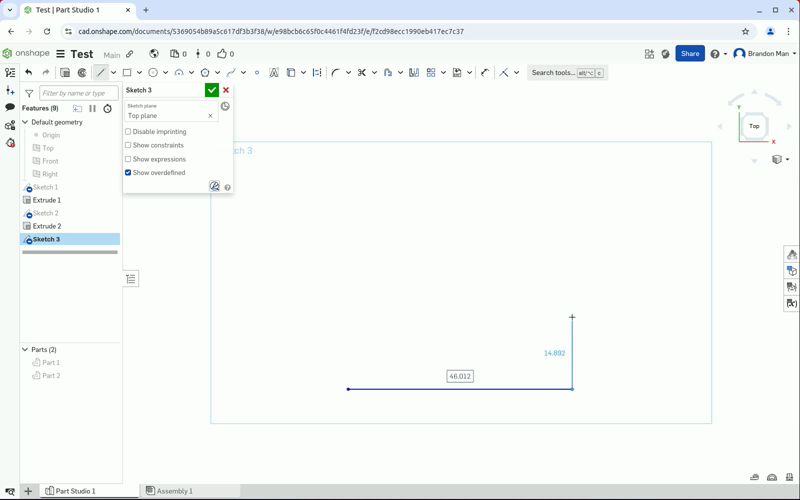
click(572, 316)
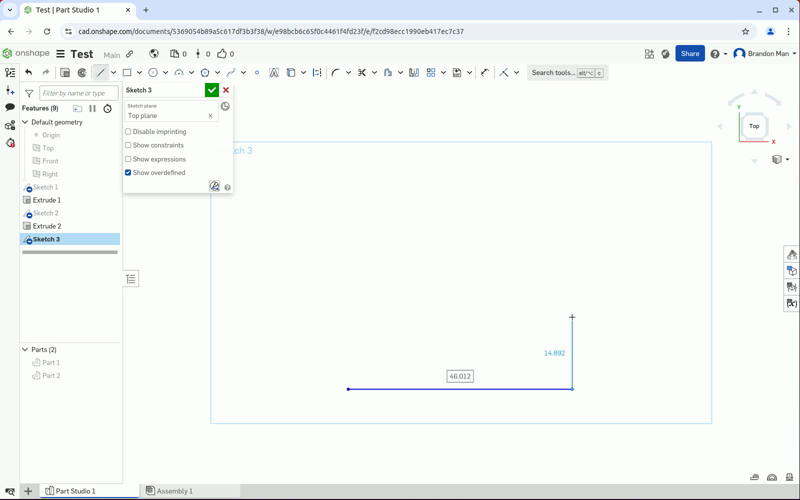
key_up(shift)
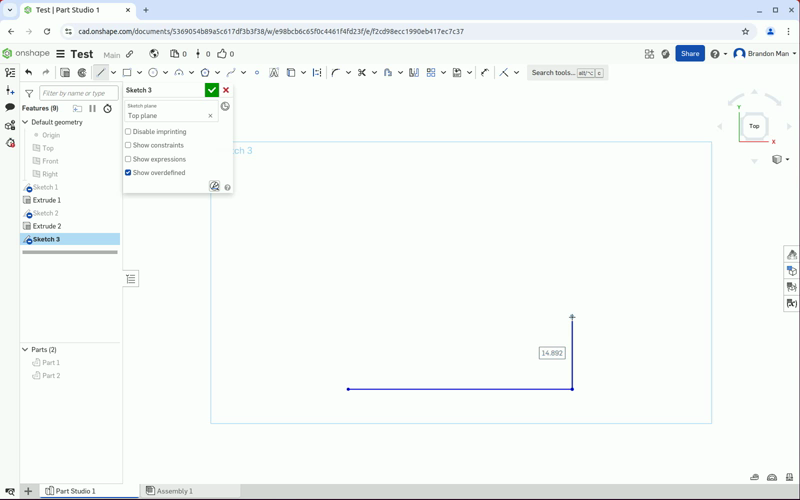
key_down(shift)
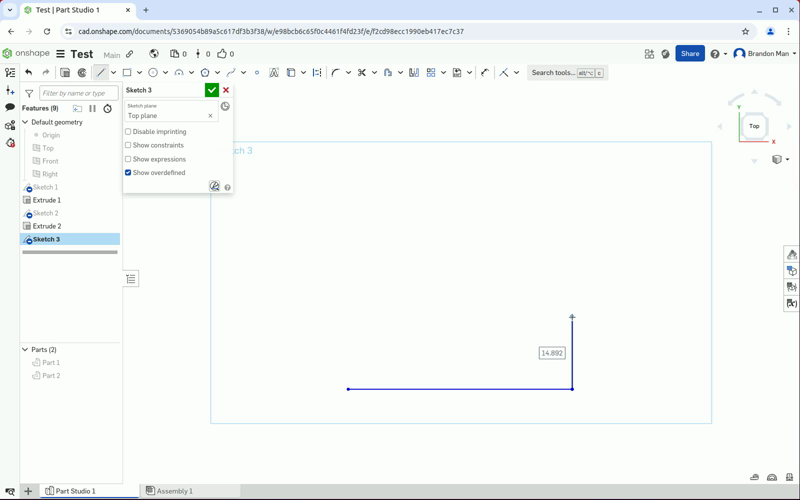
mouse_move(572, 250)
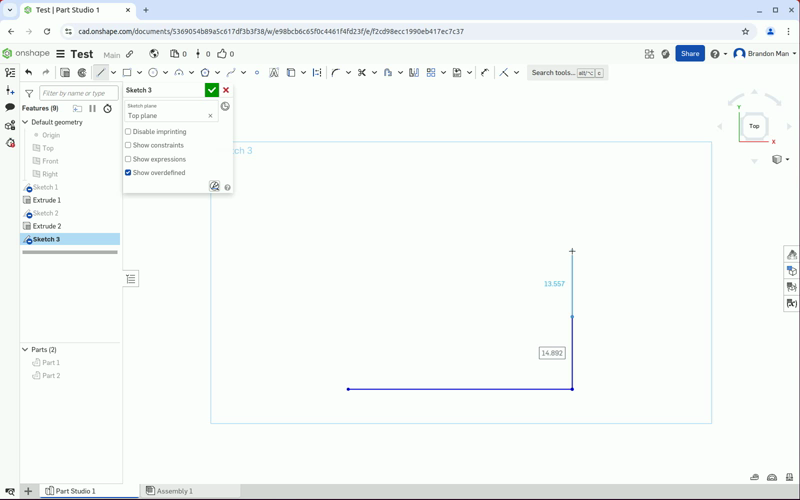
click(572, 250)
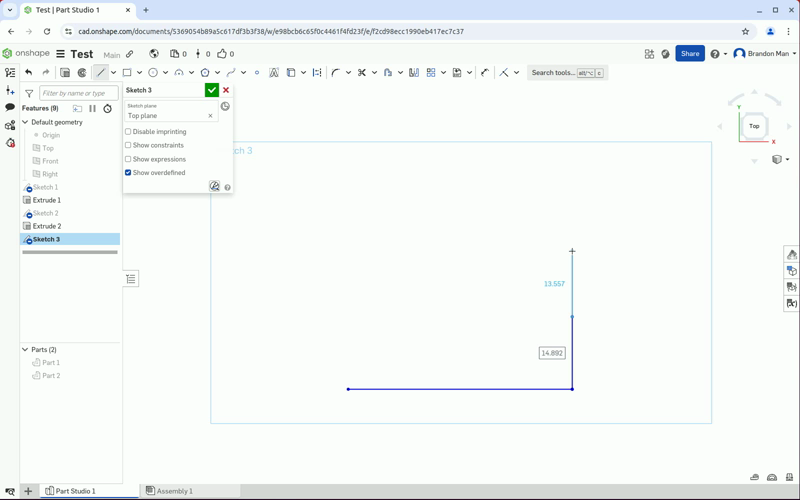
key_up(shift)
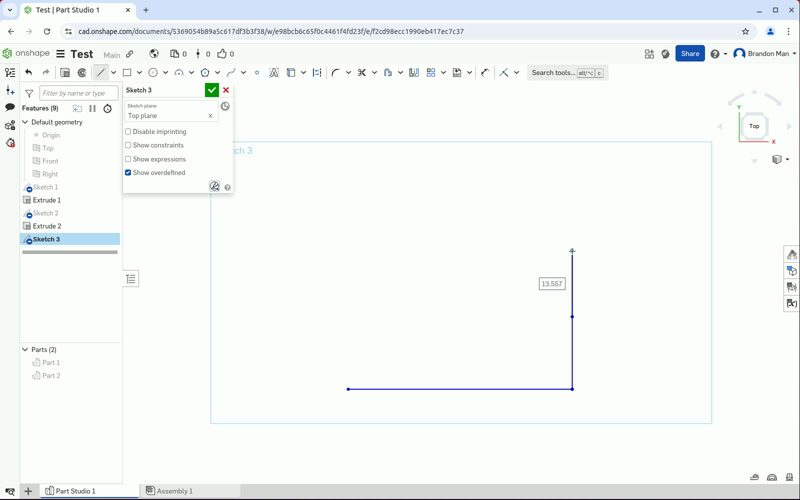
key_down(shift)
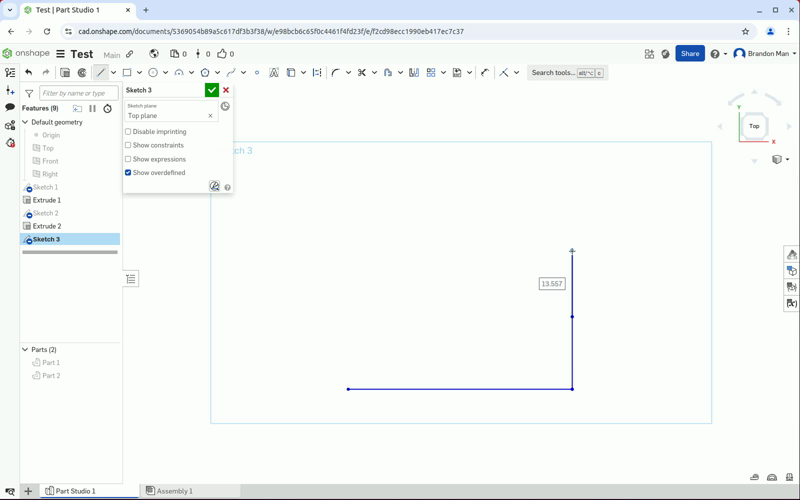
mouse_move(572, 177)
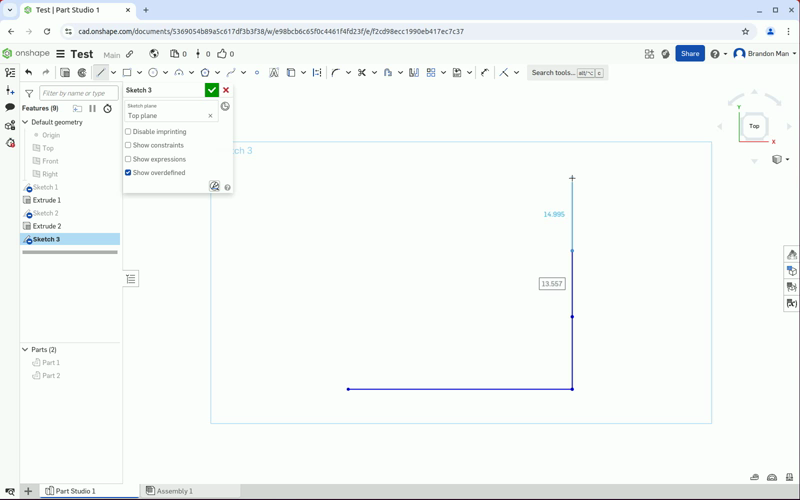
click(572, 177)
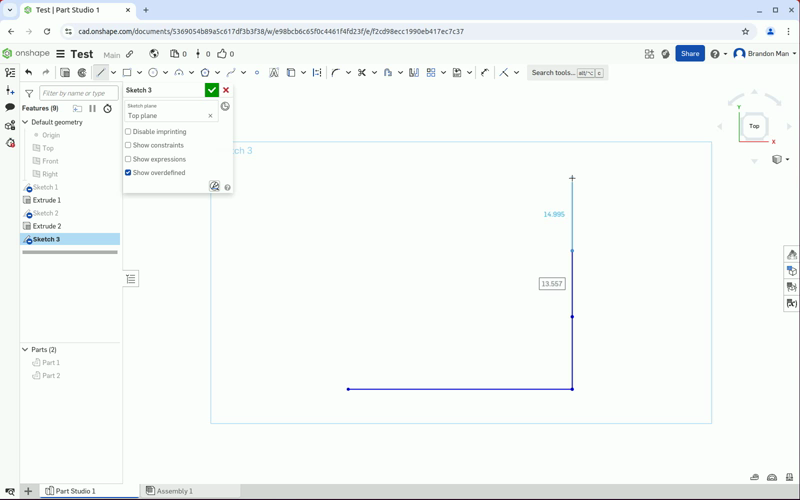
key_up(shift)
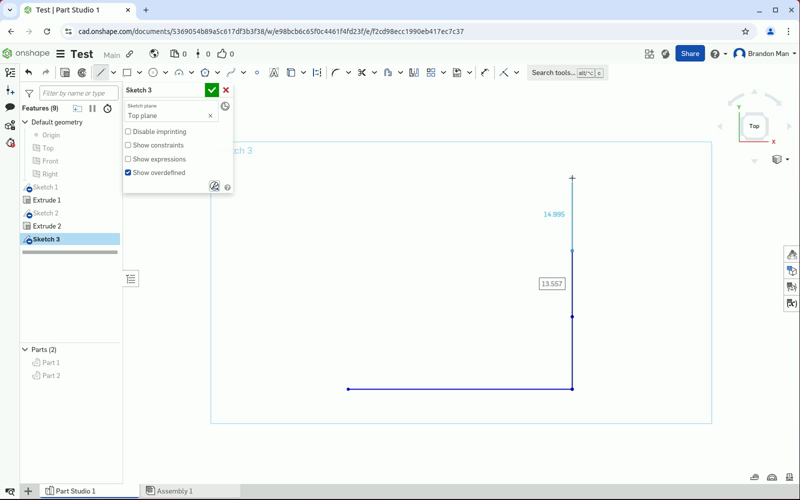
key_down(shift)
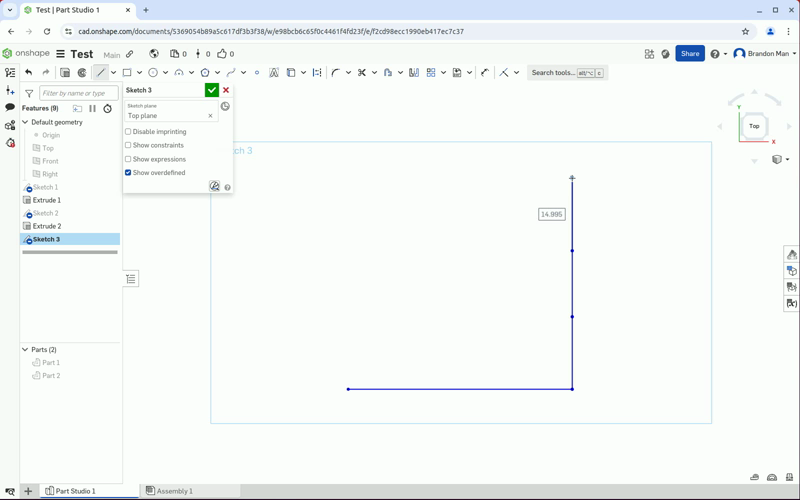
mouse_move(348, 177)
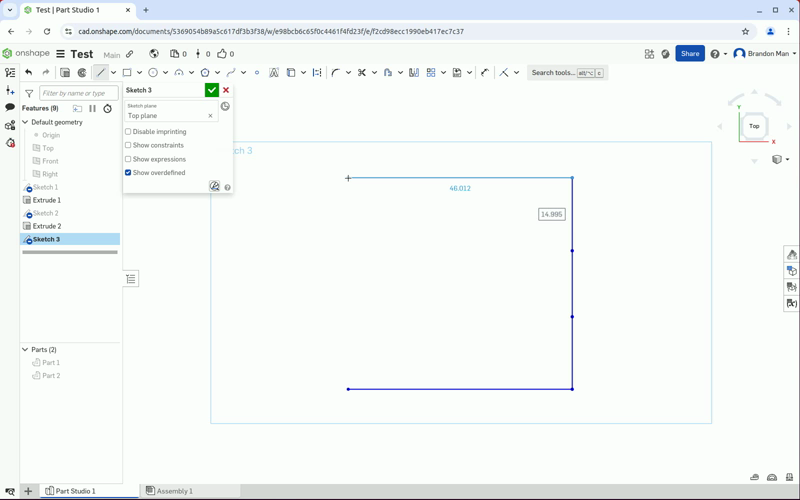
click(348, 177)
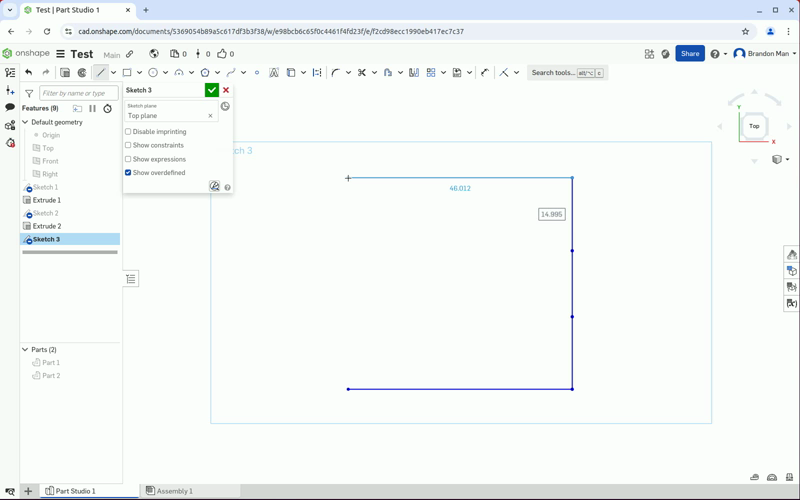
key_up(shift)
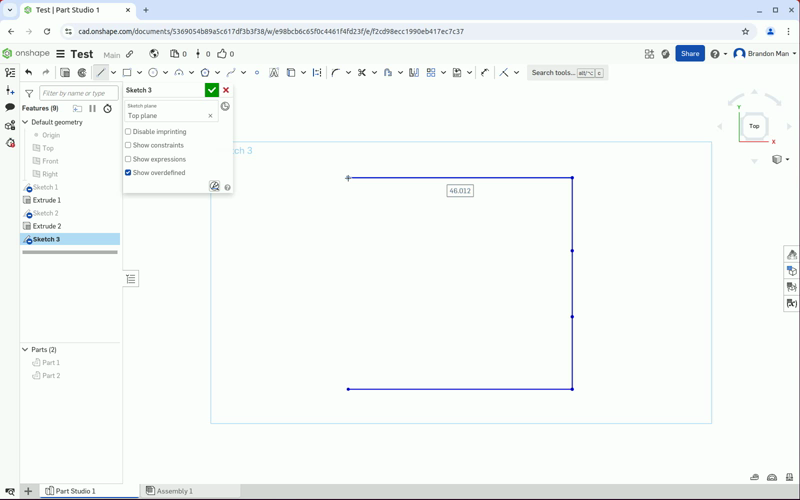
key_down(shift)
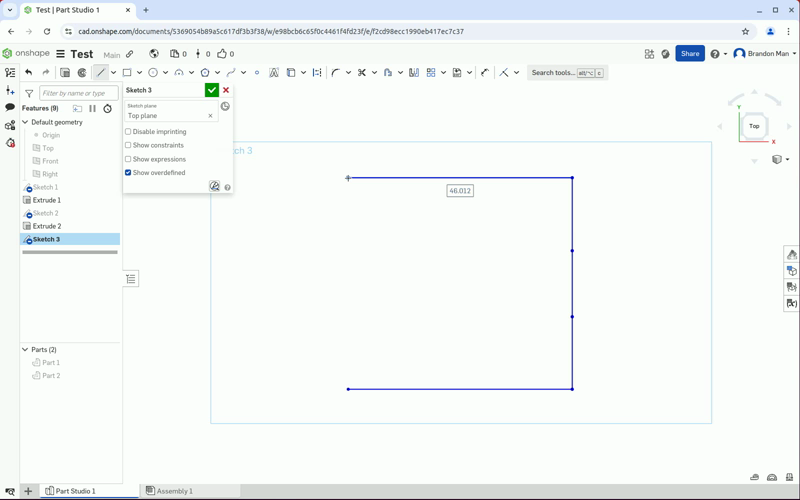
mouse_move(348, 250)
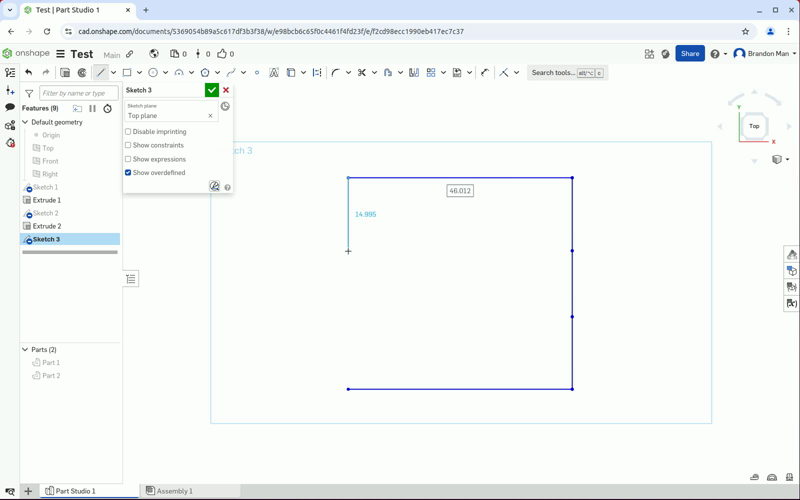
click(348, 250)
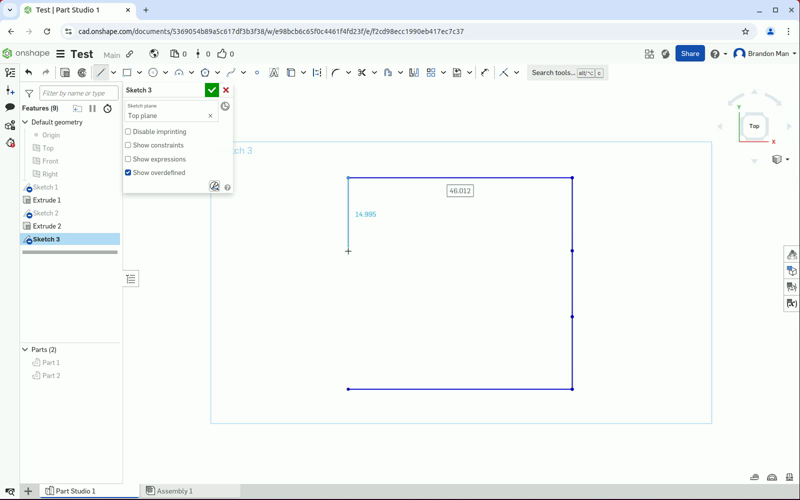
key_up(shift)
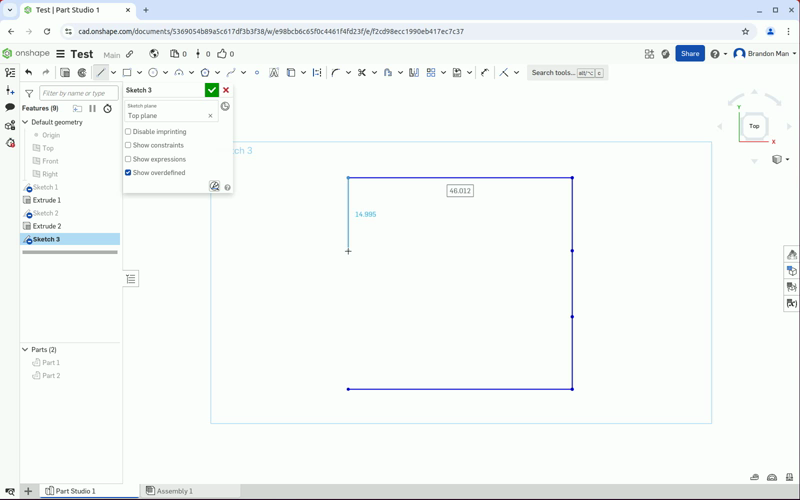
key_down(shift)
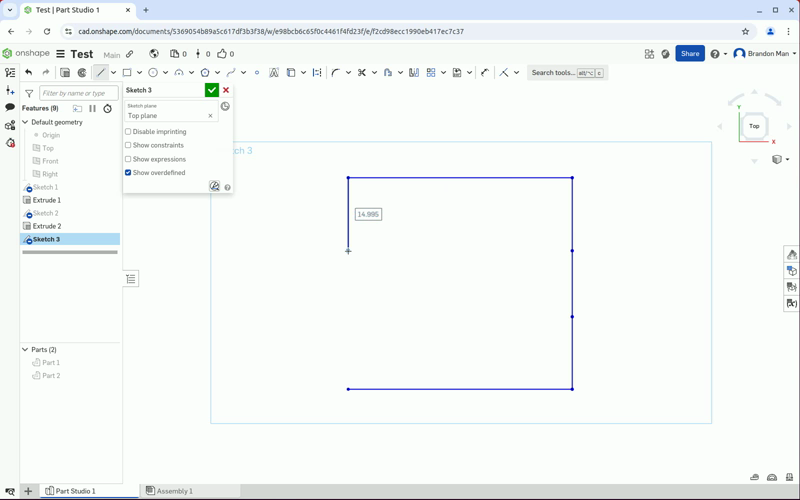
mouse_move(348, 316)
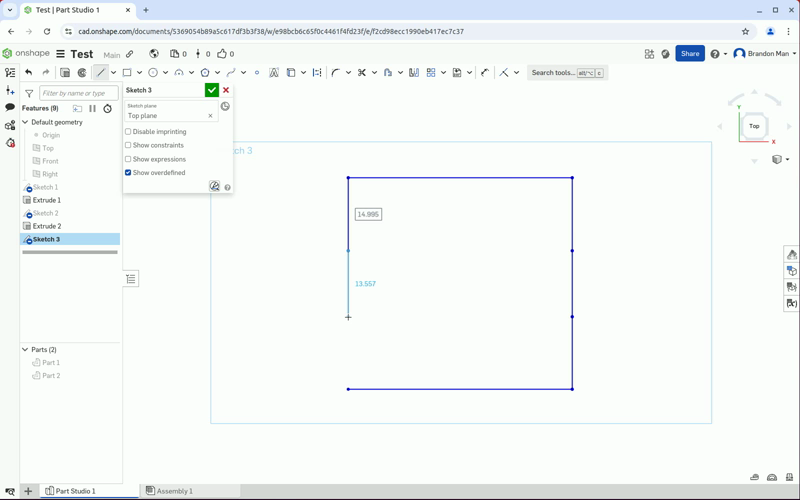
click(348, 316)
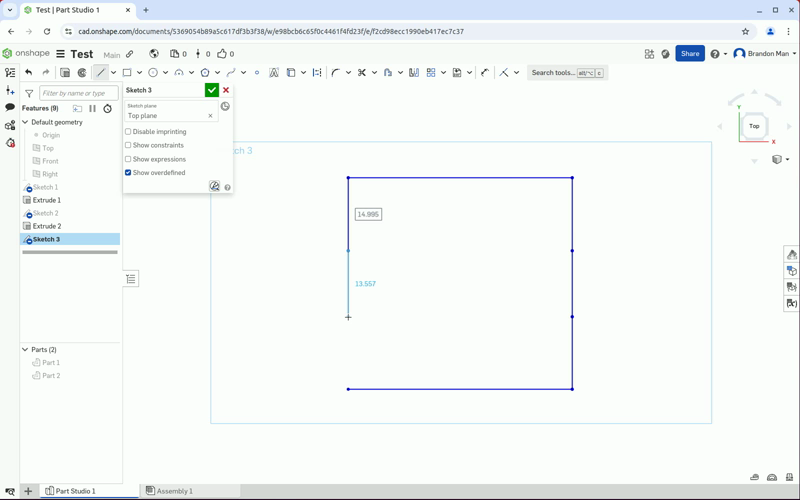
key_up(shift)
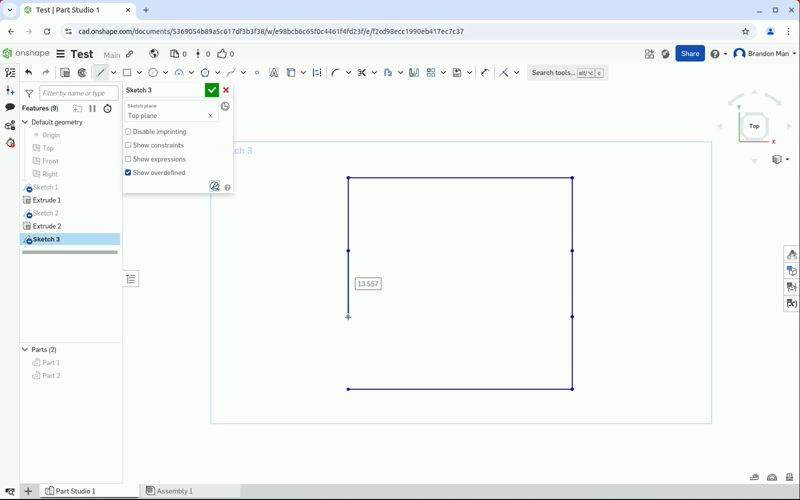
key_down(shift)
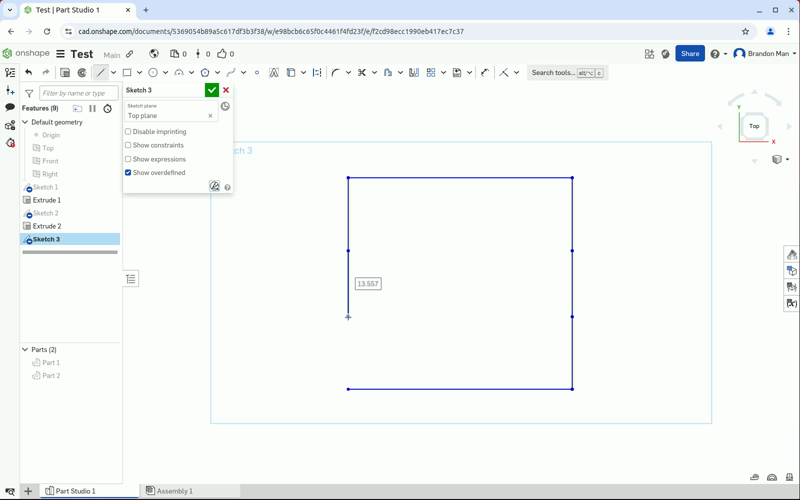
mouse_move(348, 389)
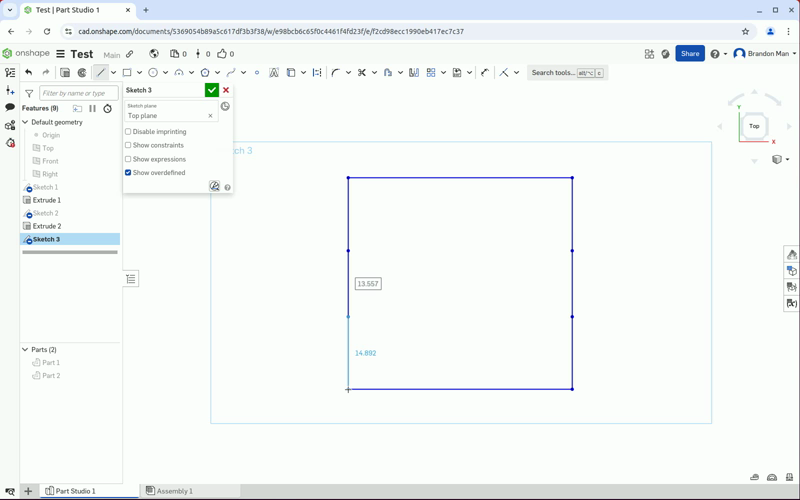
key_up(shift)
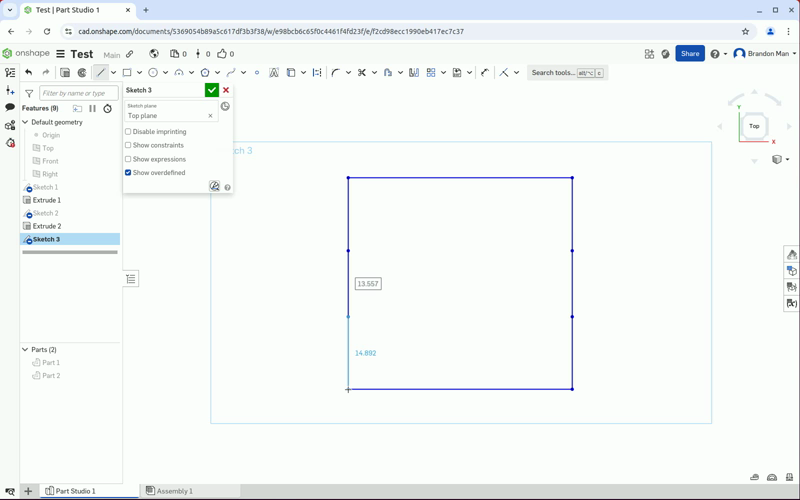
click(348, 389)
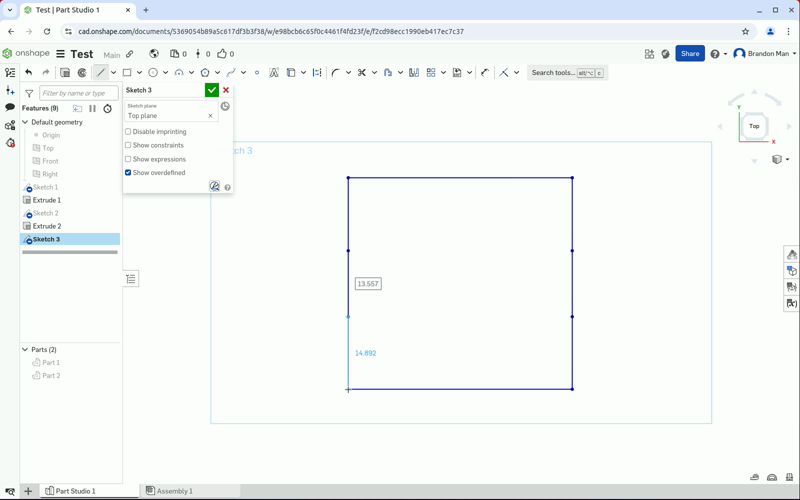
key(esc)
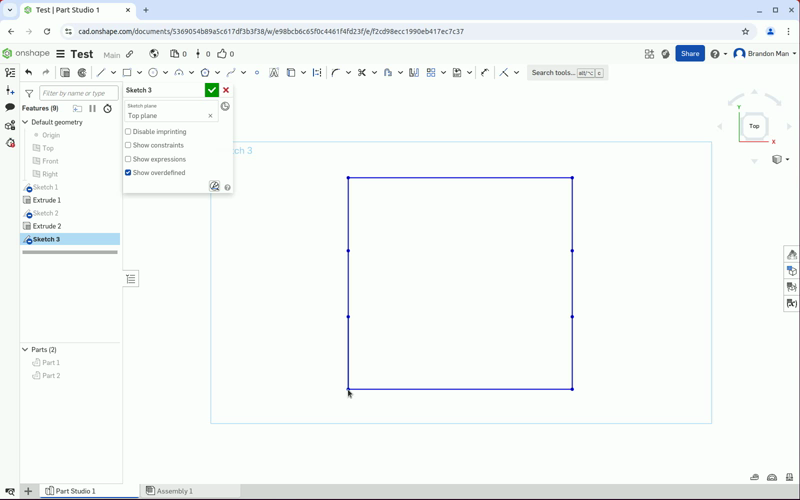
mouse_move(486, 322)
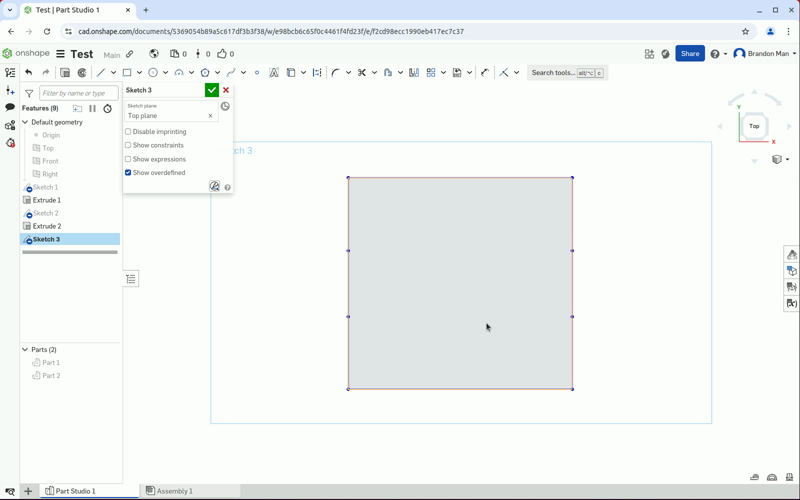
click(486, 322)
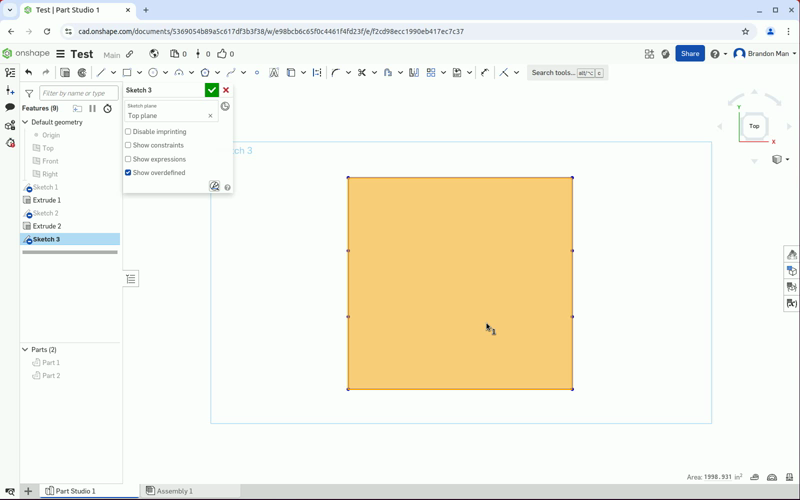
mouse_move(73, 352)
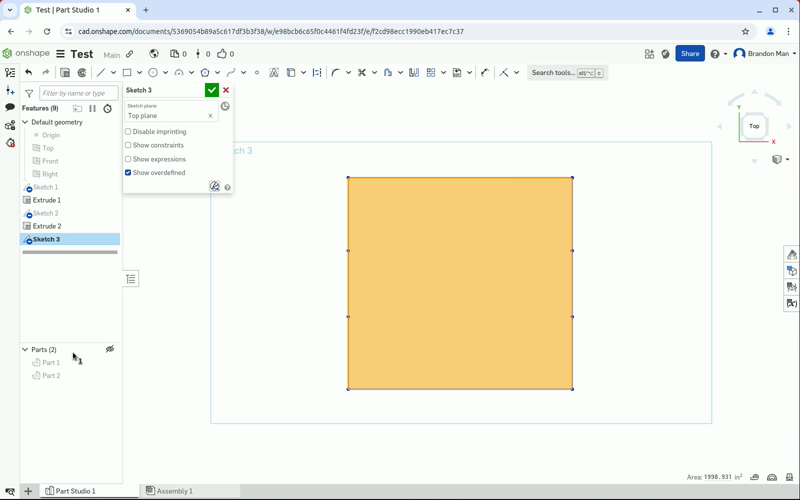
key(shift+y)
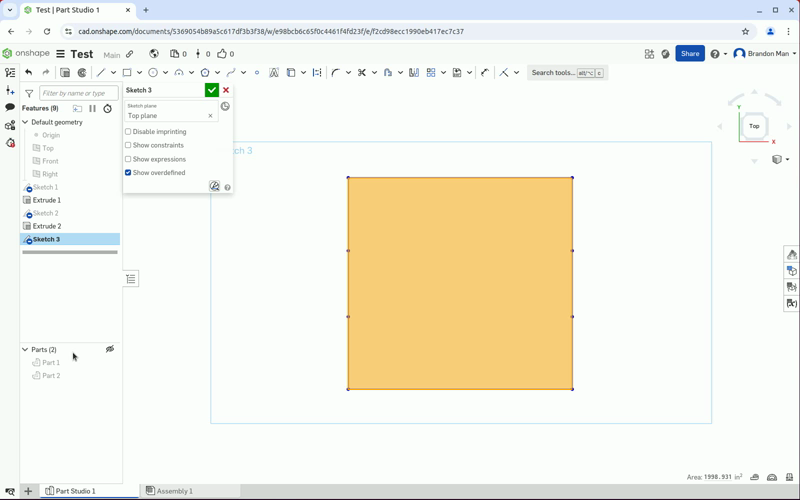
key(shift+e)
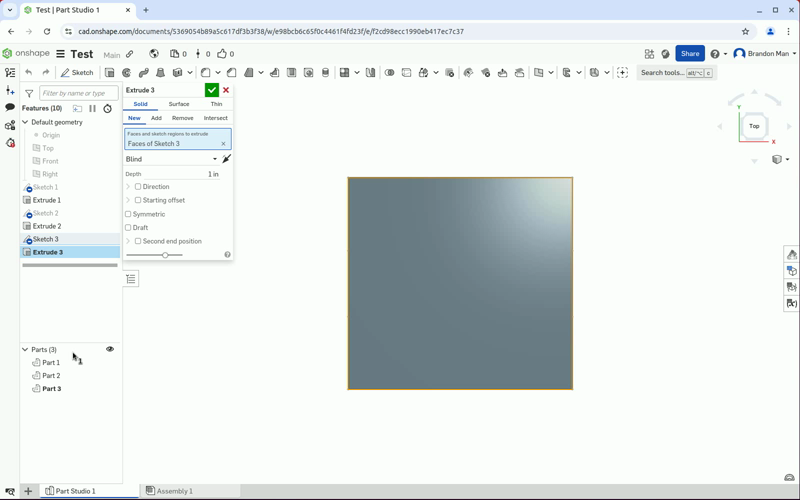
mouse_move(143, 106)
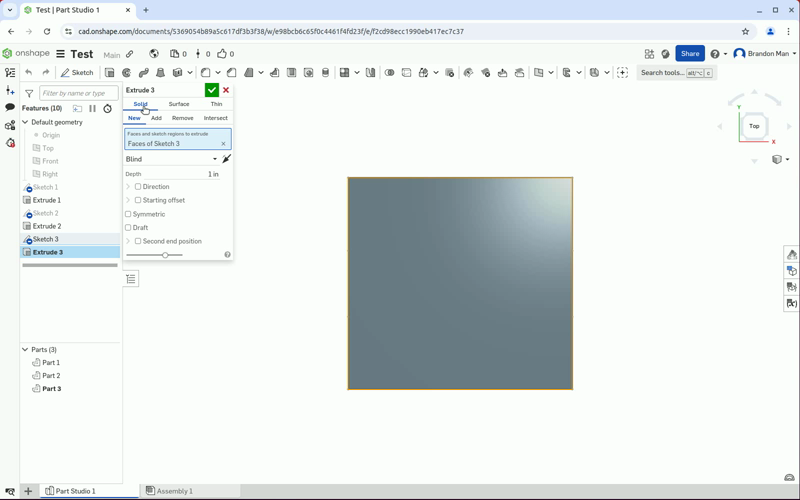
click(143, 106)
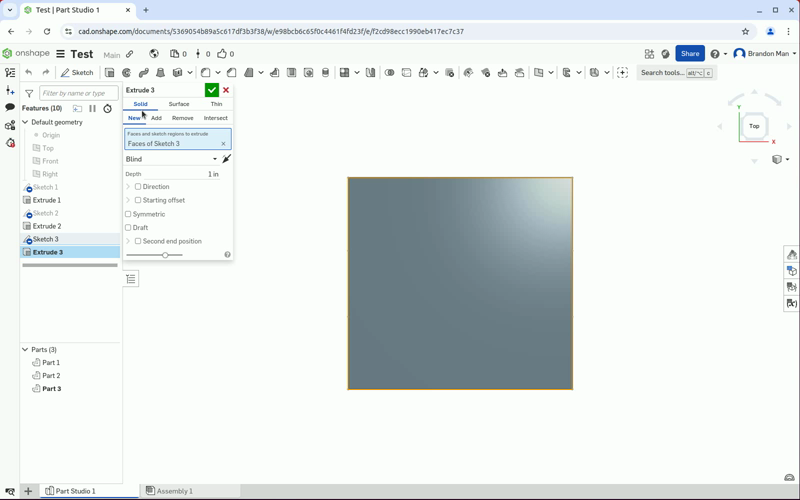
mouse_move(137, 120)
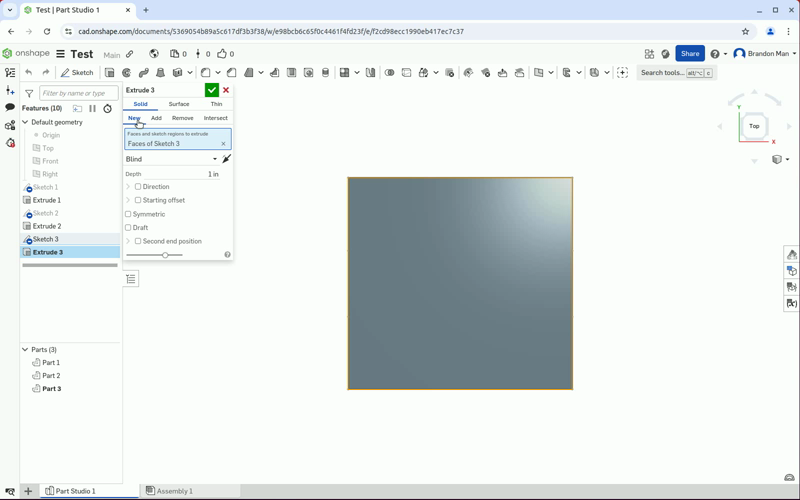
click(137, 120)
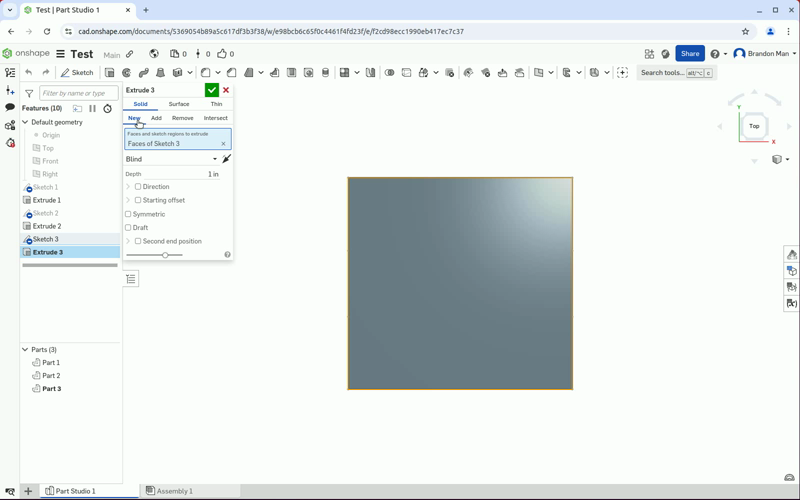
key(tab, 4)
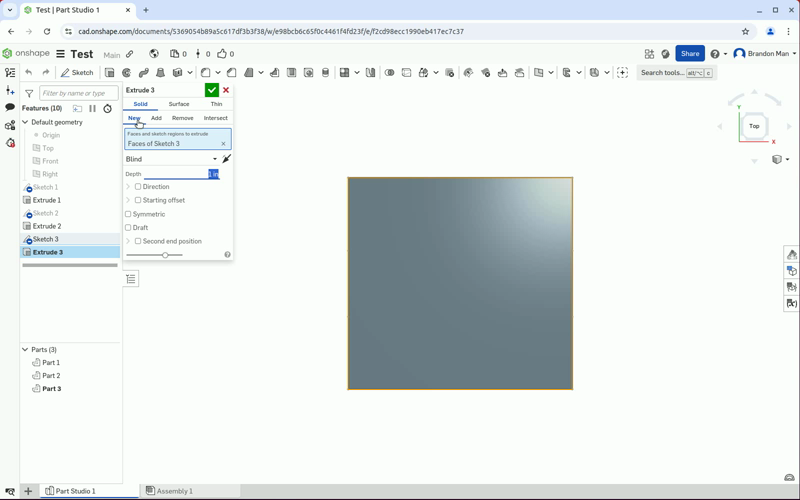
text(2.407)
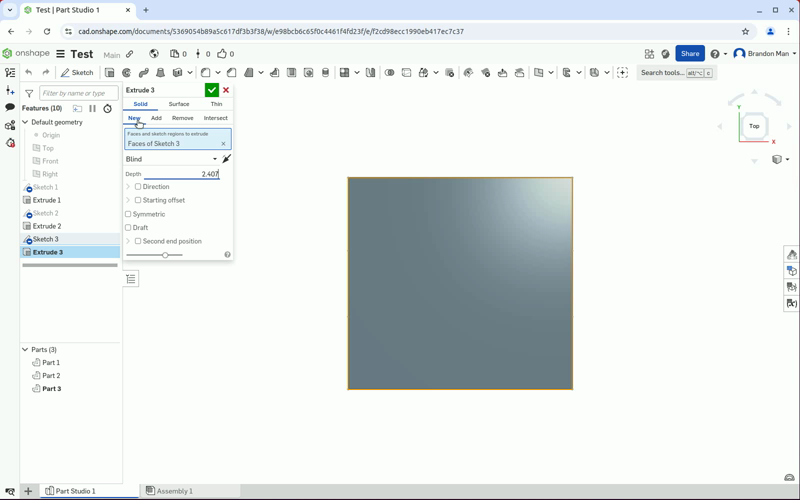
key(enter)
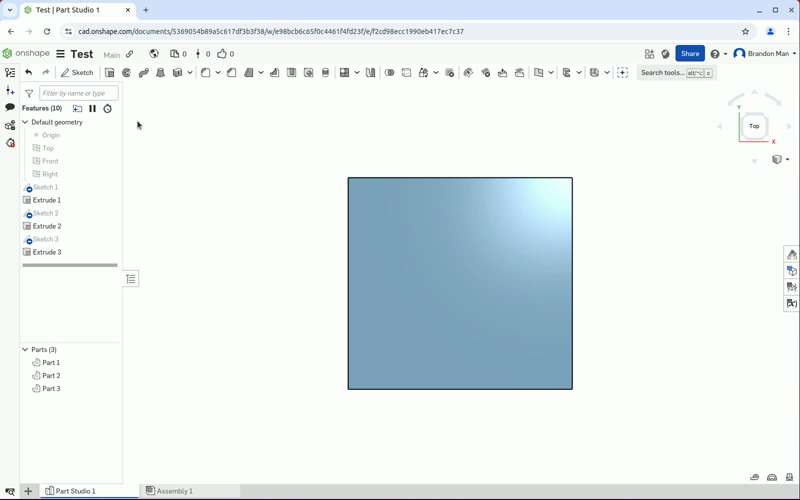
key(shift+h)
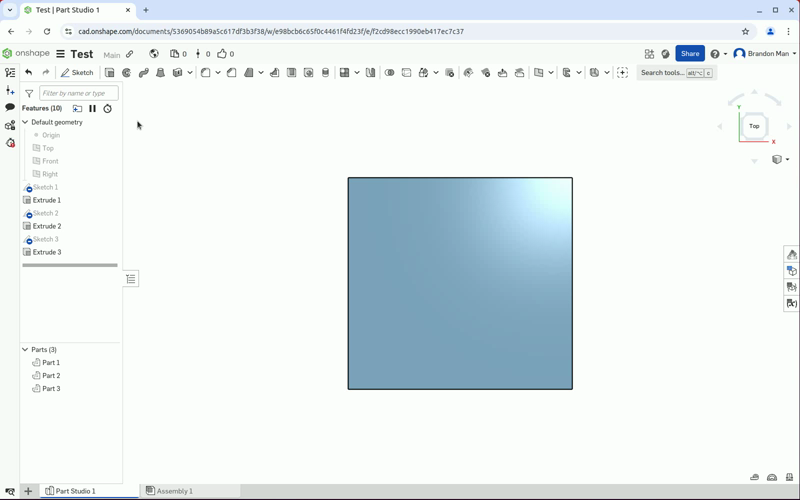
key(shift+h)
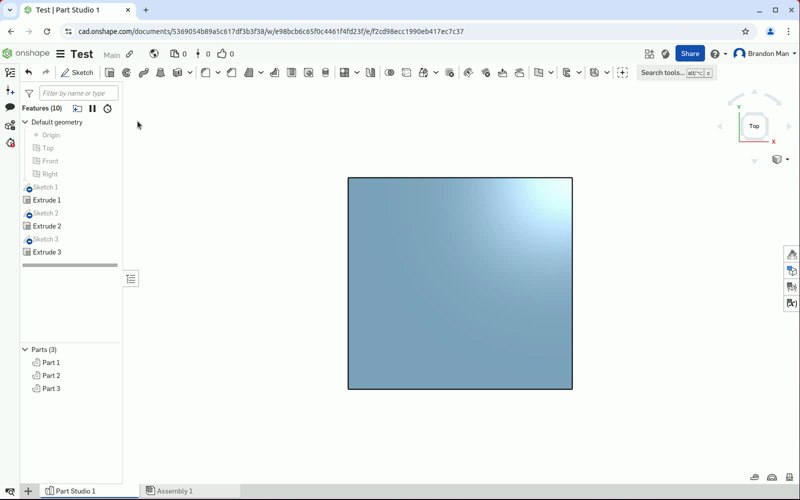
mouse_move(73, 189)
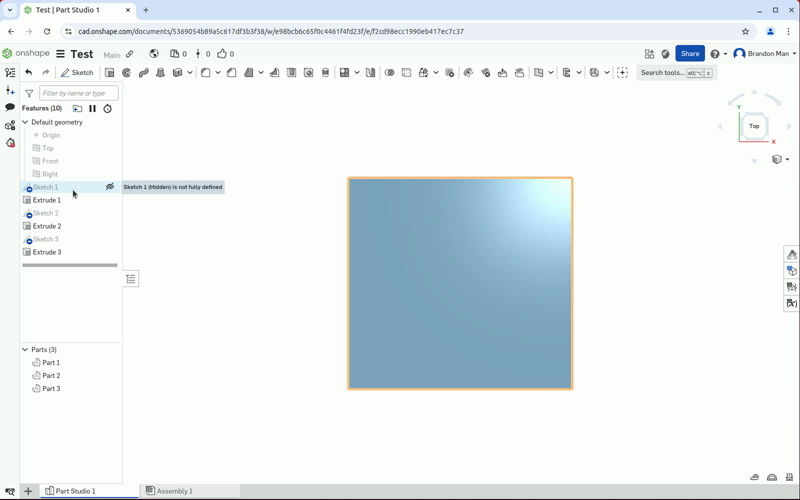
click(73, 189)
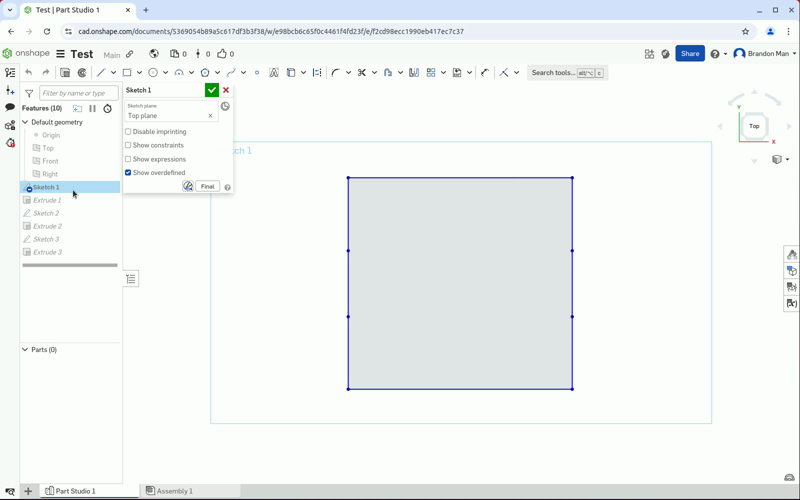
mouse_move(229, 92)
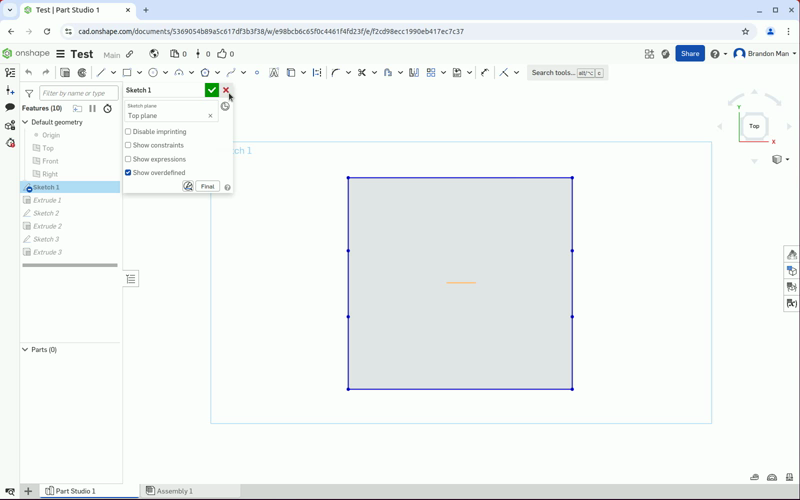
click(229, 92)
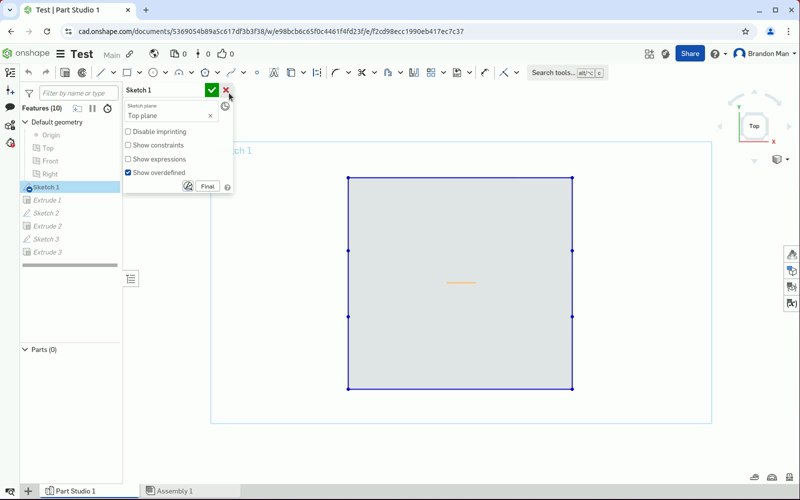
key(shift+s)
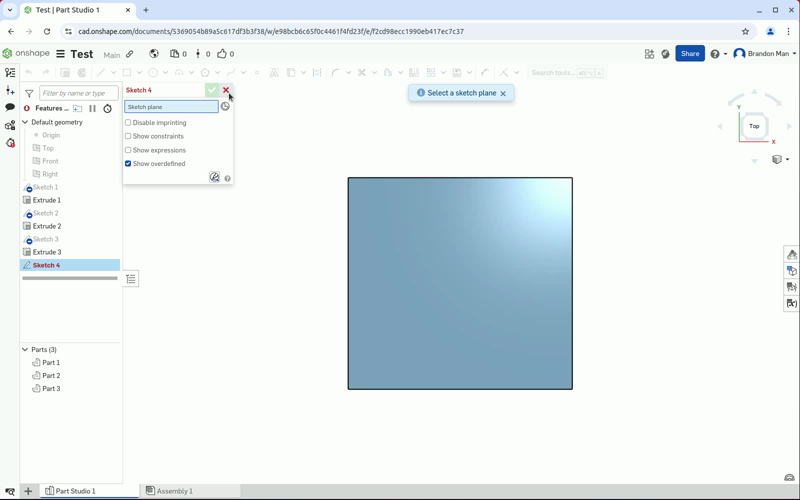
mouse_move(73, 150)
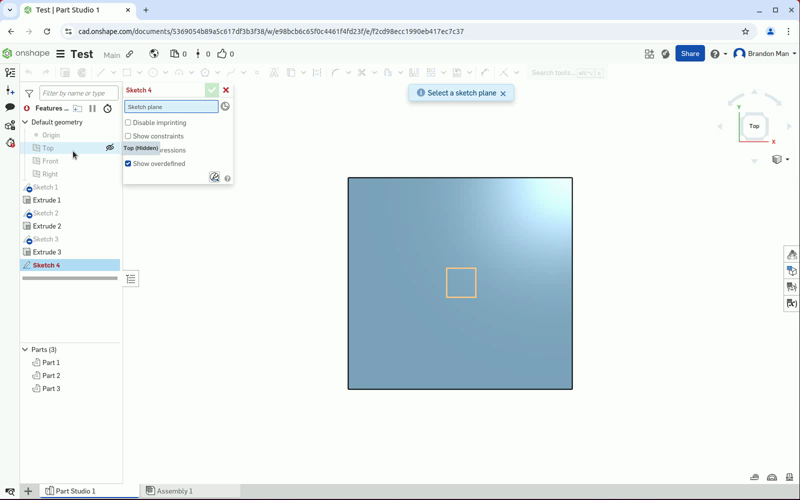
click(73, 150)
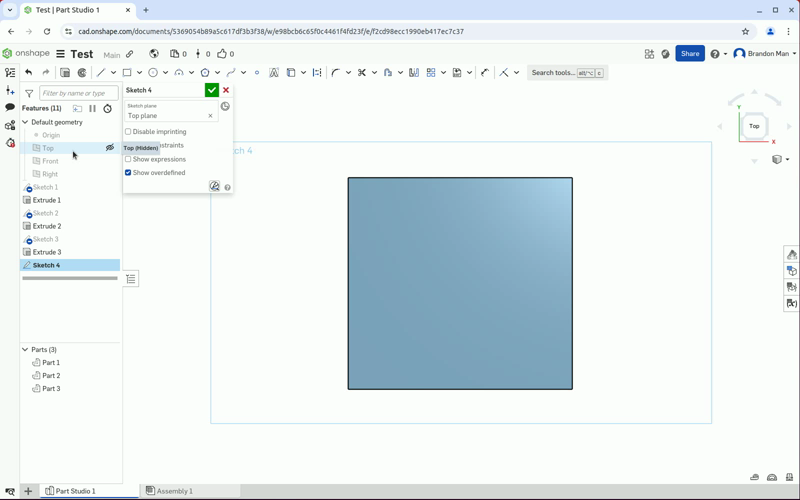
mouse_move(73, 352)
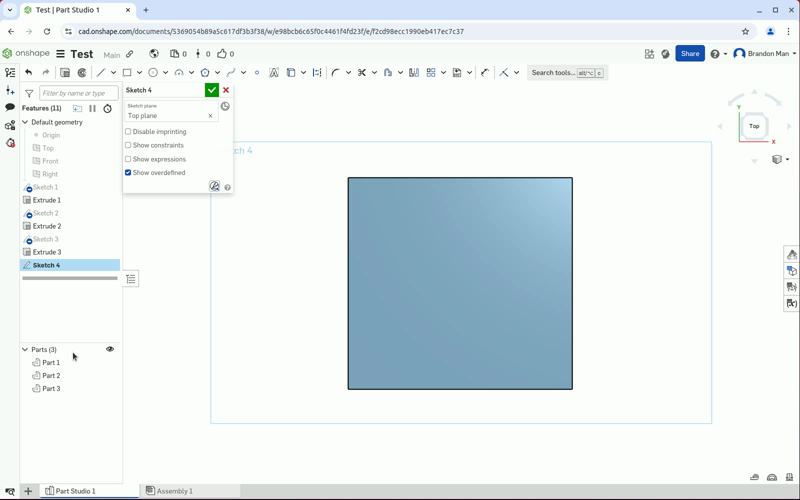
key(y)
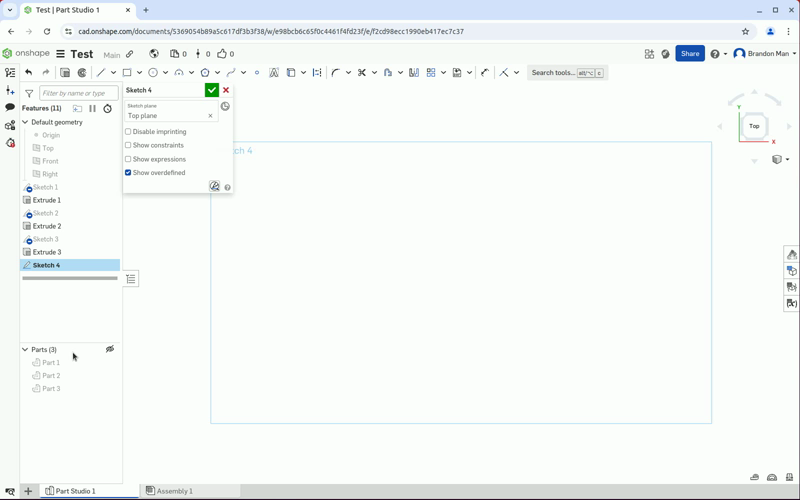
key(l)
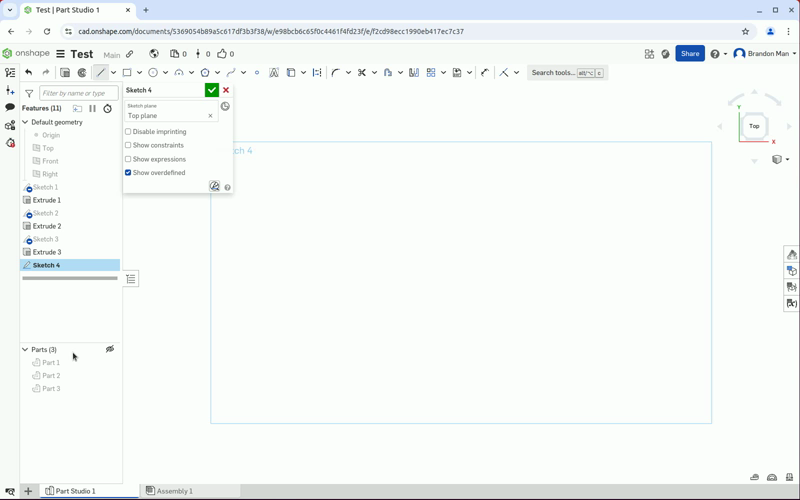
key_down(shift)
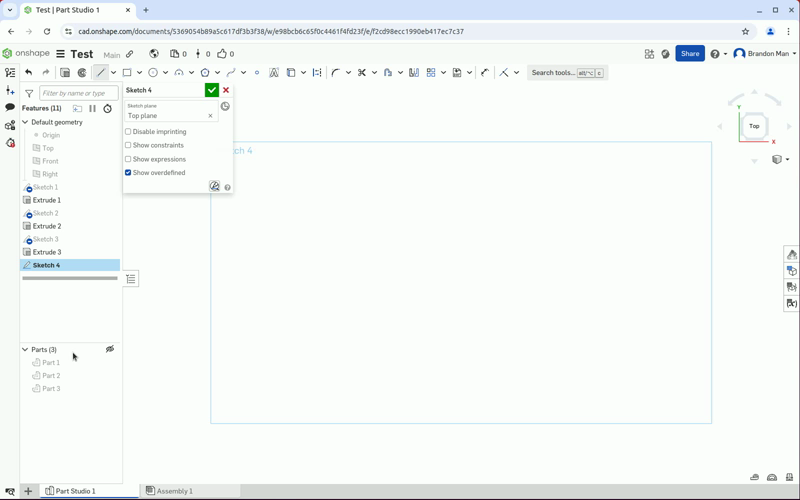
mouse_move(348, 389)
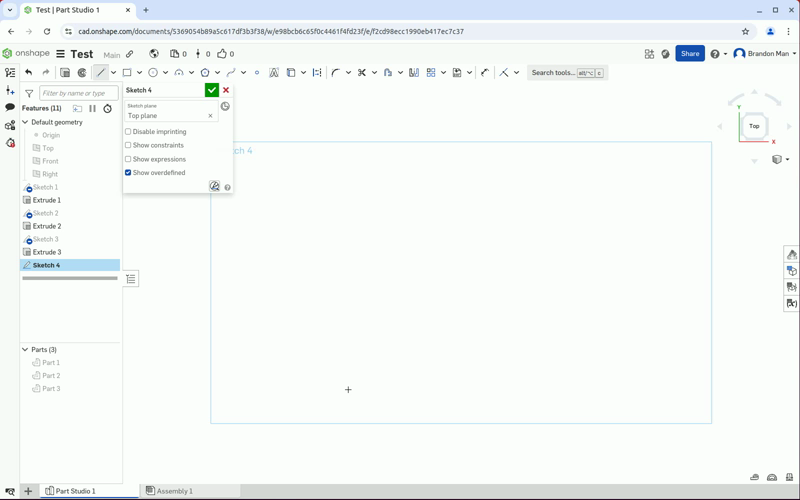
click(348, 389)
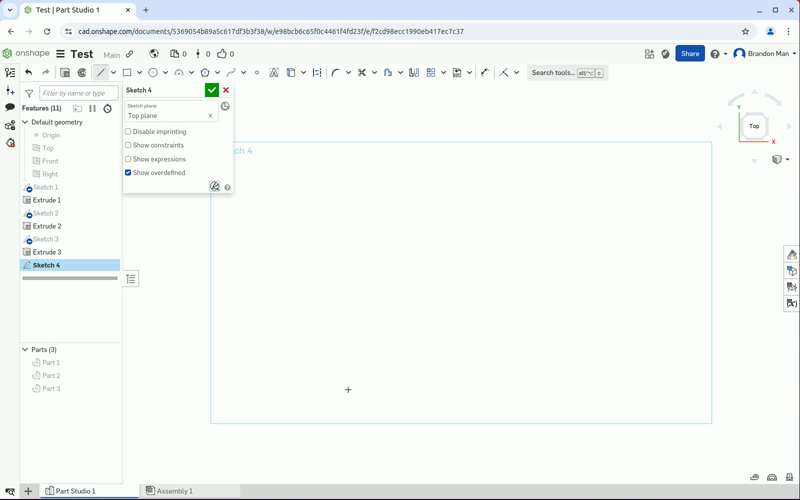
key_up(shift)
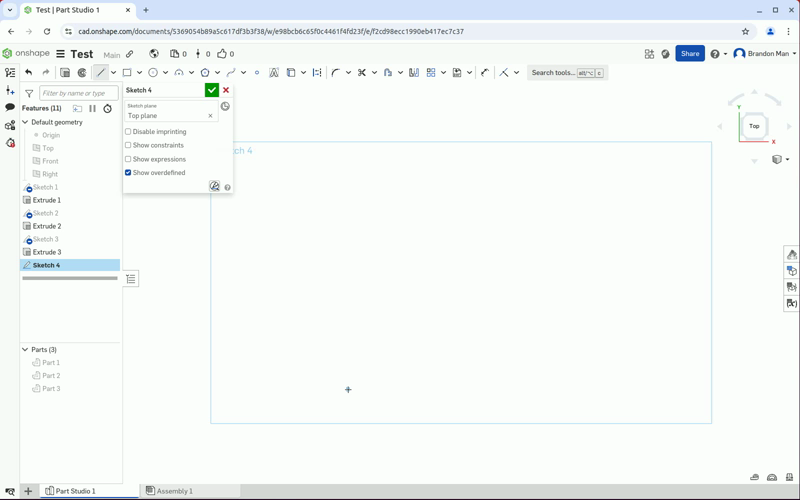
key_down(shift)
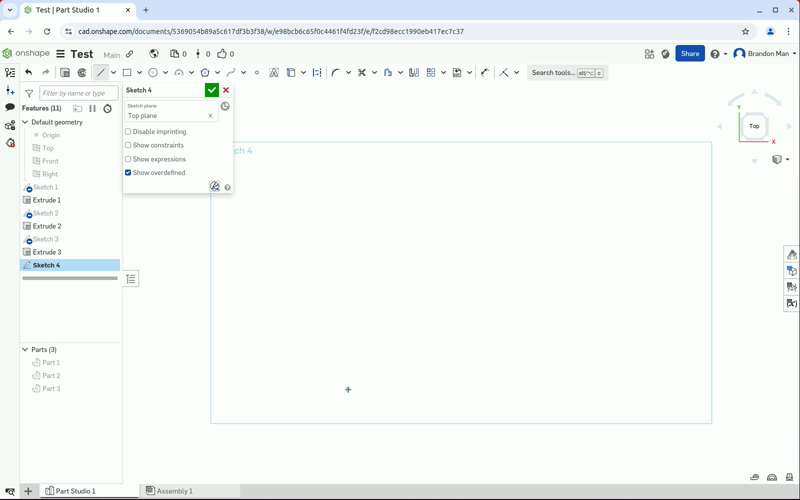
mouse_move(572, 389)
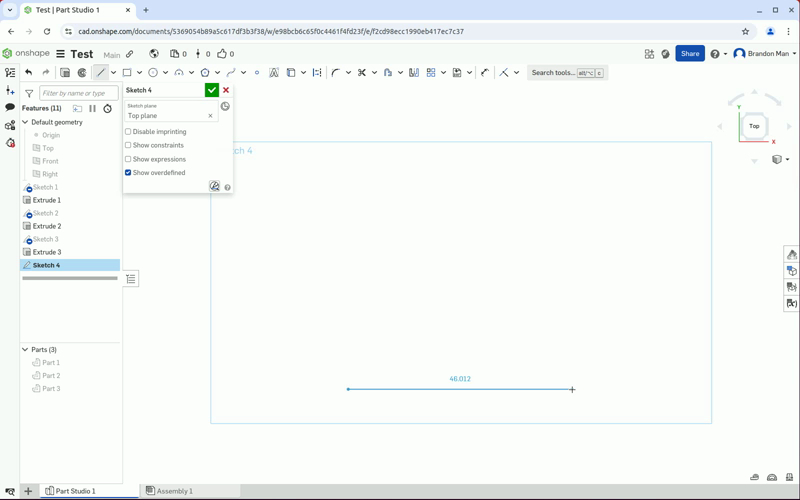
click(572, 389)
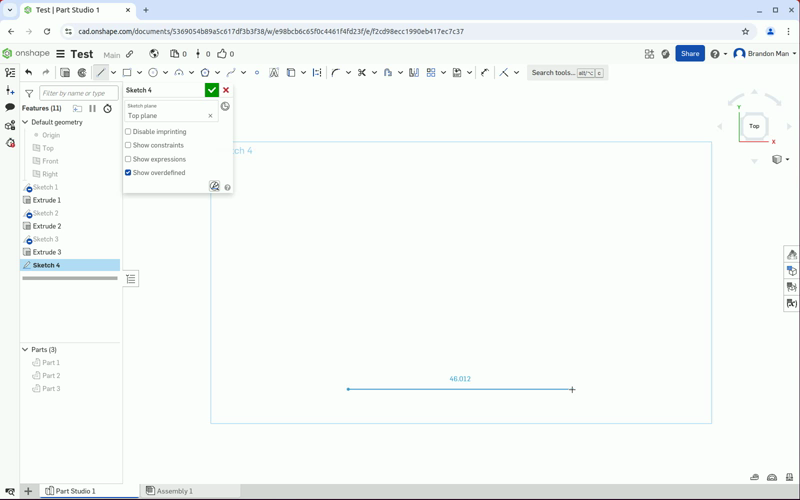
key_up(shift)
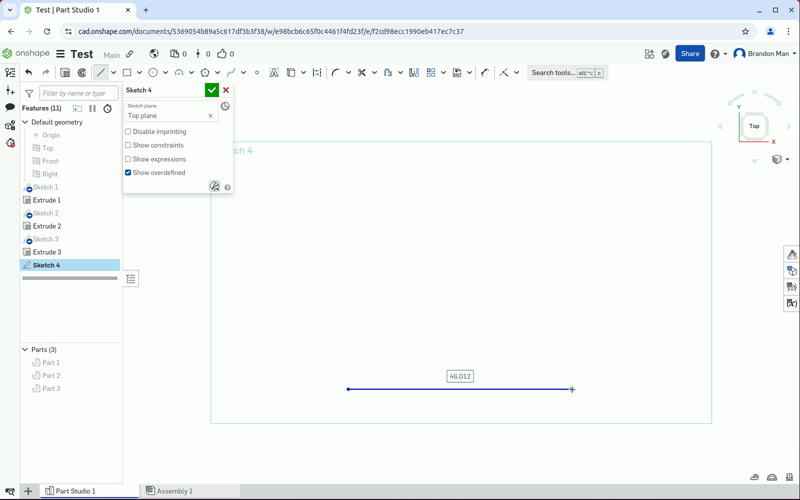
key_down(shift)
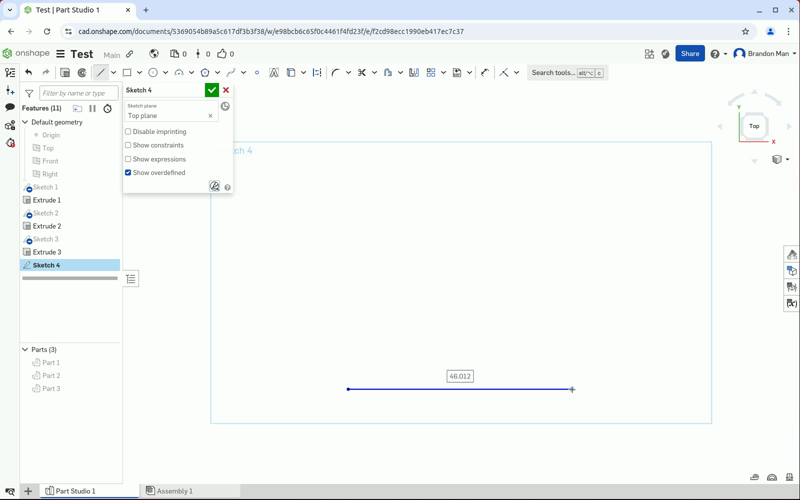
mouse_move(572, 316)
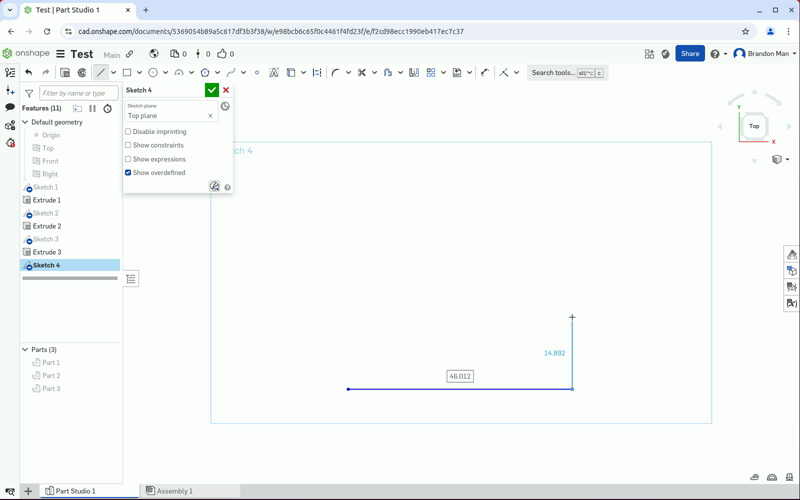
click(572, 316)
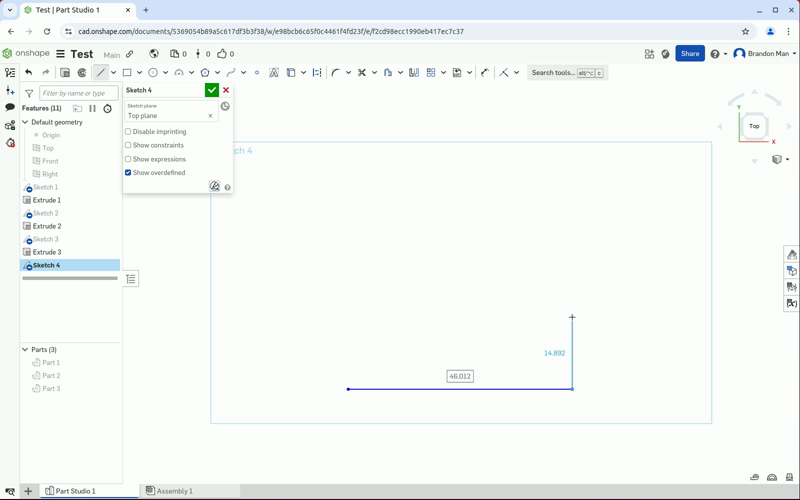
key_up(shift)
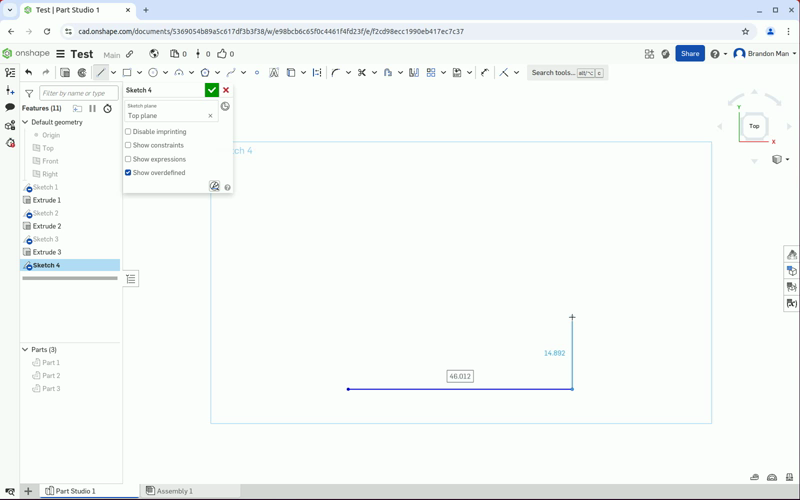
key_down(shift)
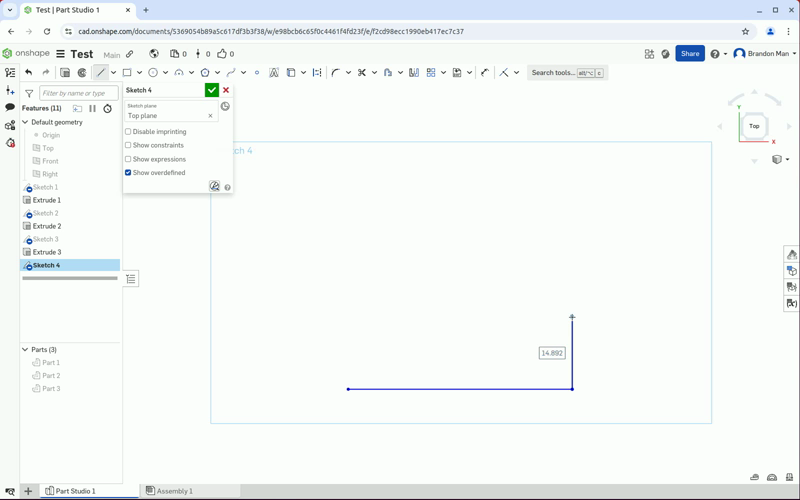
mouse_move(572, 250)
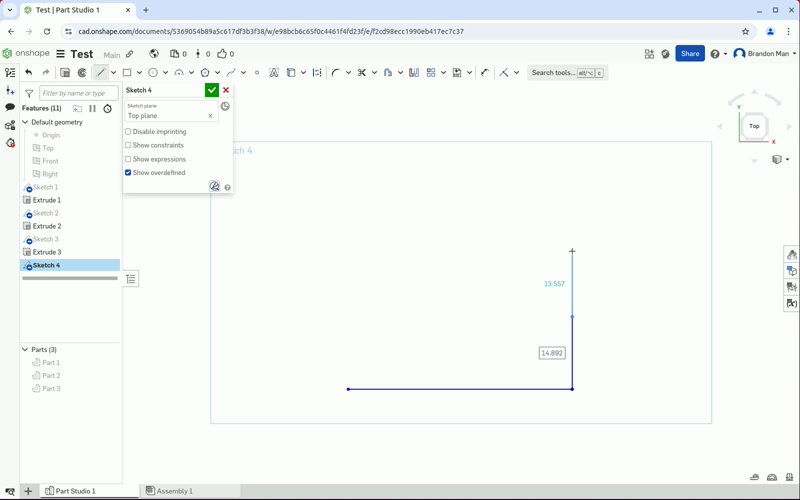
click(572, 250)
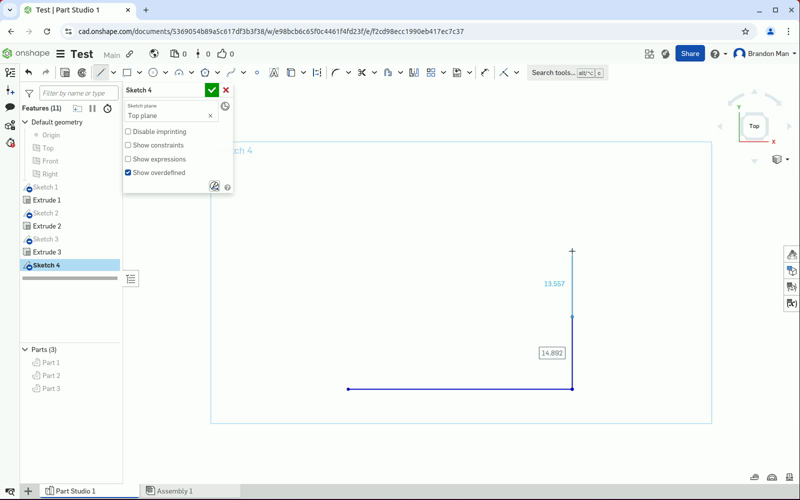
key_up(shift)
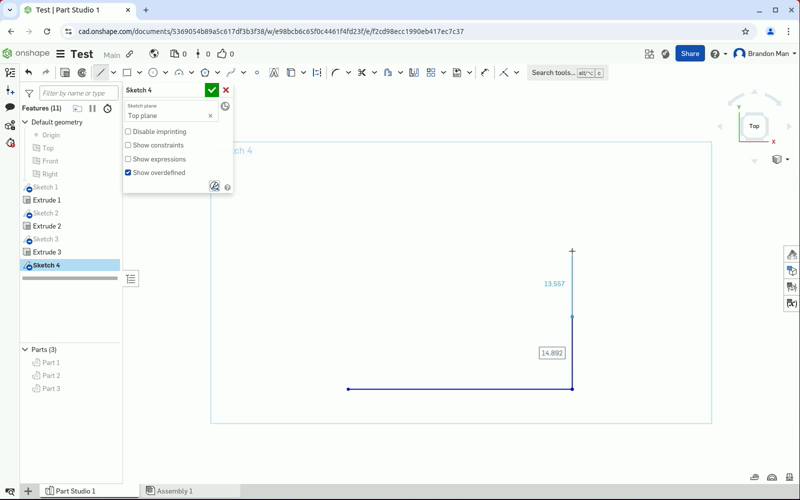
key_down(shift)
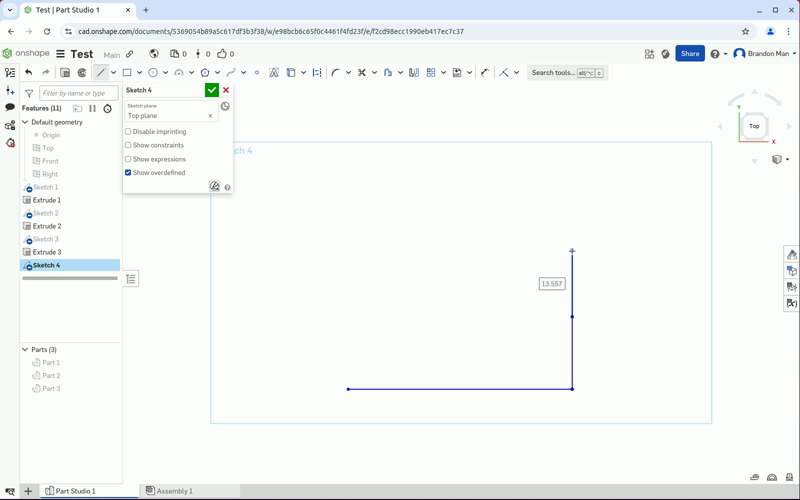
mouse_move(572, 177)
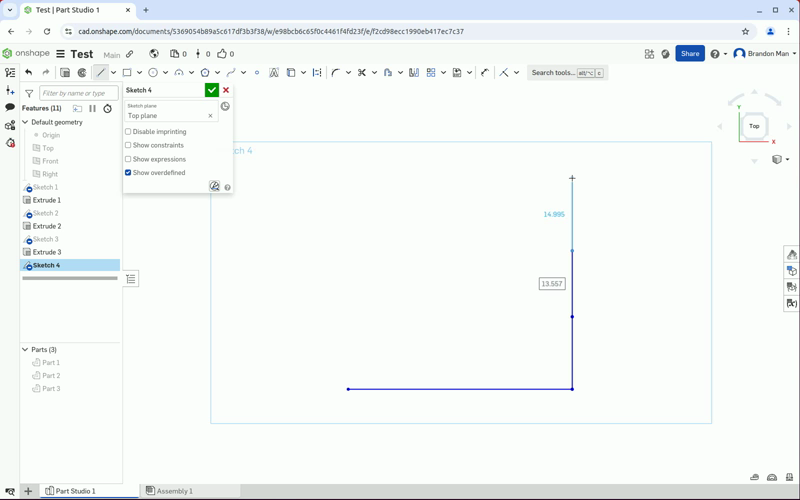
click(572, 177)
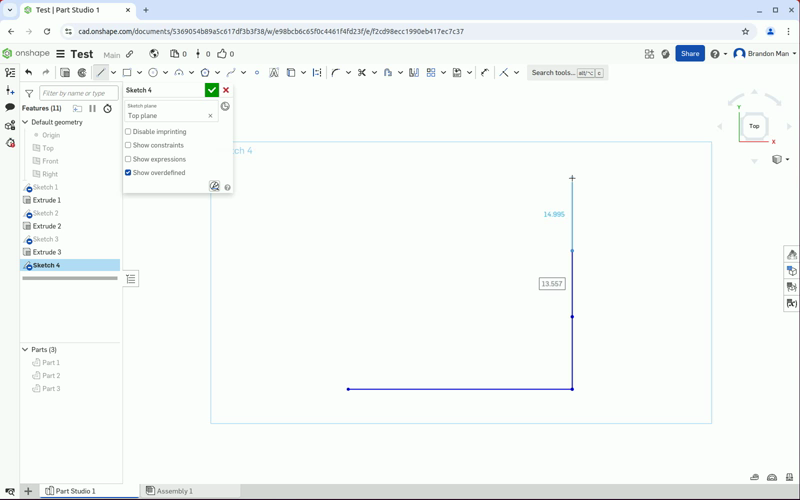
key_up(shift)
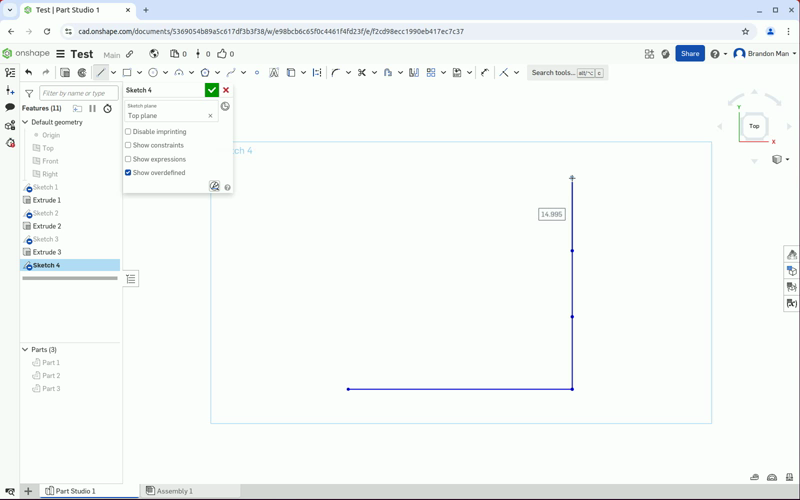
key_down(shift)
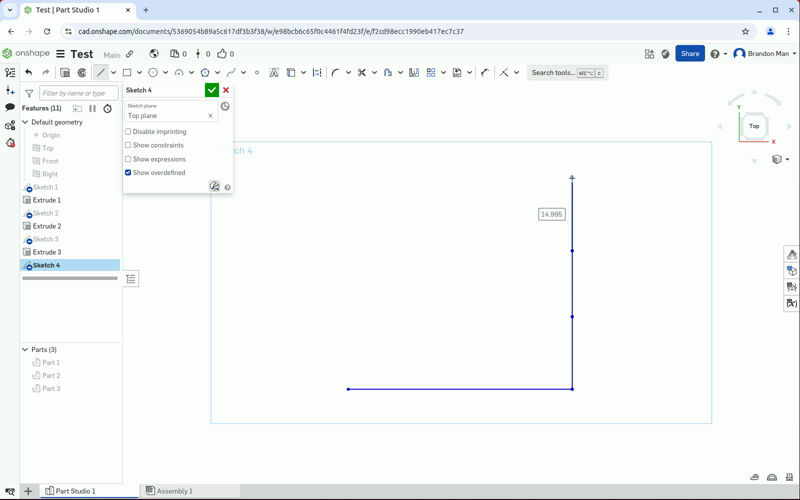
mouse_move(348, 177)
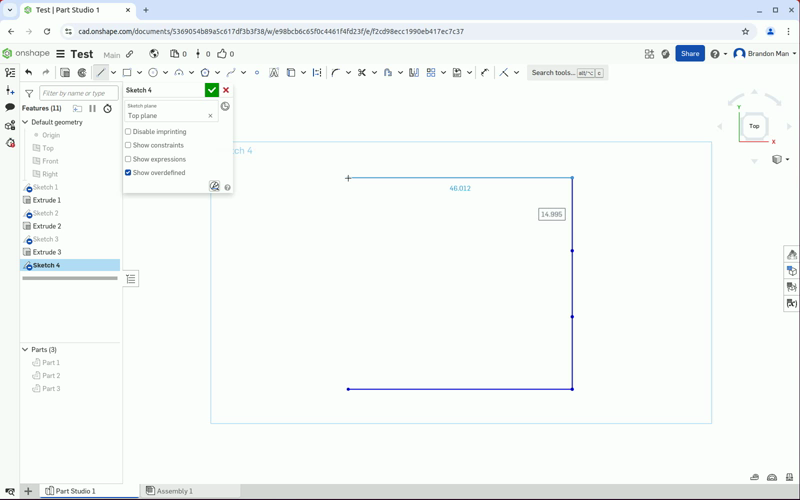
click(348, 177)
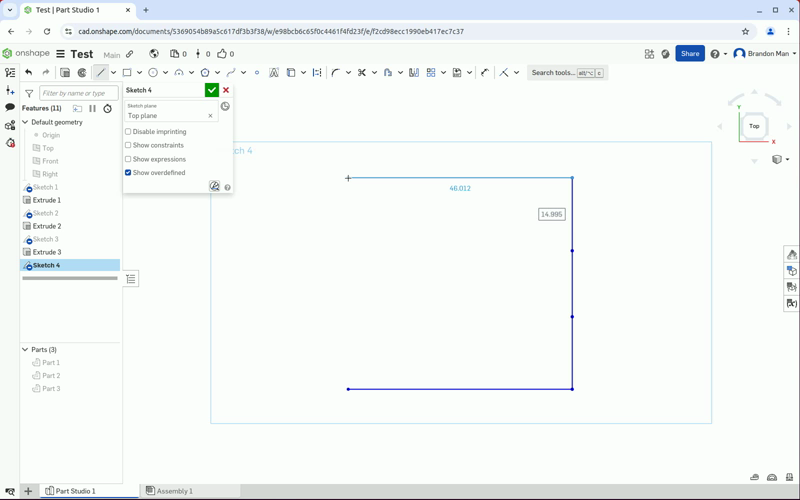
key_up(shift)
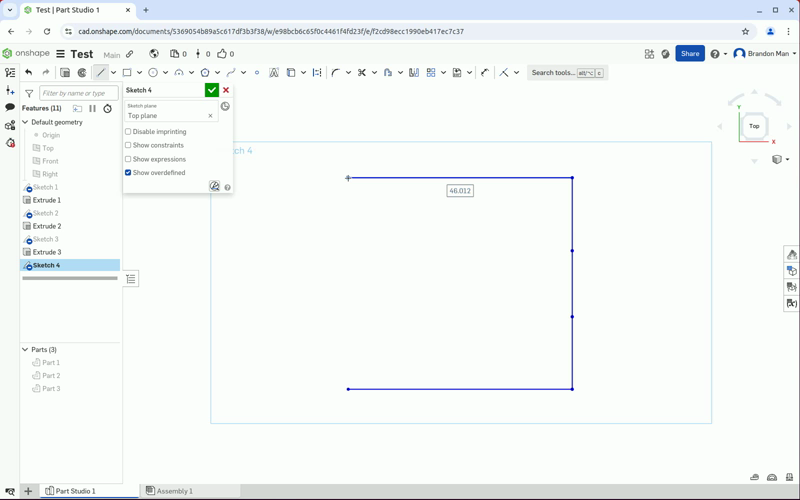
key_down(shift)
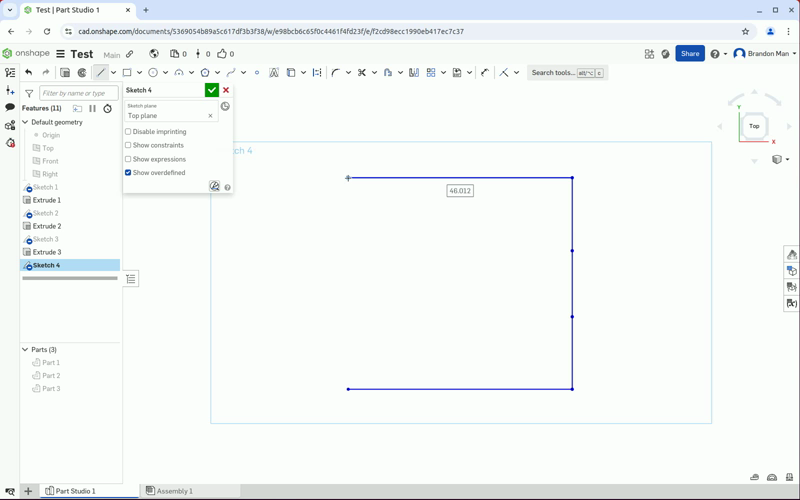
mouse_move(348, 250)
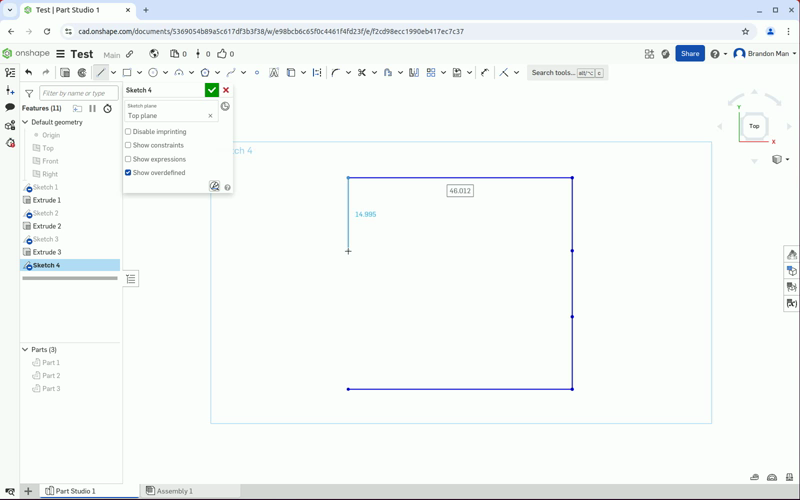
click(348, 250)
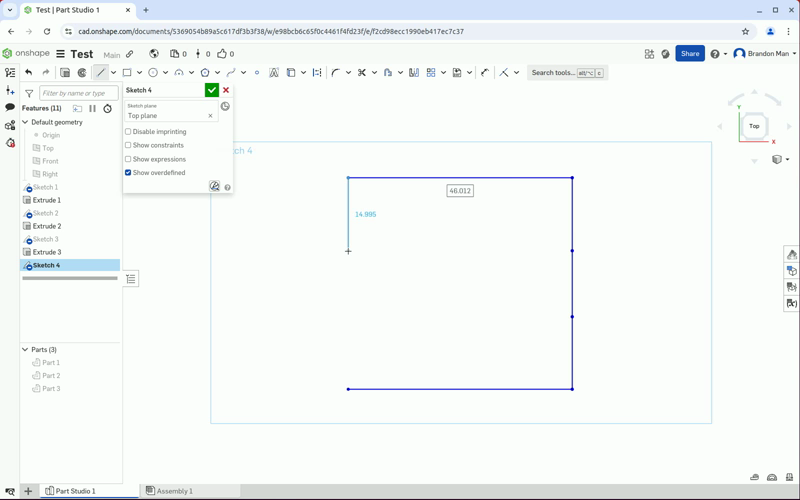
key_up(shift)
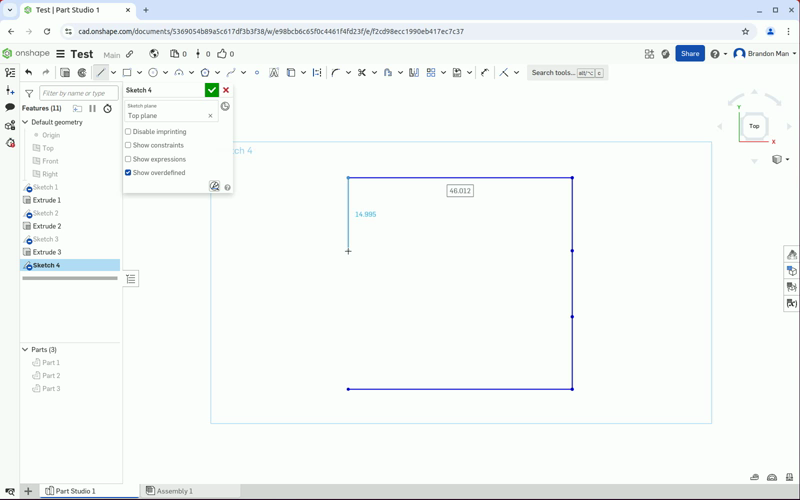
key_down(shift)
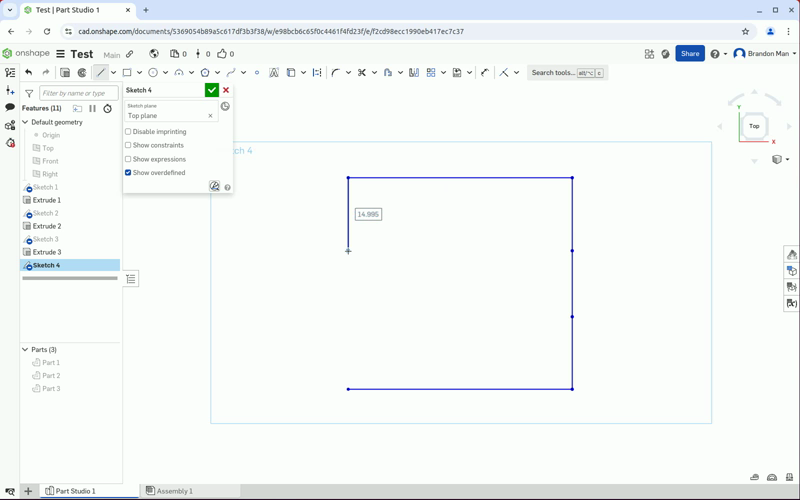
mouse_move(348, 316)
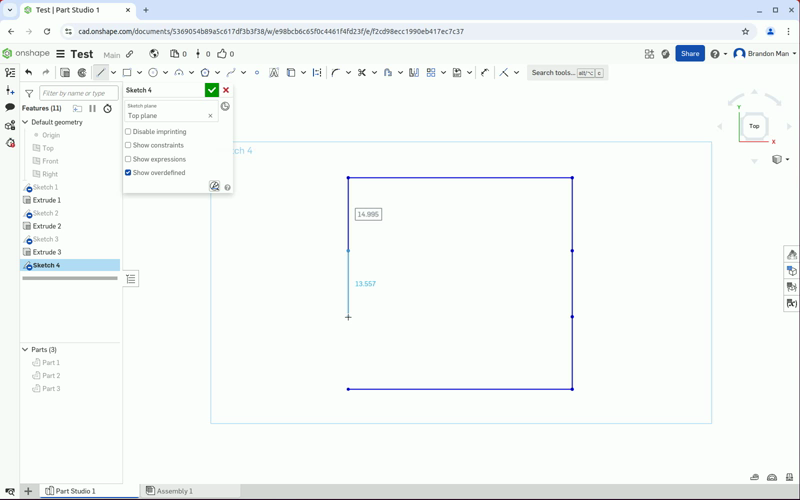
click(348, 316)
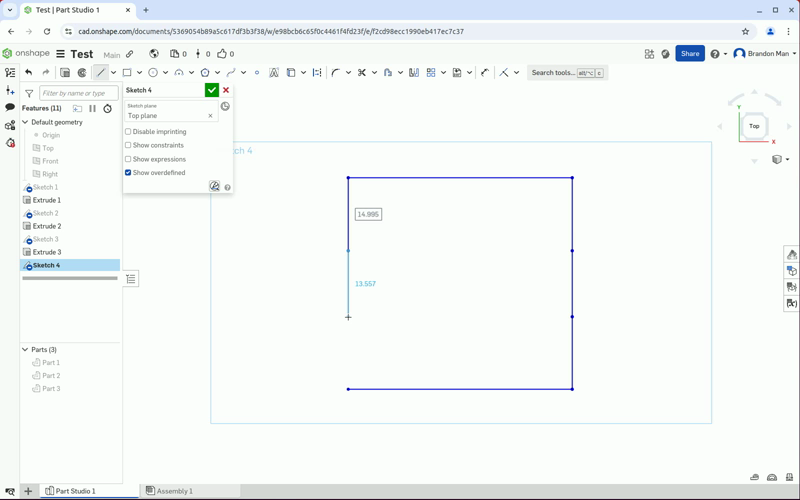
key_up(shift)
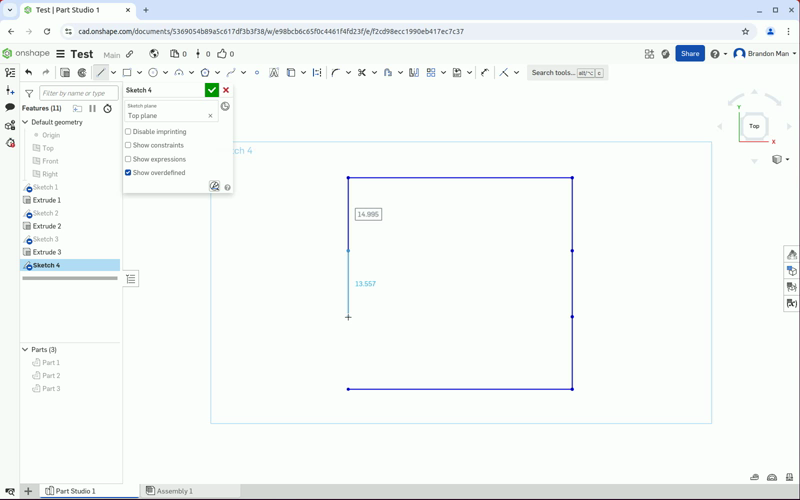
key_down(shift)
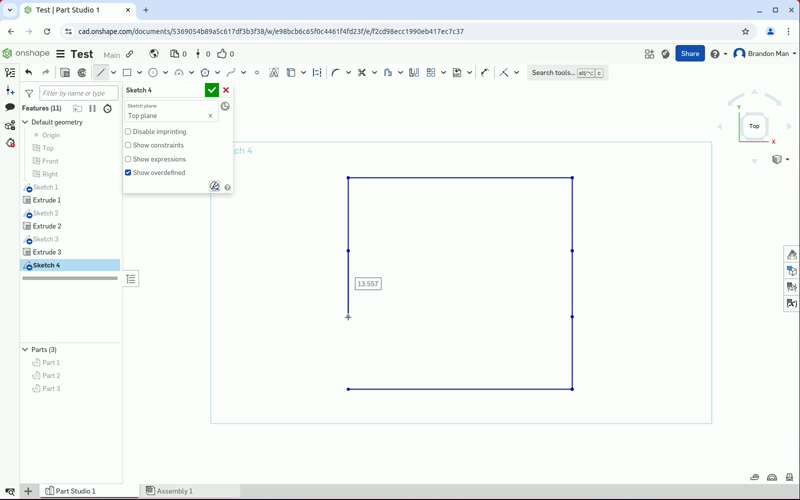
mouse_move(348, 389)
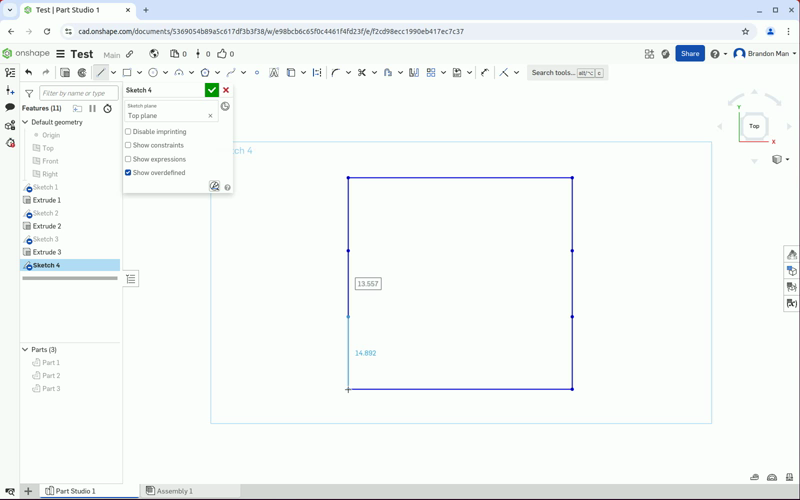
key_up(shift)
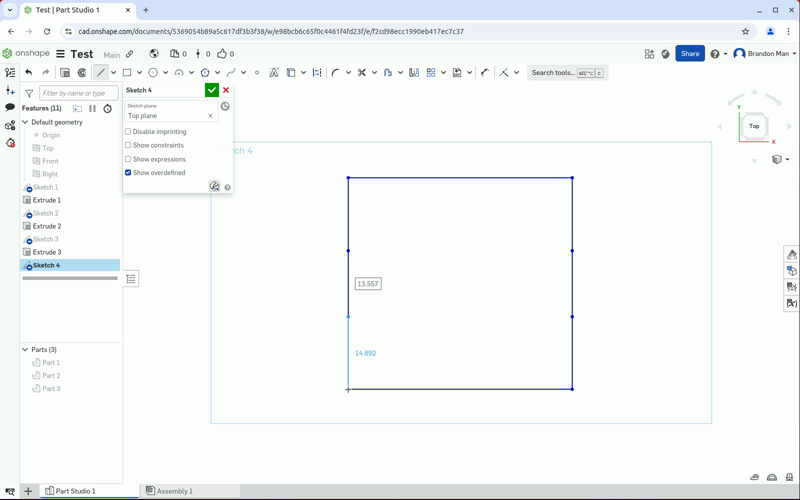
click(348, 389)
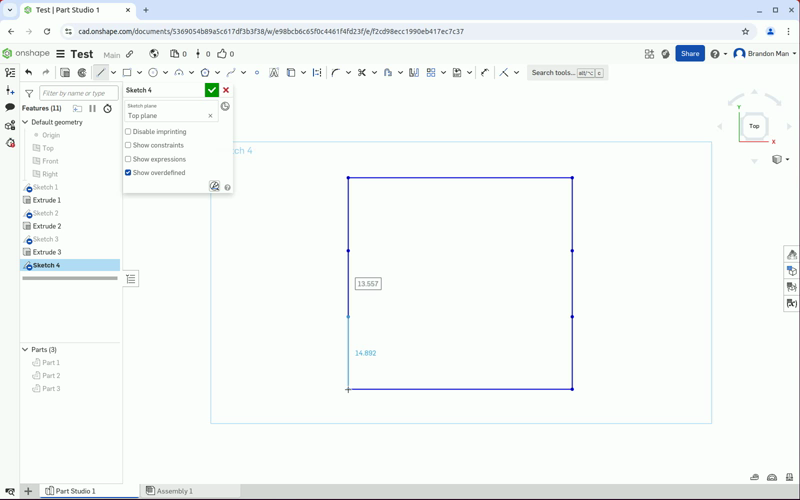
key(esc)
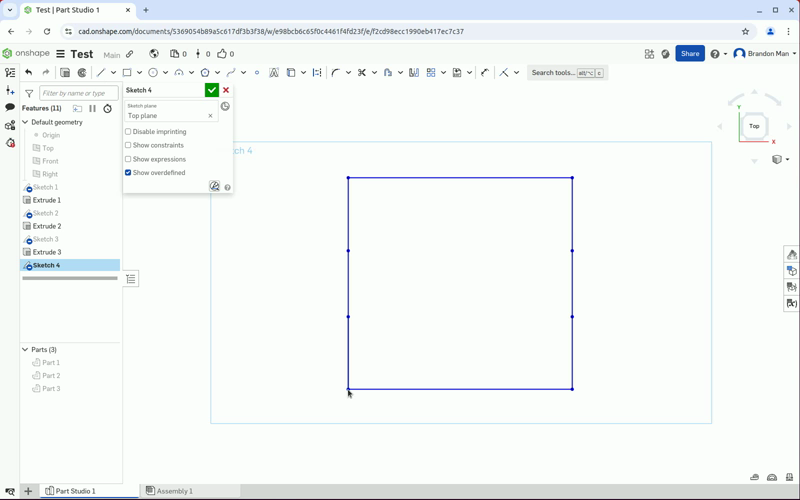
mouse_move(510, 258)
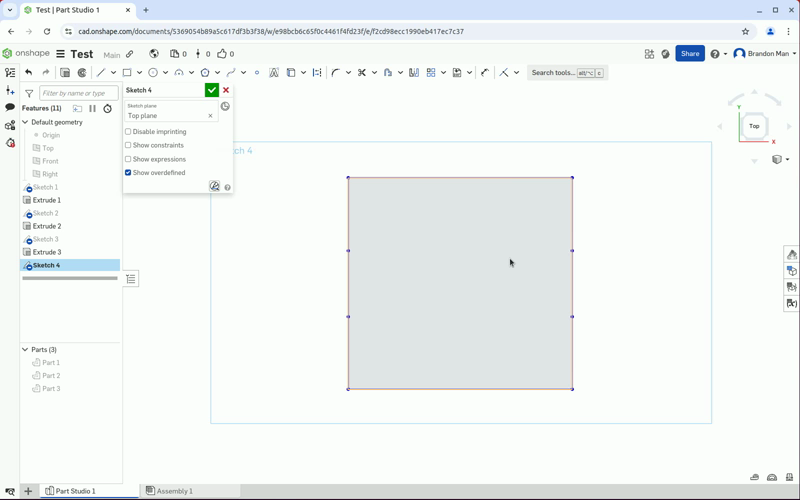
click(510, 258)
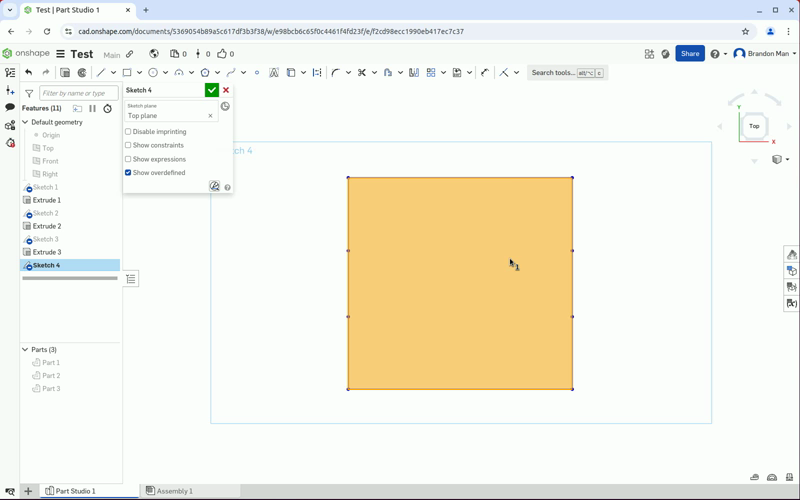
mouse_move(73, 352)
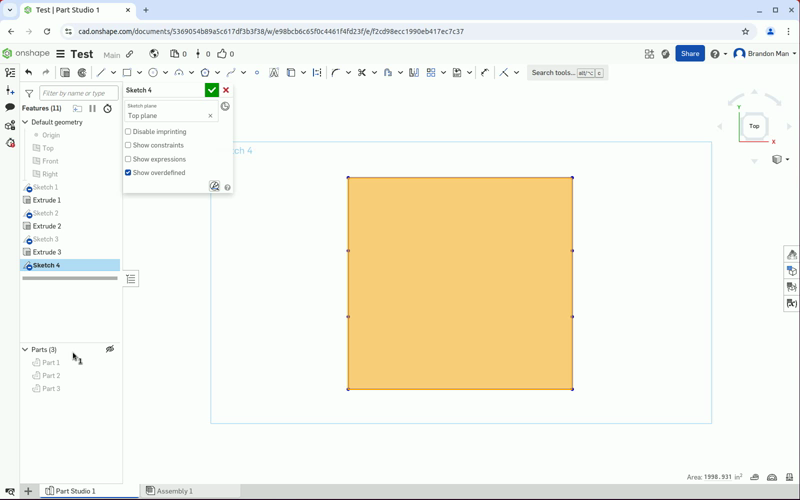
key(shift+y)
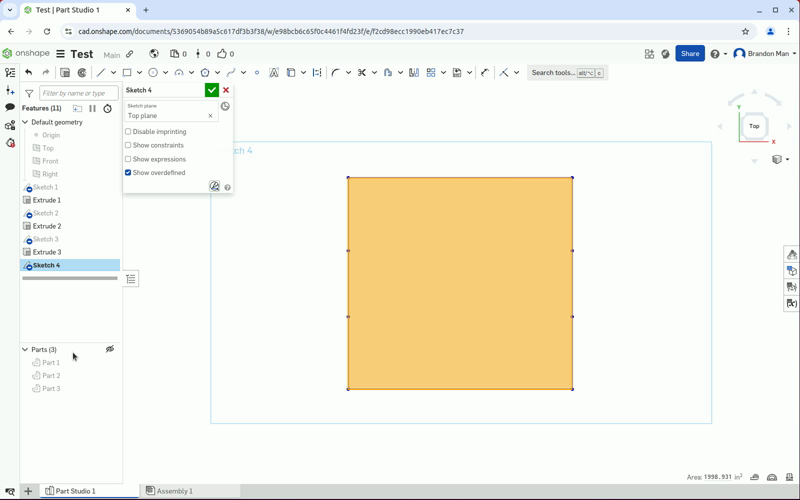
key(shift+e)
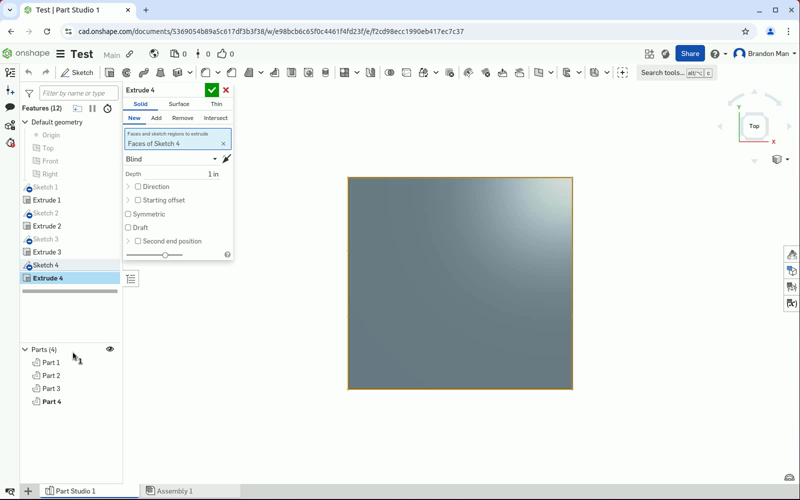
mouse_move(143, 106)
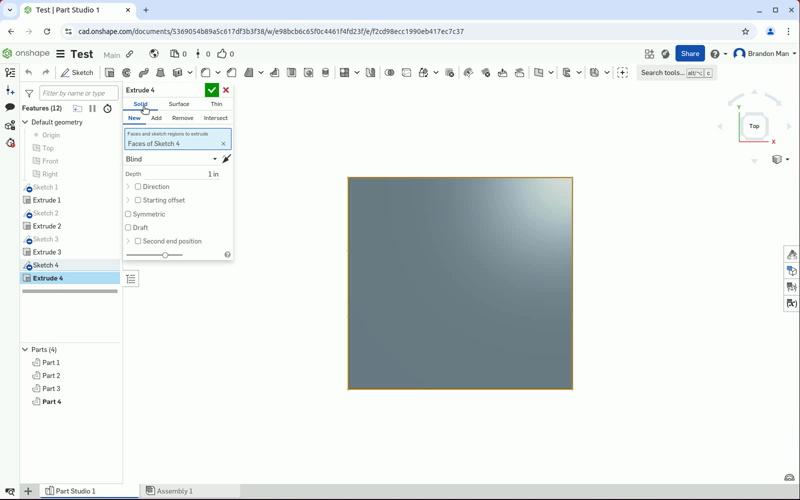
click(143, 106)
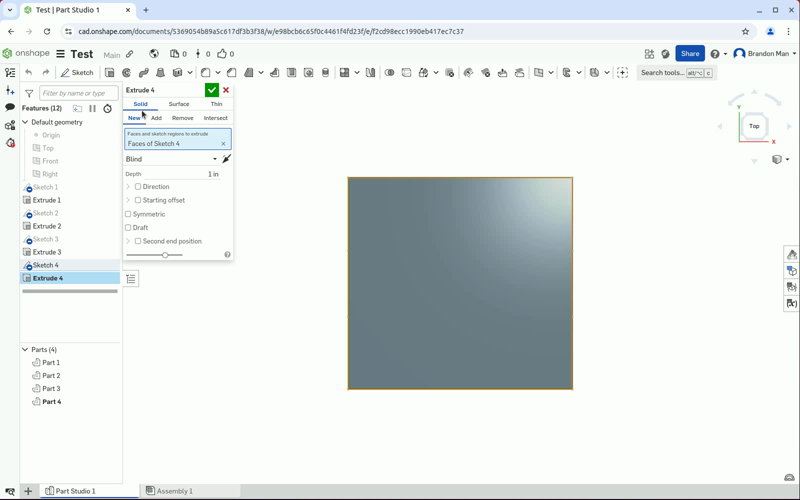
mouse_move(137, 120)
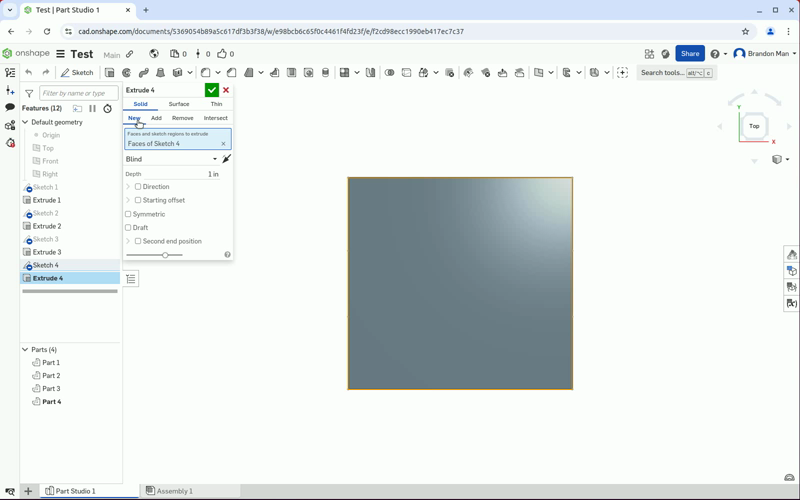
click(137, 120)
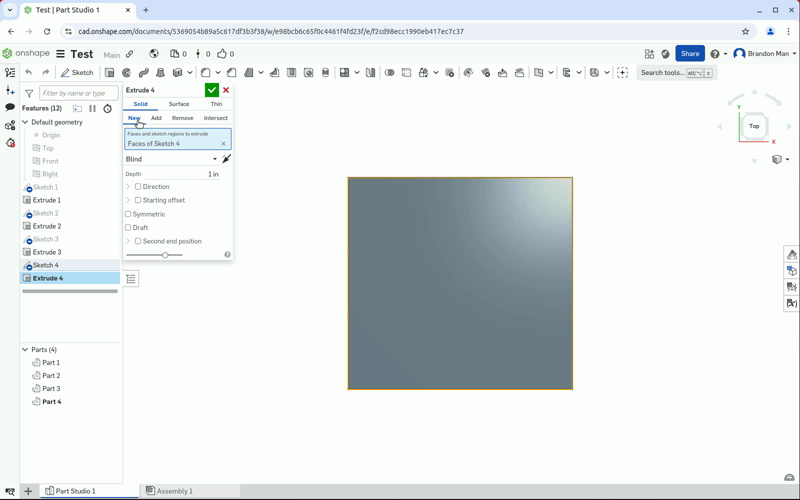
key(tab, 4)
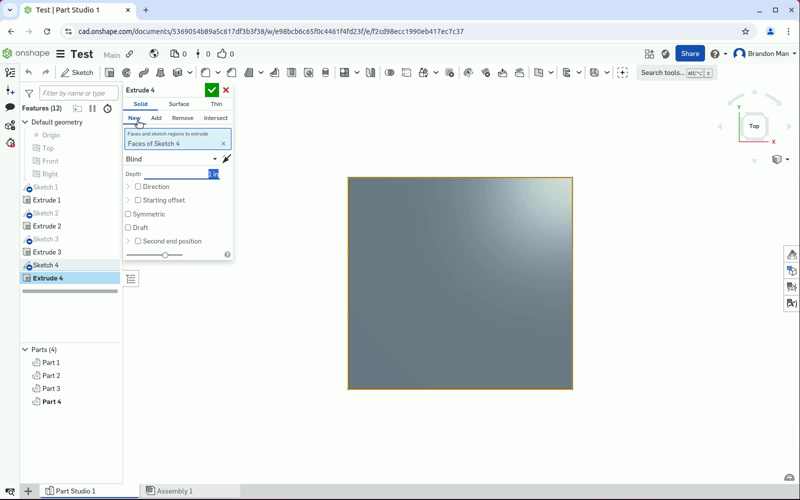
text(2.407)
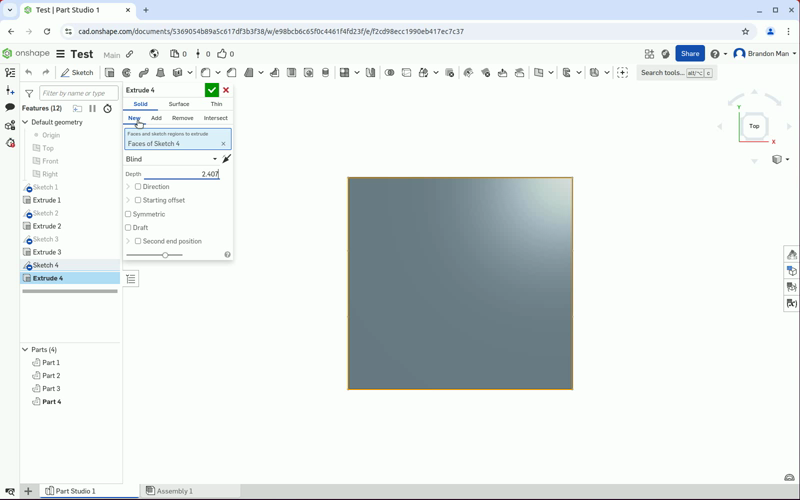
key(enter)
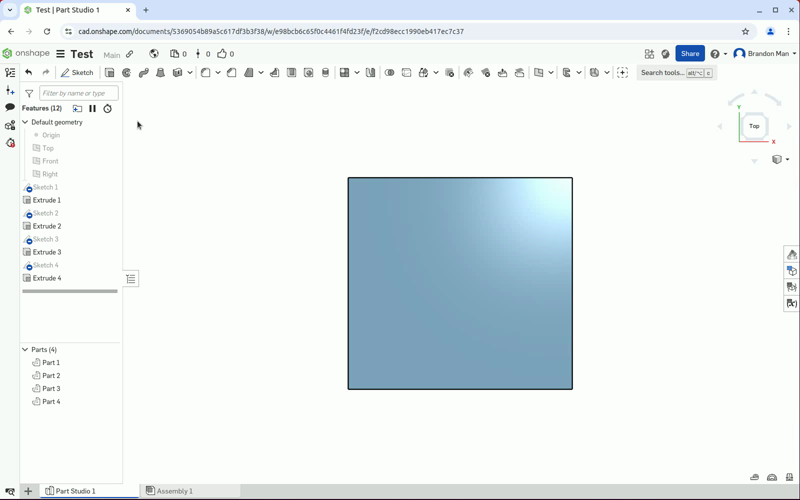
key(shift+h)
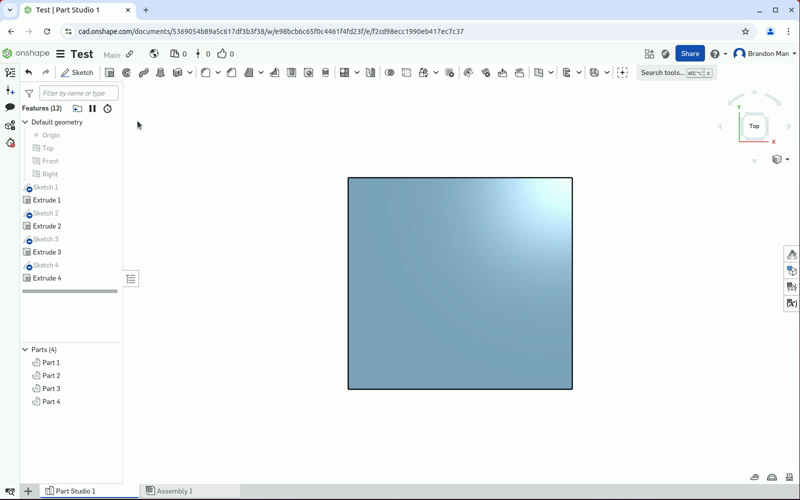
key(shift+h)
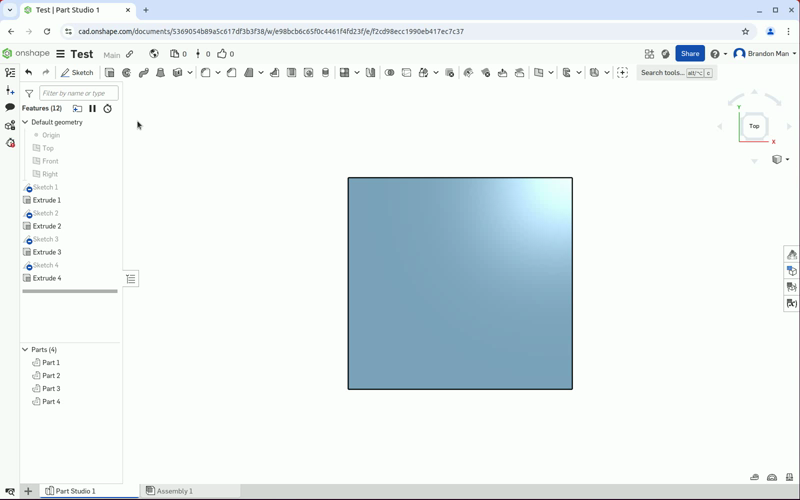
mouse_move(73, 189)
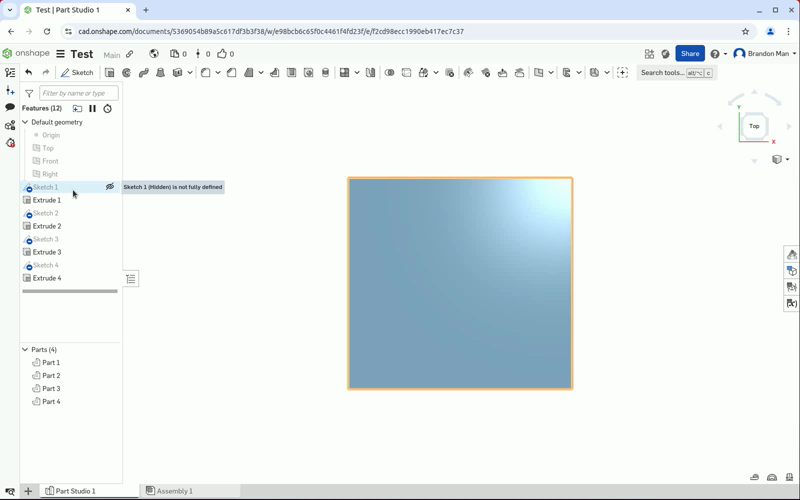
click(73, 189)
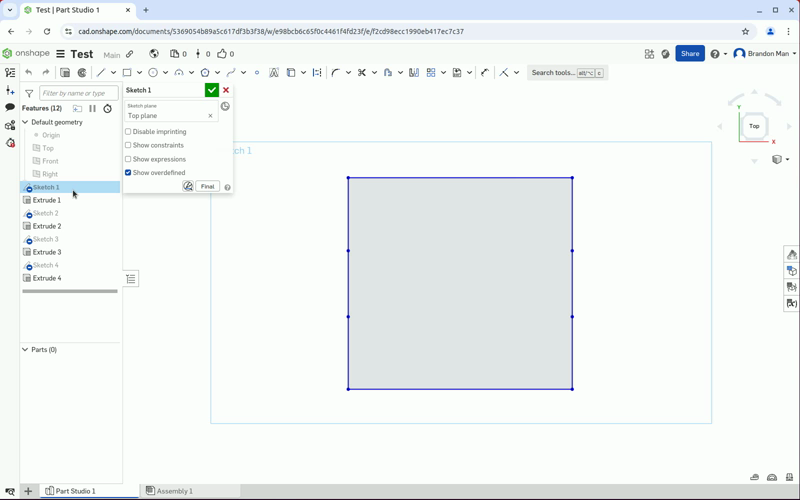
mouse_move(229, 92)
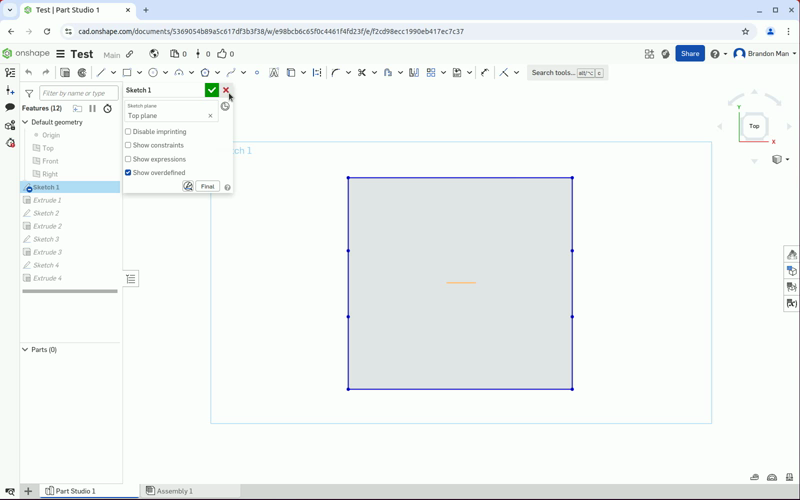
click(229, 92)
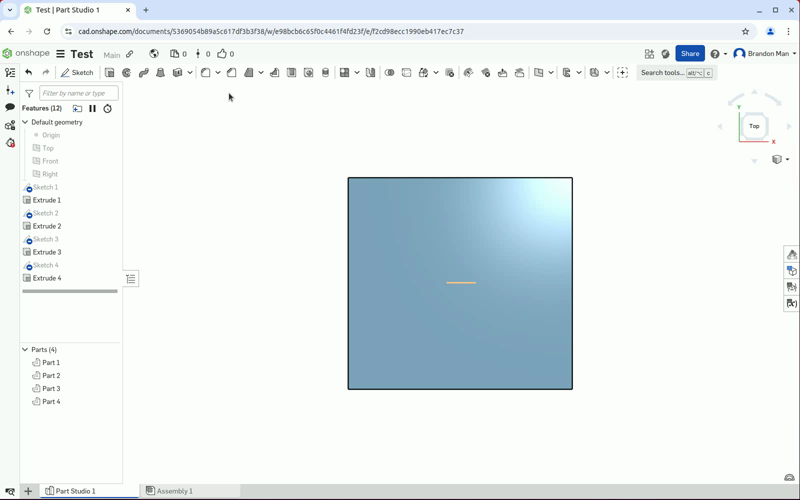
mouse_move(541, 75)
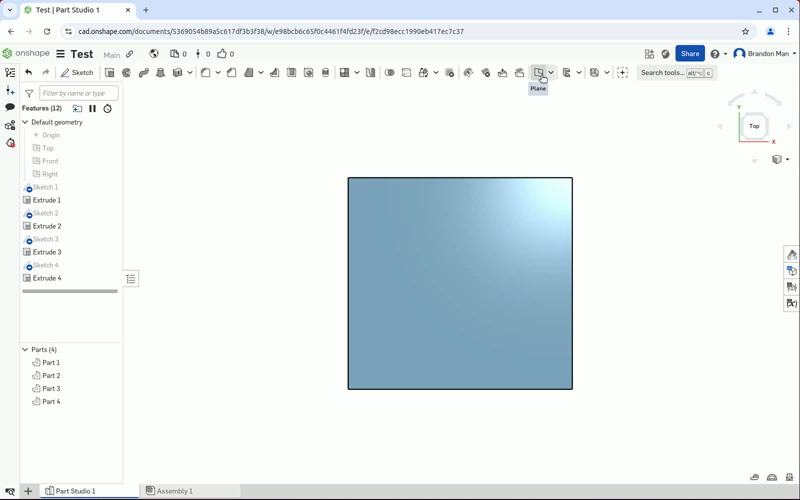
click(541, 75)
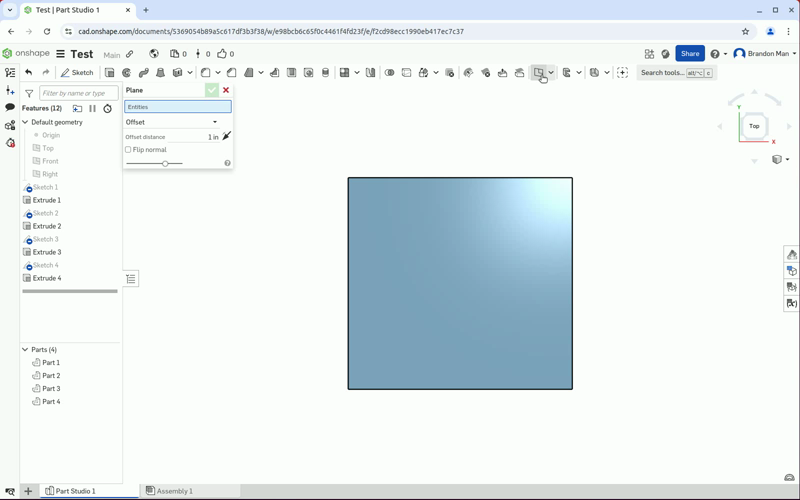
mouse_move(73, 150)
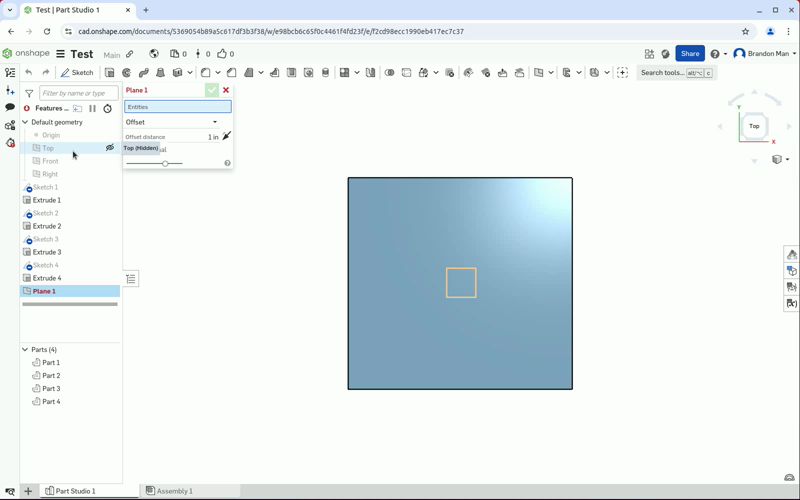
click(73, 150)
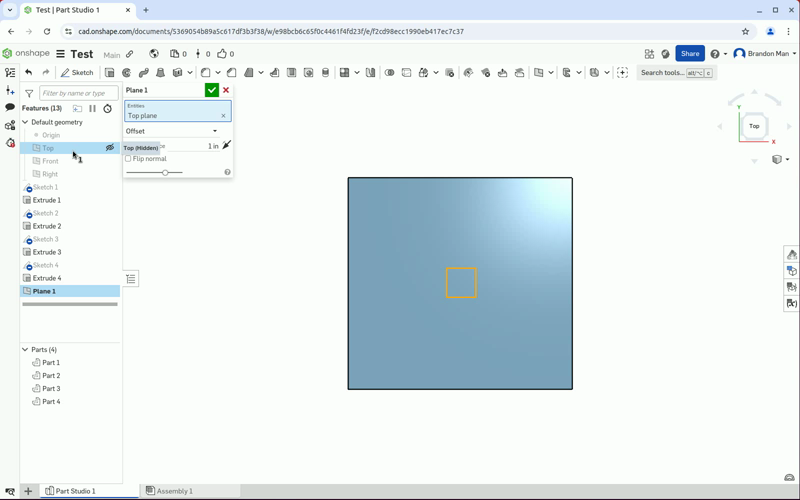
key(tab, 2)
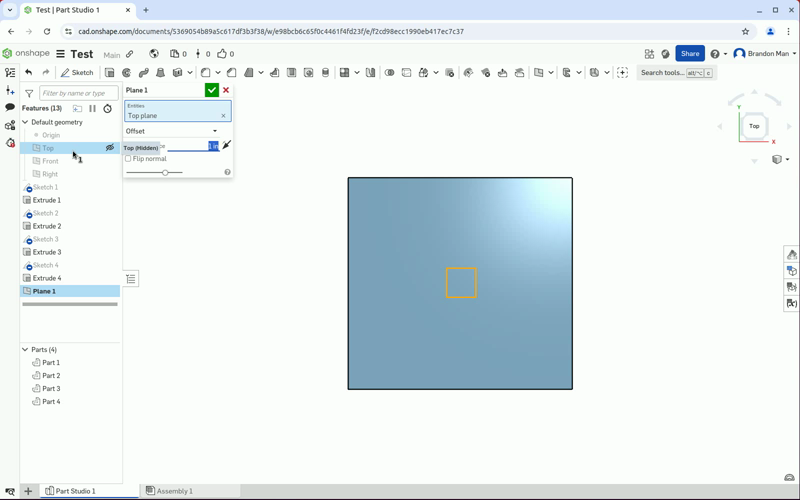
text(2.403)
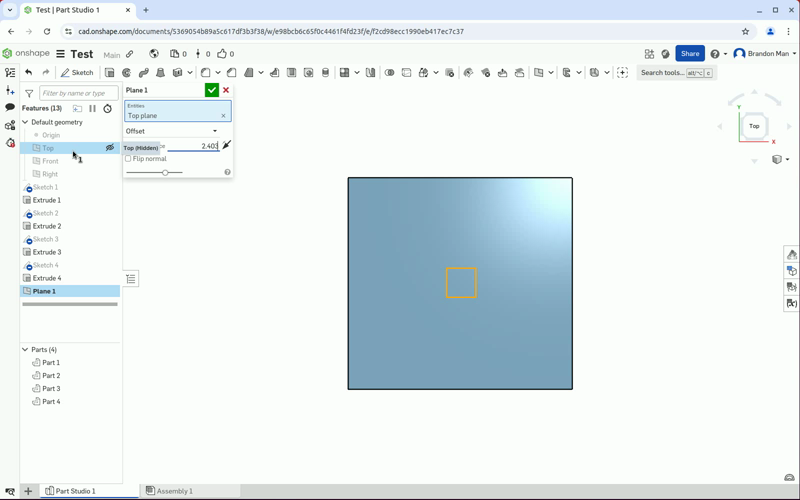
key(enter, 2)
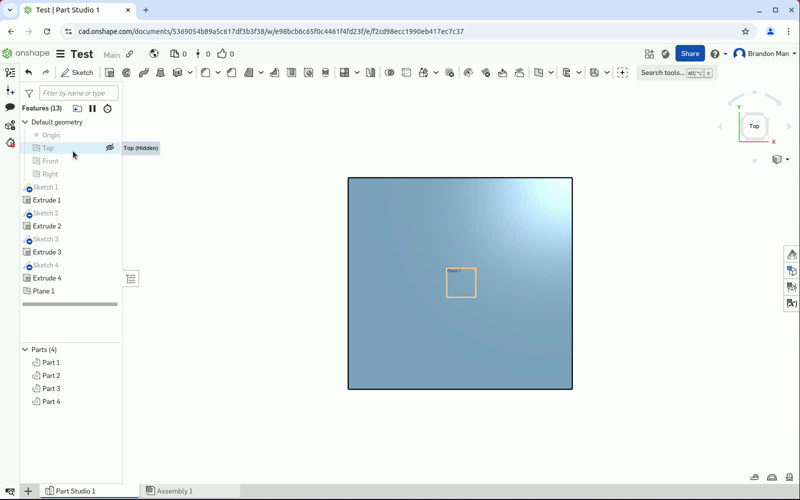
key(shift+s)
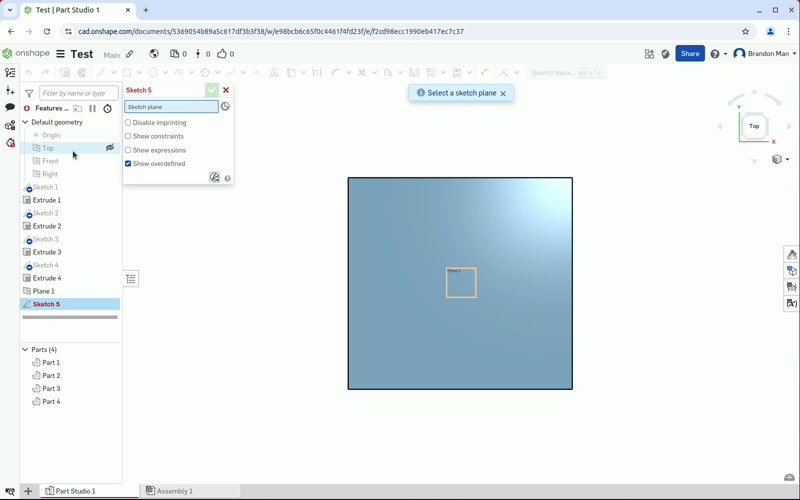
mouse_move(73, 293)
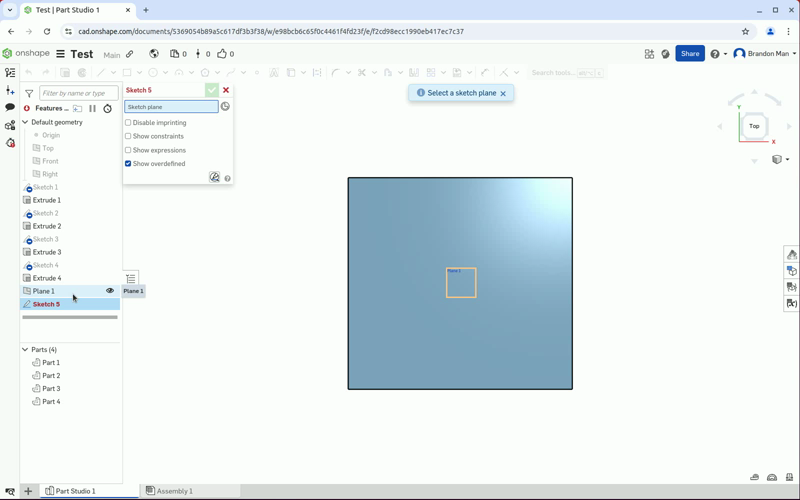
click(73, 293)
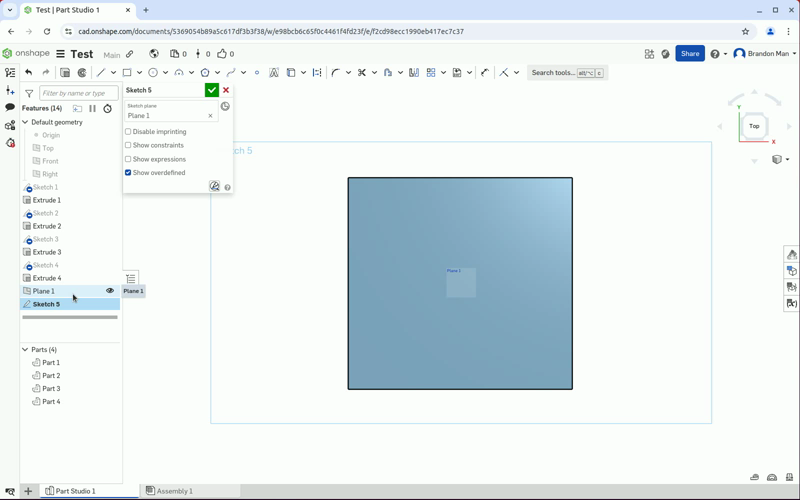
mouse_move(73, 352)
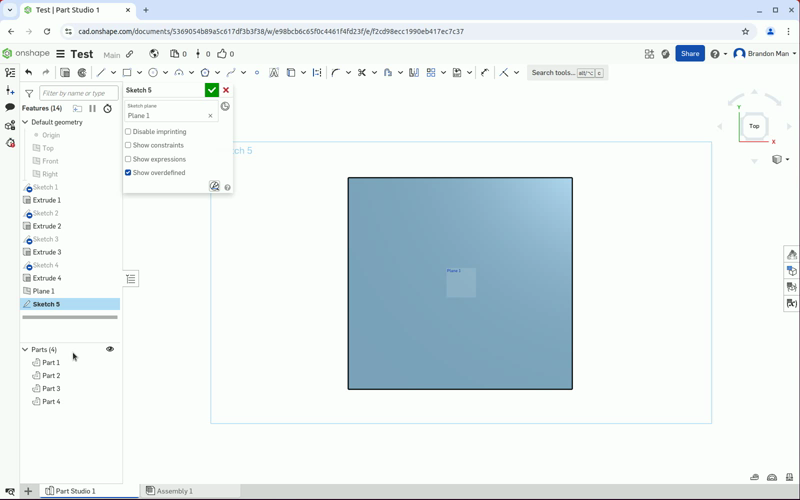
key(y)
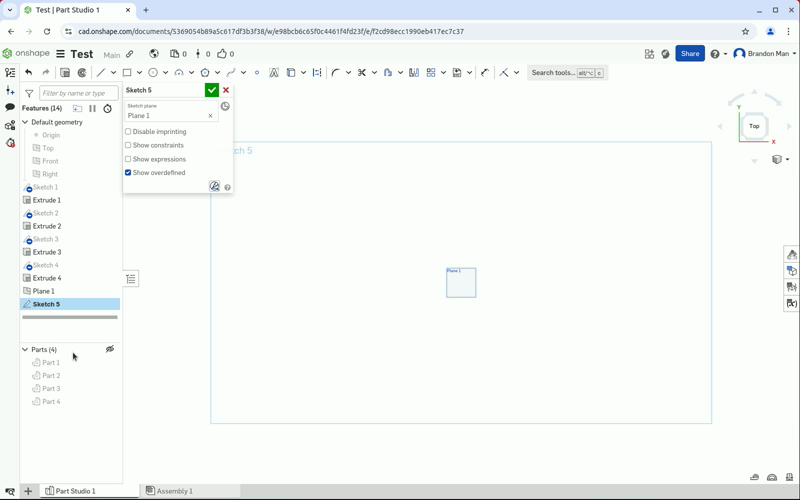
key(l)
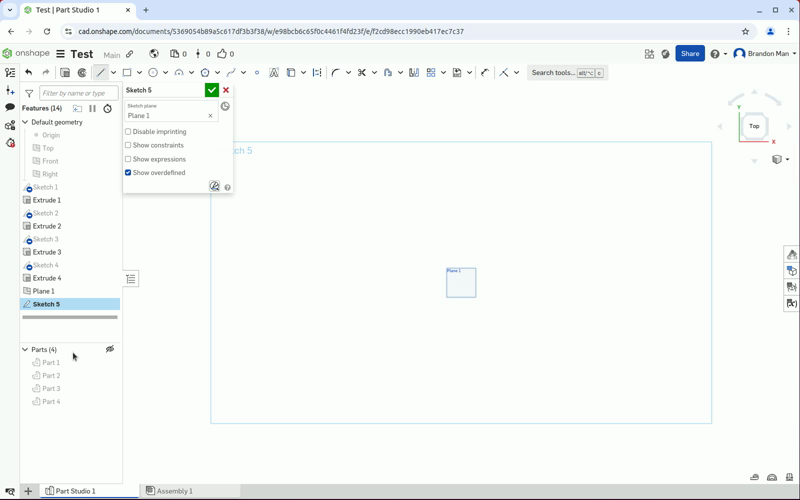
key_down(shift)
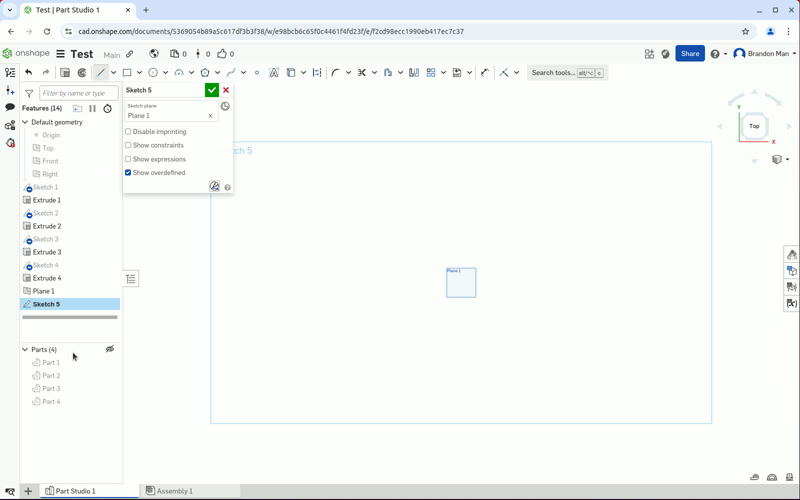
mouse_move(348, 316)
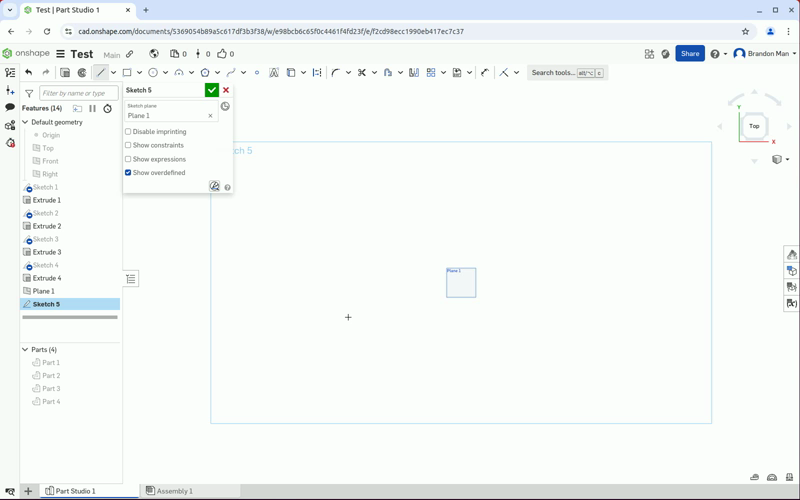
click(348, 316)
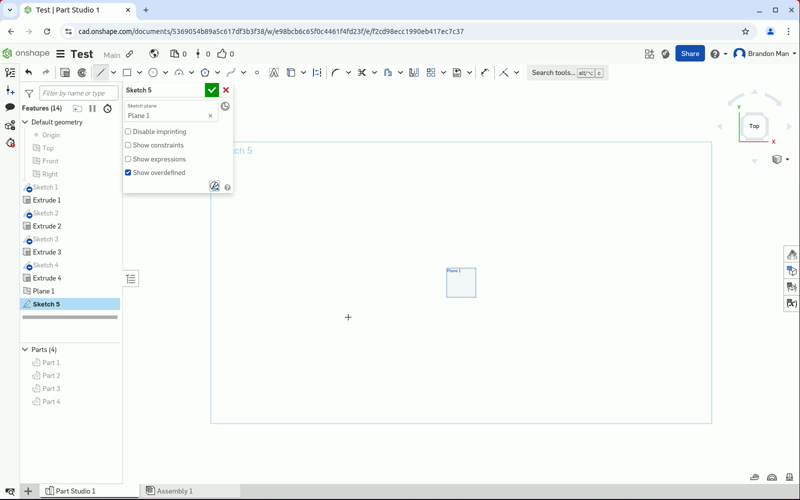
key_up(shift)
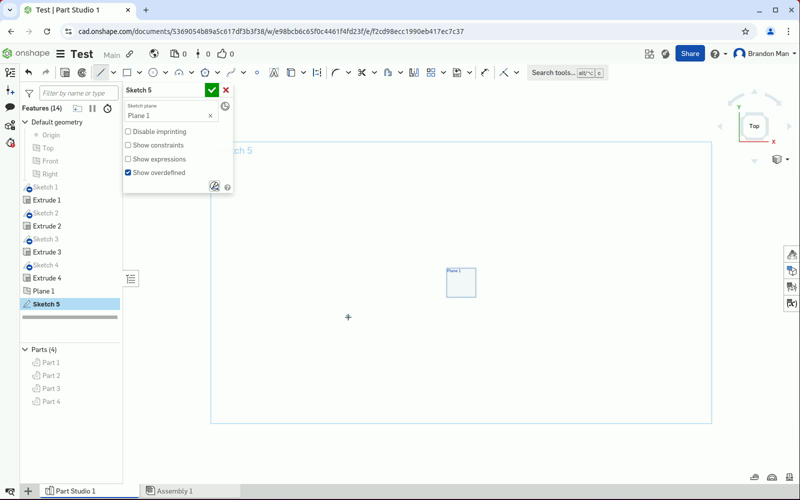
key_down(shift)
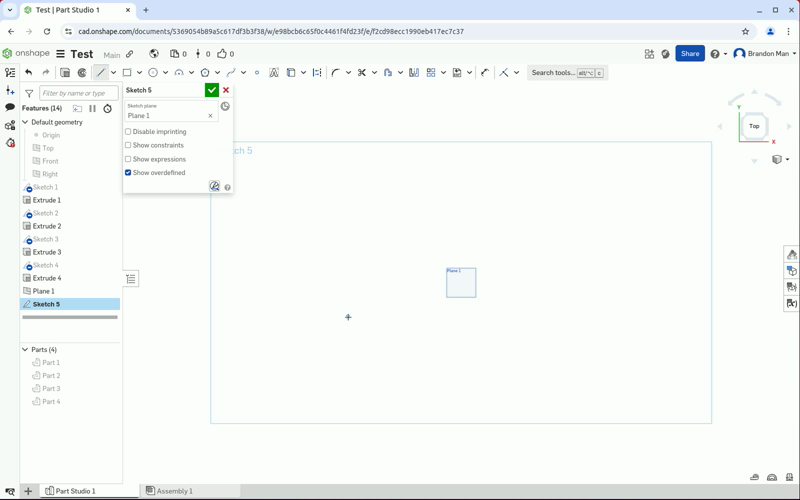
mouse_move(378, 316)
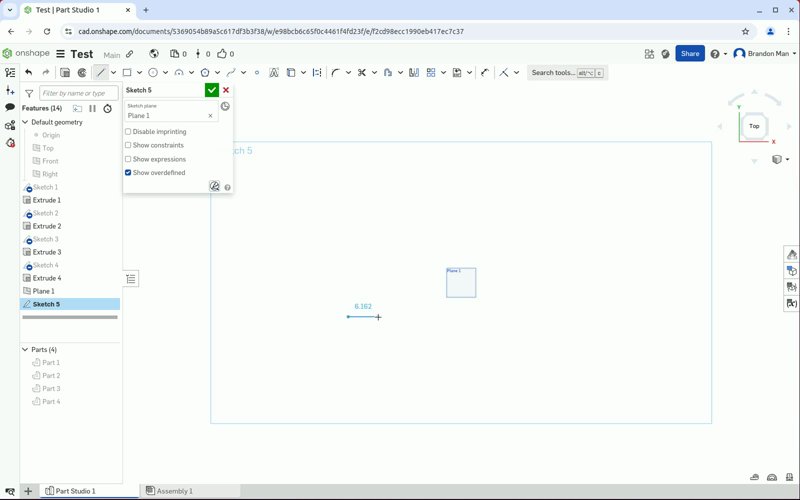
mouse_move(374, 316)
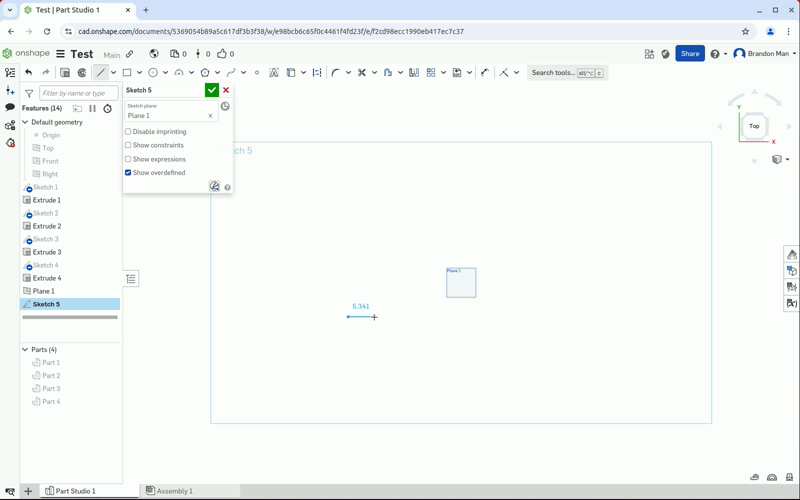
click(374, 316)
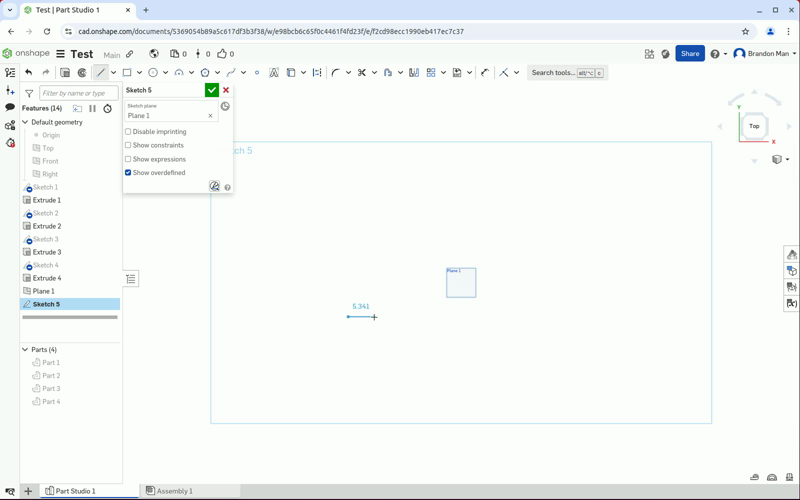
key_up(shift)
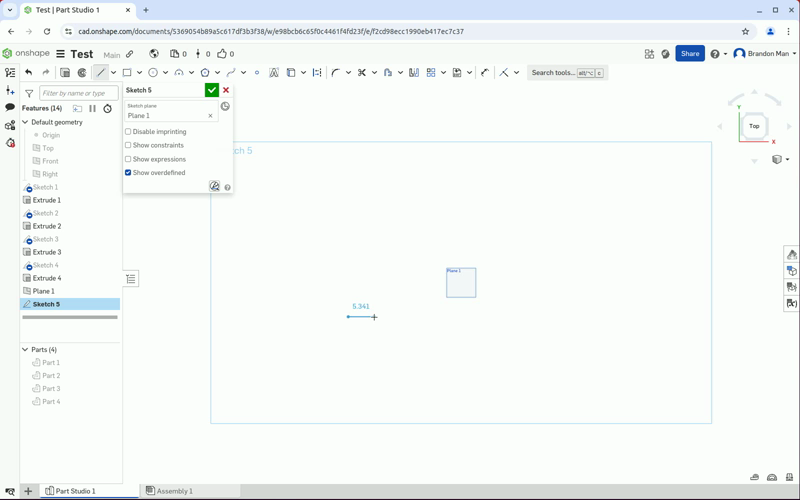
key_down(shift)
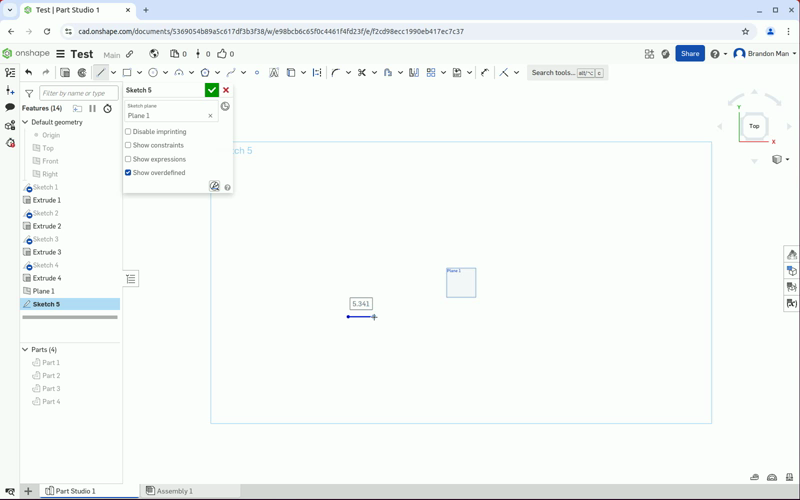
mouse_move(374, 248)
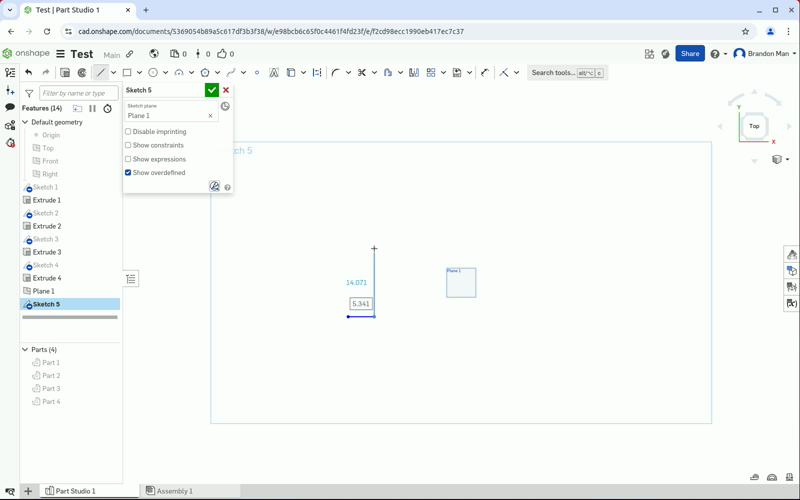
click(374, 248)
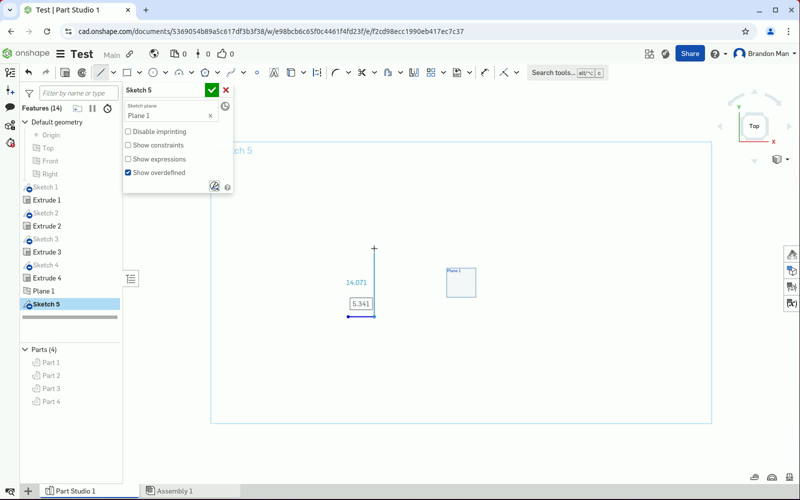
key_up(shift)
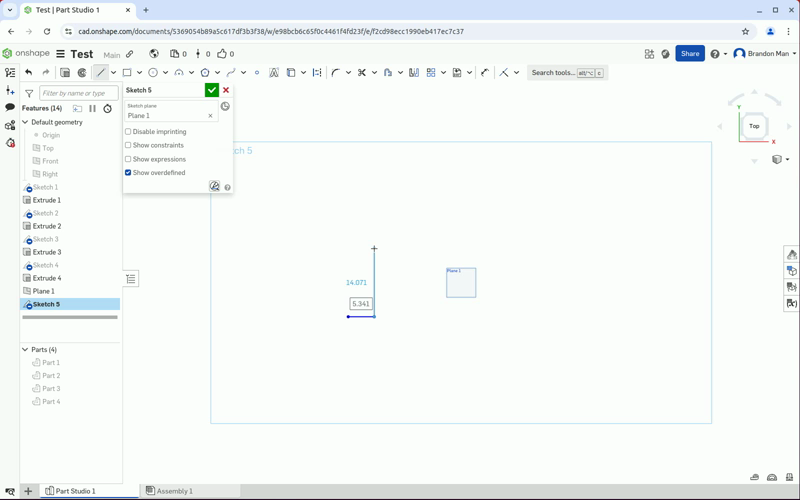
key_down(shift)
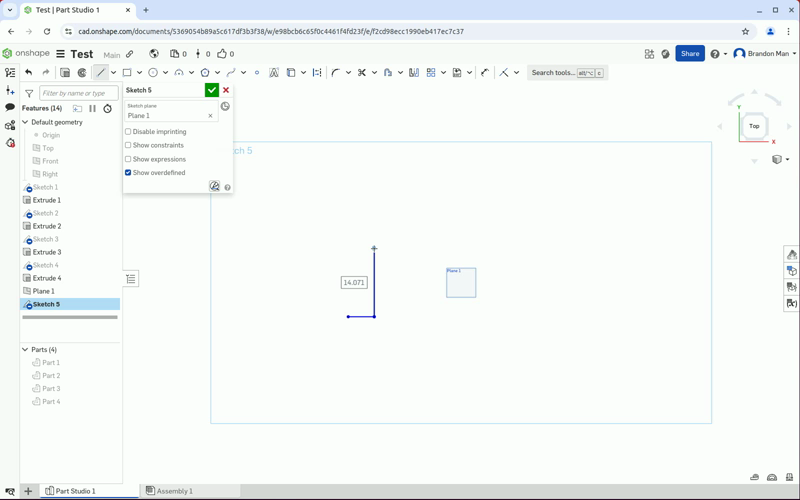
mouse_move(404, 248)
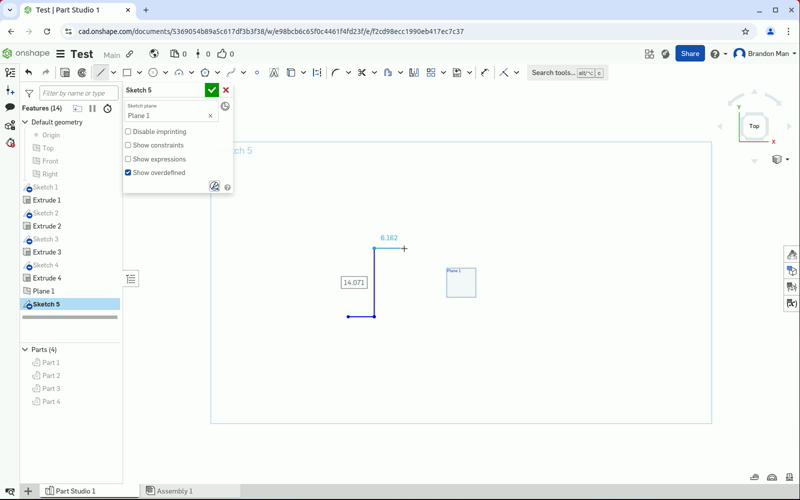
mouse_move(348, 248)
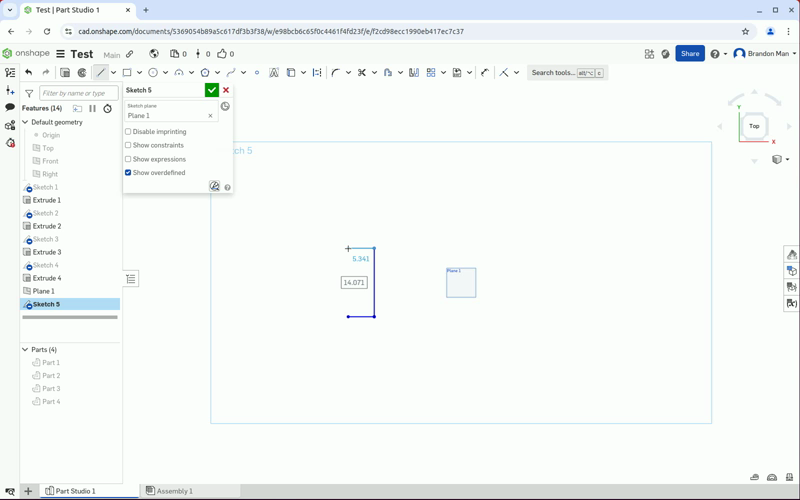
click(348, 248)
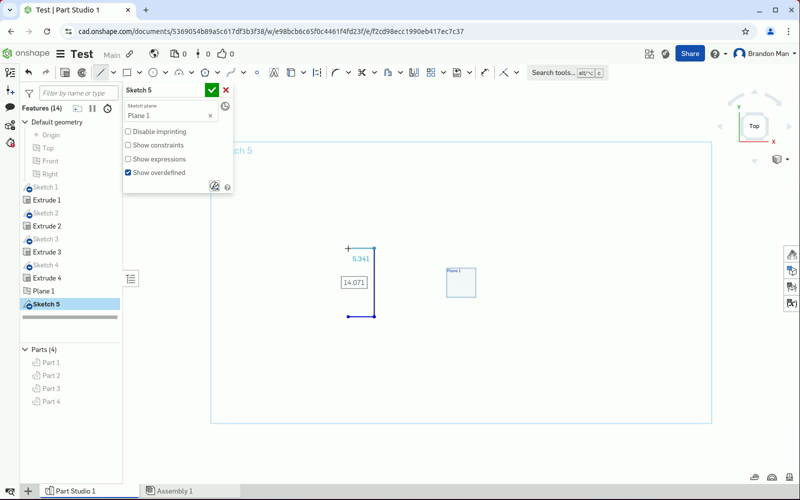
key_up(shift)
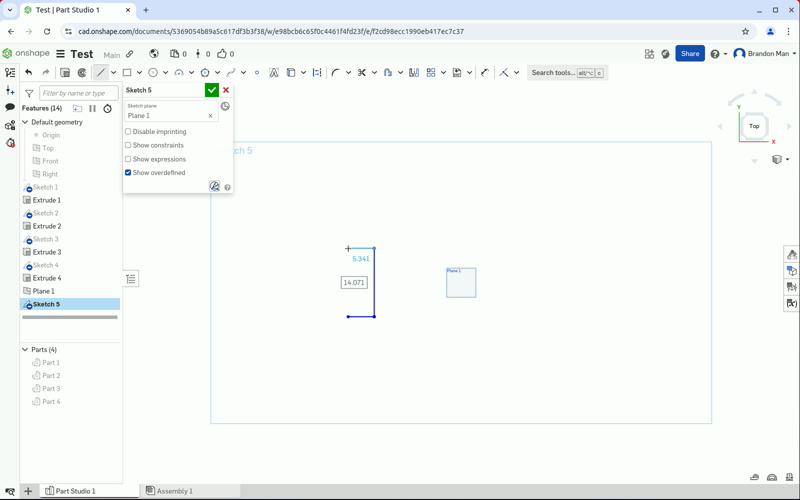
key_down(shift)
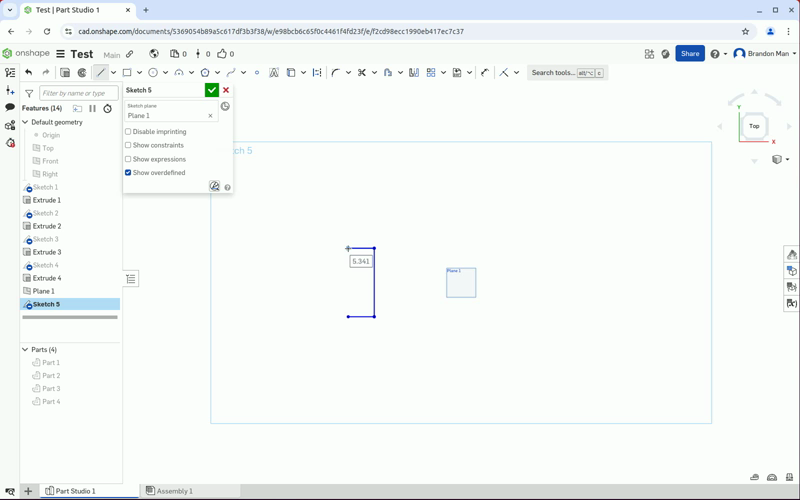
mouse_move(348, 316)
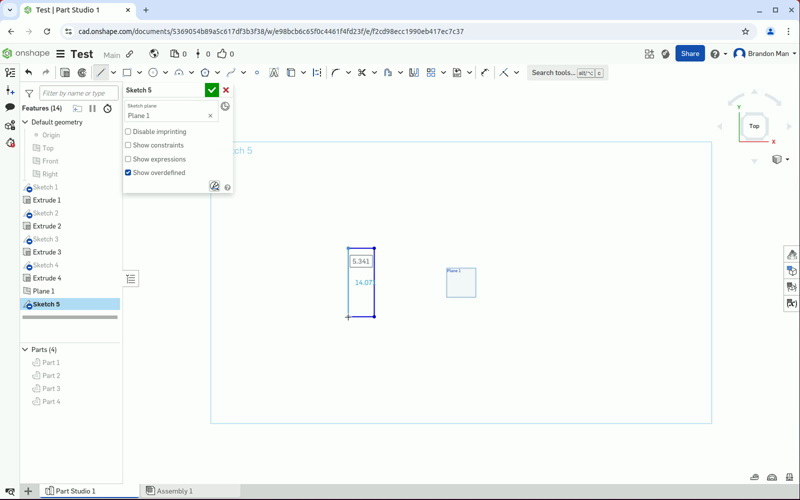
key_up(shift)
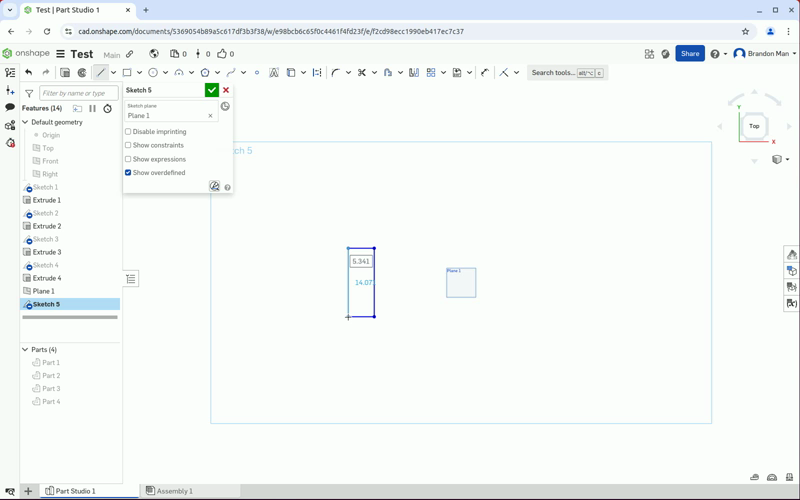
click(348, 316)
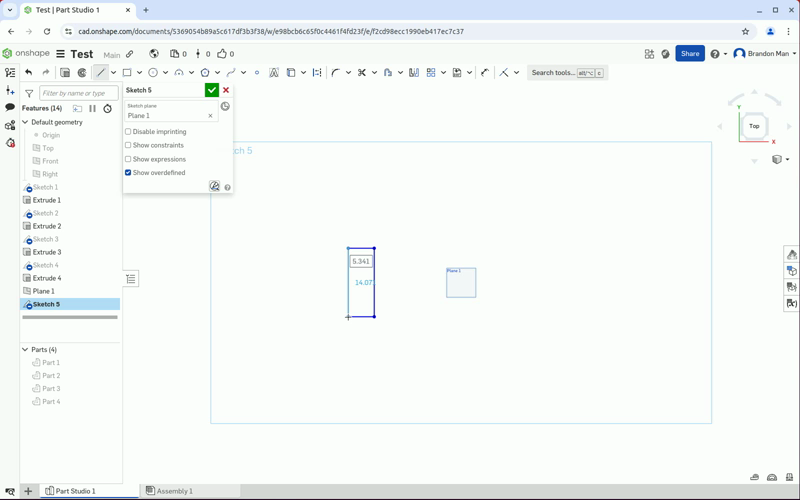
key(esc)
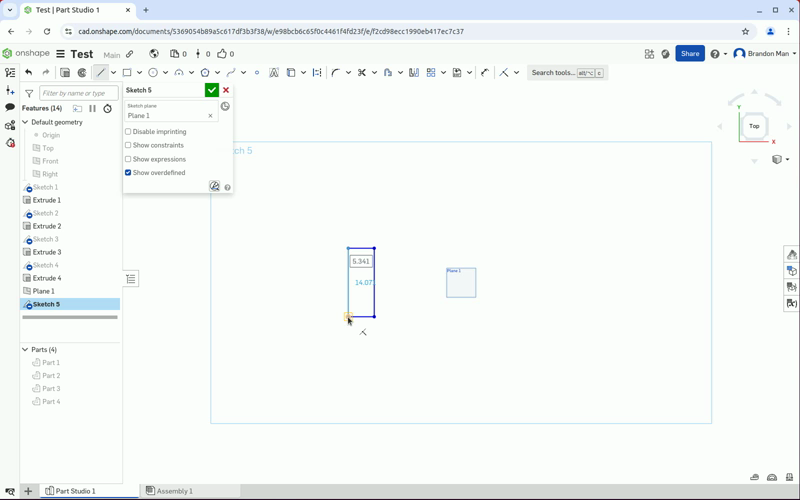
mouse_move(372, 300)
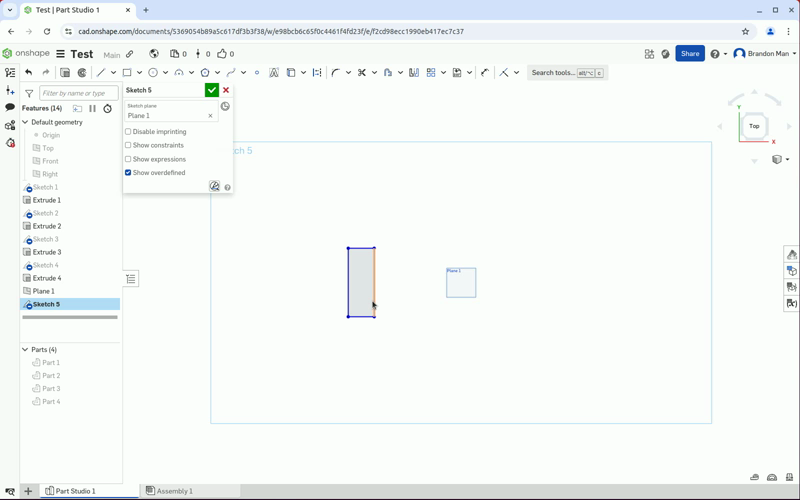
scroll(6)
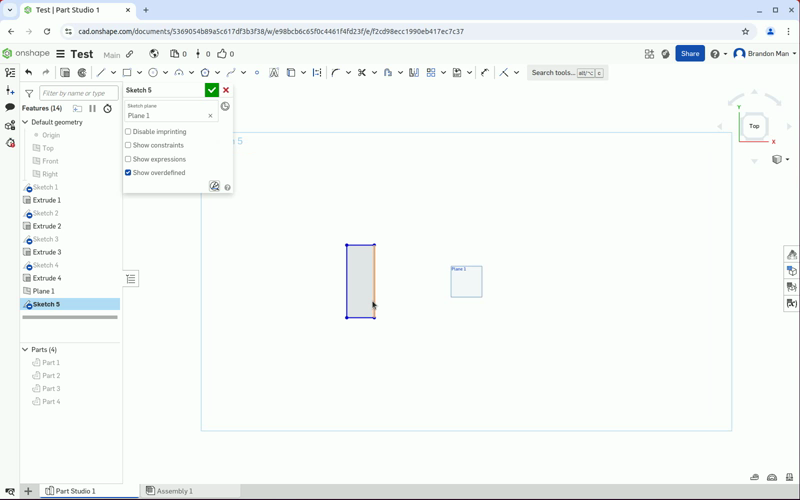
scroll(6)
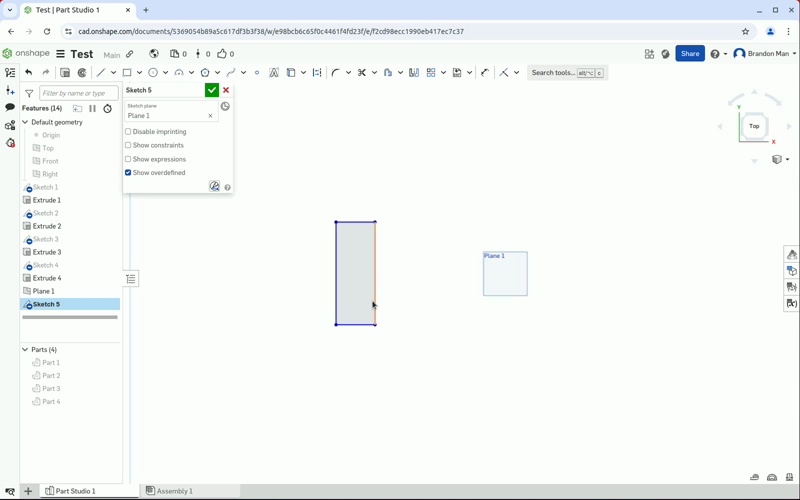
scroll(6)
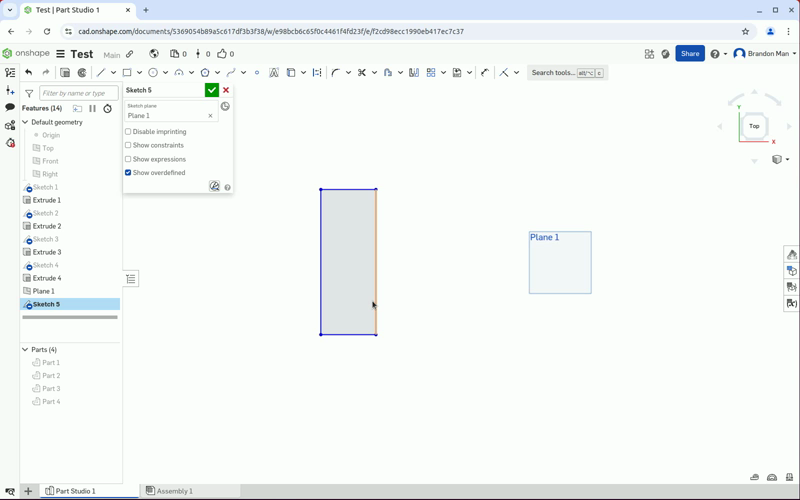
scroll(6)
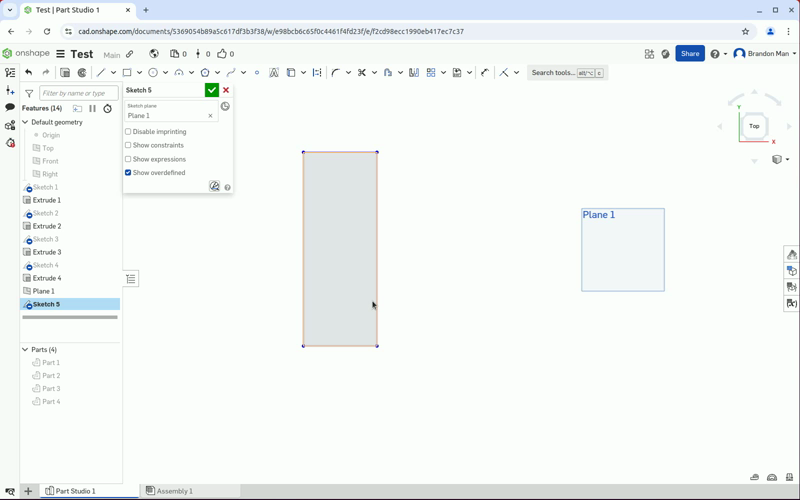
scroll(6)
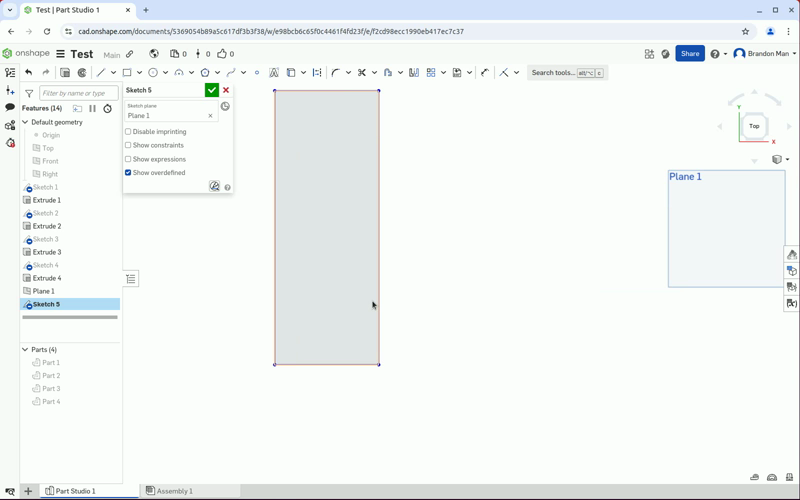
scroll(6)
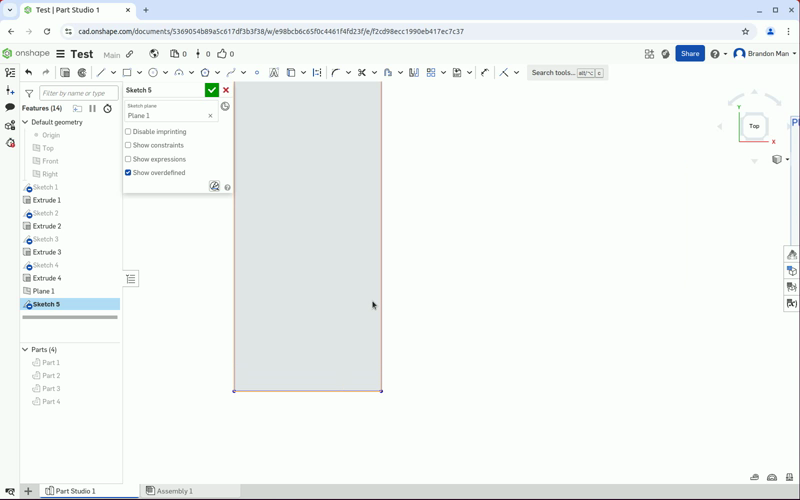
scroll(6)
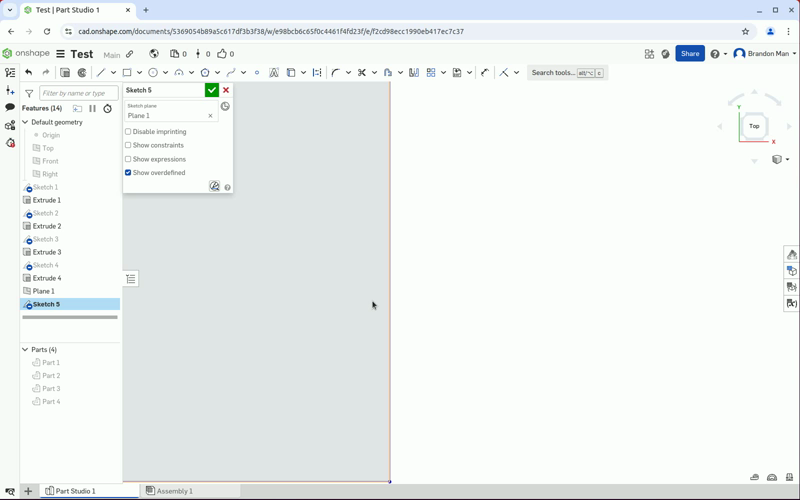
click(372, 300)
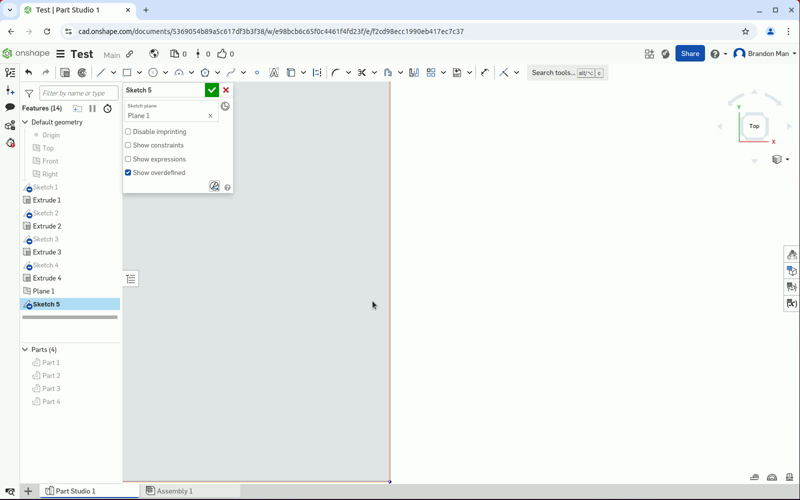
scroll(-6)
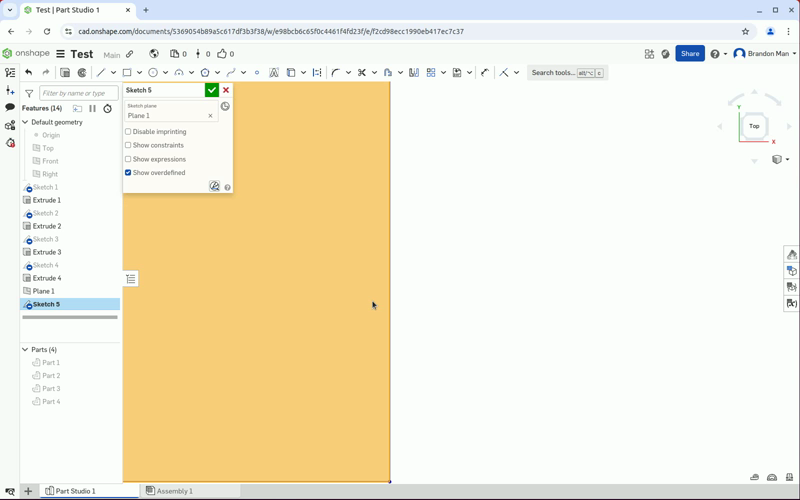
scroll(-6)
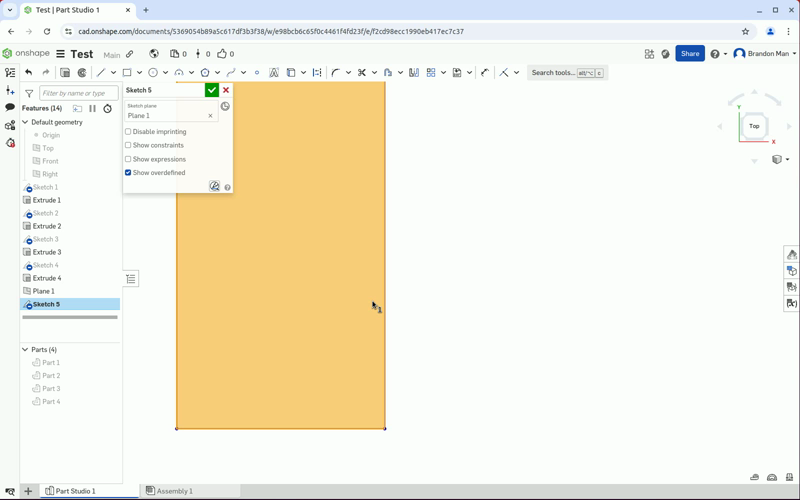
scroll(-6)
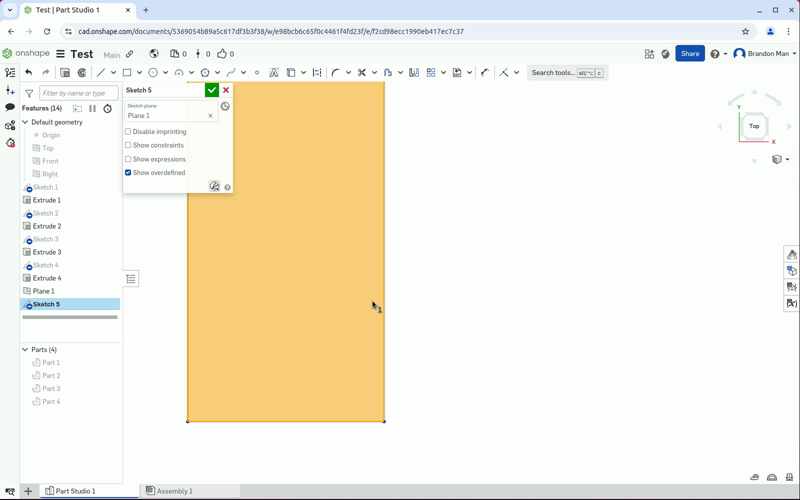
scroll(-6)
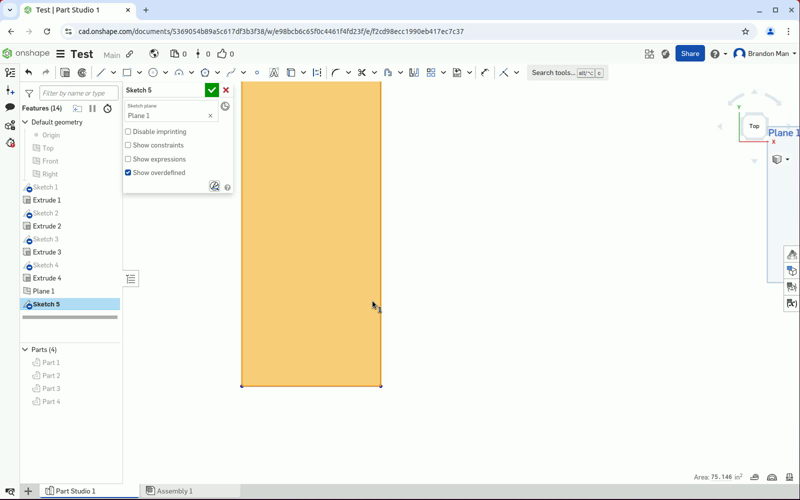
scroll(-6)
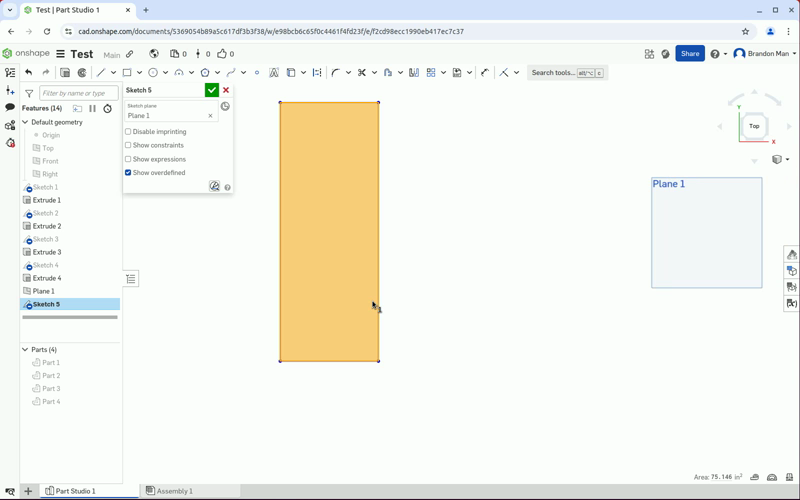
scroll(-6)
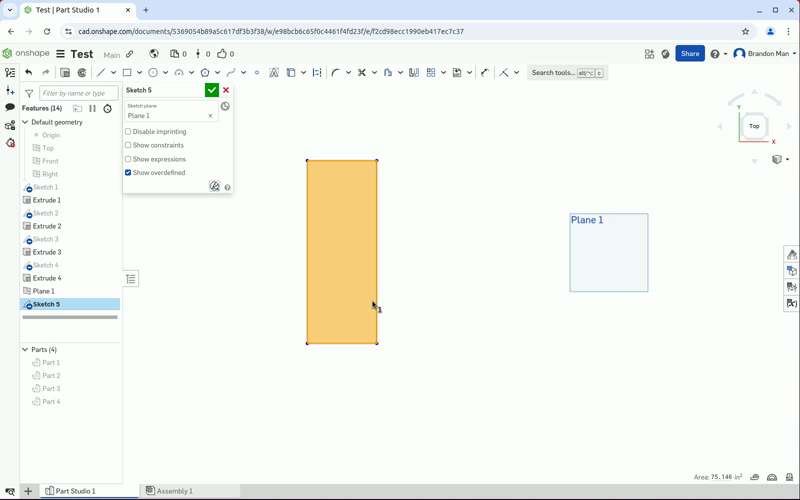
scroll(-6)
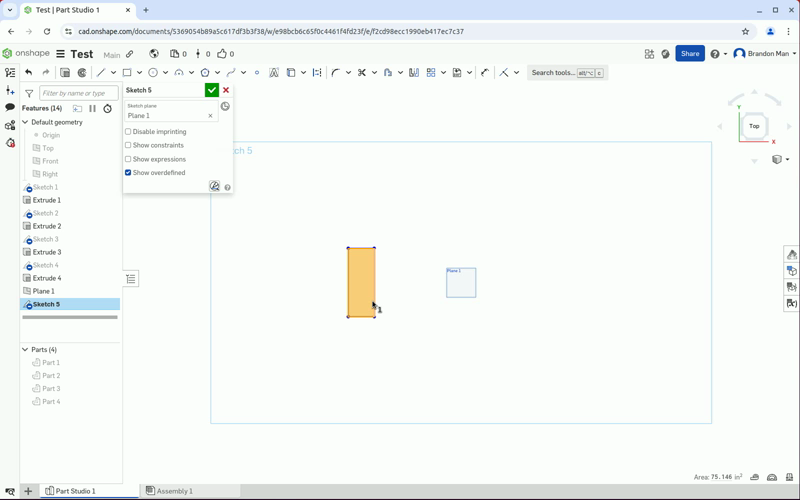
mouse_move(73, 352)
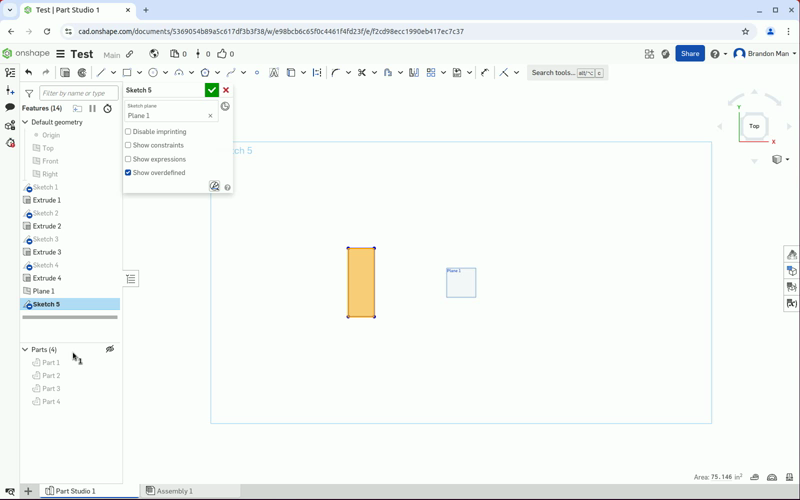
key(shift+y)
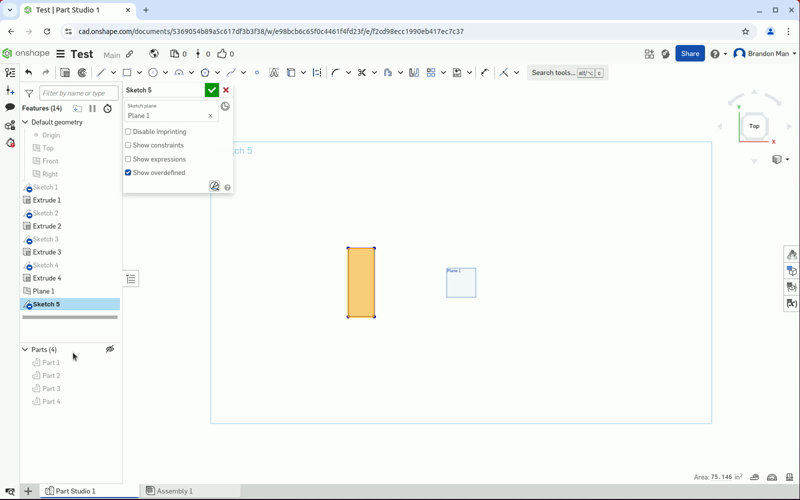
key(shift+e)
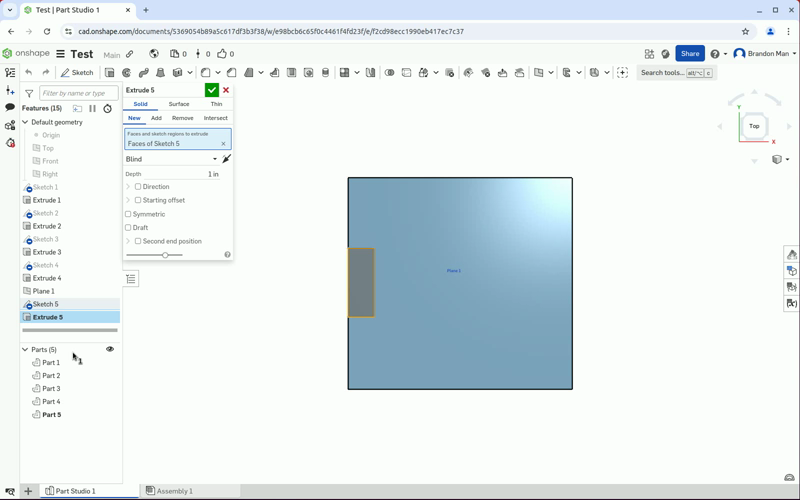
mouse_move(143, 106)
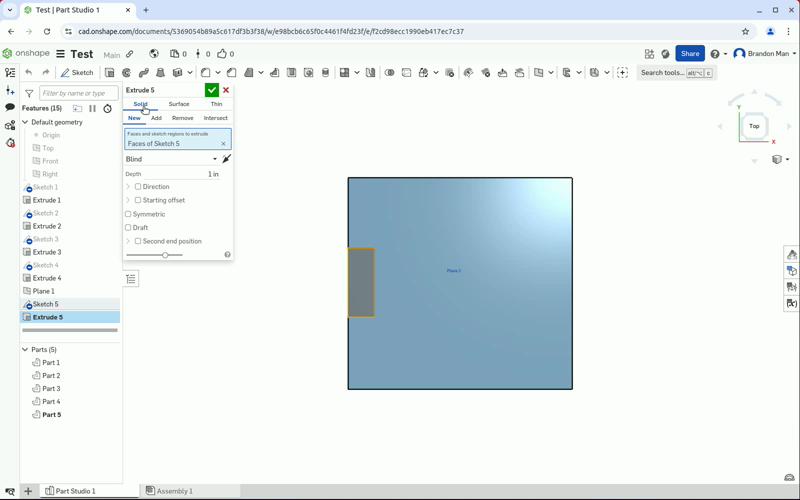
click(143, 106)
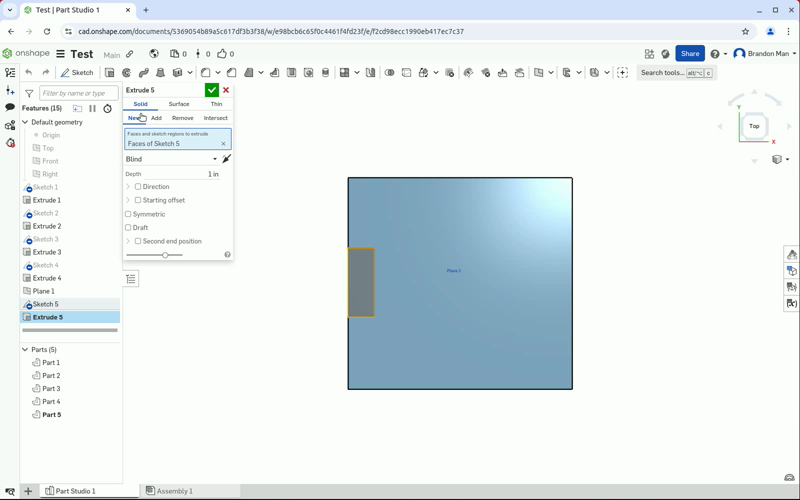
mouse_move(137, 120)
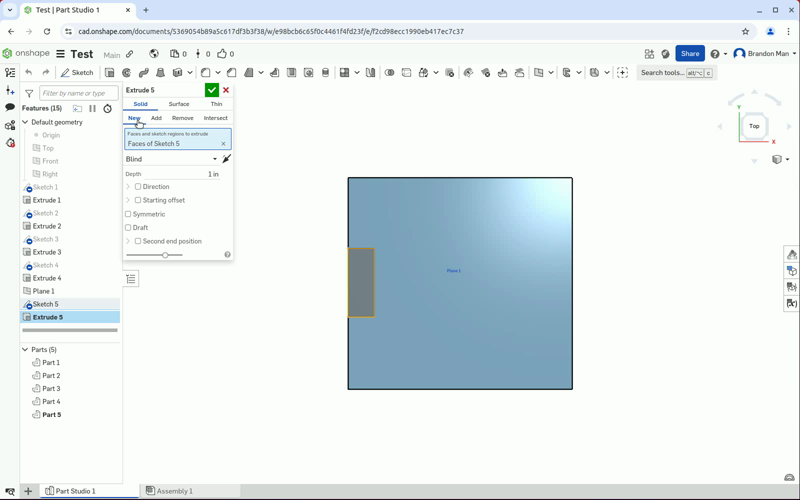
click(137, 120)
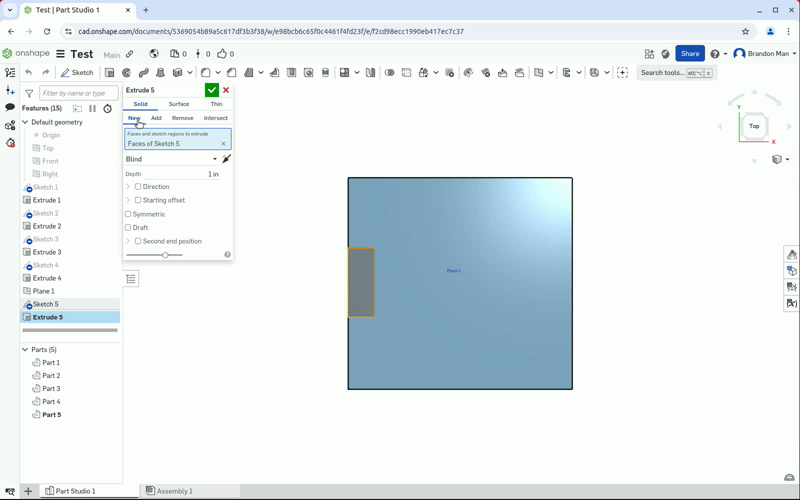
key(tab, 4)
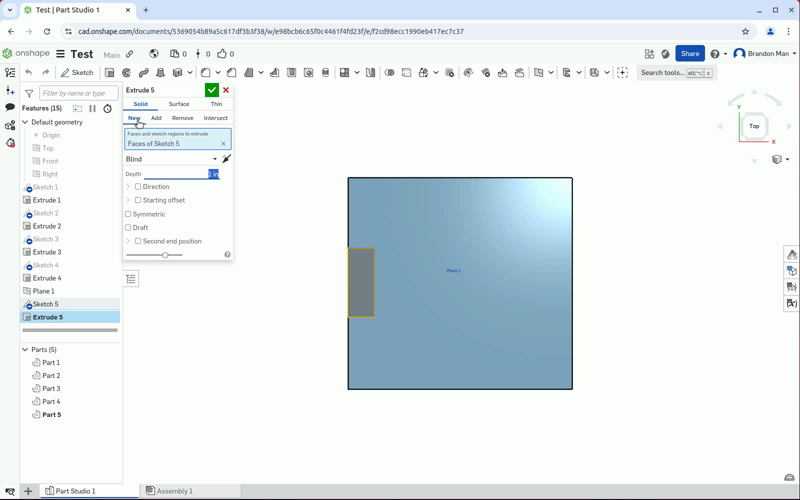
text(1.926)
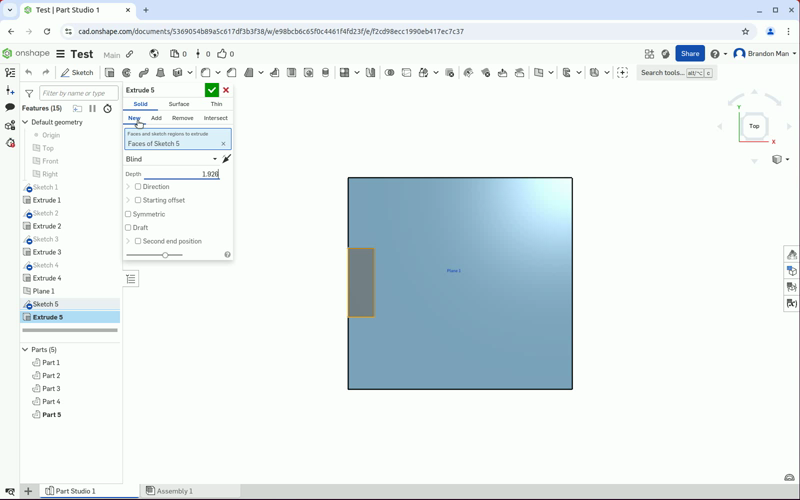
key(enter)
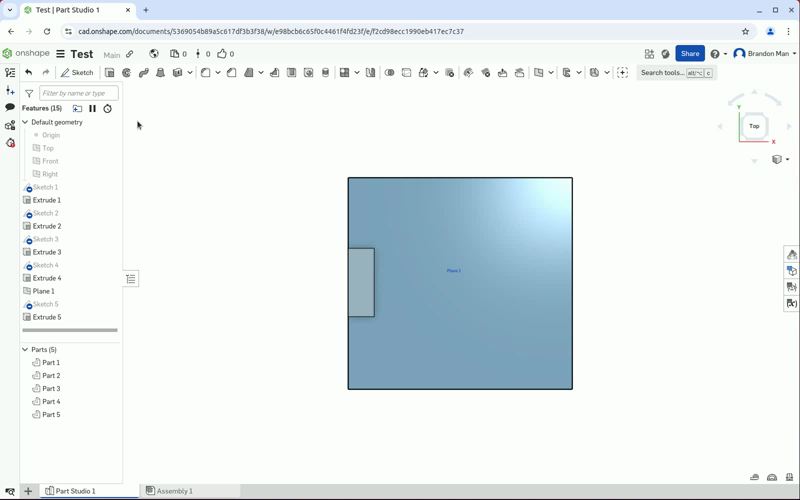
key(shift+h)
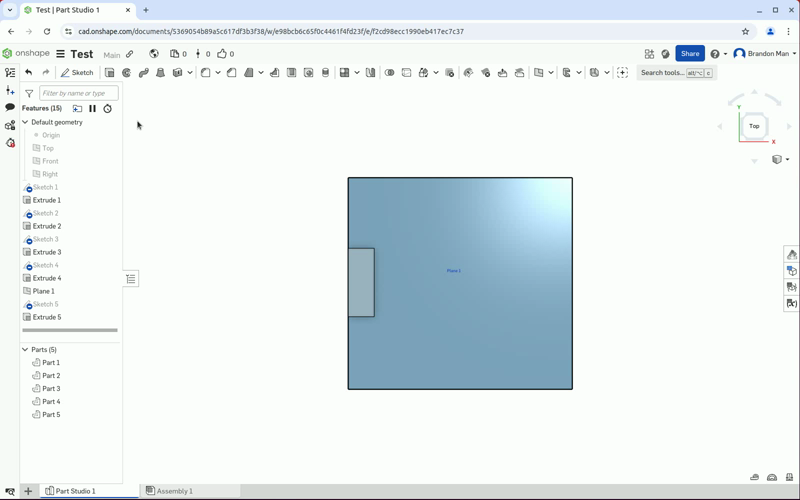
key(shift+h)
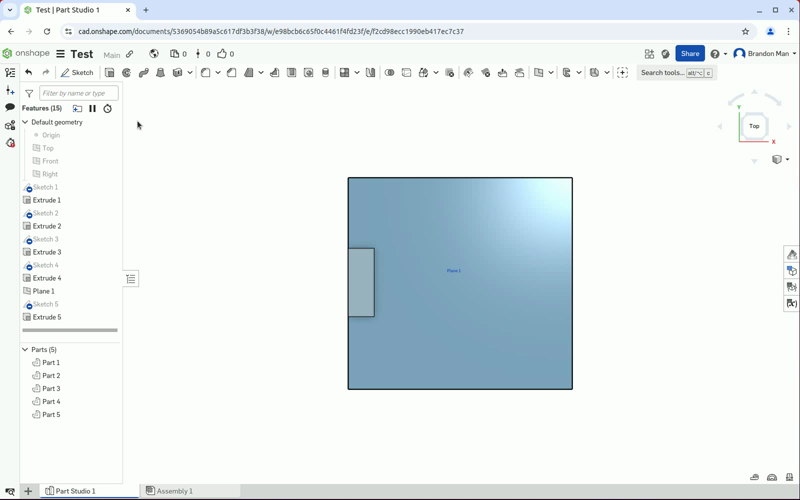
mouse_move(73, 189)
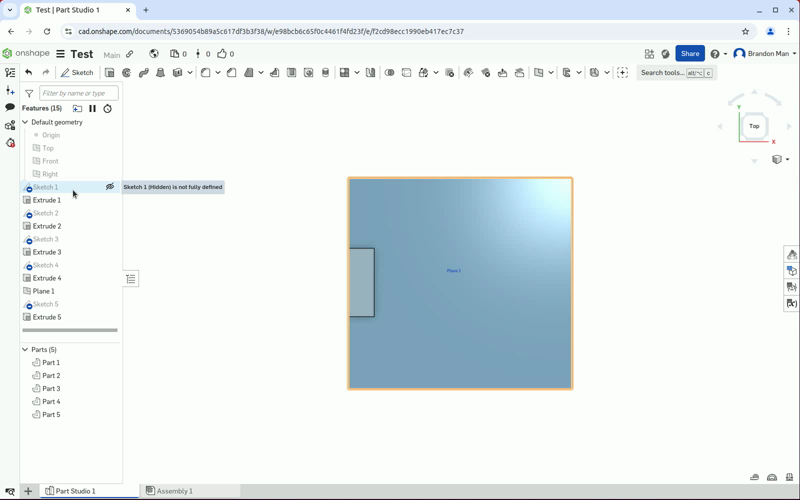
click(73, 189)
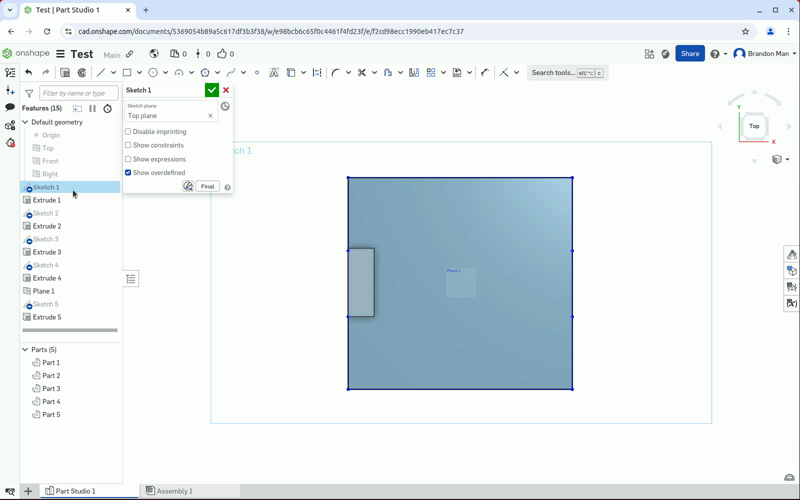
mouse_move(229, 92)
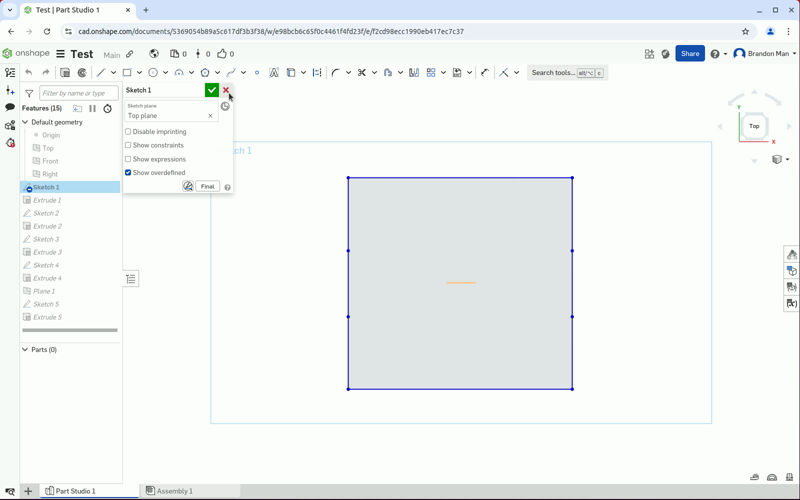
click(229, 92)
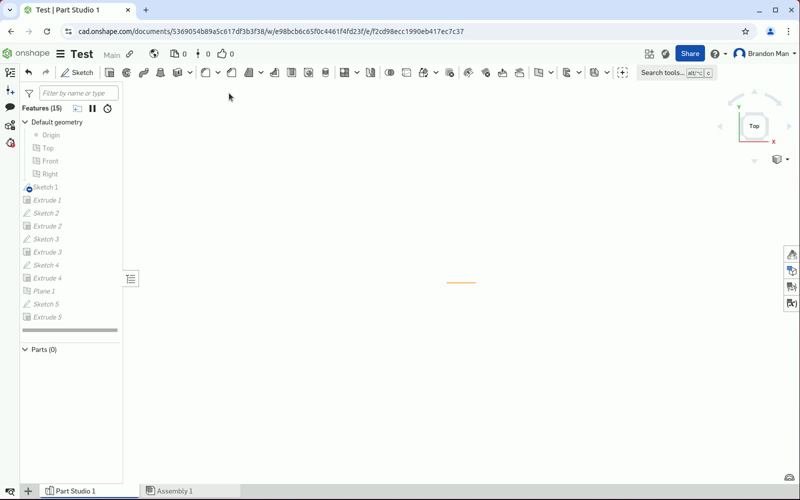
key(shift+s)
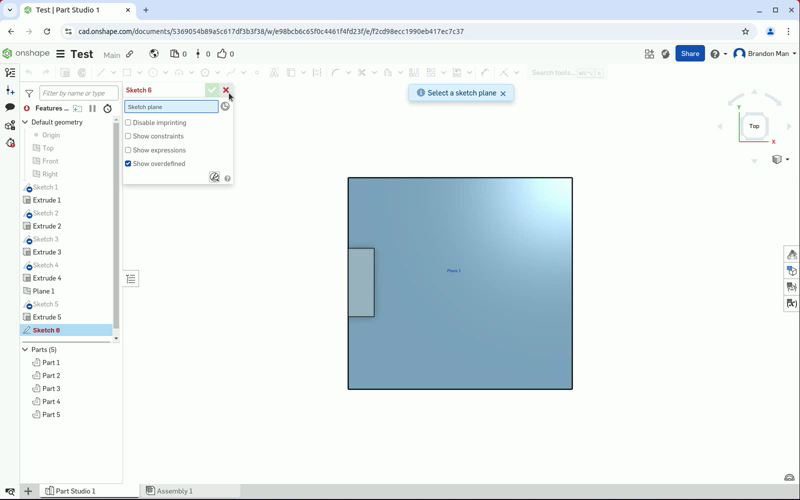
mouse_move(69, 293)
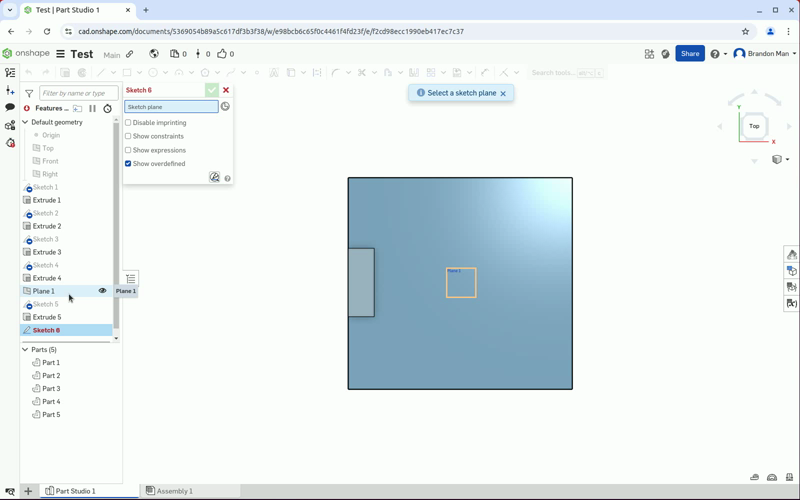
click(69, 293)
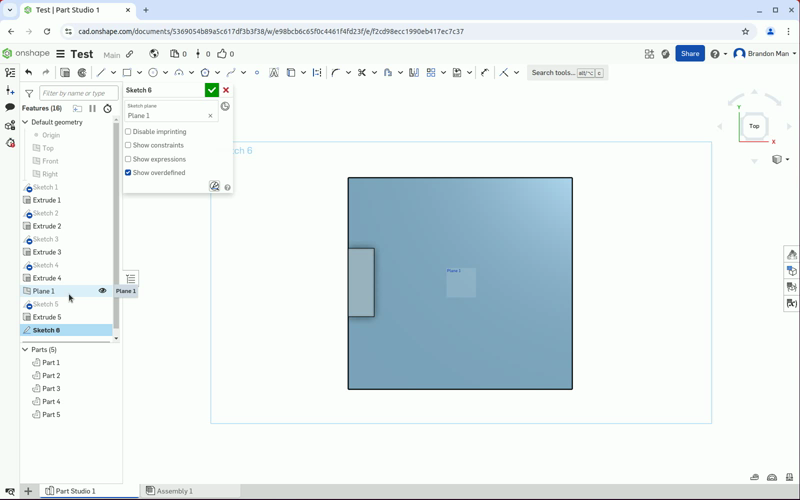
mouse_move(73, 352)
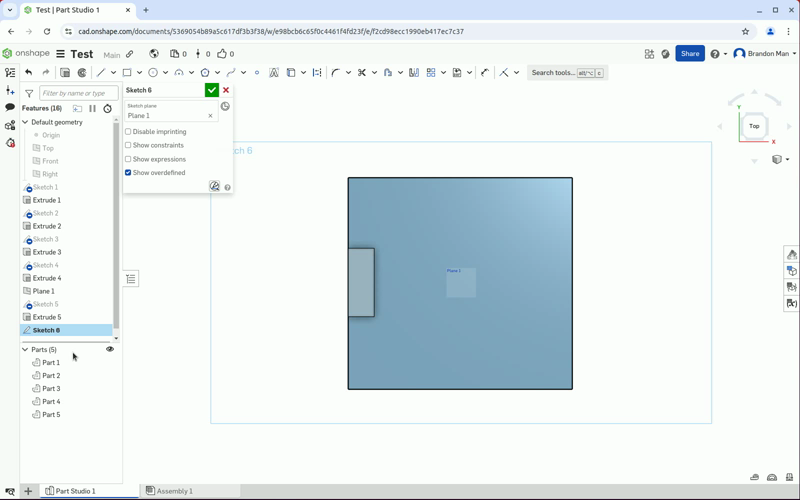
key(y)
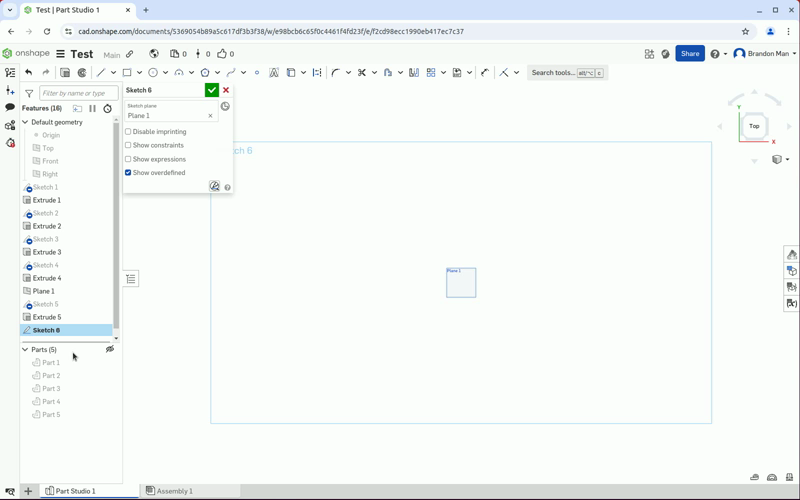
key(l)
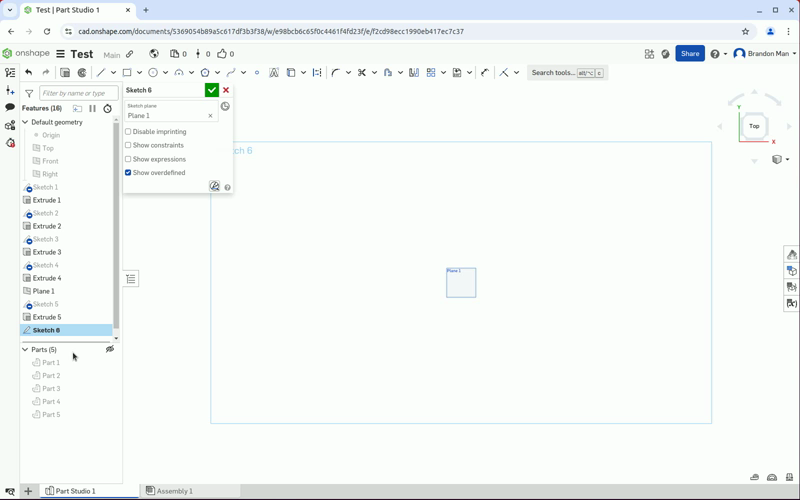
key_down(shift)
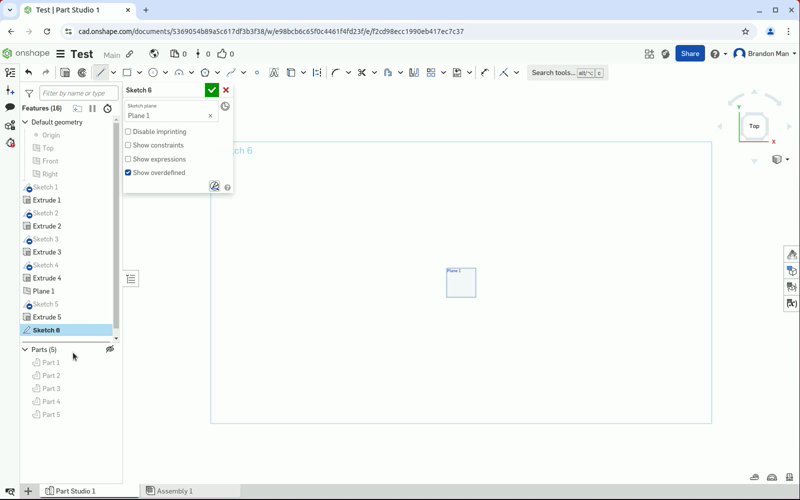
mouse_move(547, 316)
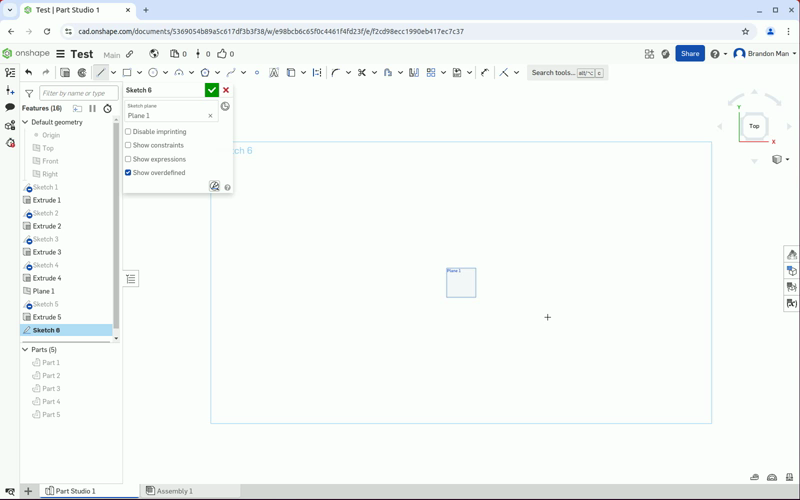
click(547, 316)
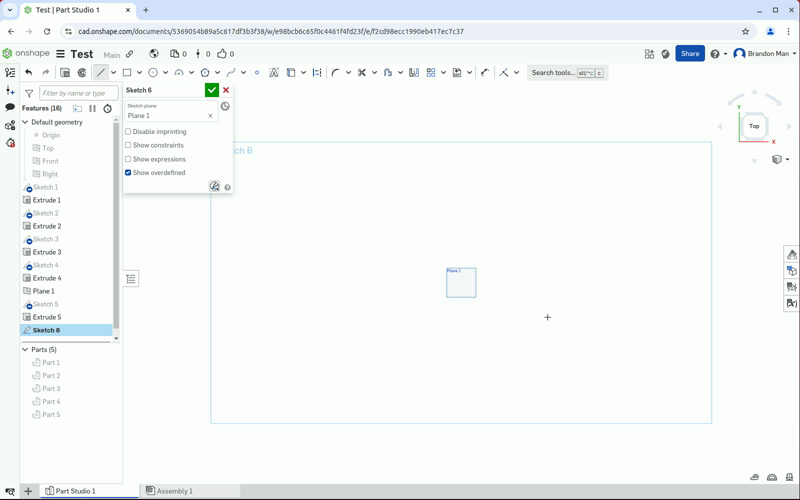
key_up(shift)
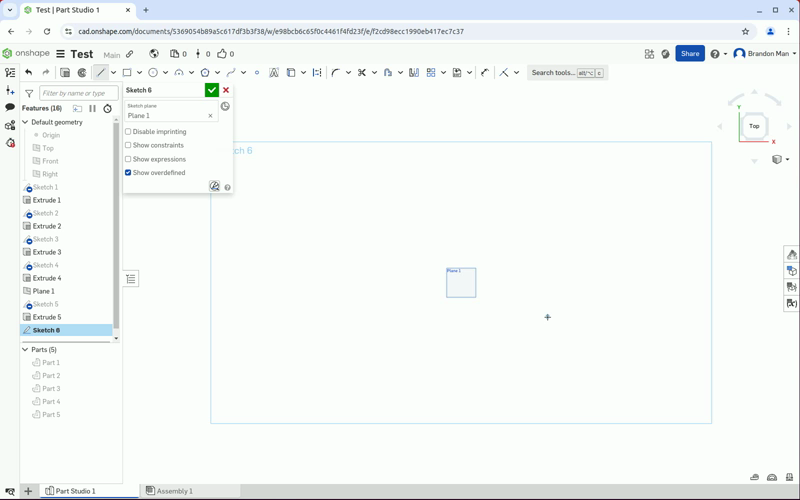
key_down(shift)
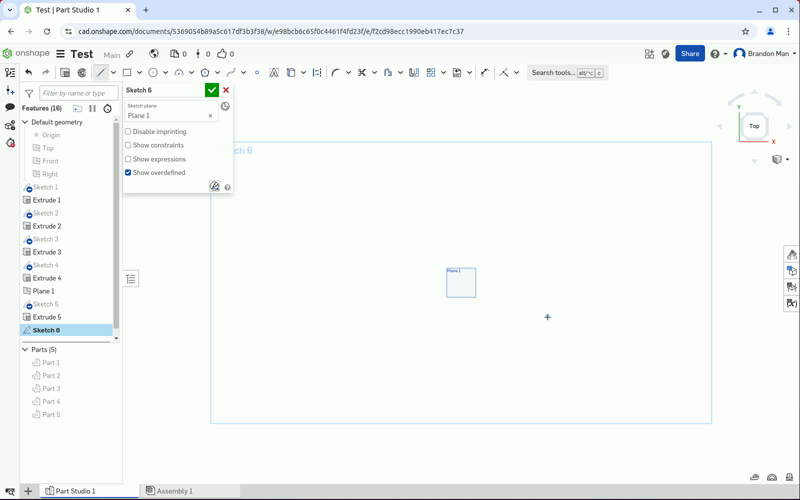
mouse_move(577, 316)
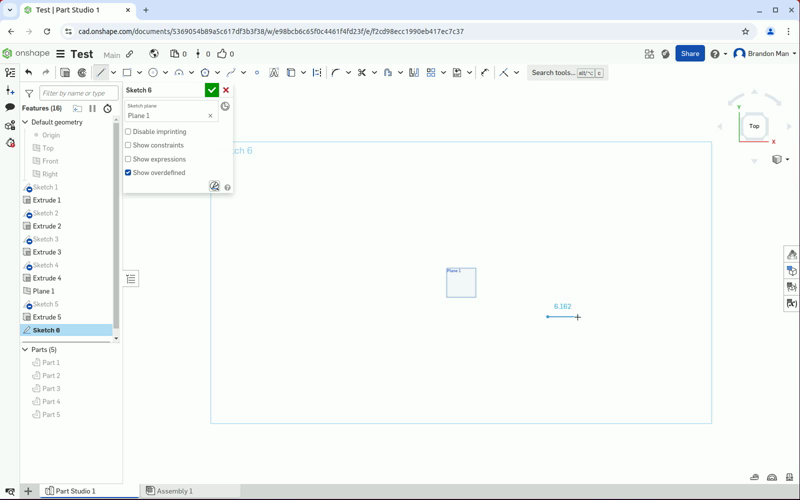
mouse_move(573, 316)
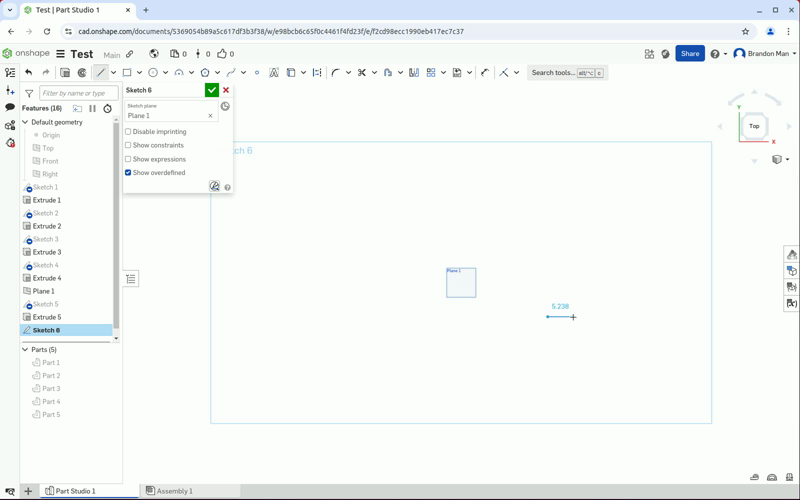
click(573, 316)
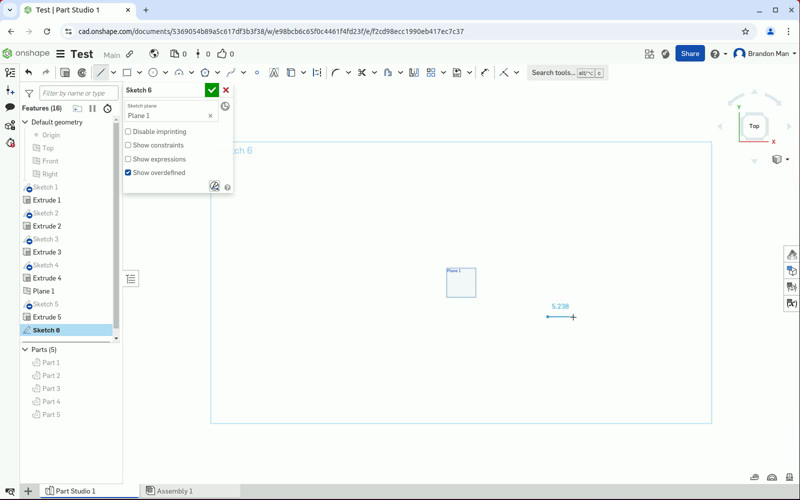
key_up(shift)
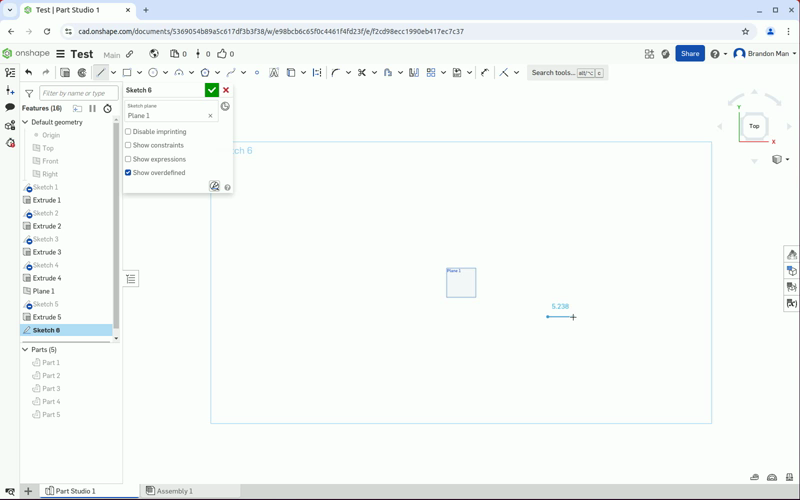
key_down(shift)
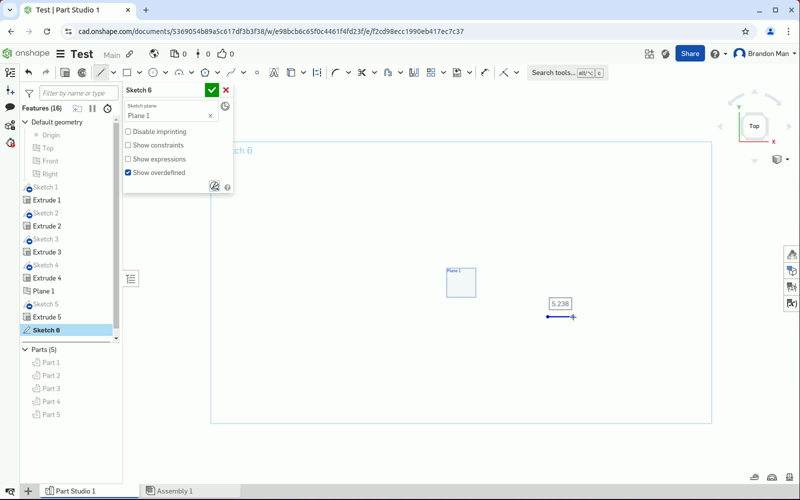
mouse_move(573, 248)
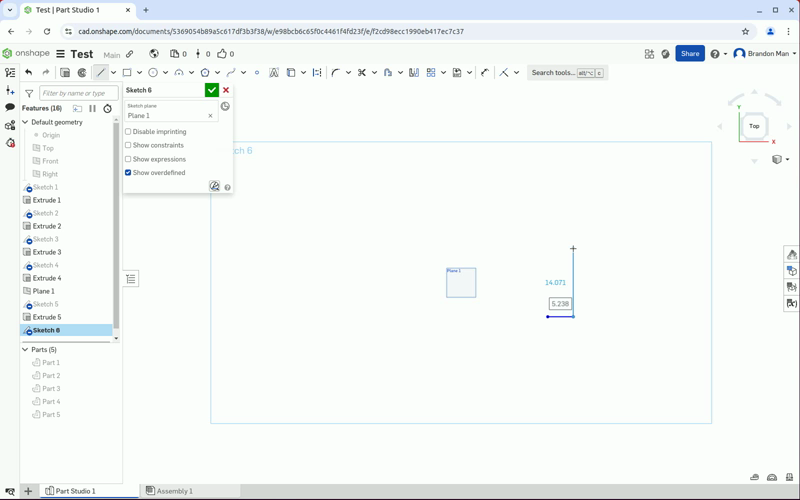
click(573, 248)
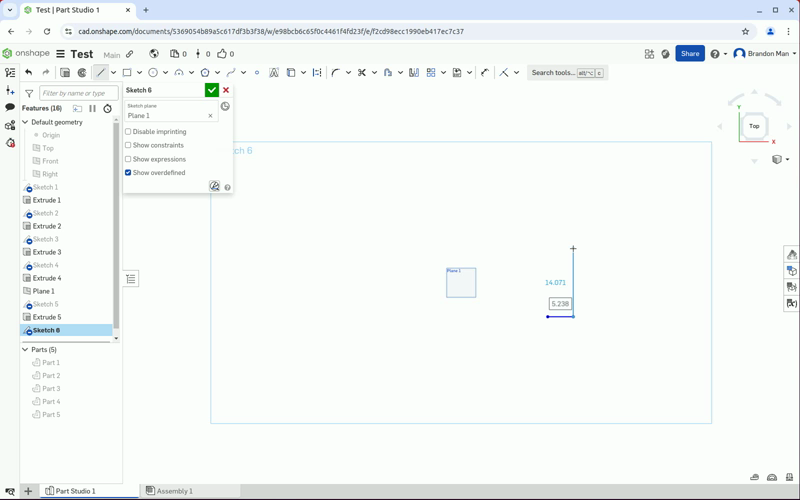
key_up(shift)
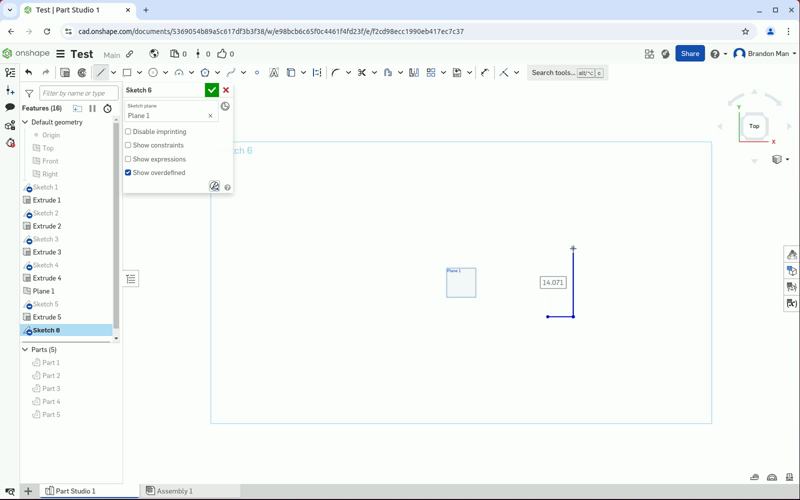
key_down(shift)
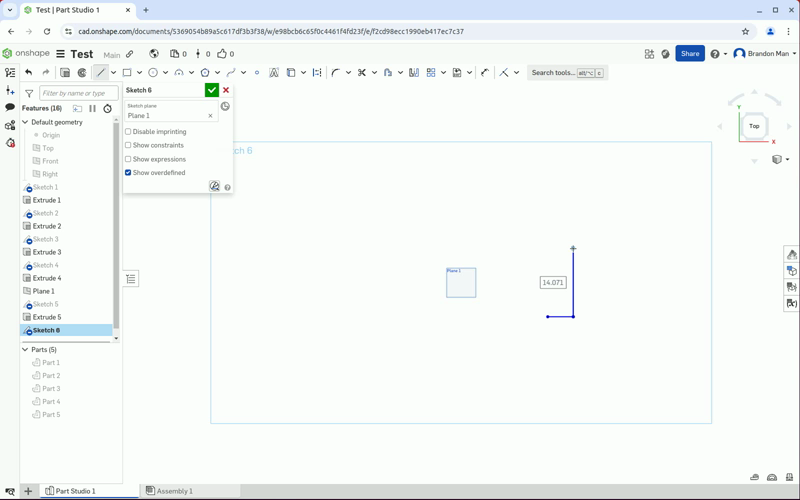
mouse_move(589, 248)
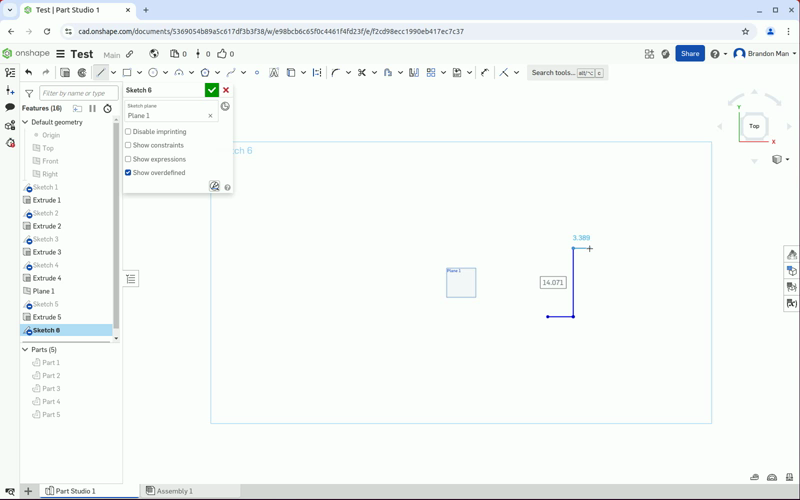
mouse_move(547, 248)
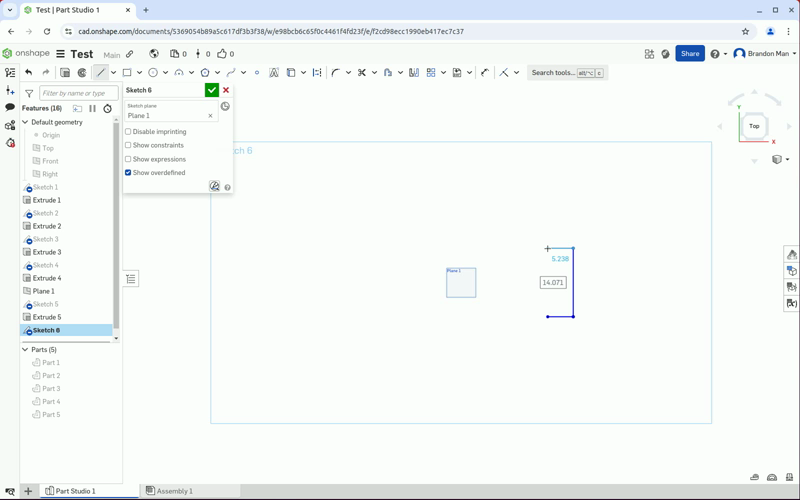
click(547, 248)
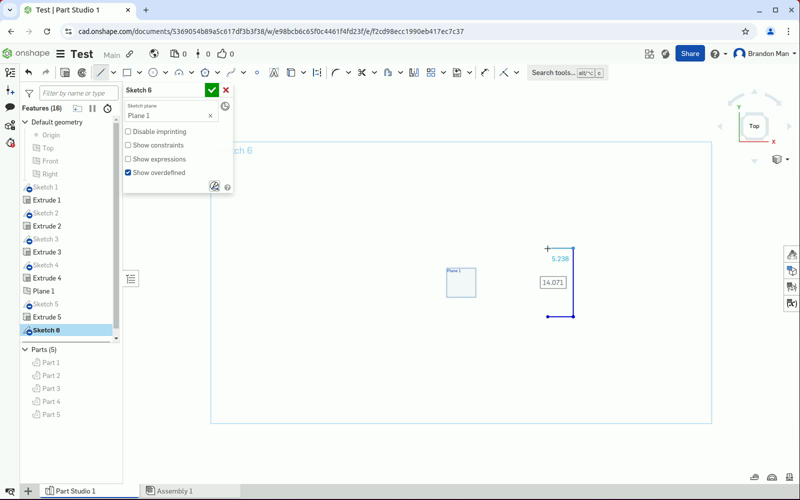
key_up(shift)
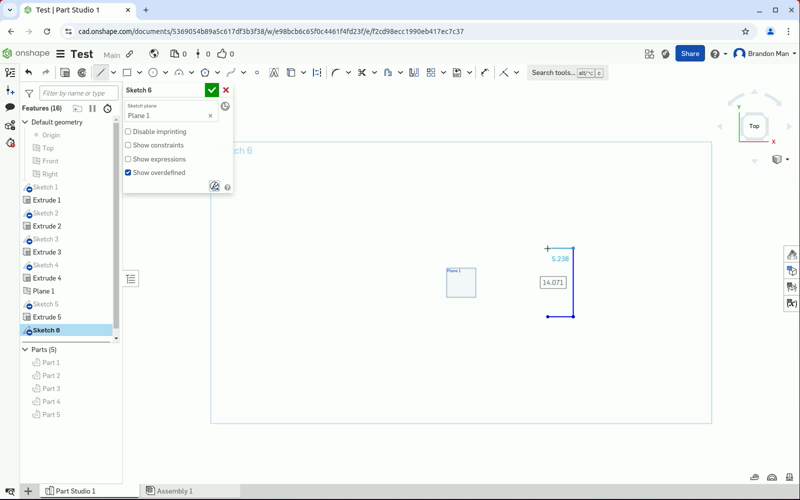
key_down(shift)
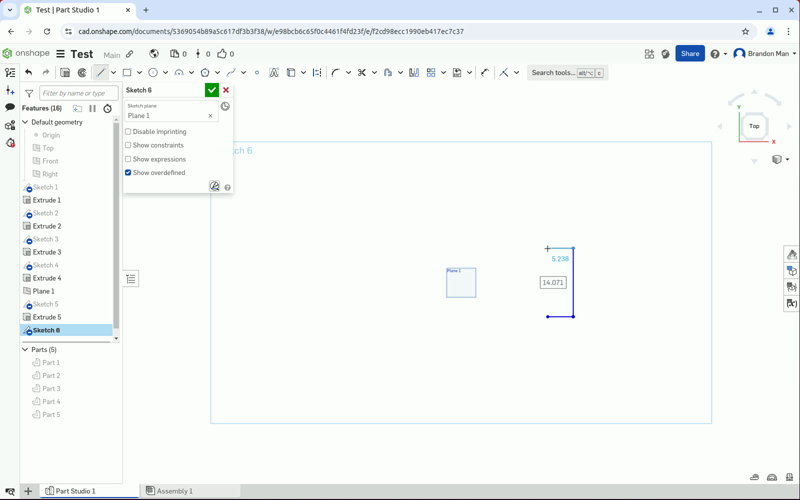
mouse_move(547, 316)
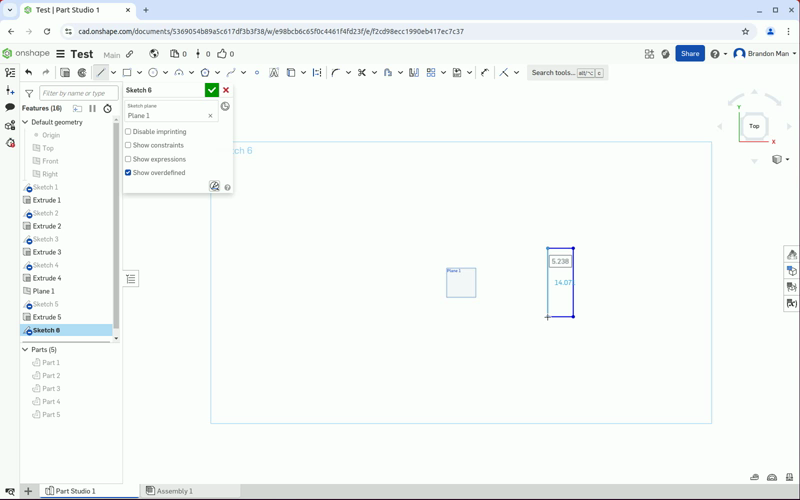
key_up(shift)
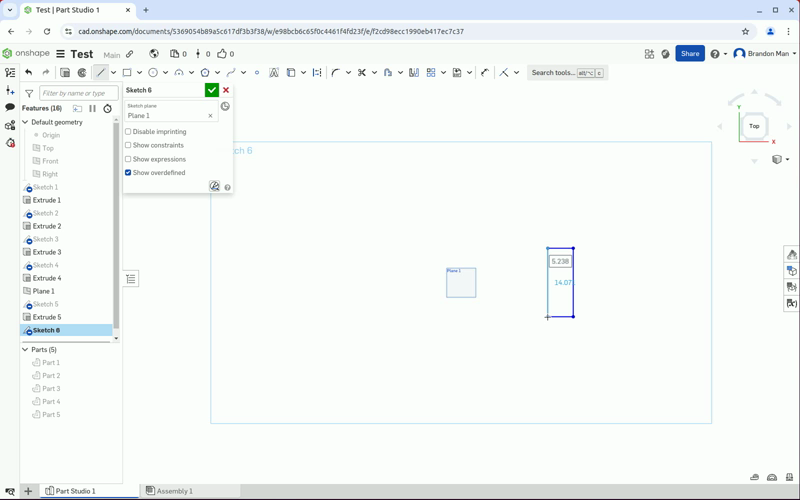
click(547, 316)
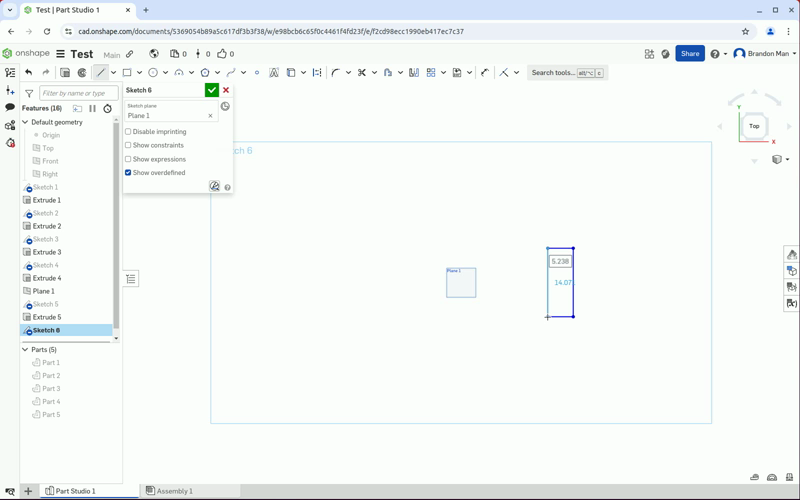
key(esc)
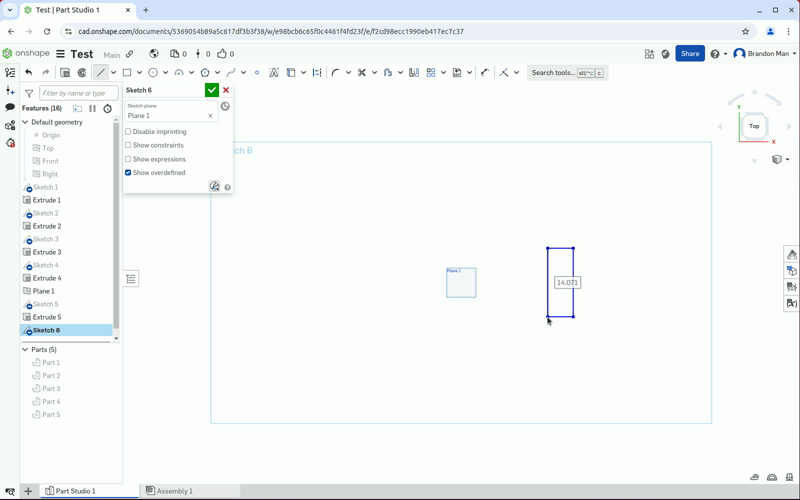
mouse_move(560, 293)
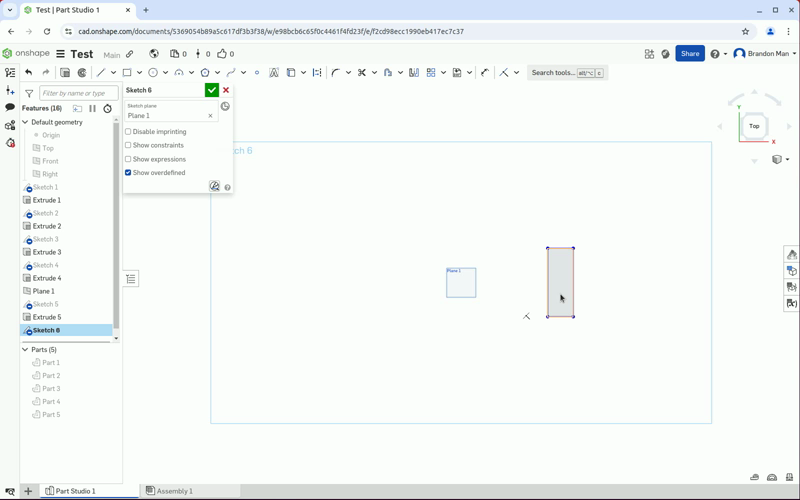
scroll(6)
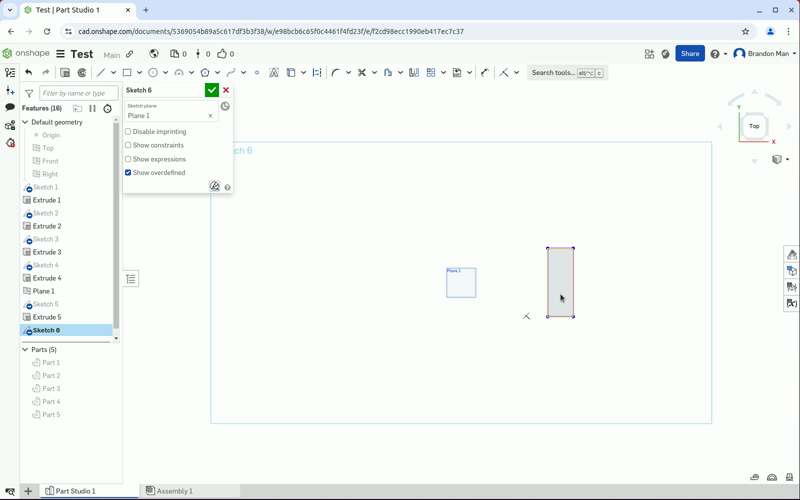
scroll(6)
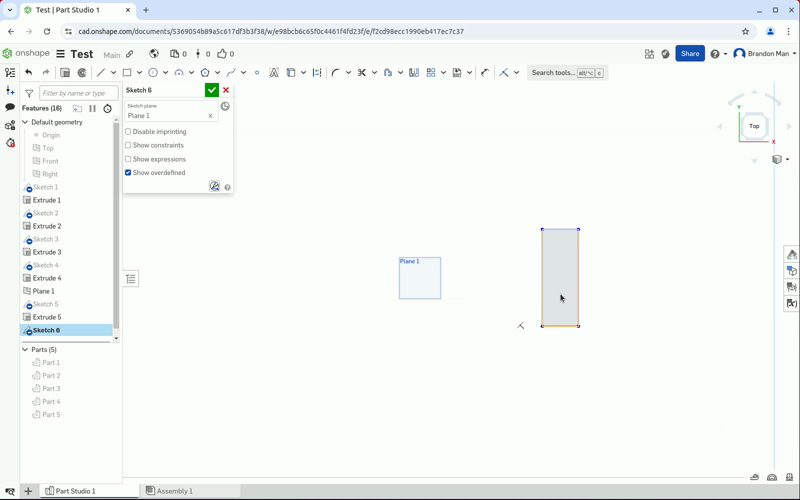
scroll(6)
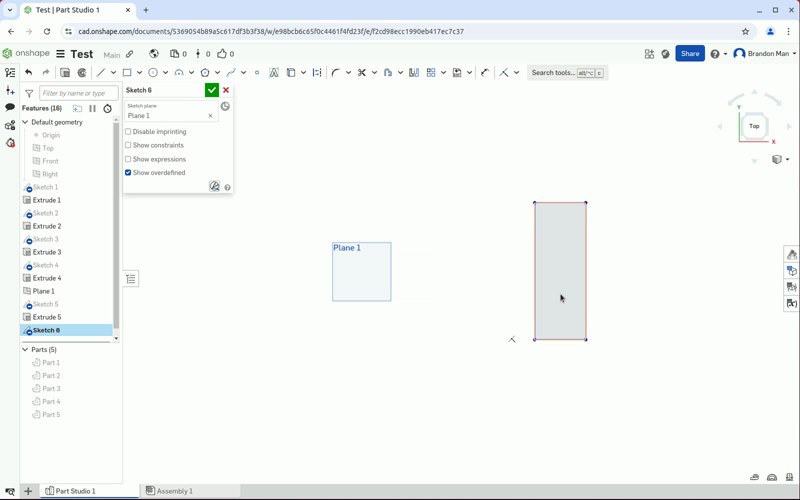
scroll(6)
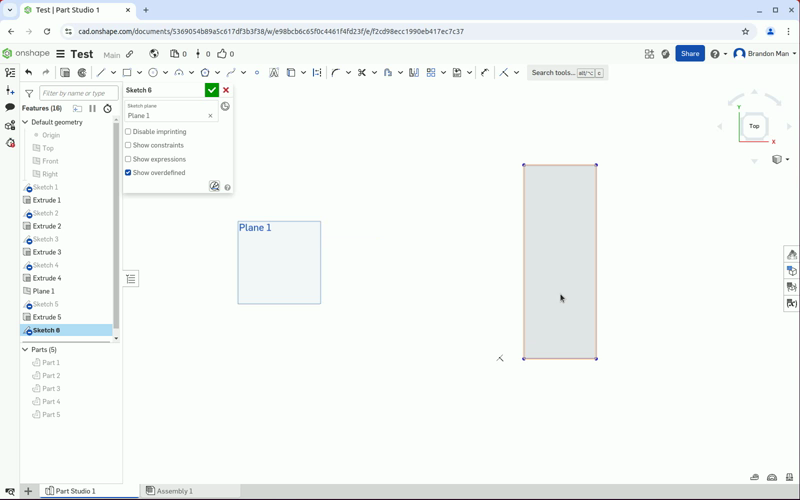
scroll(6)
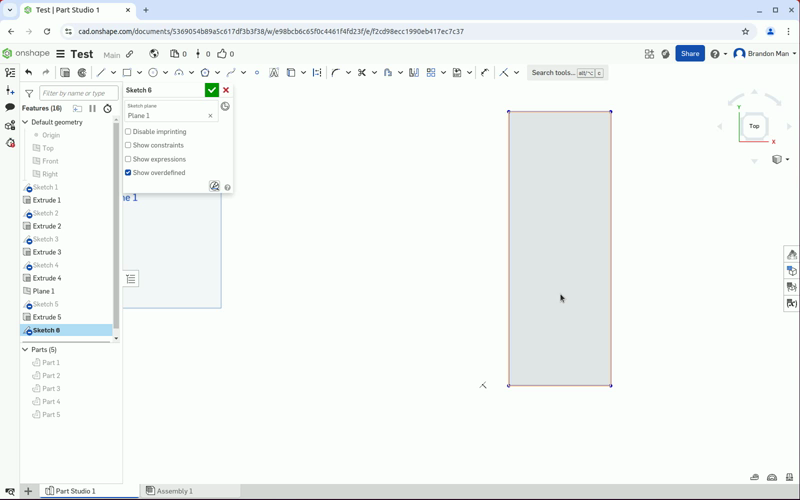
scroll(6)
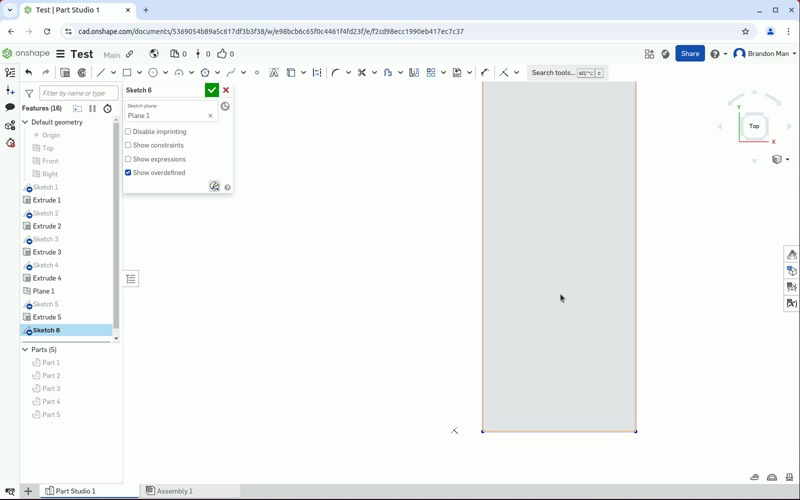
scroll(6)
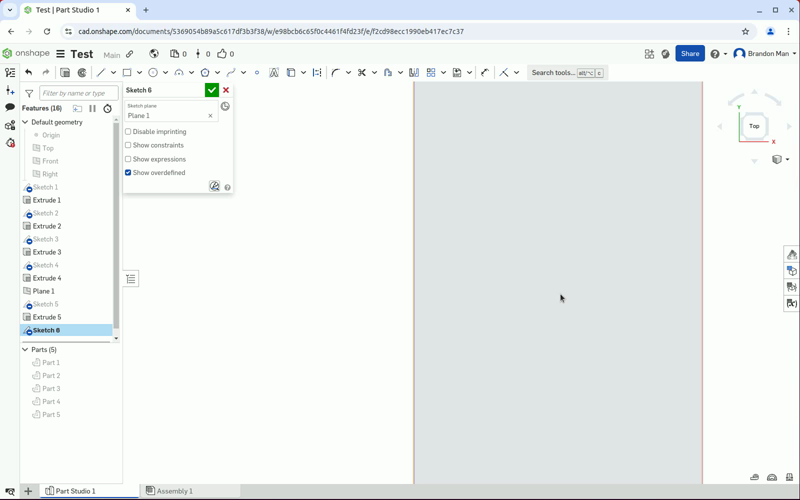
click(560, 293)
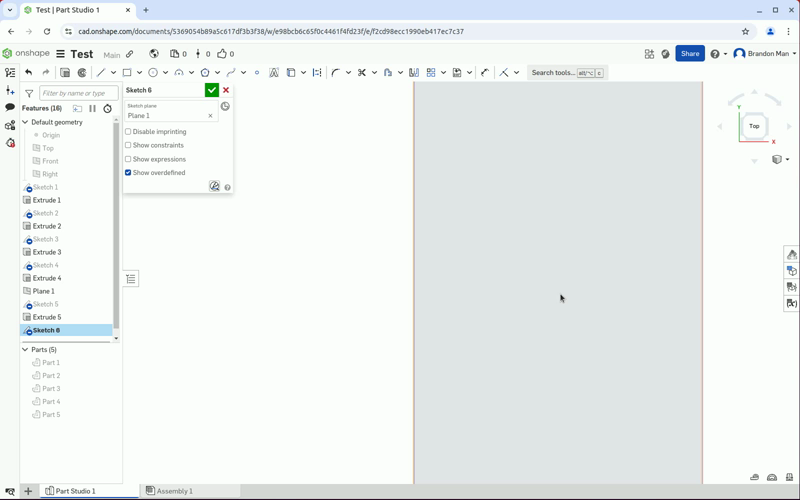
scroll(-6)
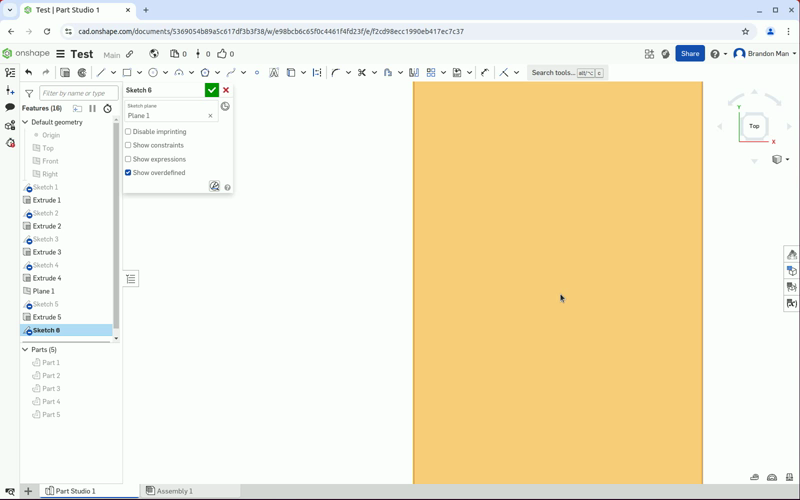
scroll(-6)
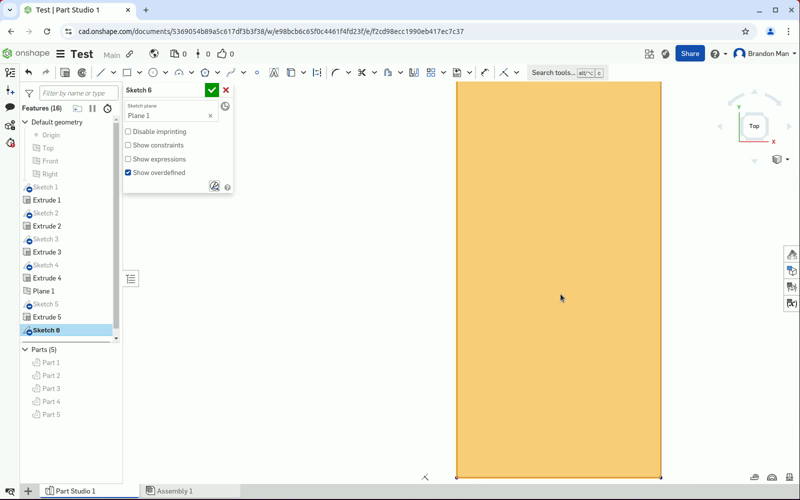
scroll(-6)
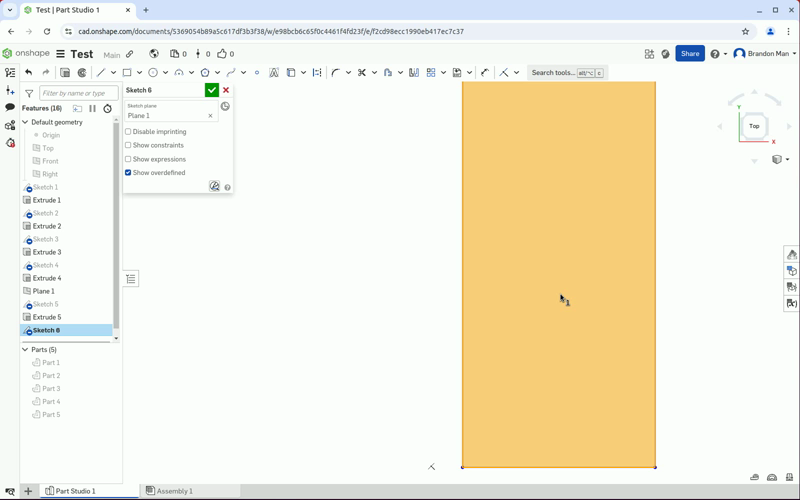
scroll(-6)
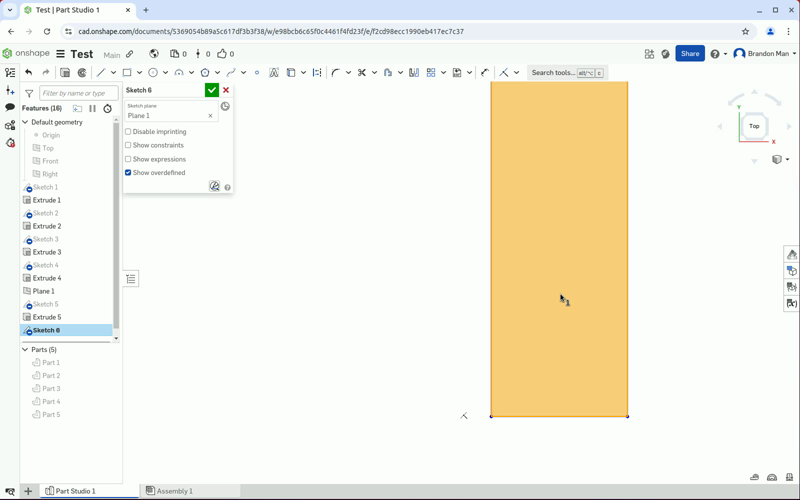
scroll(-6)
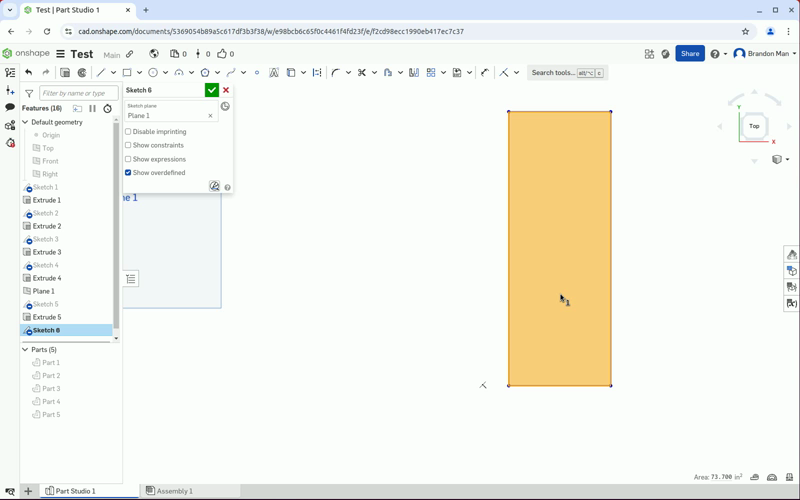
scroll(-6)
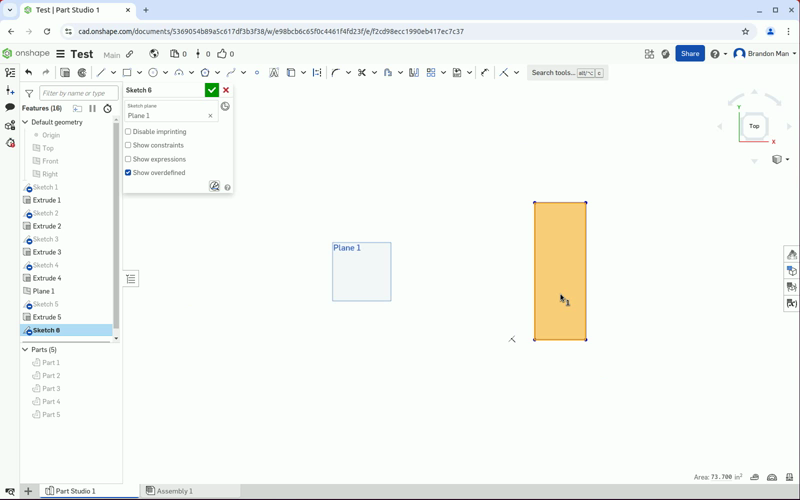
scroll(-6)
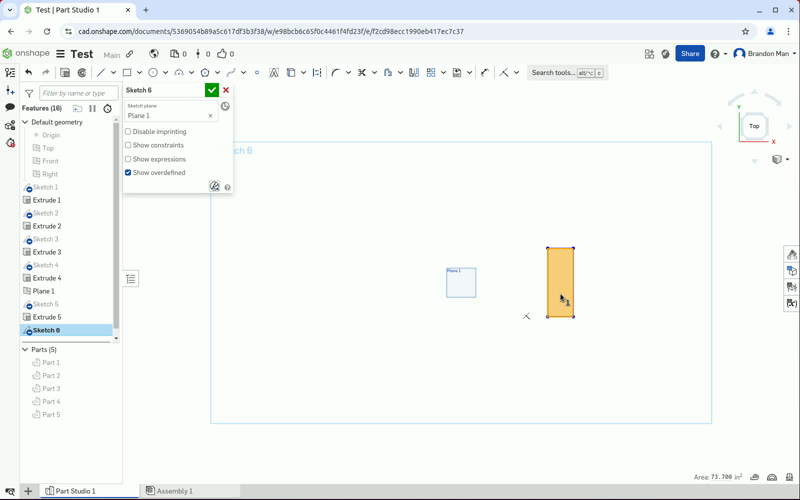
mouse_move(73, 352)
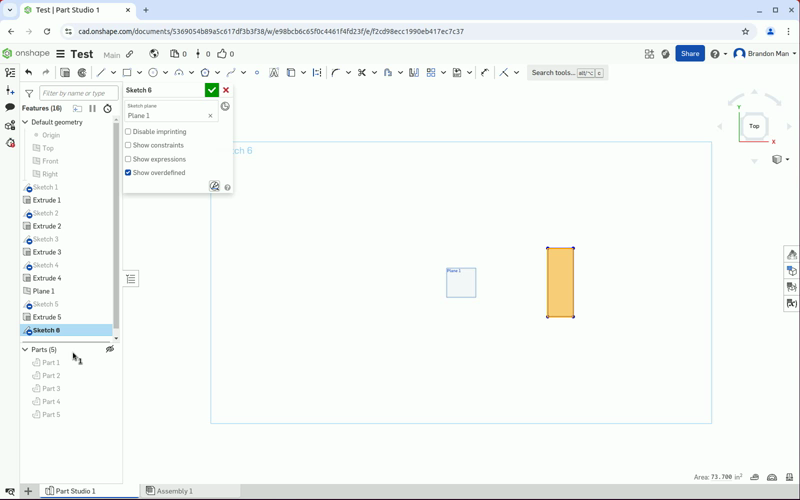
key(shift+y)
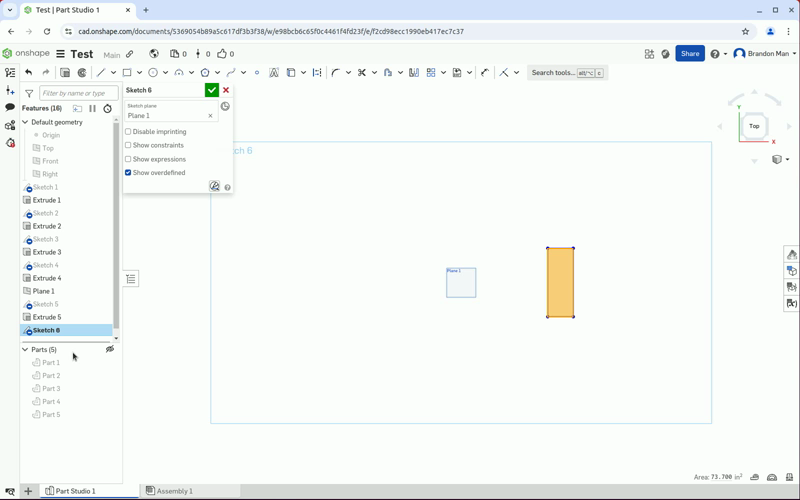
key(shift+e)
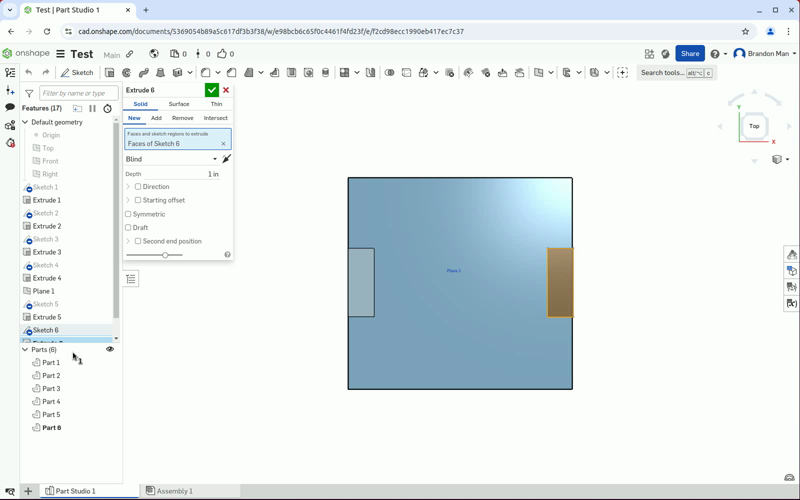
mouse_move(143, 106)
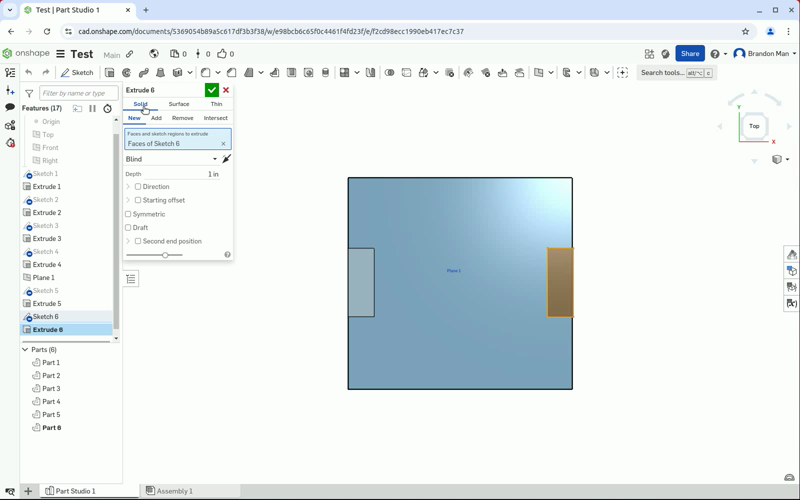
click(143, 106)
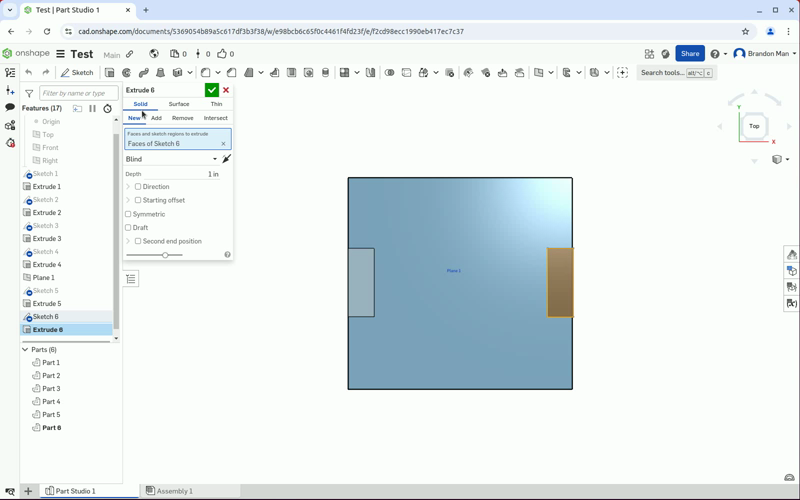
mouse_move(137, 120)
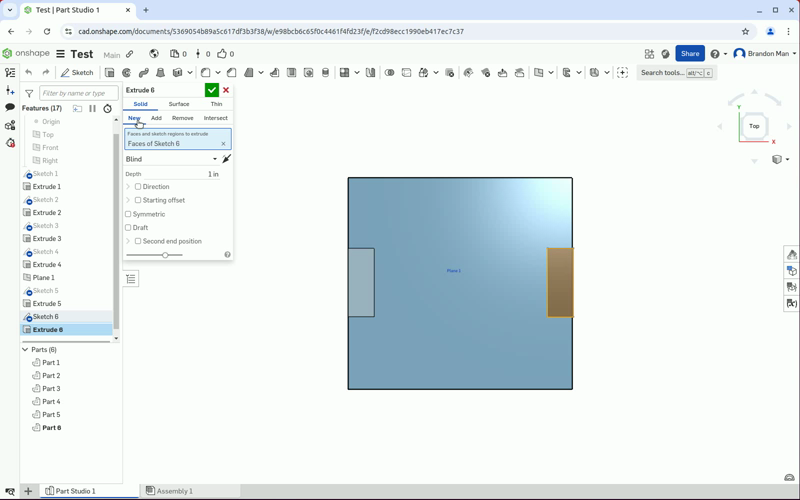
click(137, 120)
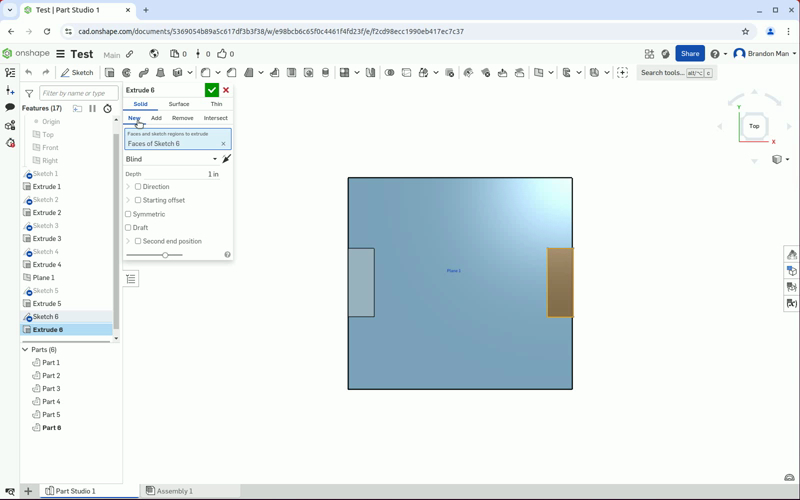
key(tab, 4)
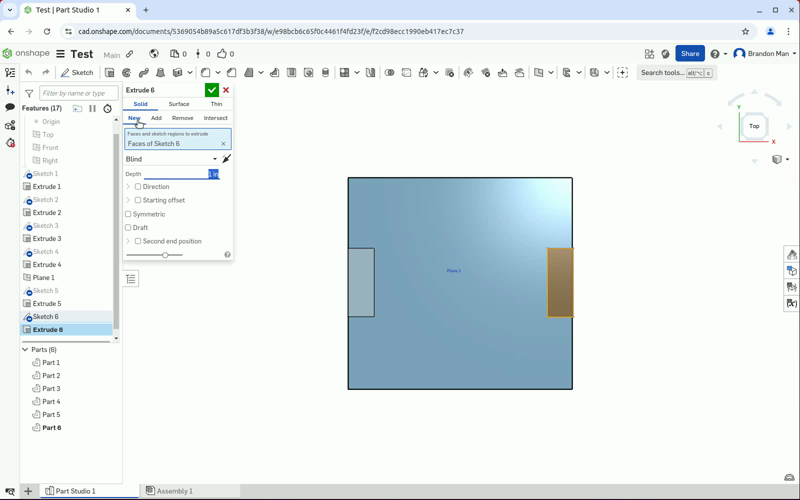
text(1.926)
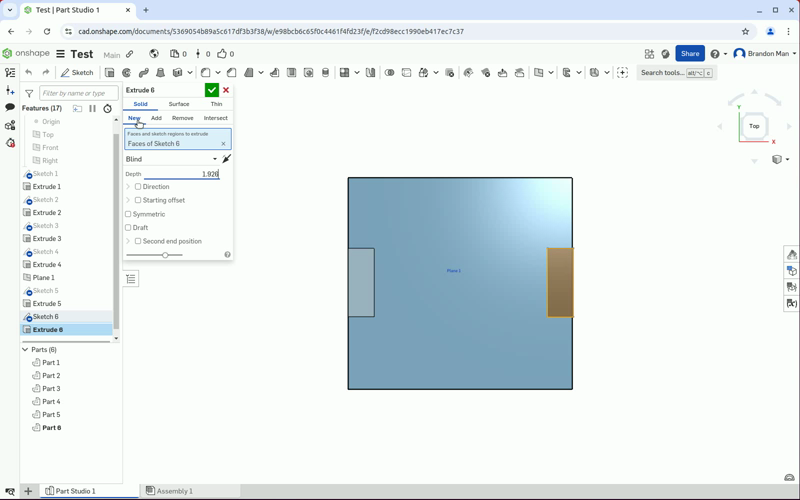
key(enter)
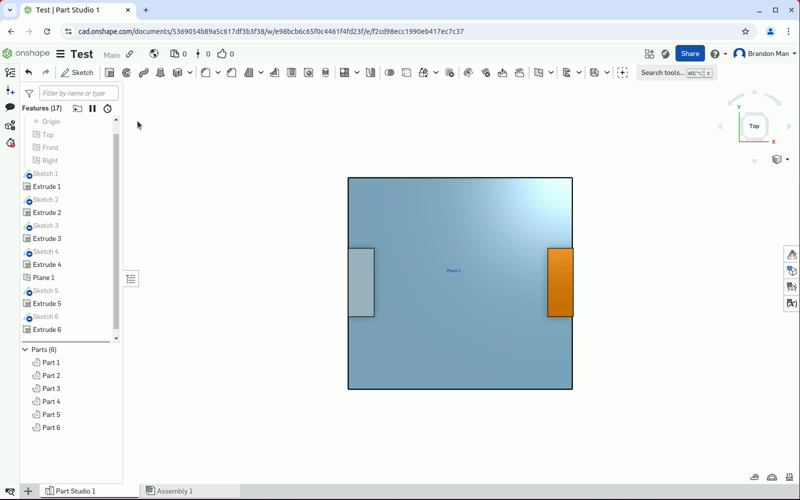
key(shift+h)
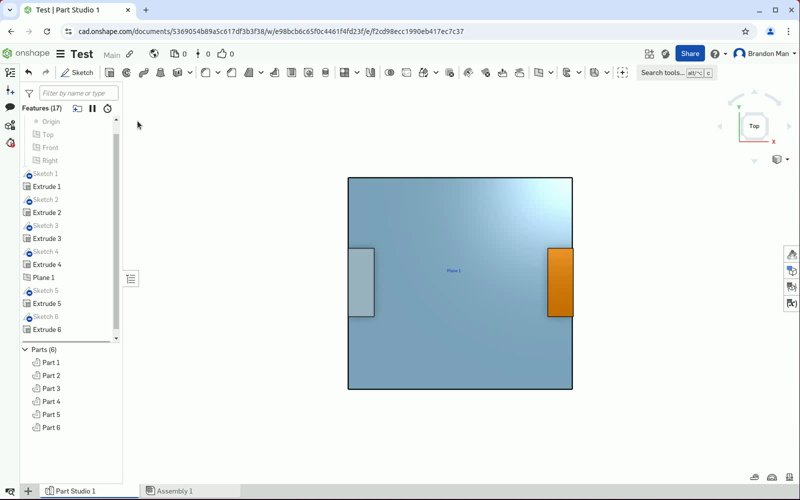
key(shift+h)
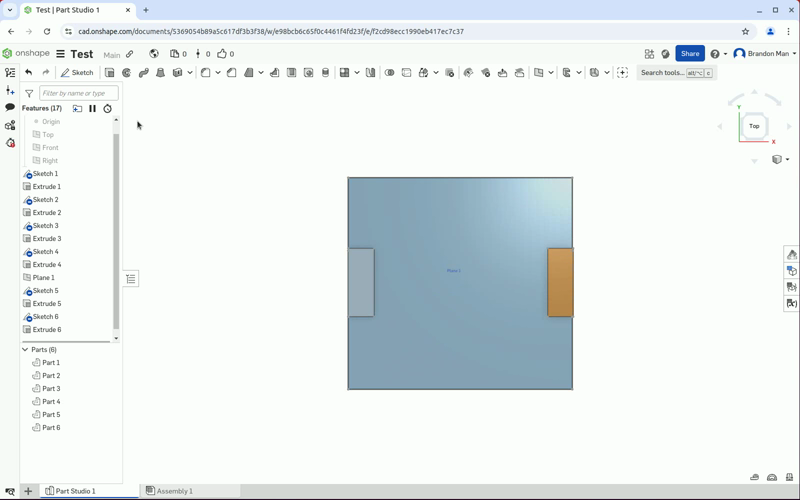
key(shift+7)
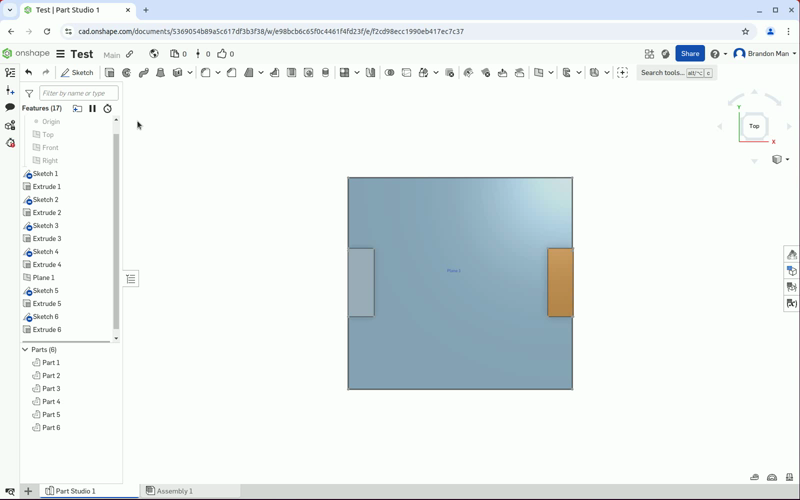
key(up, 3)
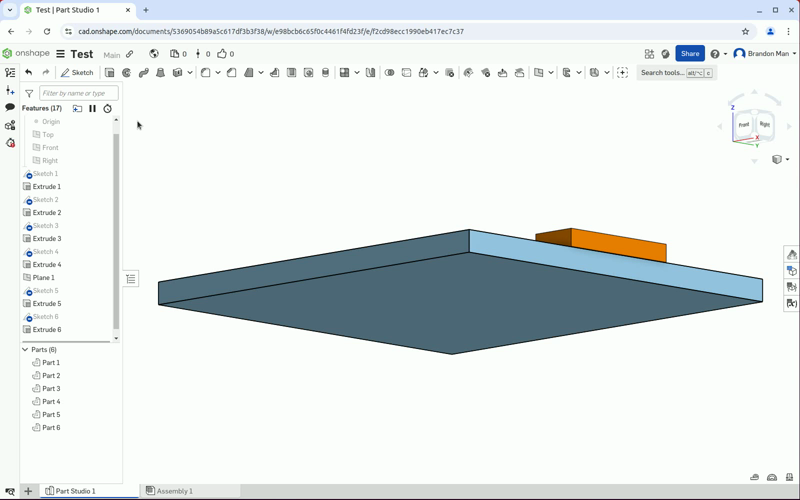
key(left, 3)
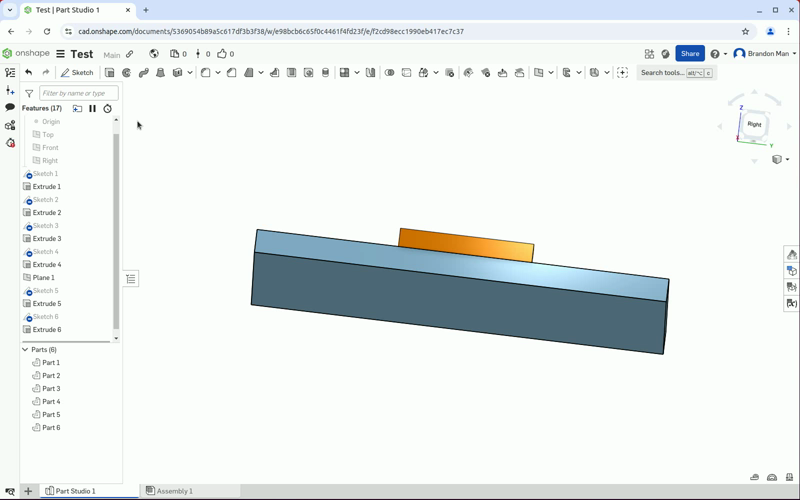
key(right, 3)
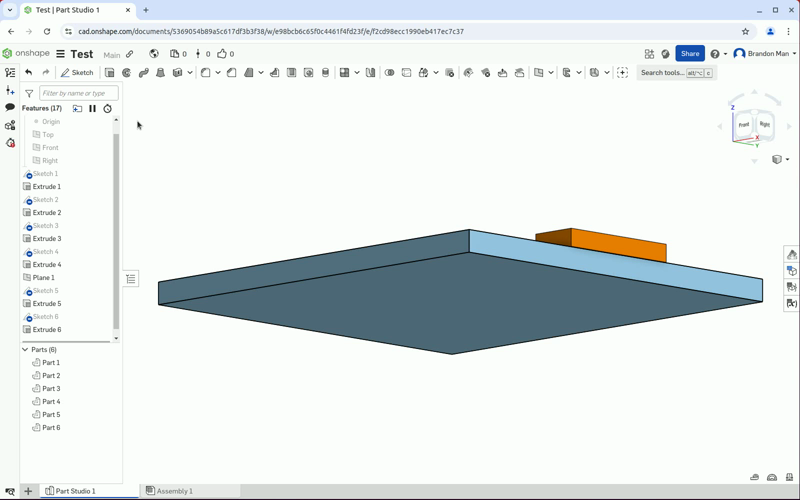
key(down, 3)
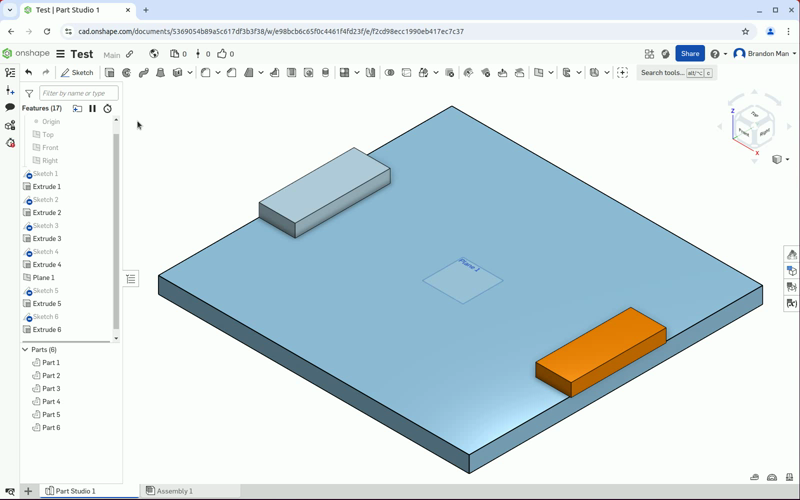
mouse_move(69, 176)
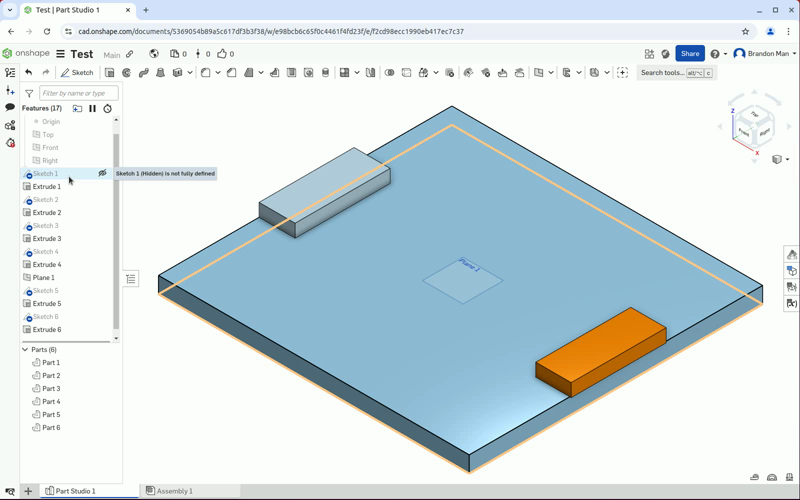
click(69, 176)